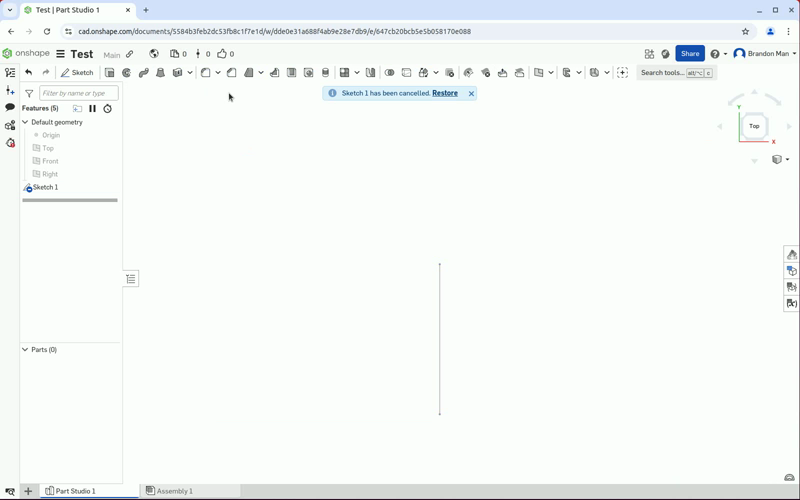
key(shift+h)
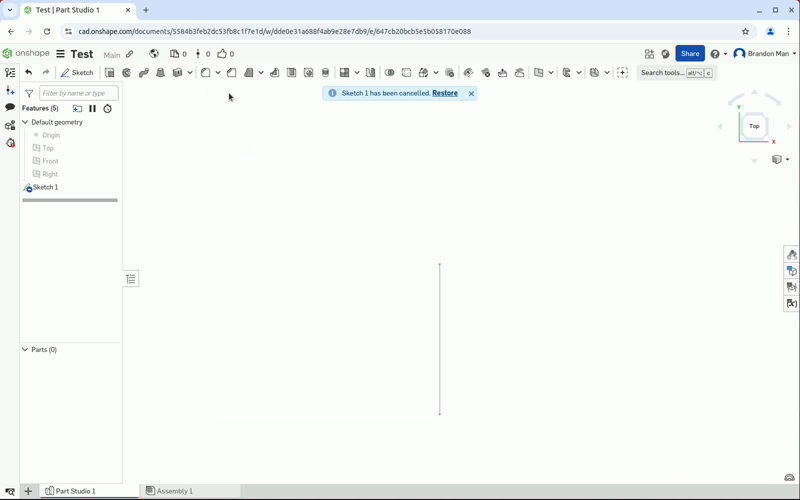
key(shift+s)
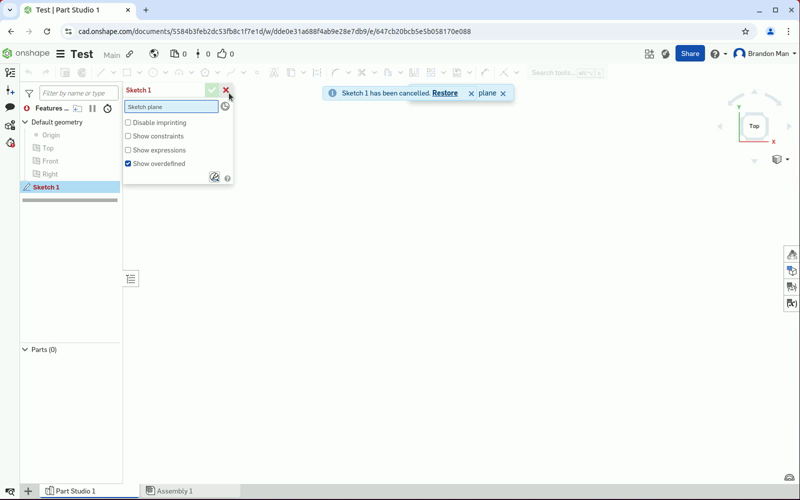
mouse_move(73, 150)
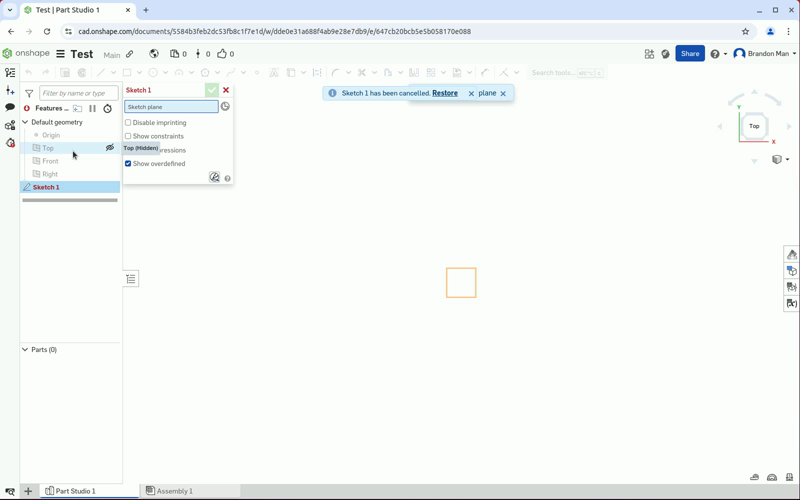
click(73, 150)
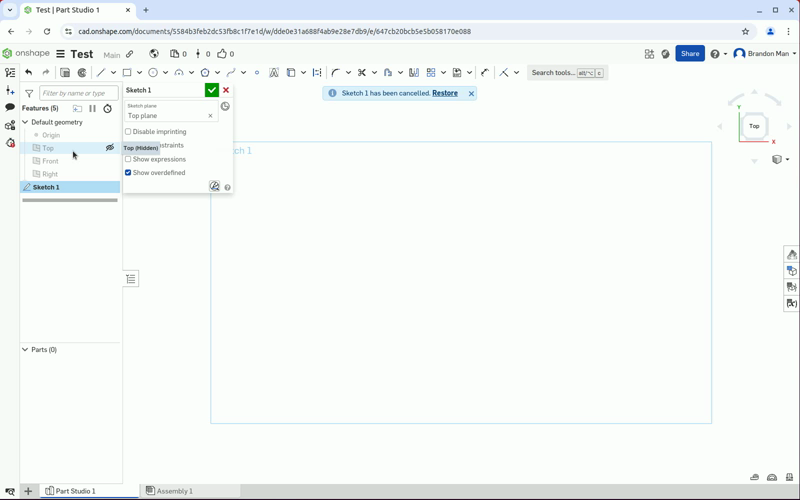
mouse_move(73, 352)
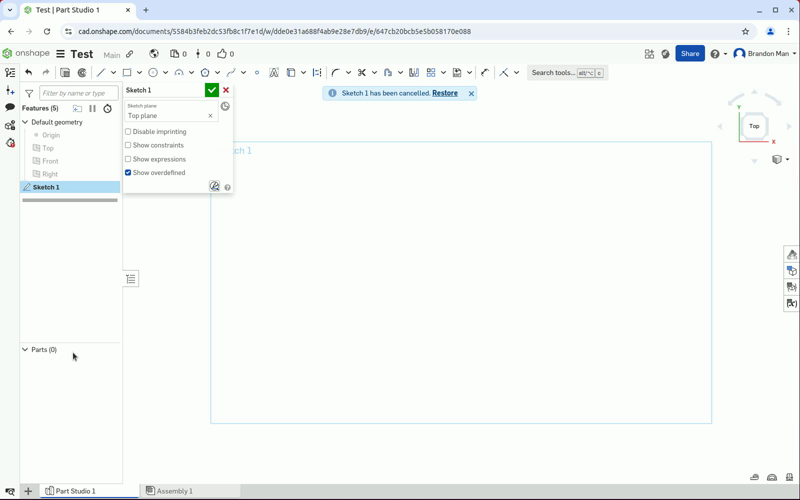
key(y)
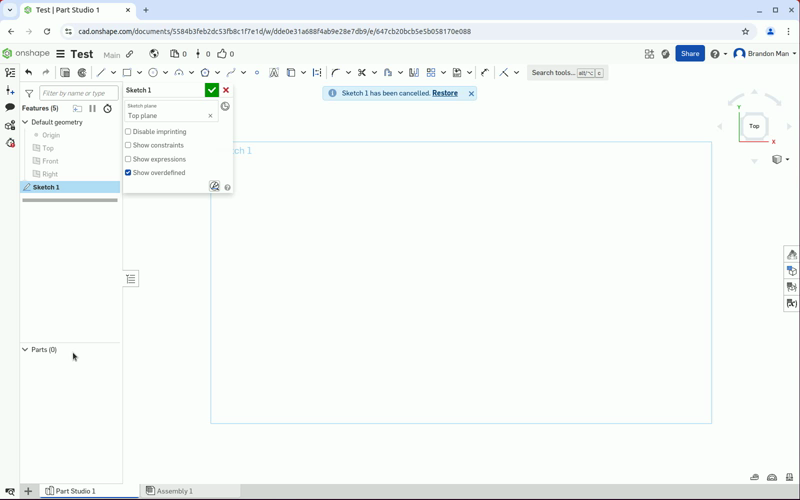
key(c)
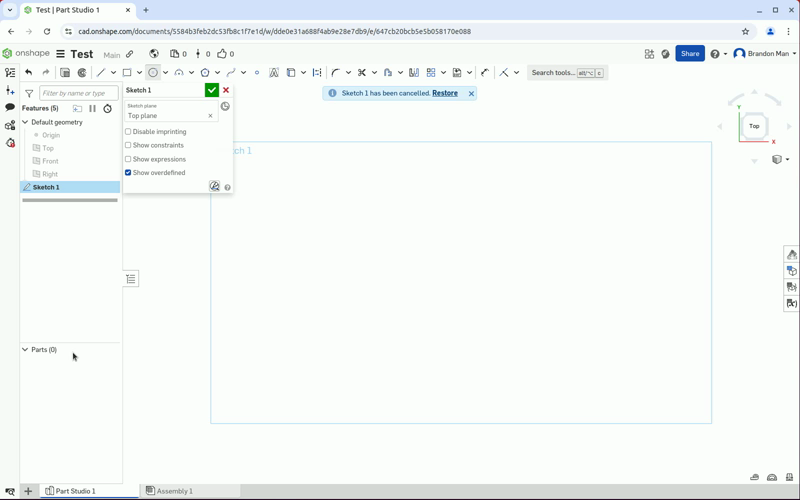
key_down(shift)
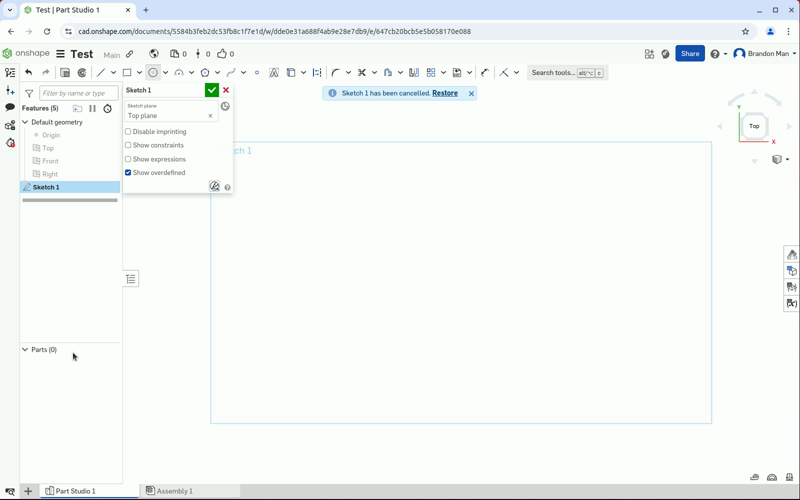
mouse_move(461, 282)
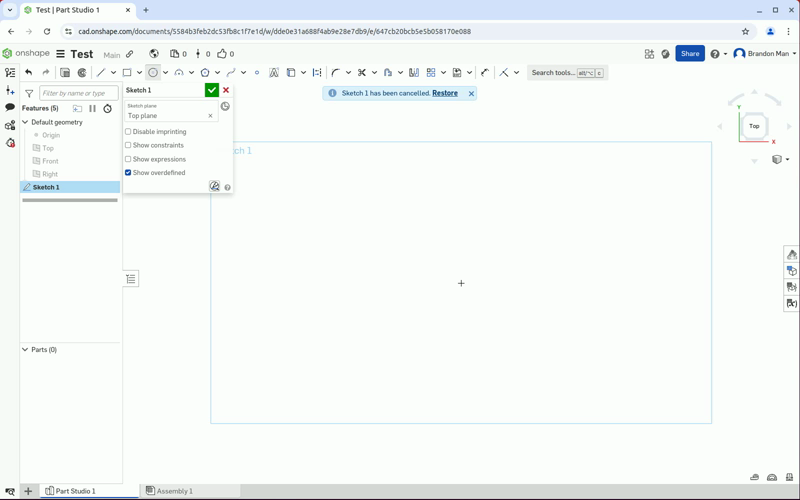
click(461, 282)
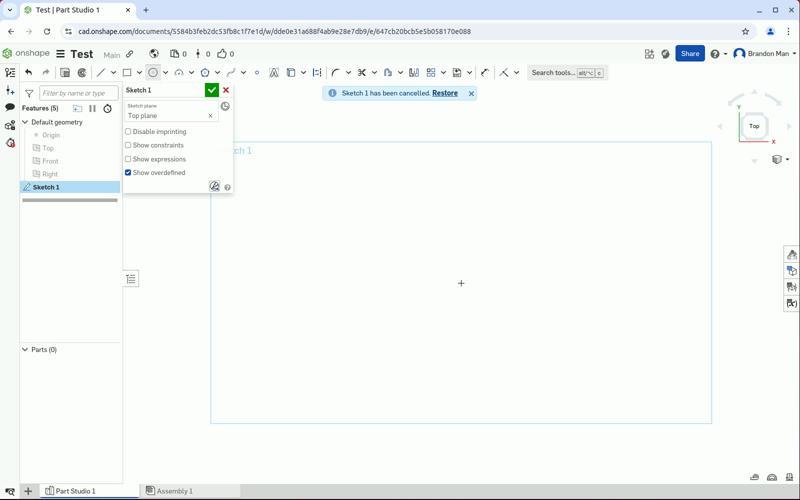
key_up(shift)
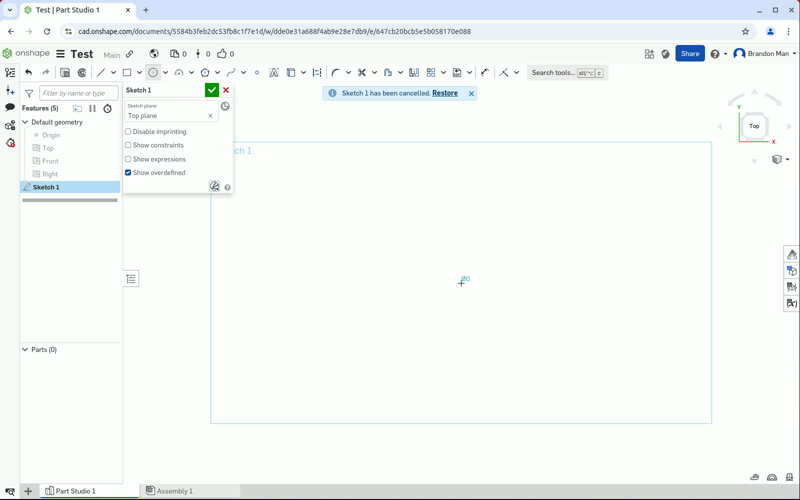
mouse_move(464, 282)
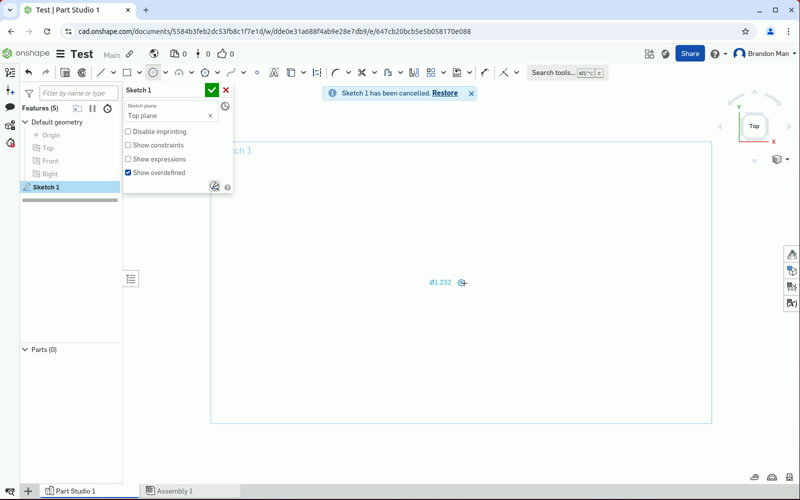
click(464, 282)
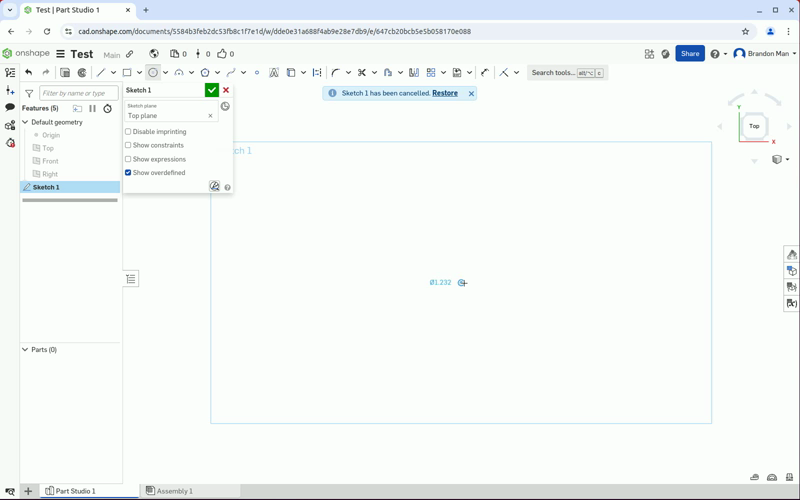
key(esc)
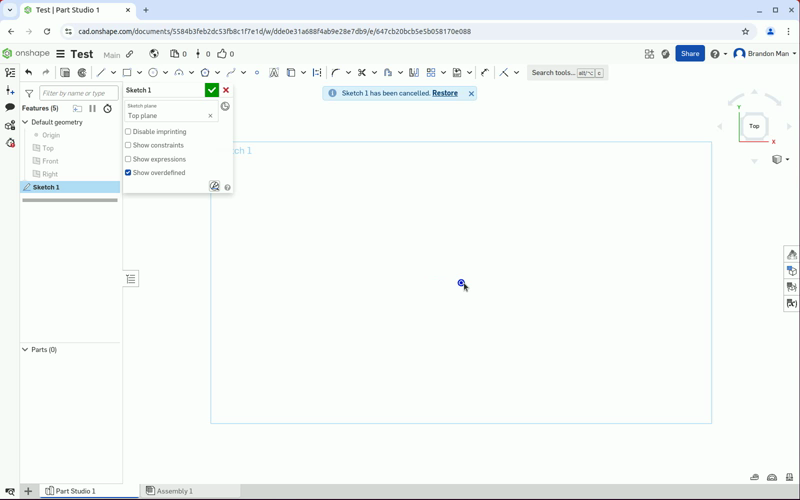
mouse_move(460, 284)
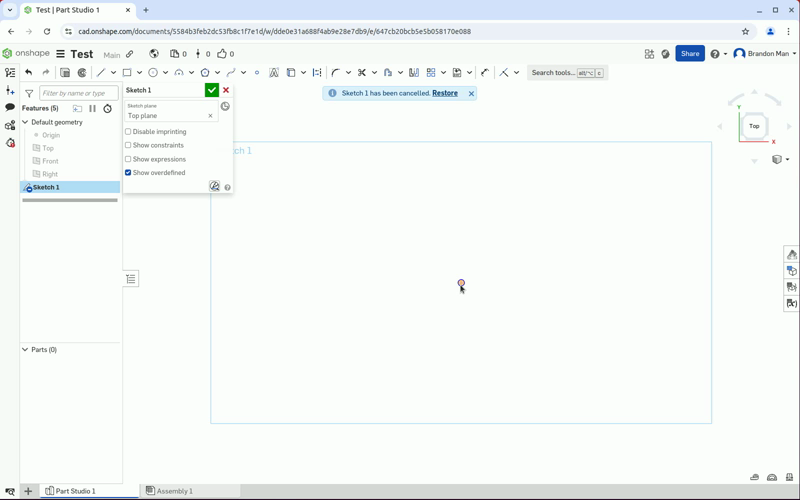
scroll(6)
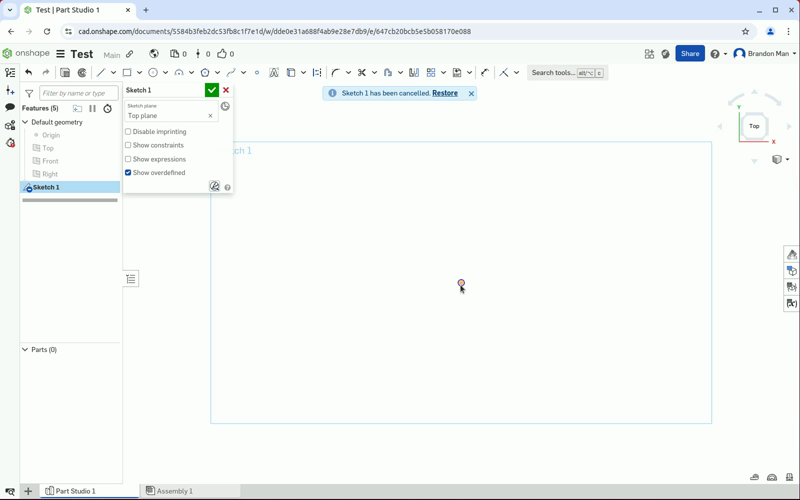
scroll(6)
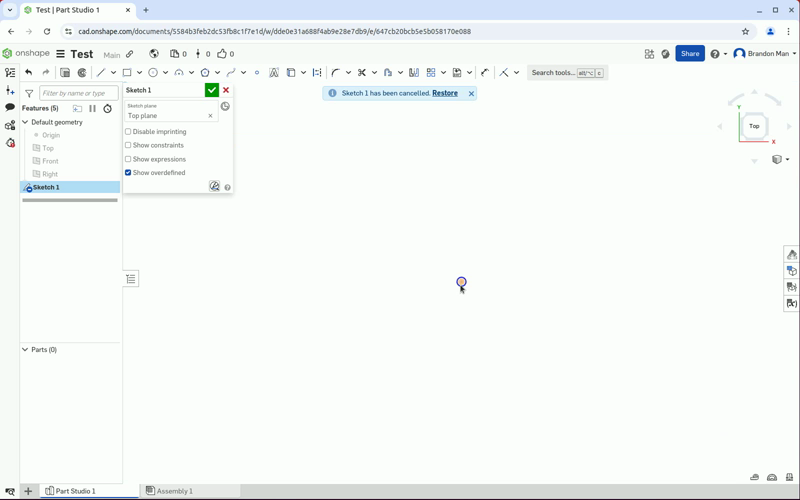
scroll(6)
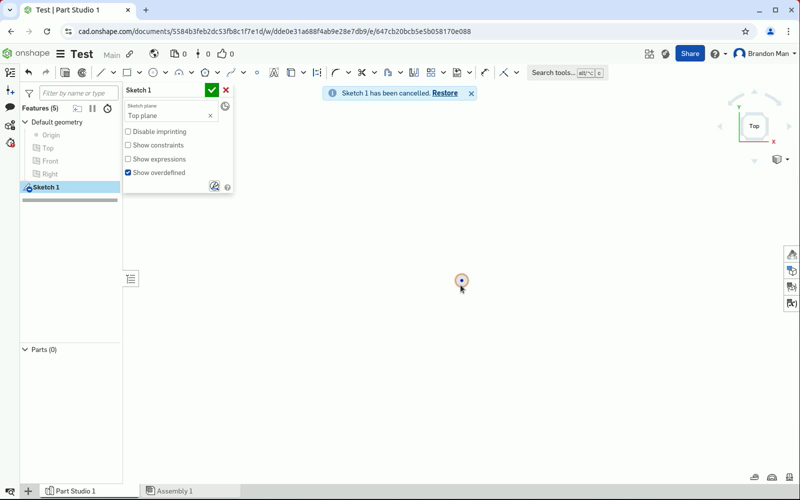
scroll(6)
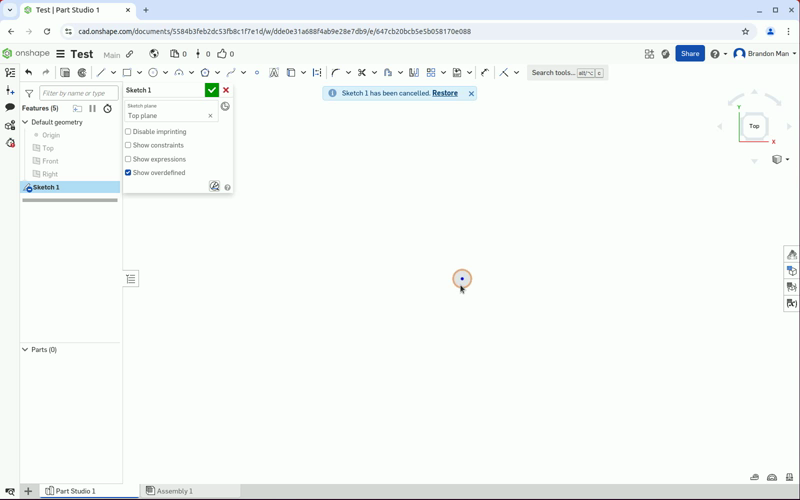
scroll(6)
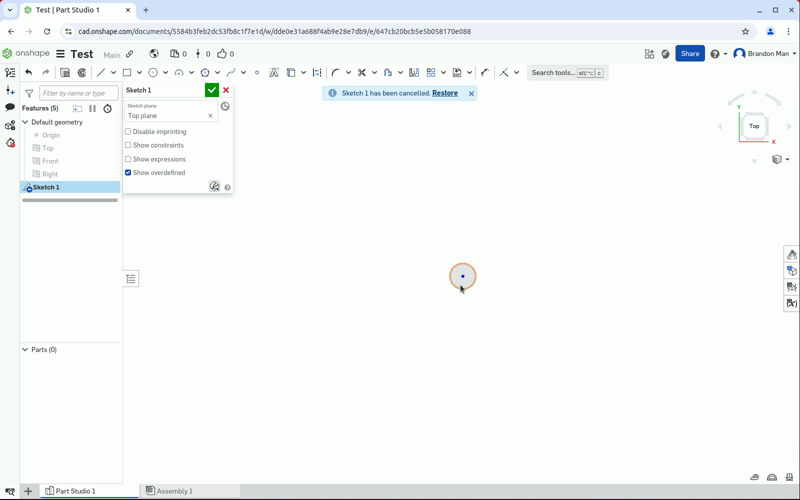
scroll(6)
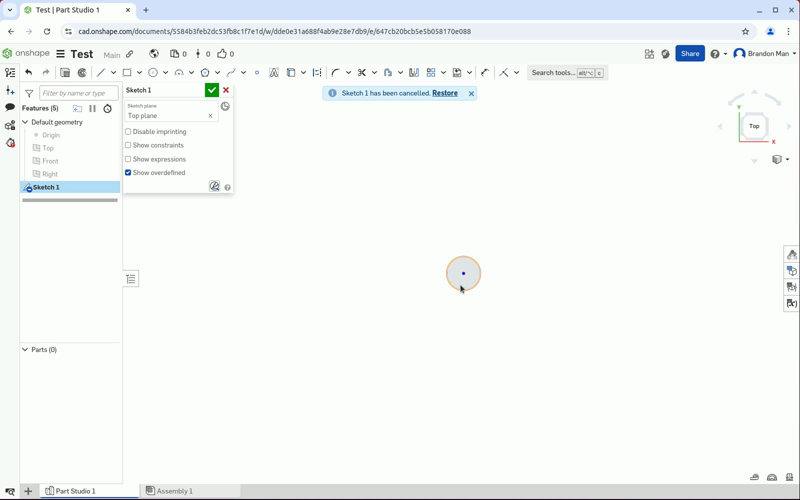
scroll(6)
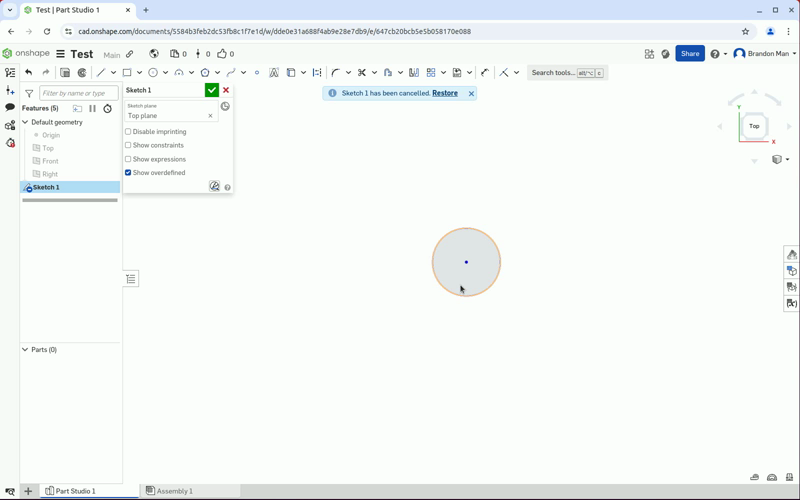
click(460, 284)
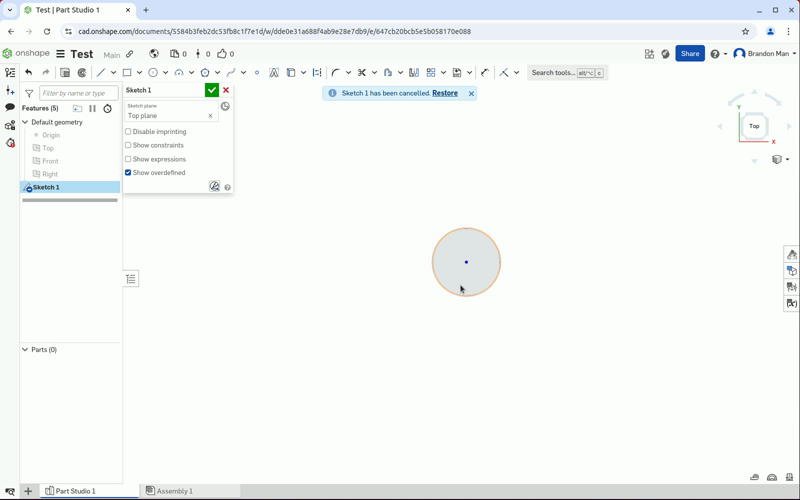
scroll(-6)
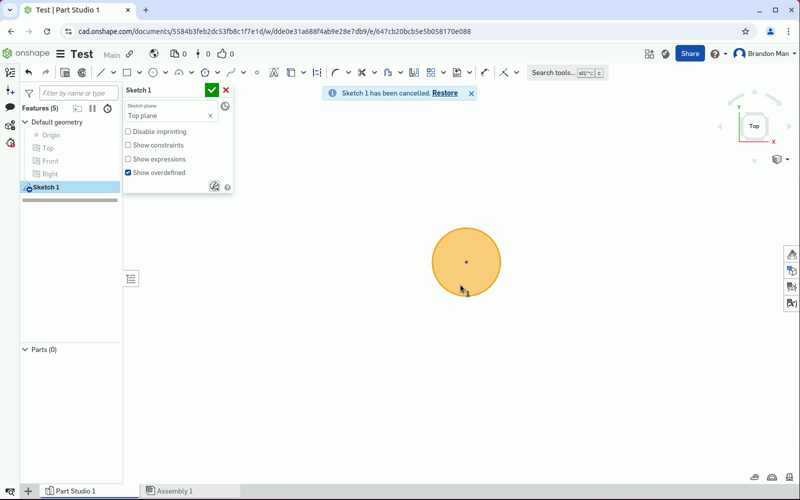
scroll(-6)
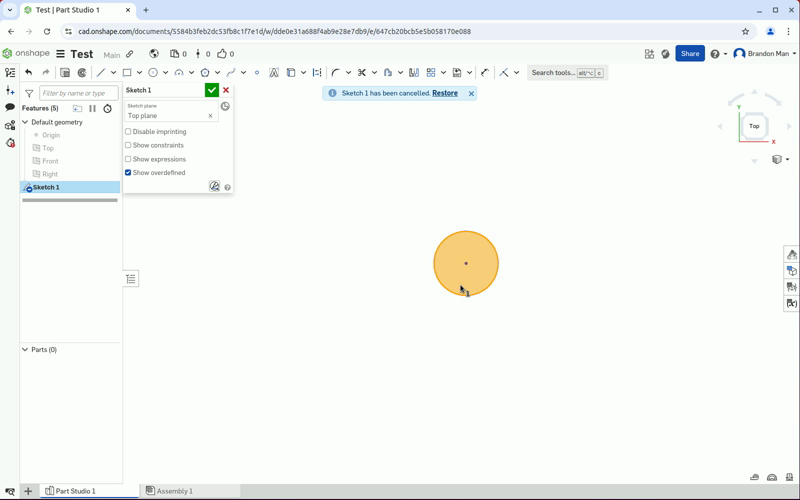
scroll(-6)
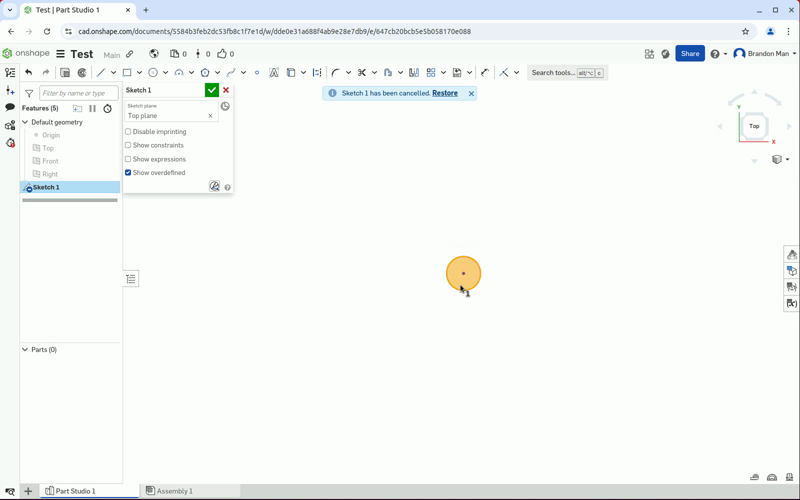
scroll(-6)
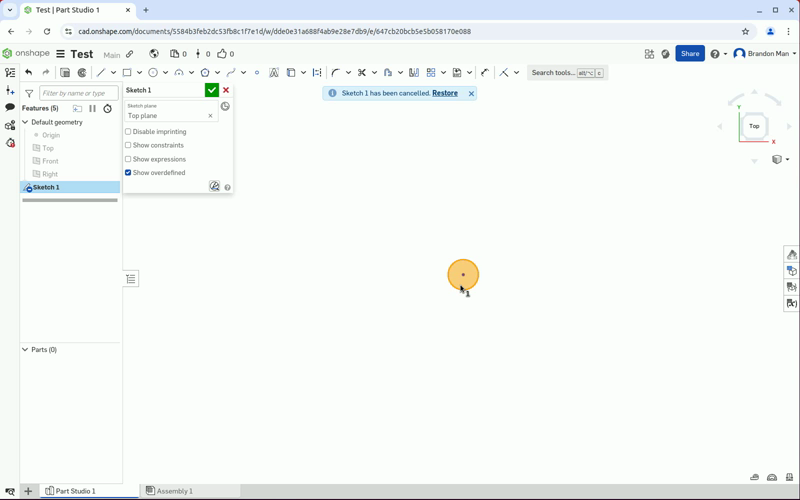
scroll(-6)
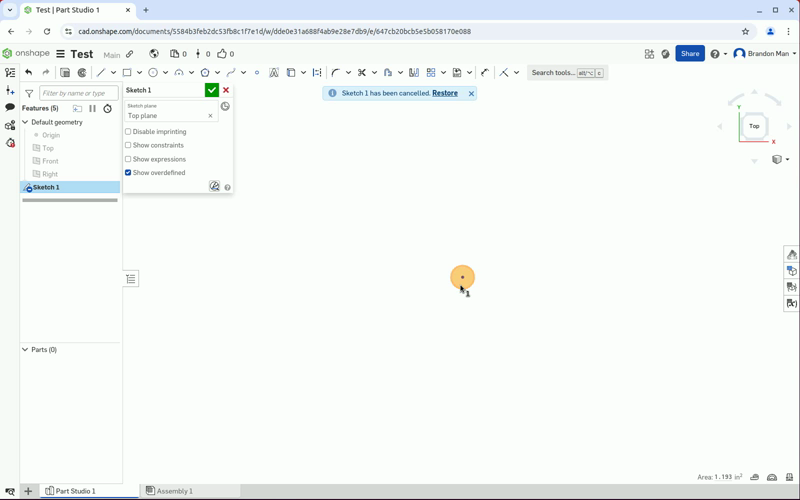
scroll(-6)
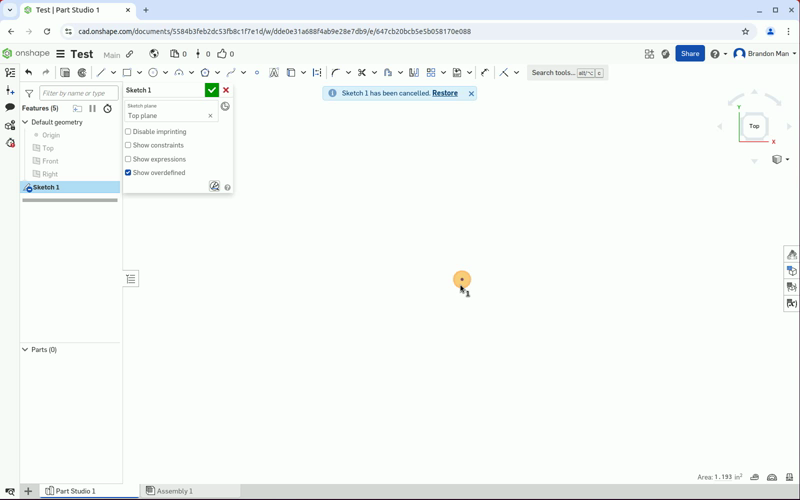
scroll(-6)
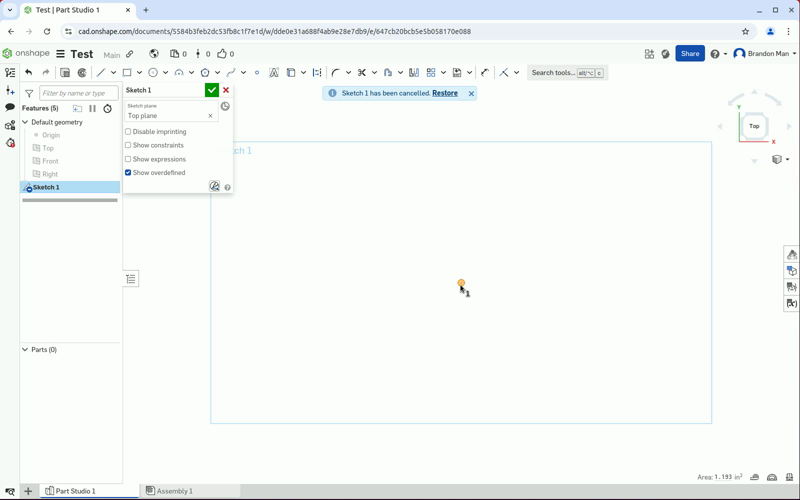
mouse_move(73, 352)
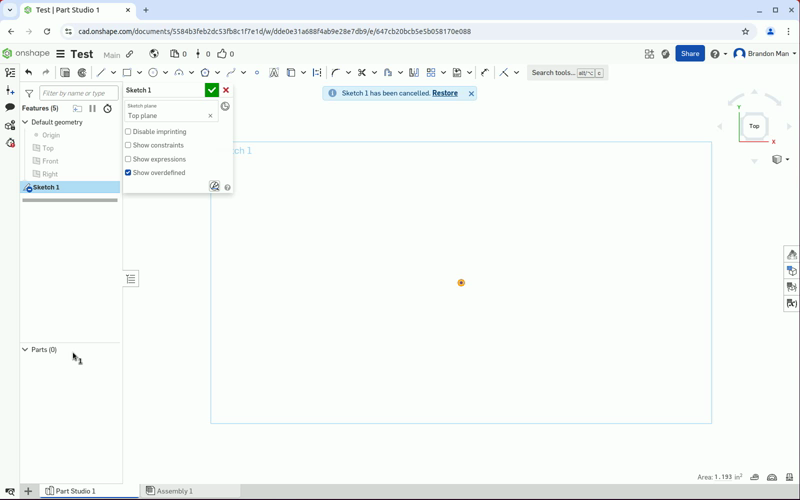
key(shift+y)
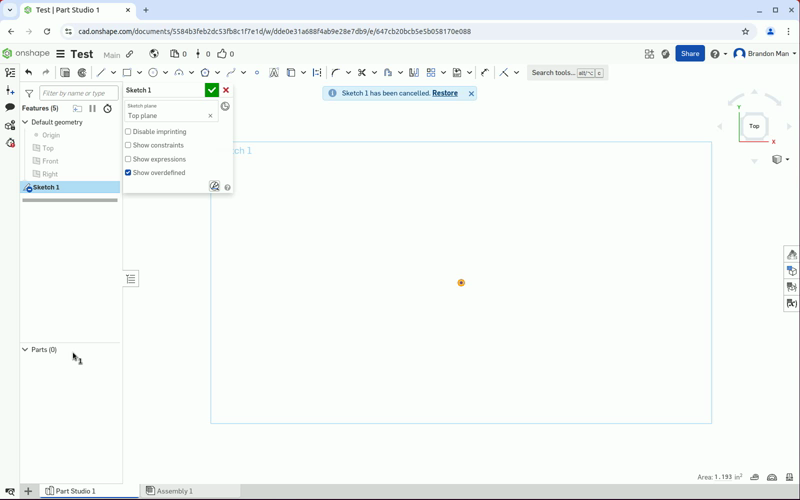
key(shift+e)
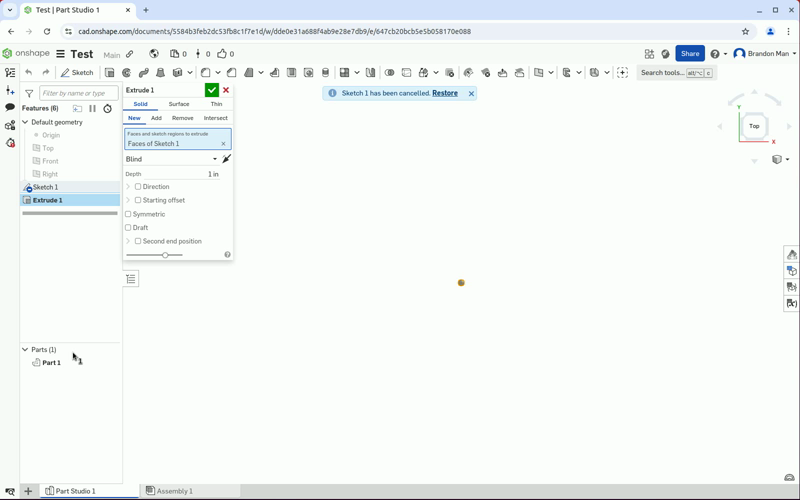
mouse_move(143, 106)
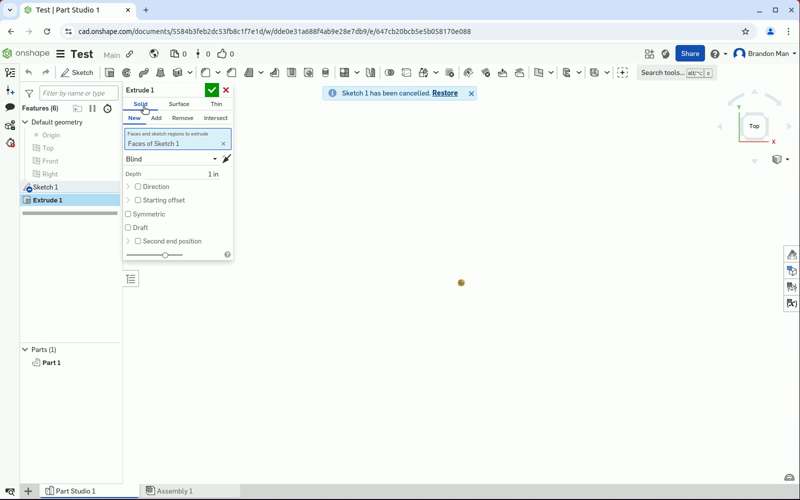
click(143, 106)
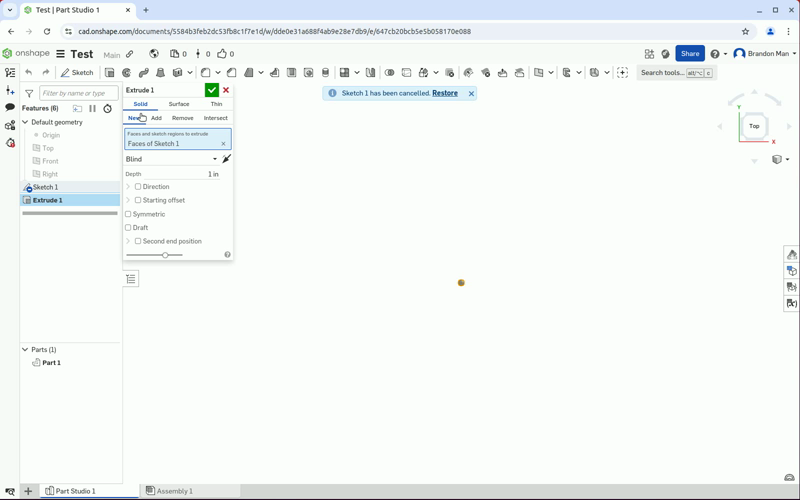
mouse_move(137, 120)
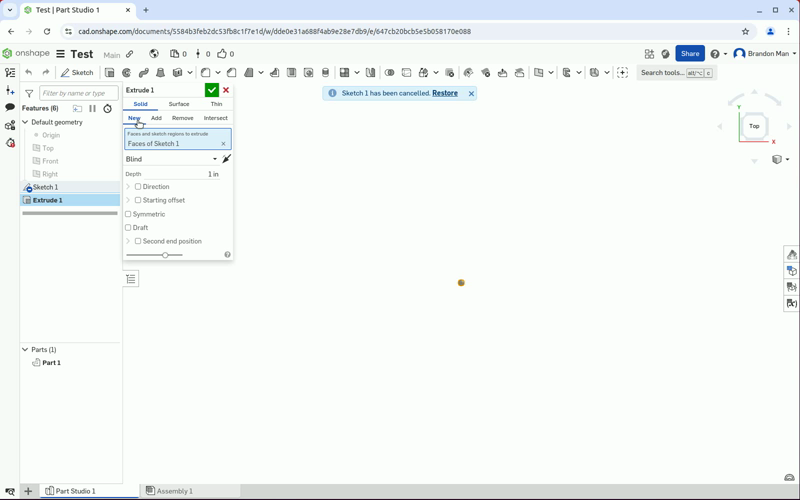
click(137, 120)
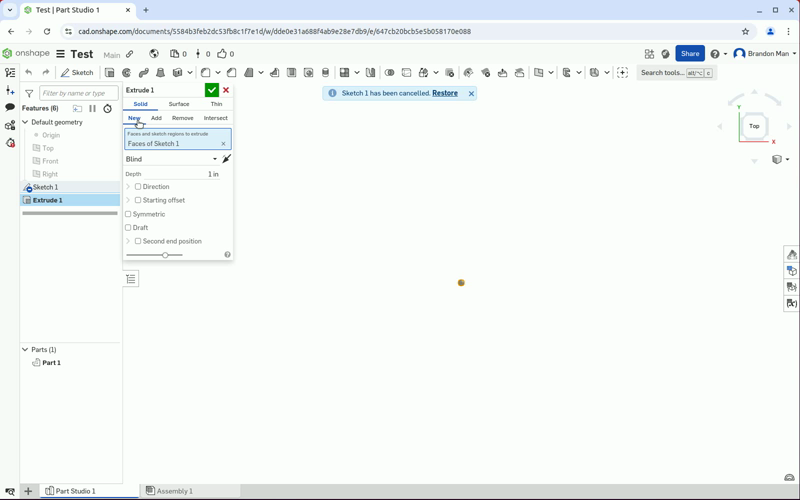
key(tab, 4)
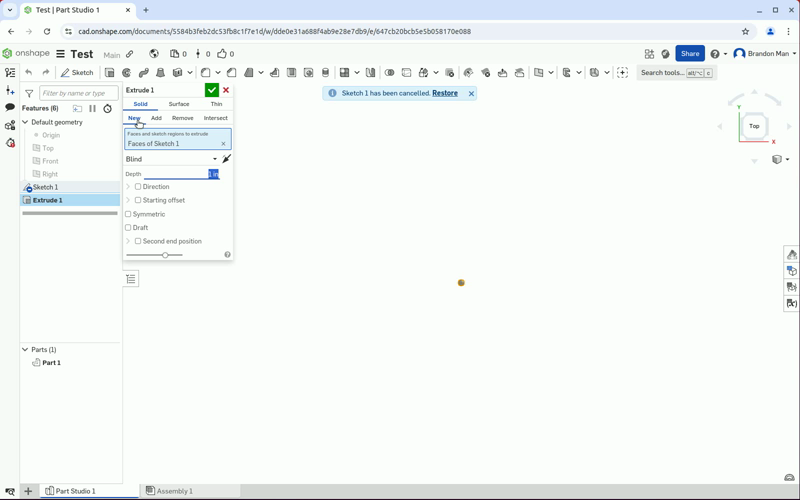
text(21.905)
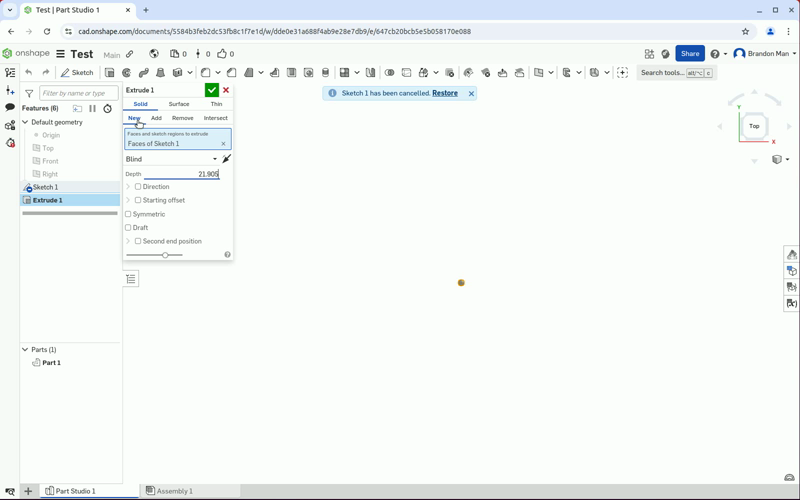
key(enter)
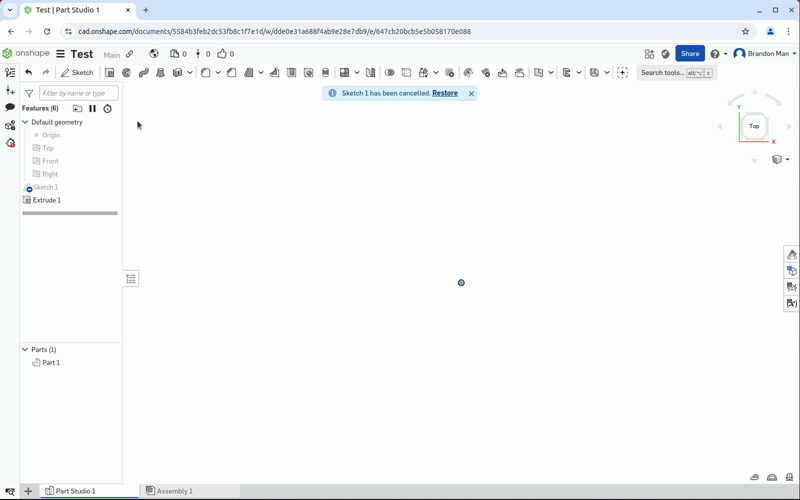
key(shift+h)
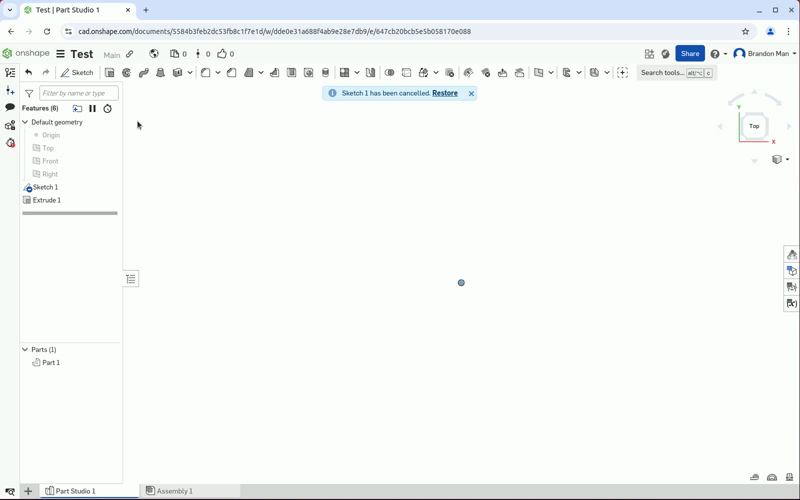
key(shift+h)
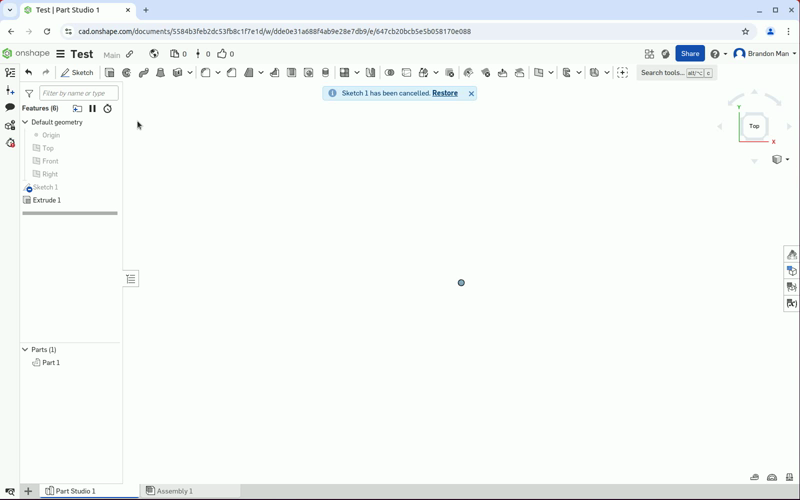
mouse_move(73, 189)
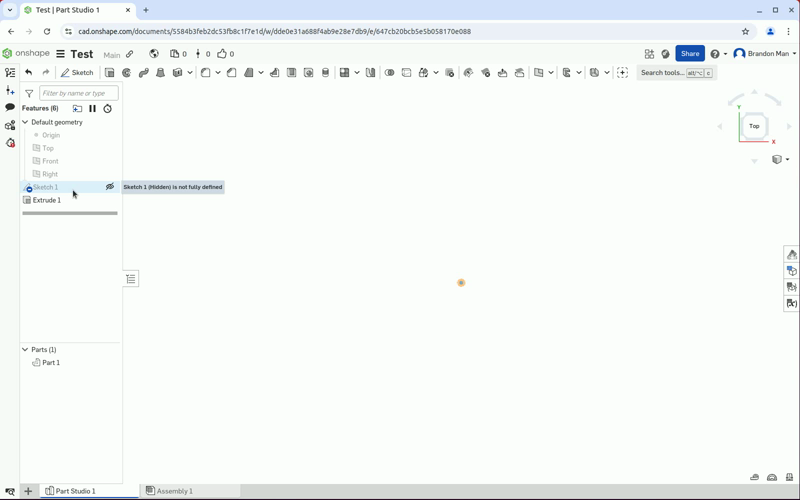
click(73, 189)
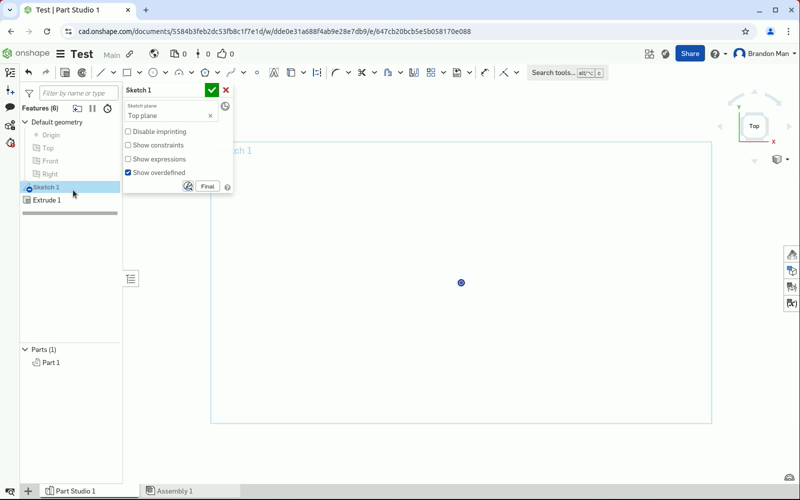
mouse_move(229, 92)
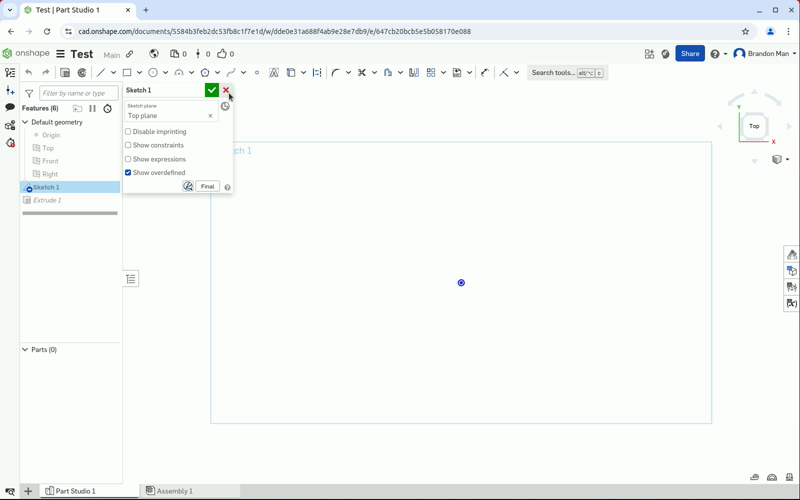
click(229, 92)
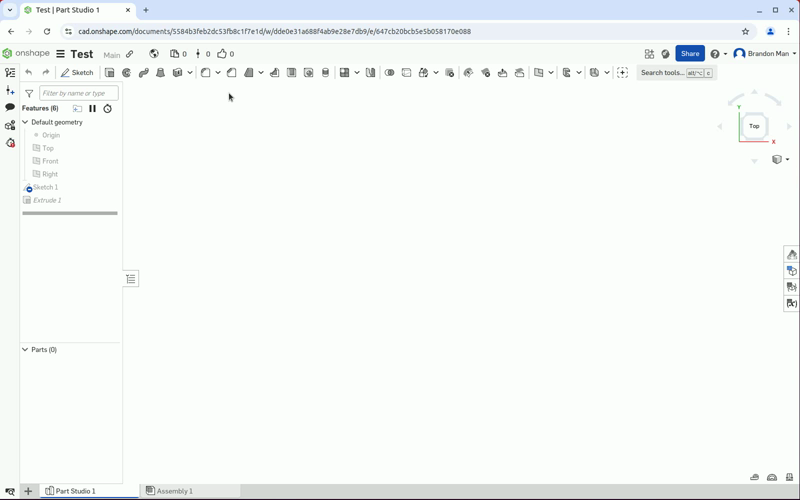
mouse_move(541, 75)
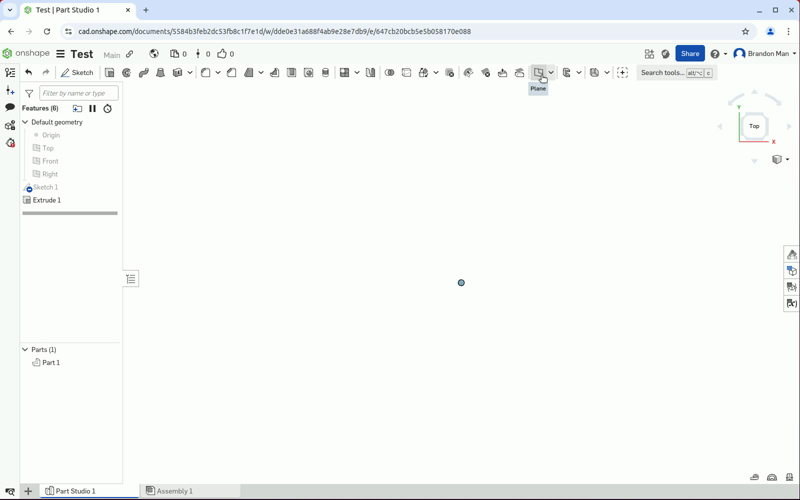
click(541, 75)
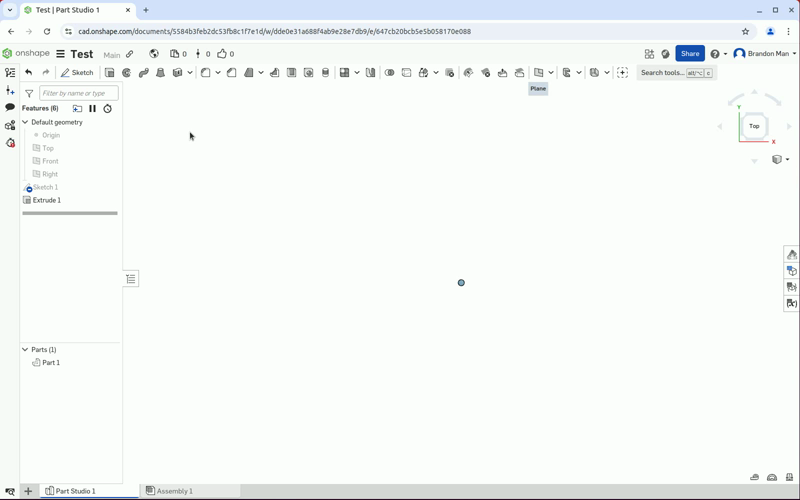
mouse_move(73, 150)
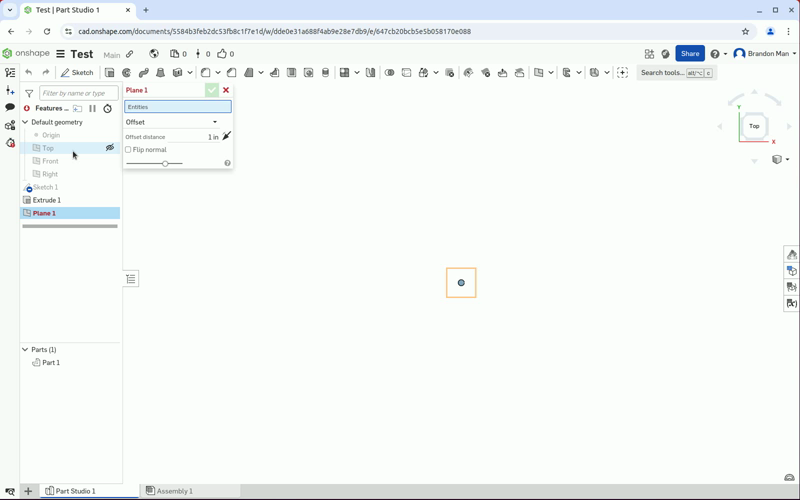
click(73, 150)
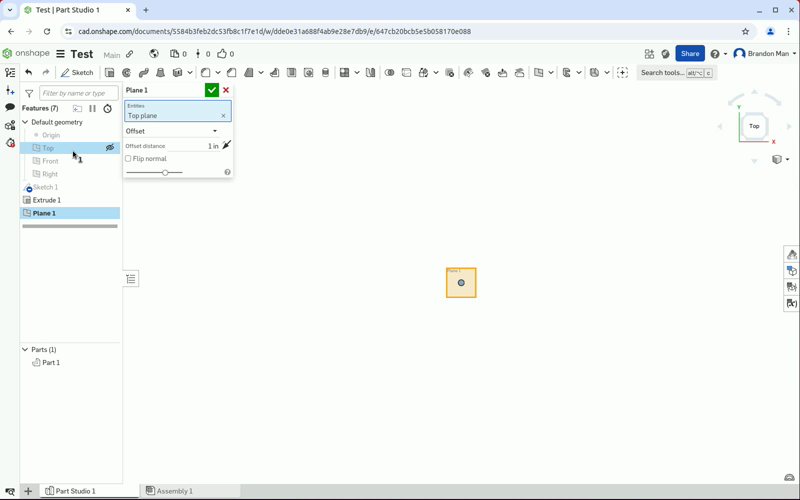
key(tab, 2)
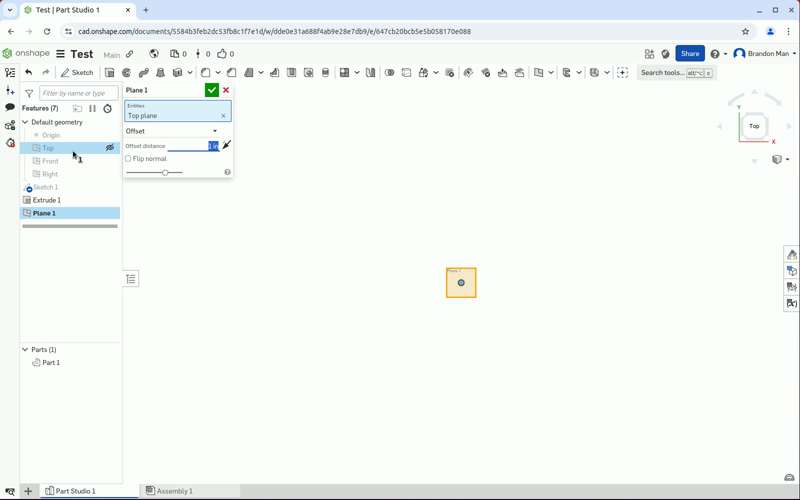
text(21.907)
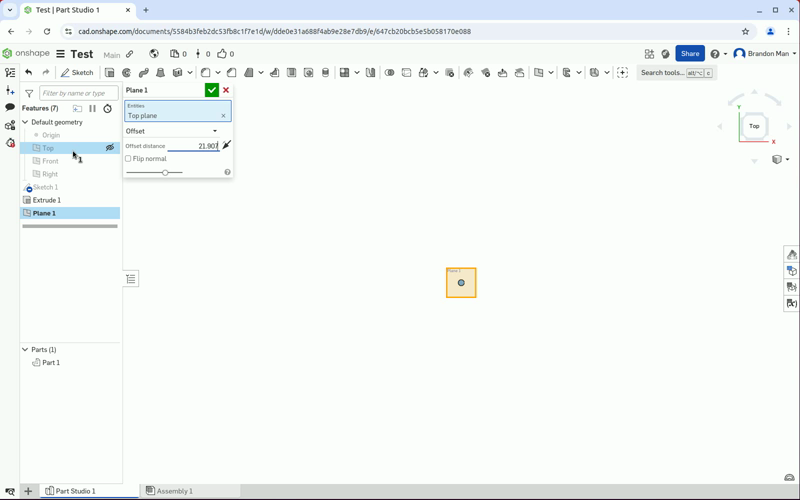
key(enter, 2)
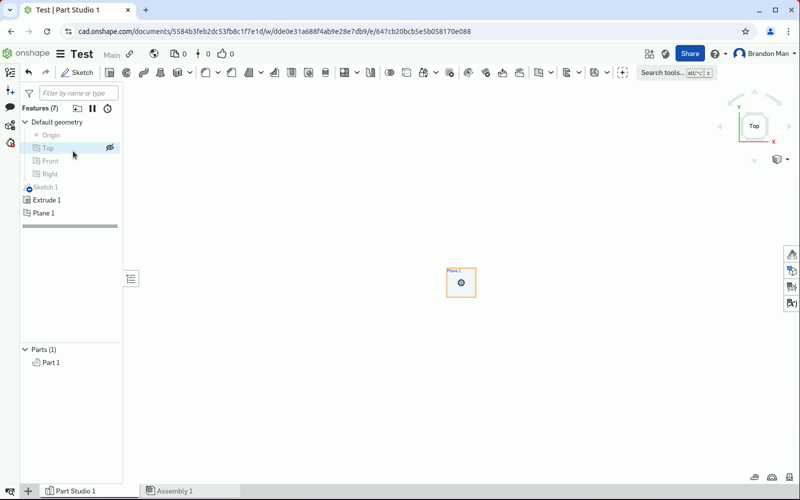
key(shift+s)
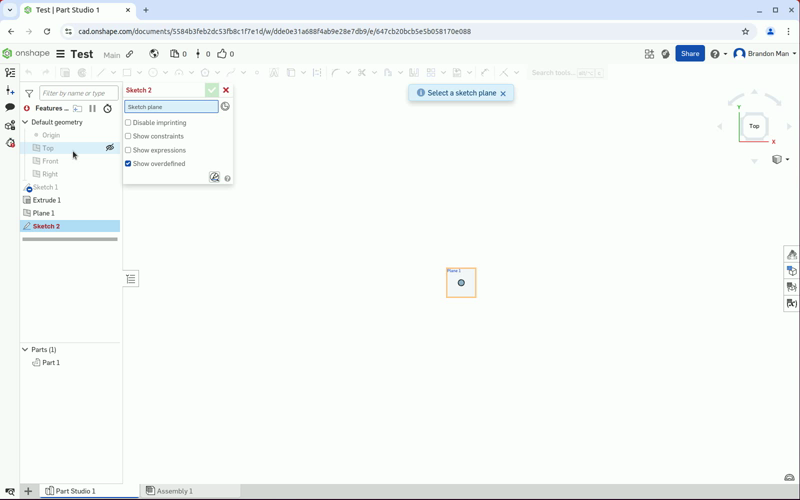
mouse_move(73, 215)
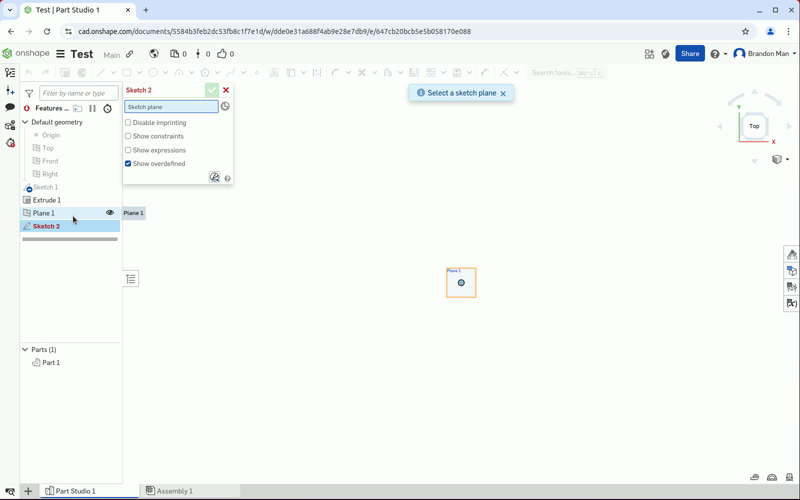
click(73, 215)
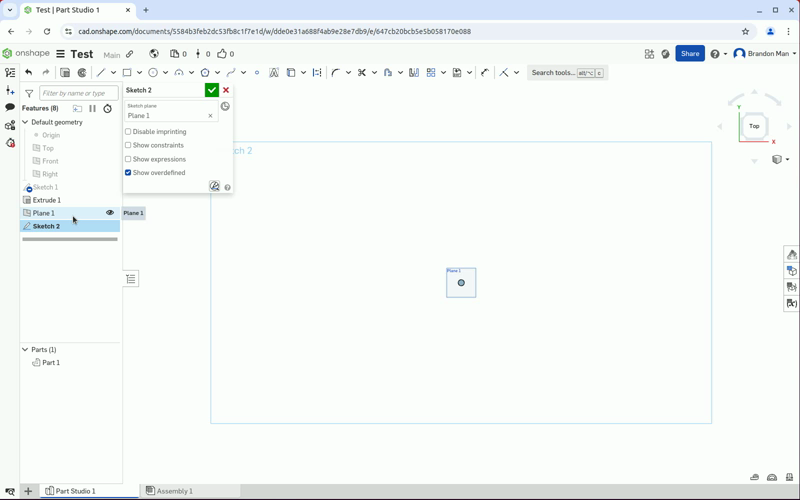
mouse_move(73, 352)
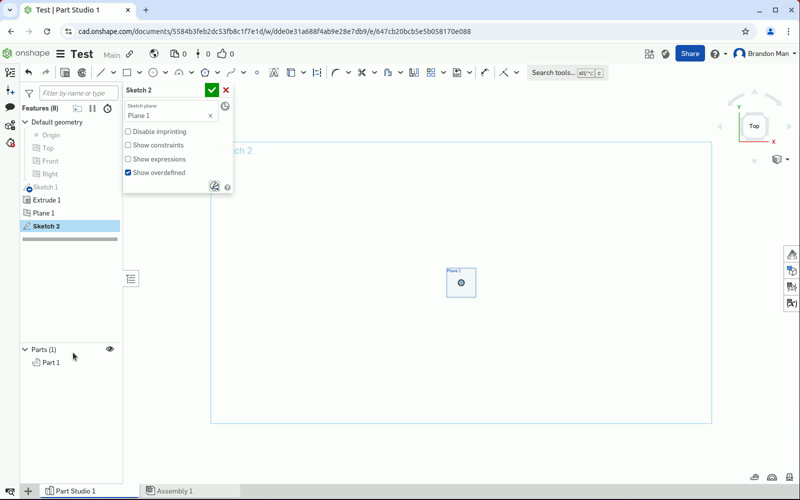
key(y)
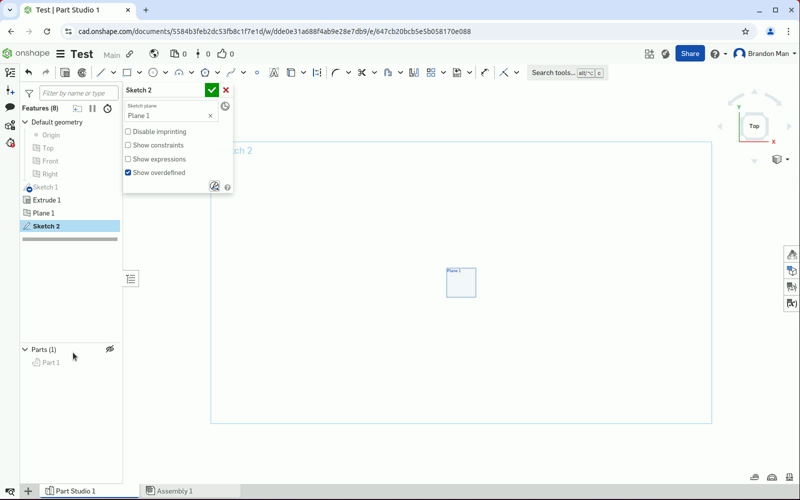
key(c)
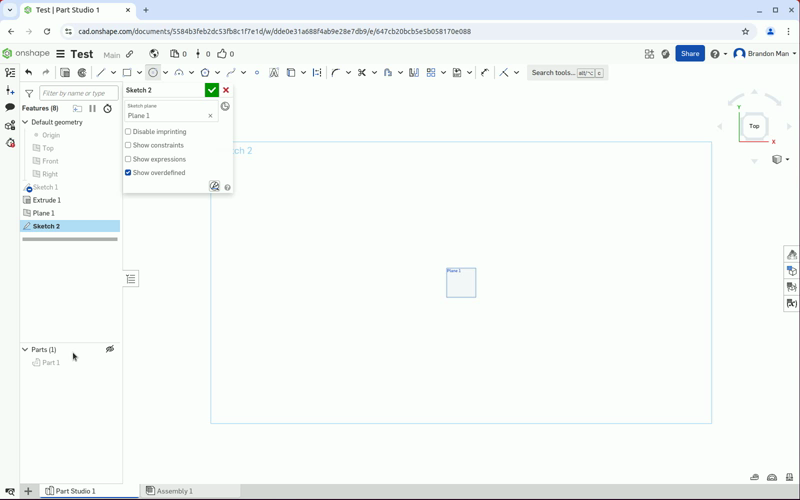
key_down(shift)
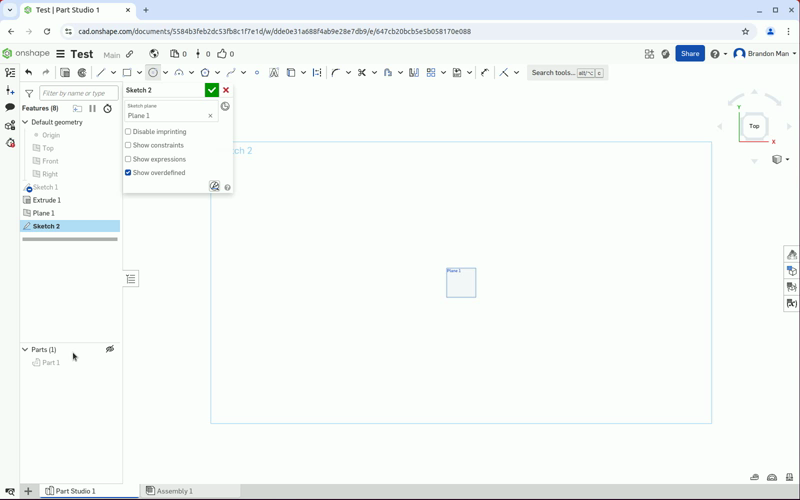
mouse_move(461, 282)
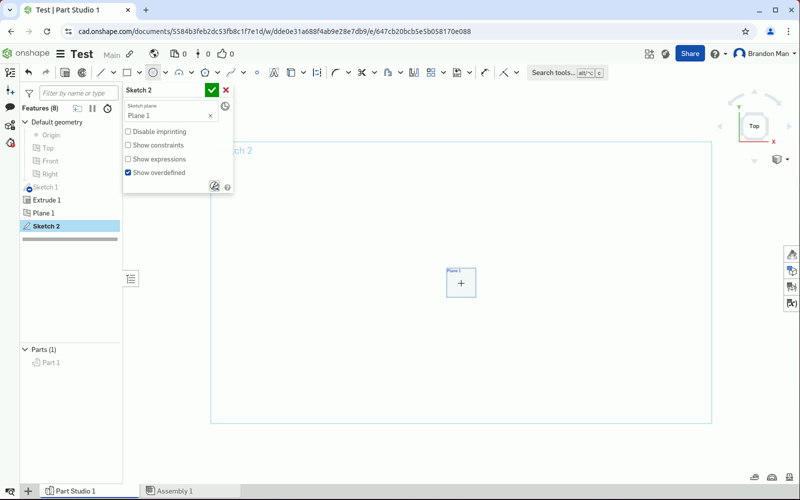
click(461, 282)
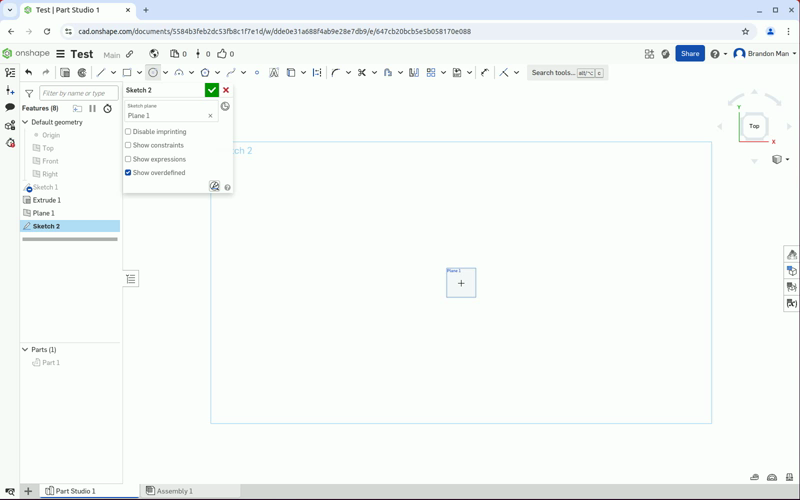
key_up(shift)
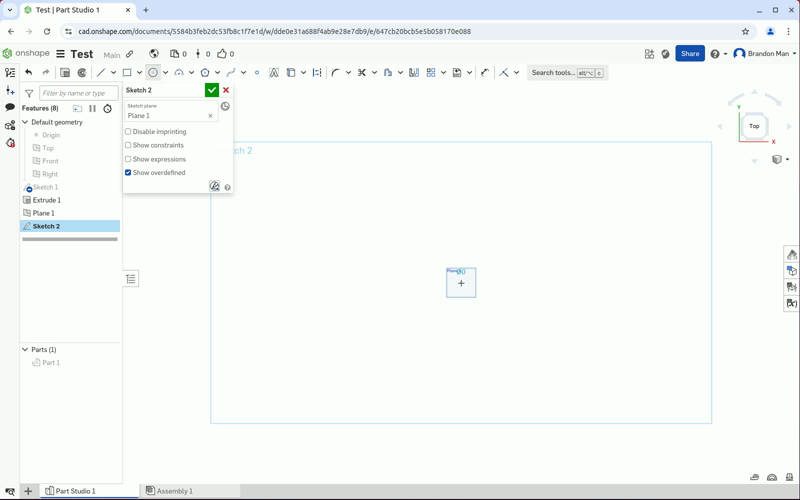
mouse_move(465, 282)
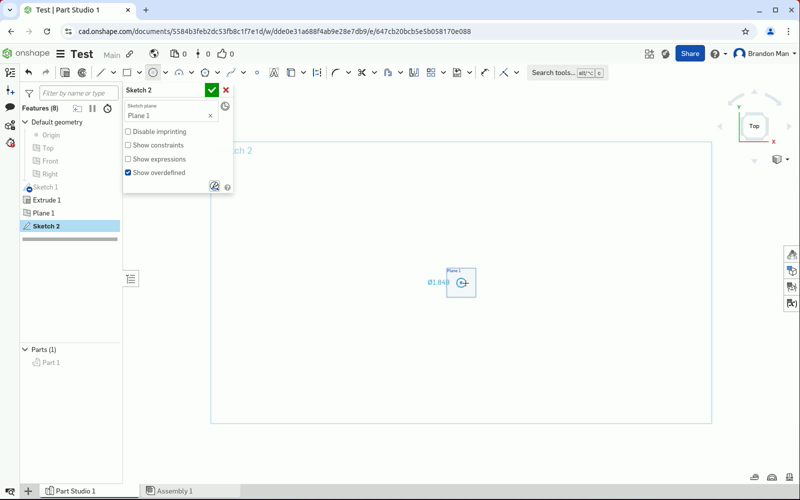
click(465, 282)
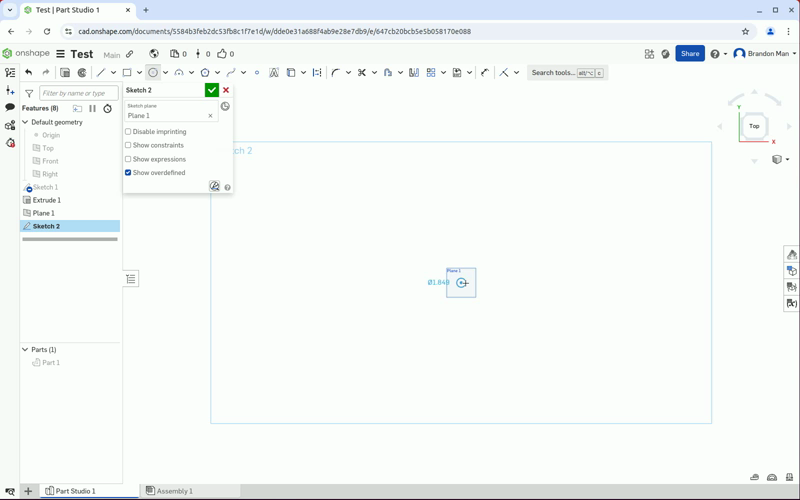
key(esc)
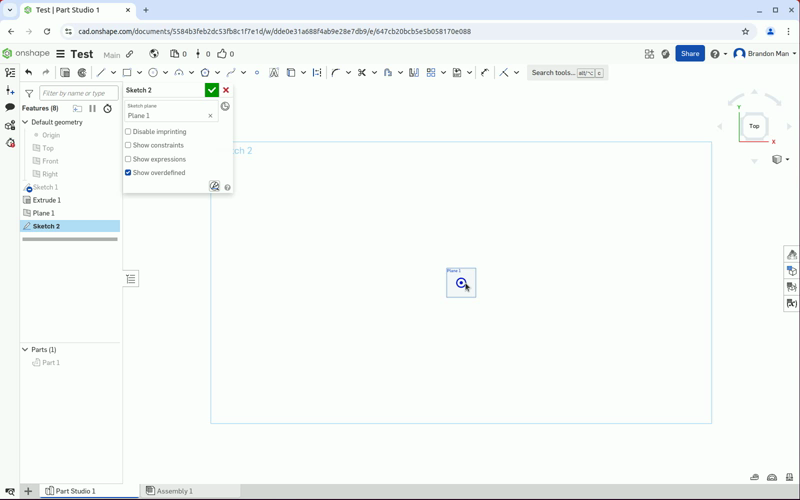
key(c)
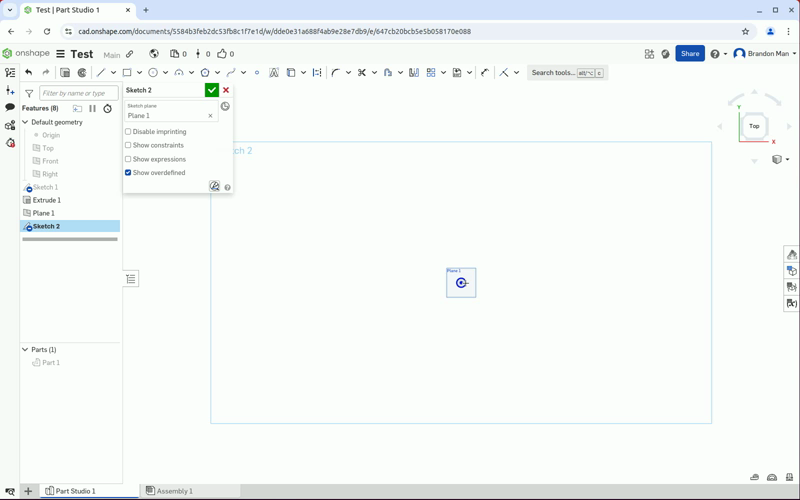
key_down(shift)
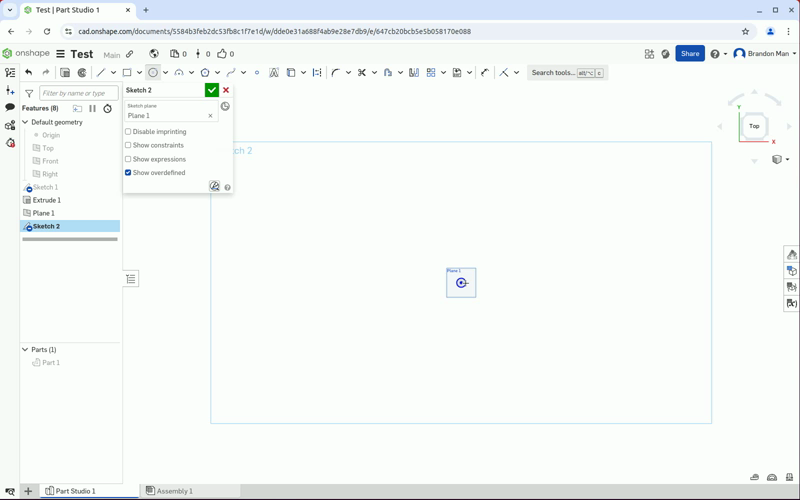
mouse_move(461, 282)
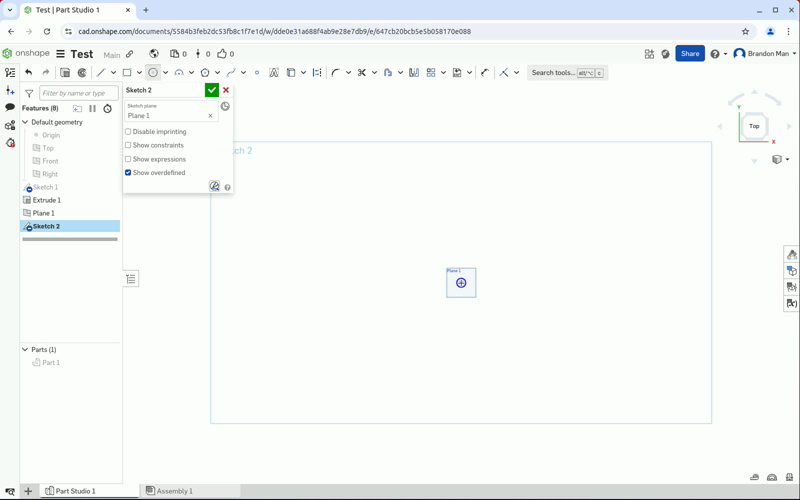
scroll(6)
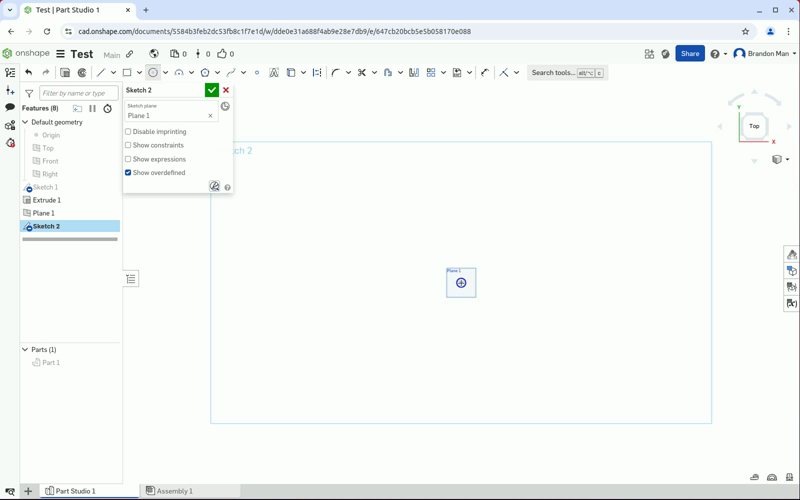
scroll(6)
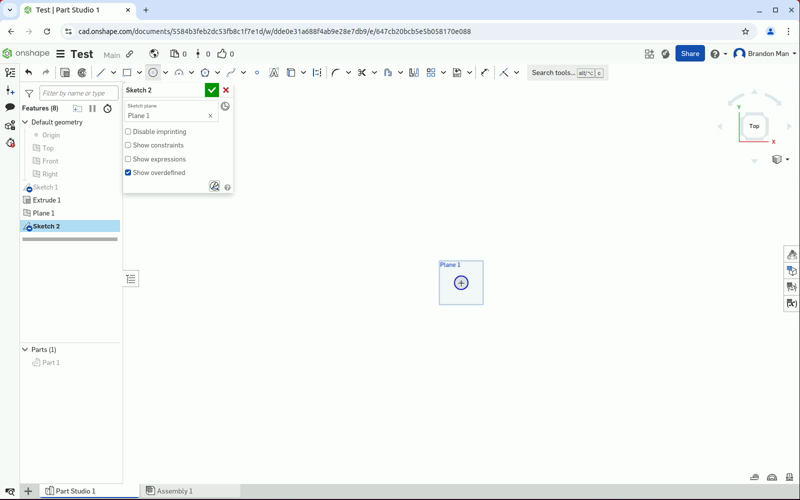
scroll(6)
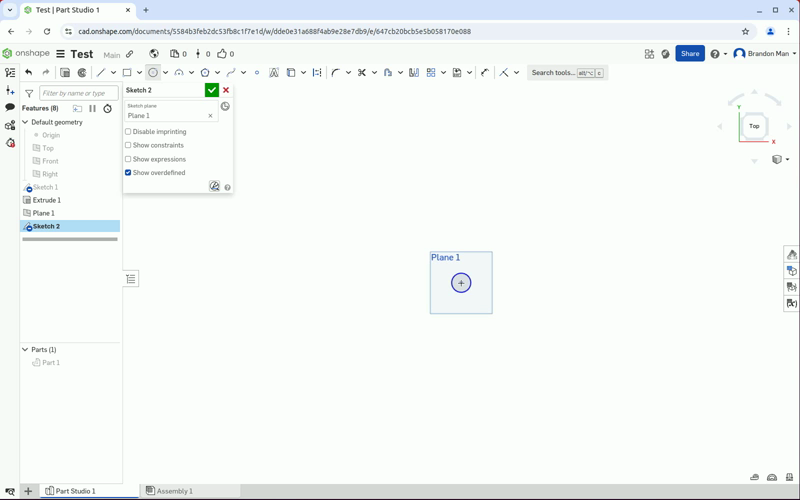
scroll(6)
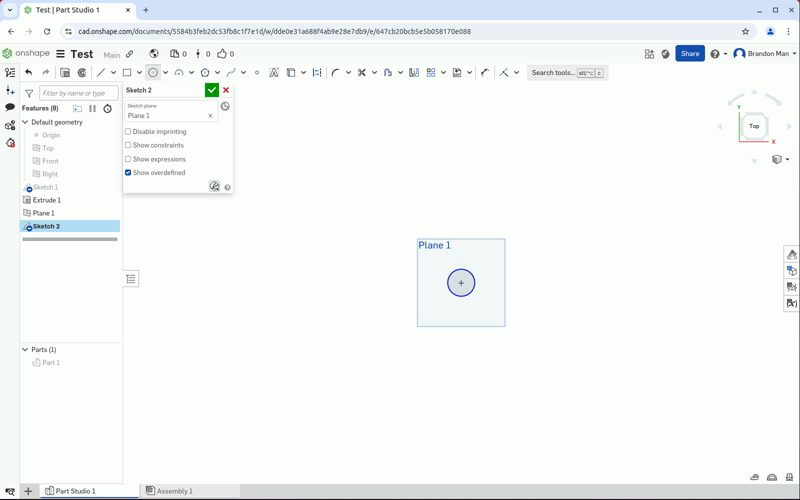
scroll(6)
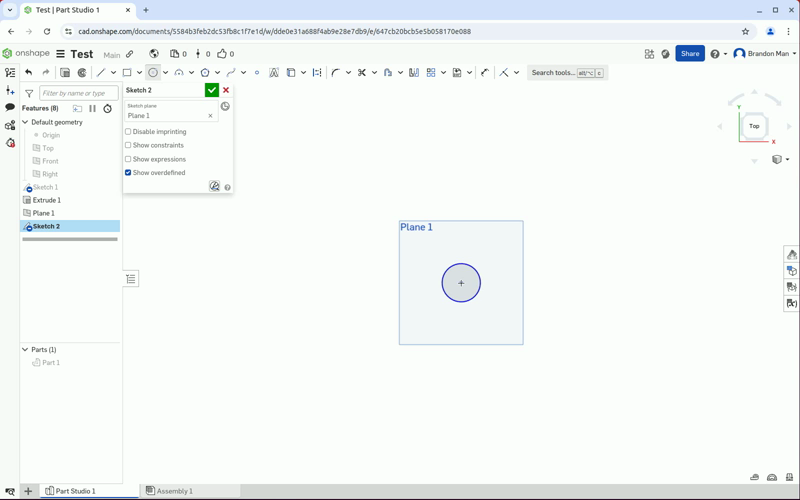
scroll(6)
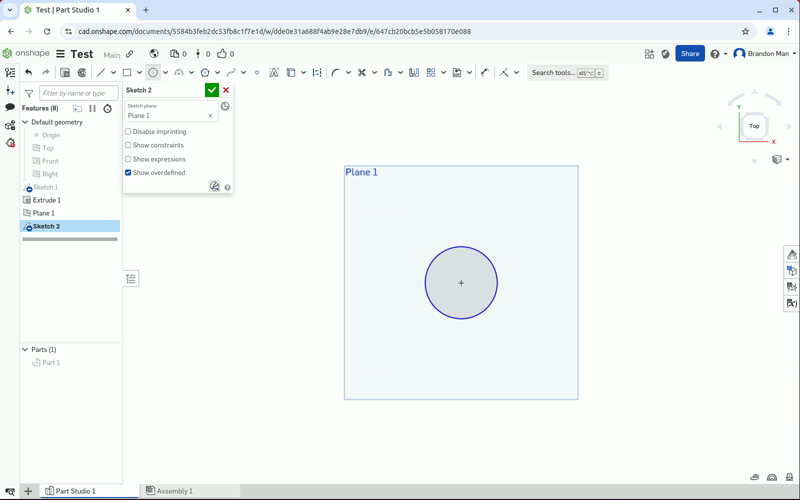
scroll(6)
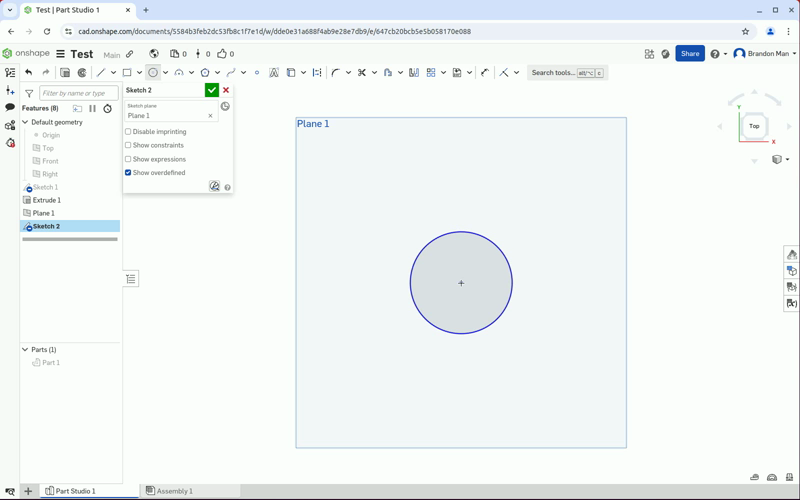
click(461, 282)
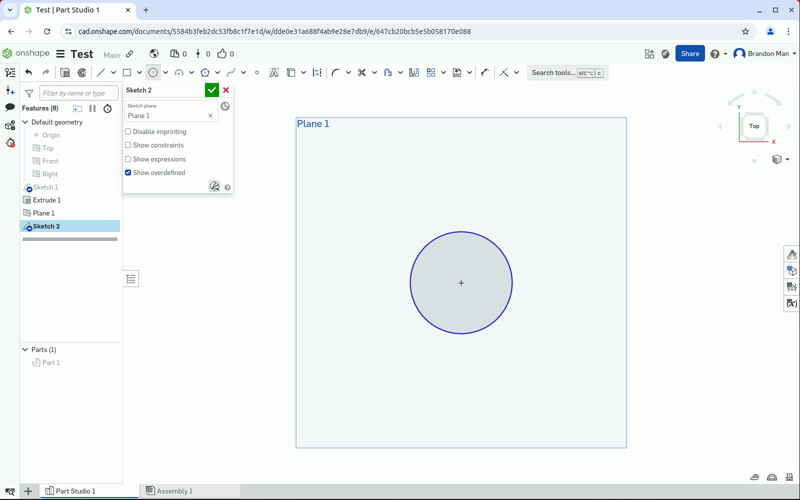
scroll(-6)
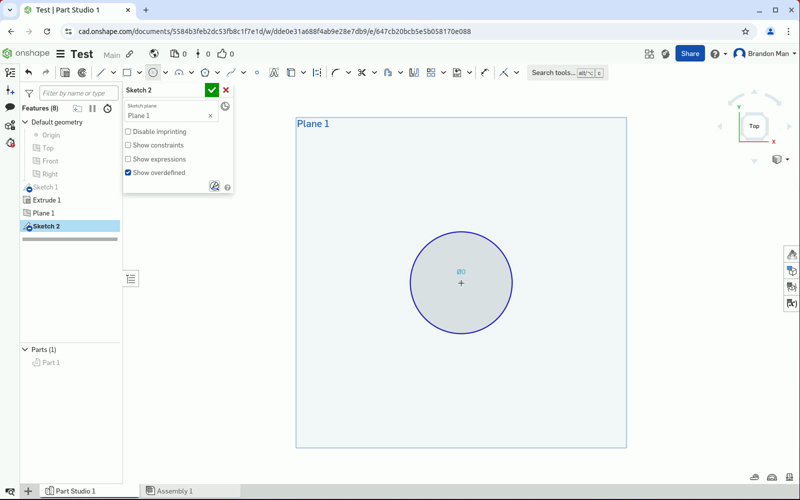
scroll(-6)
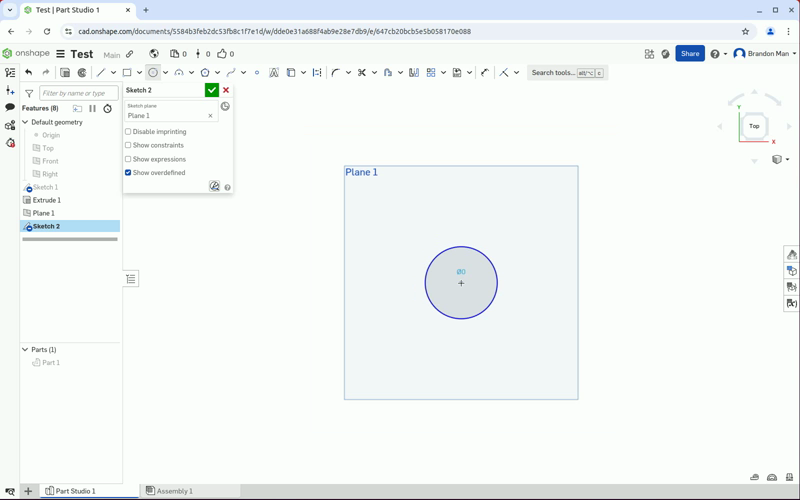
scroll(-6)
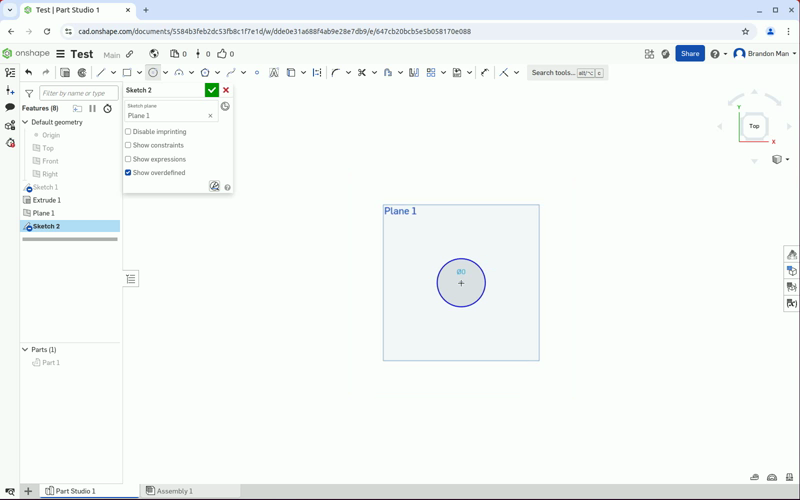
scroll(-6)
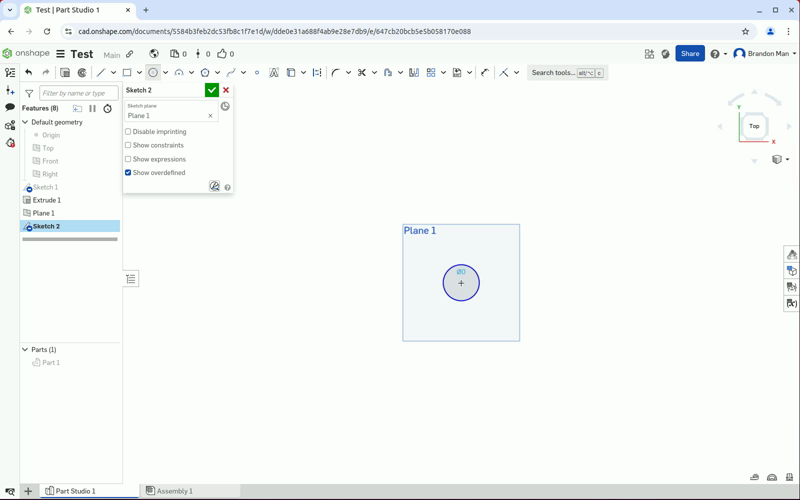
scroll(-6)
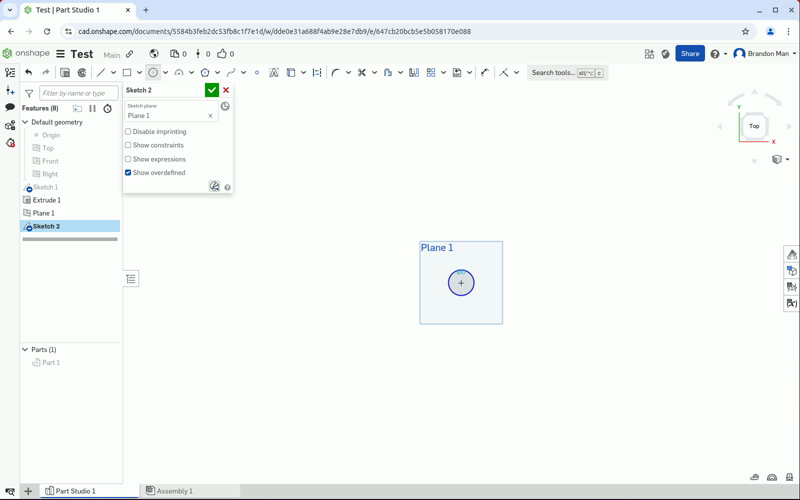
scroll(-6)
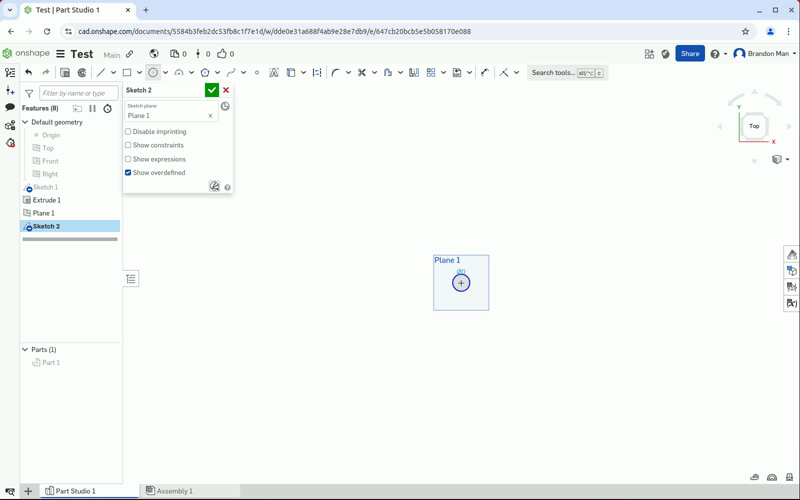
scroll(-6)
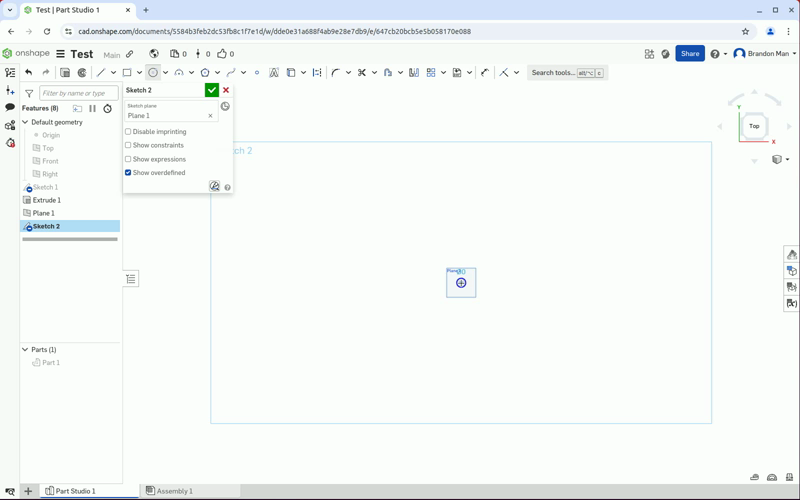
key_up(shift)
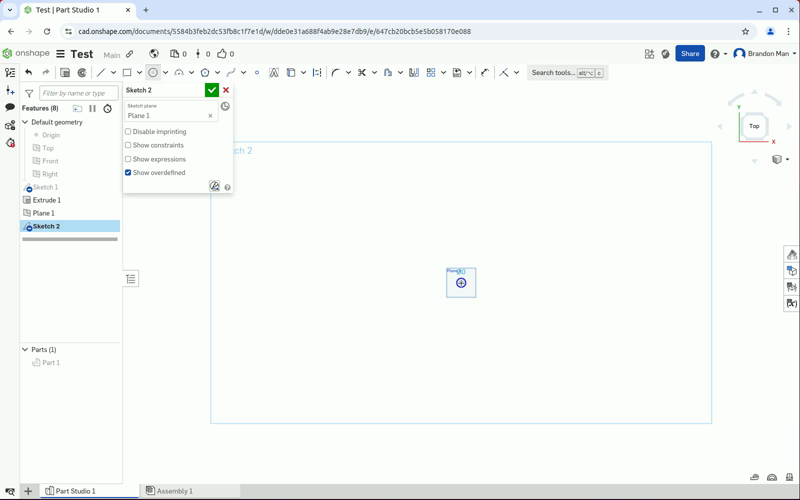
mouse_move(463, 282)
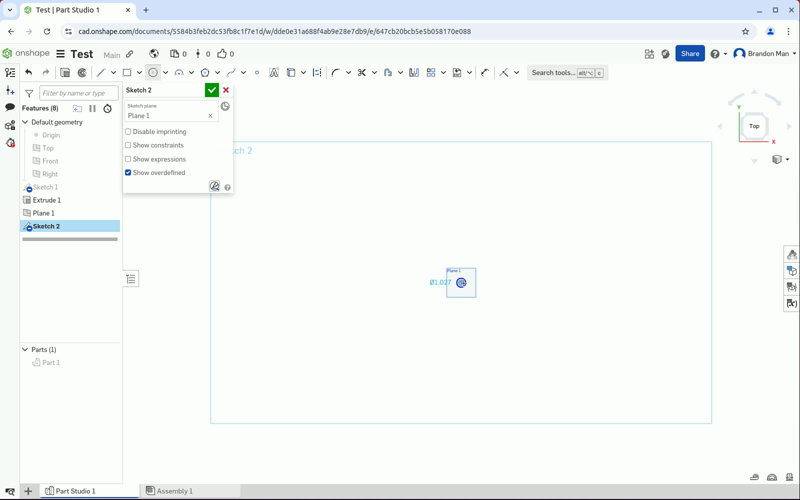
scroll(6)
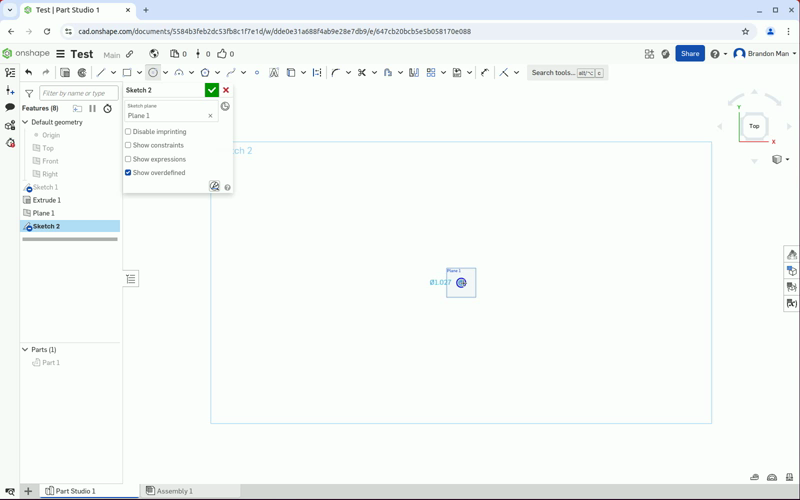
scroll(6)
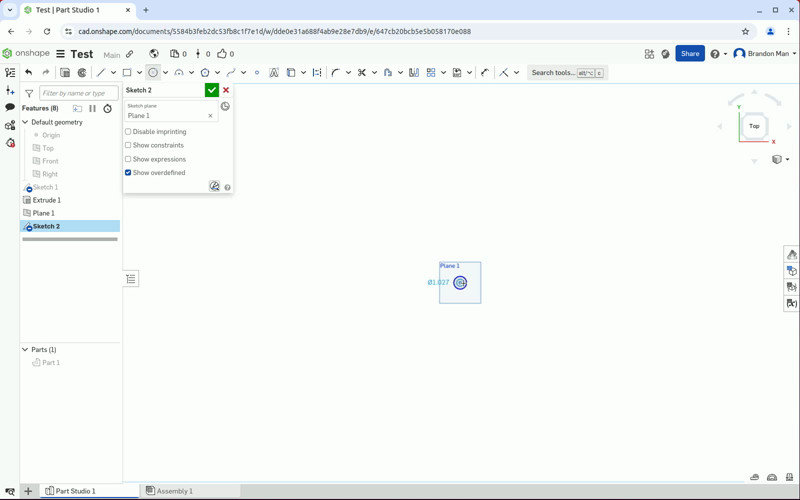
scroll(6)
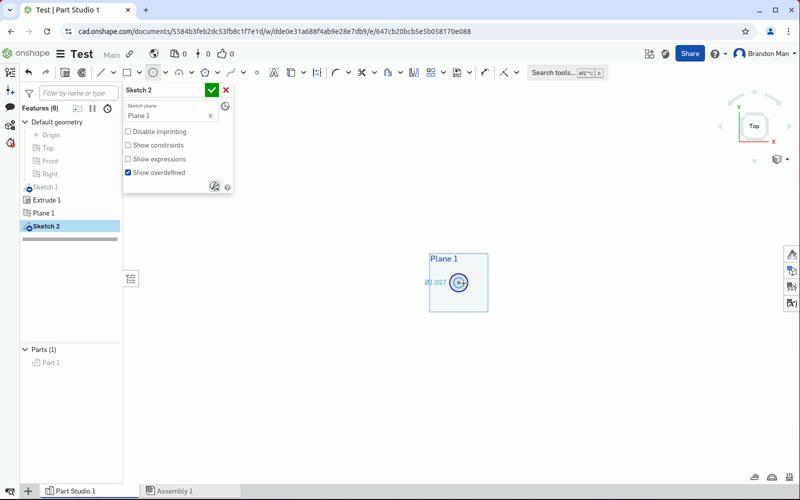
scroll(6)
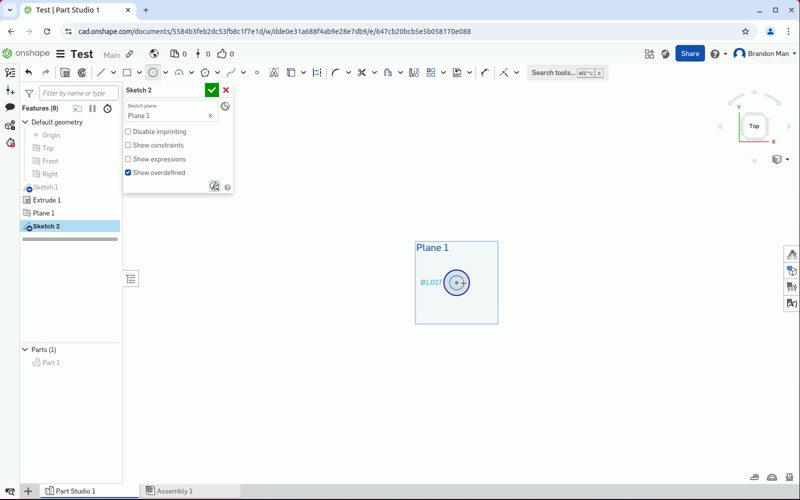
scroll(6)
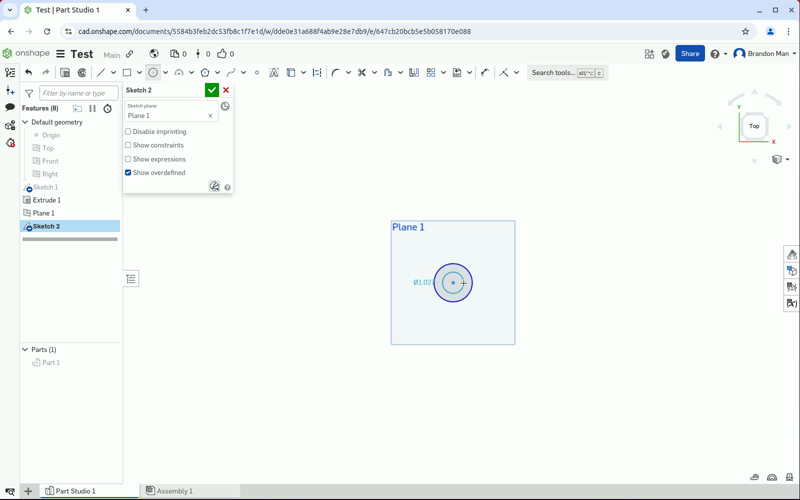
scroll(6)
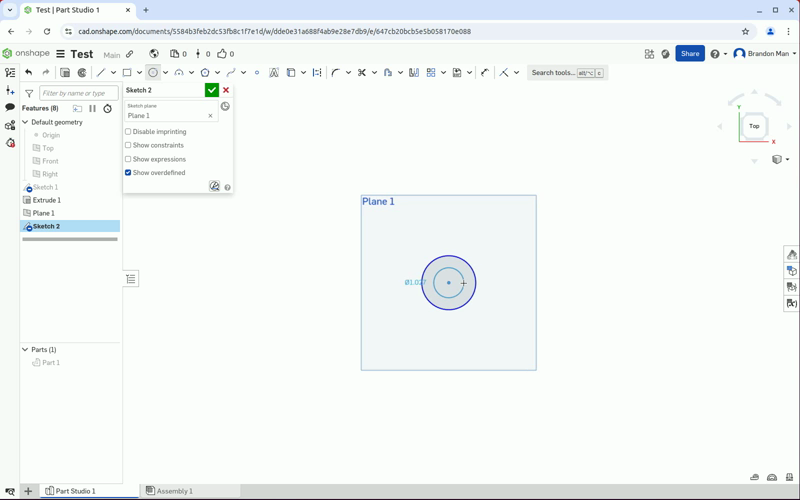
scroll(6)
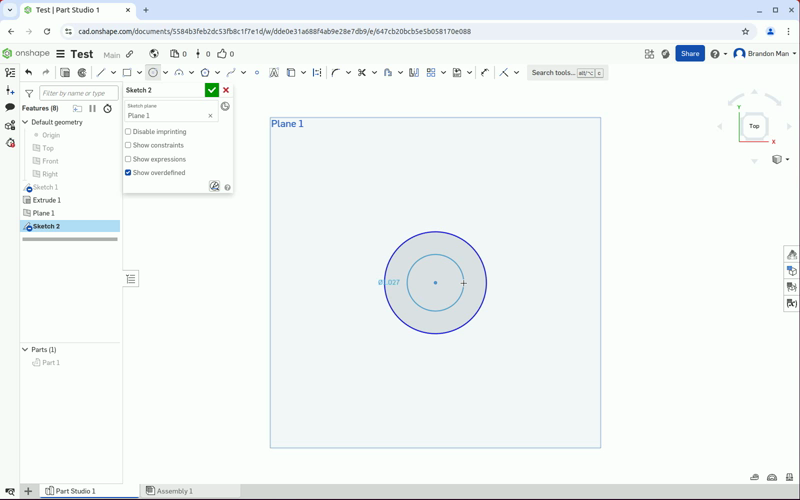
click(463, 282)
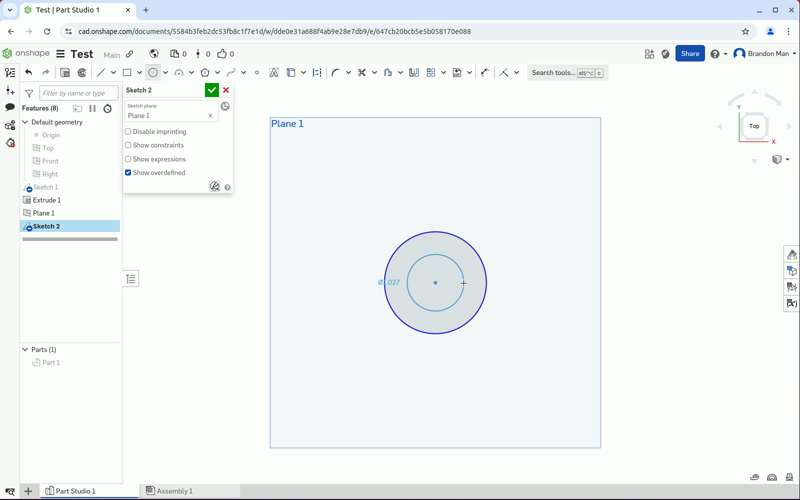
scroll(-6)
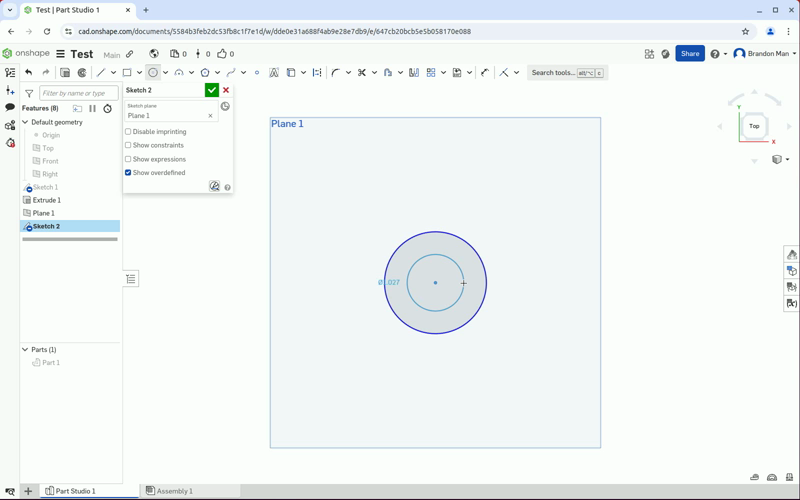
scroll(-6)
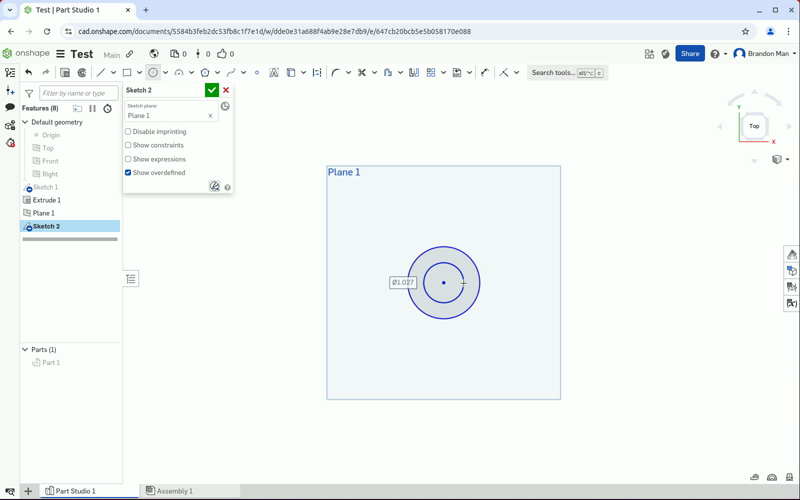
scroll(-6)
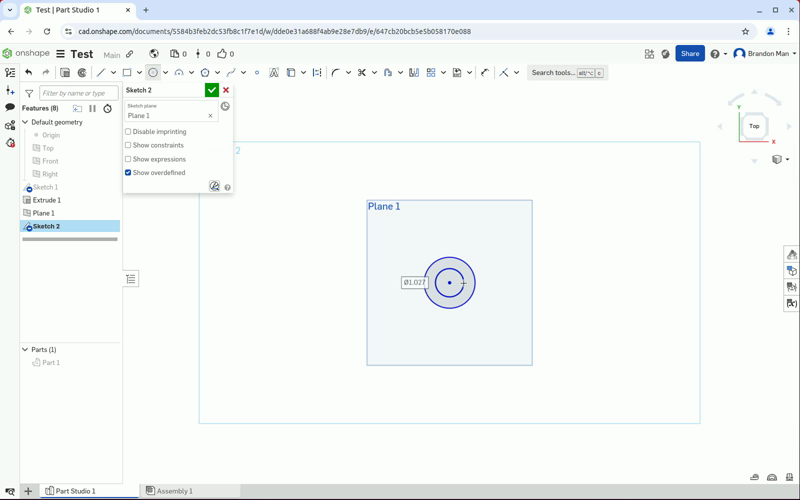
scroll(-6)
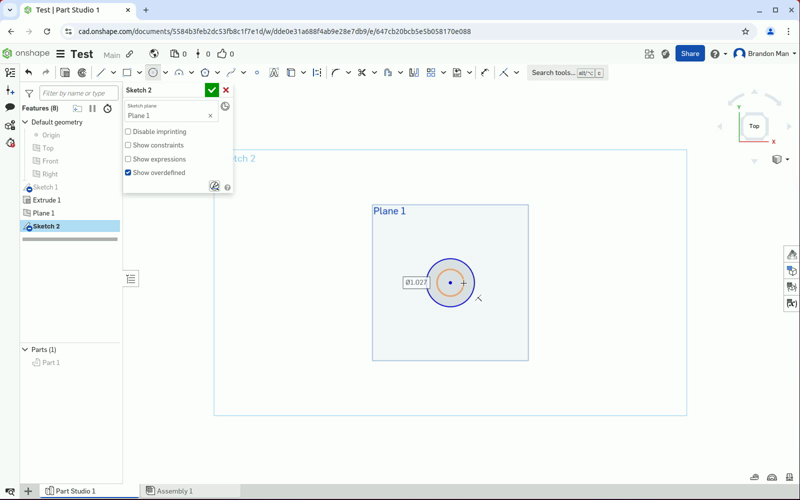
scroll(-6)
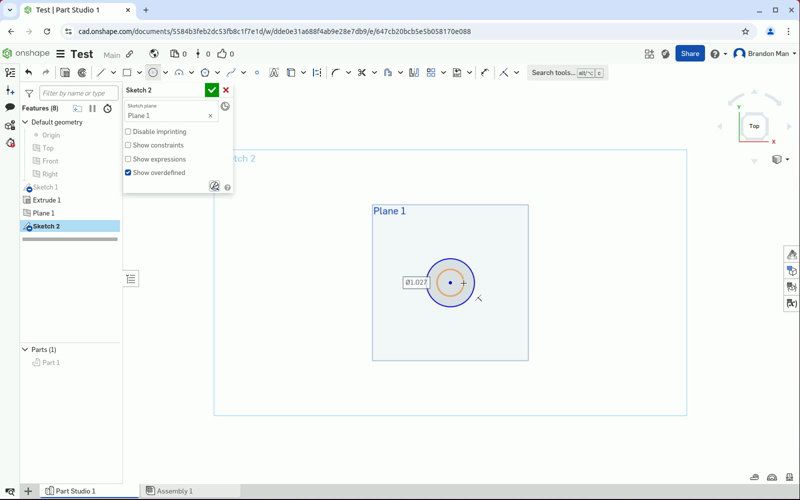
scroll(-6)
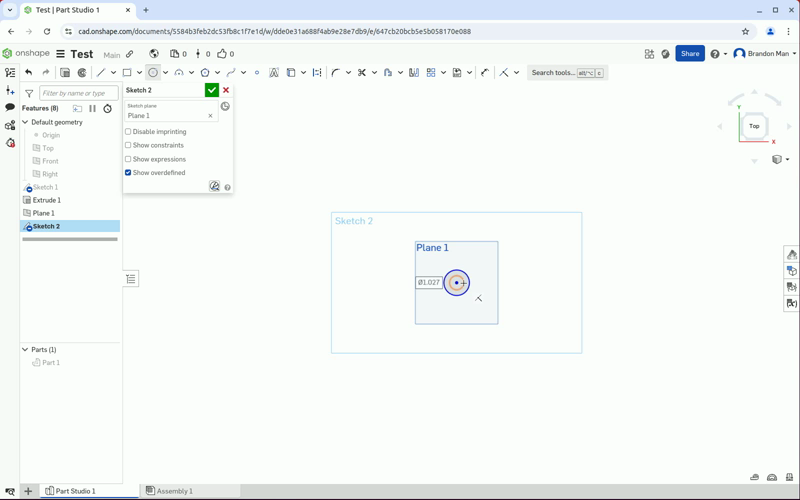
scroll(-6)
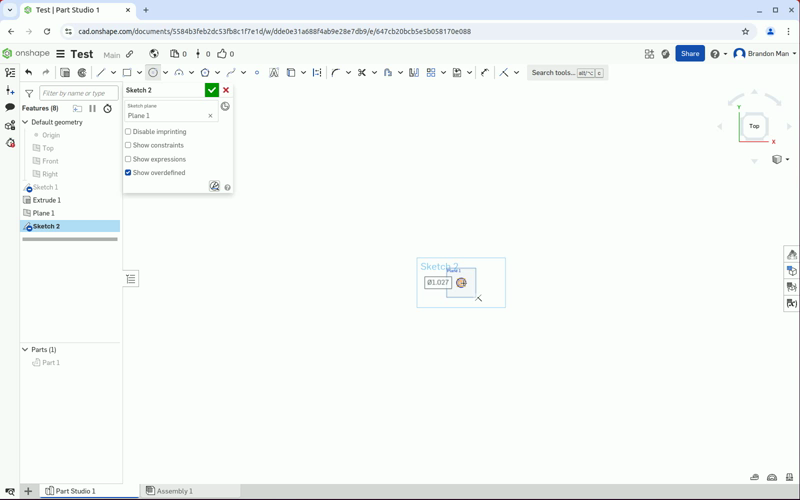
key(esc)
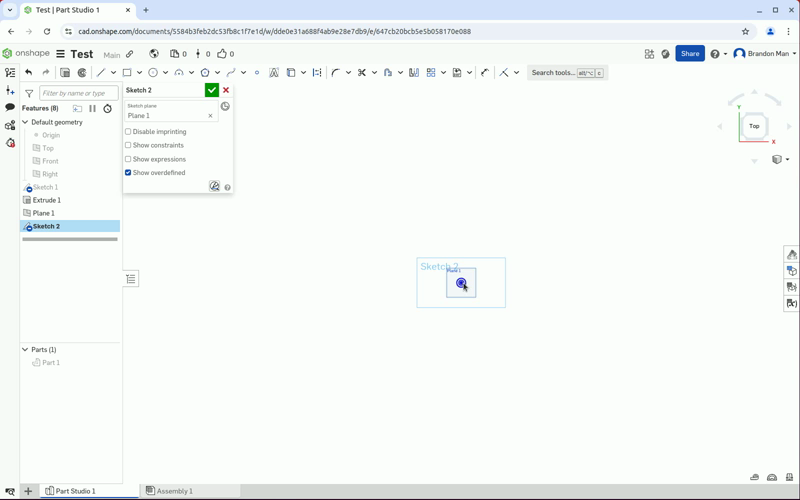
mouse_move(459, 279)
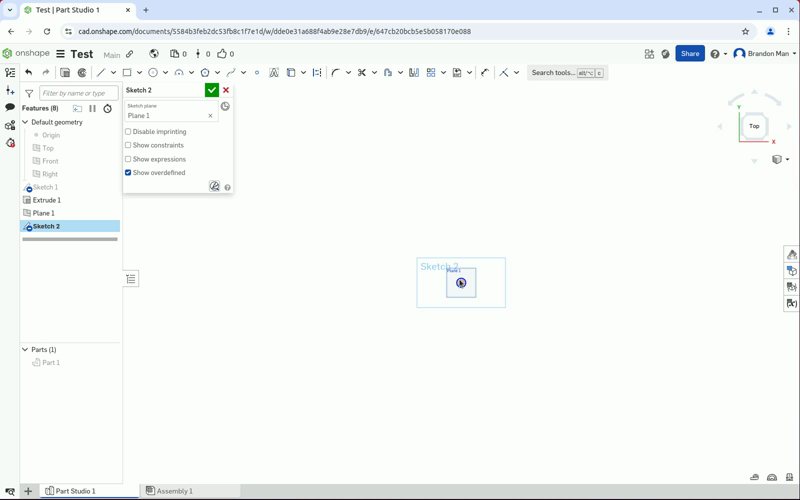
scroll(6)
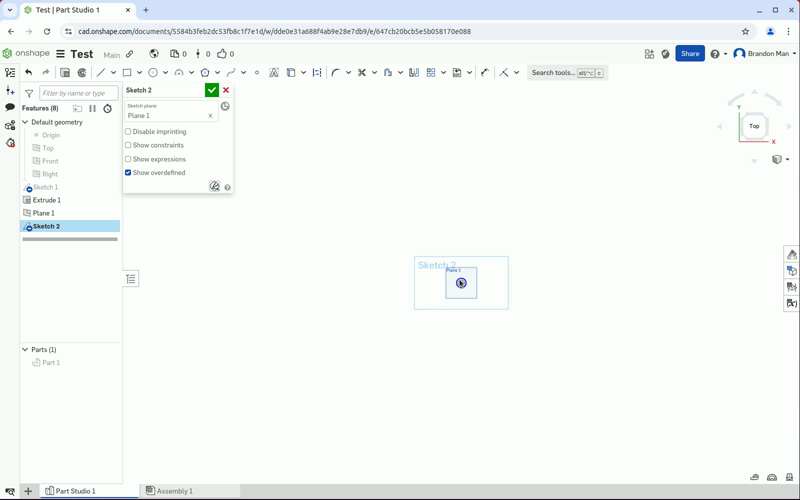
scroll(6)
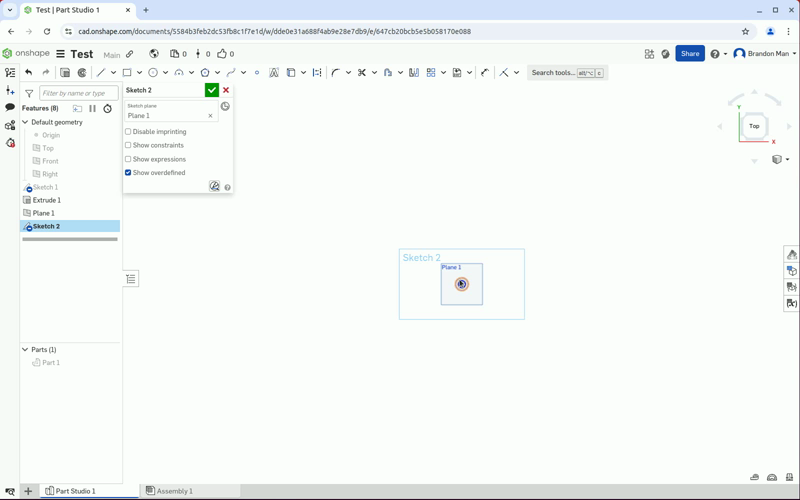
scroll(6)
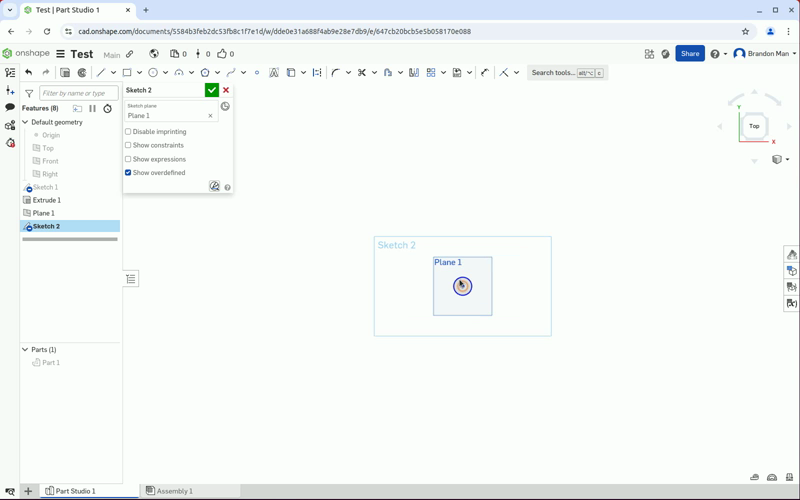
scroll(6)
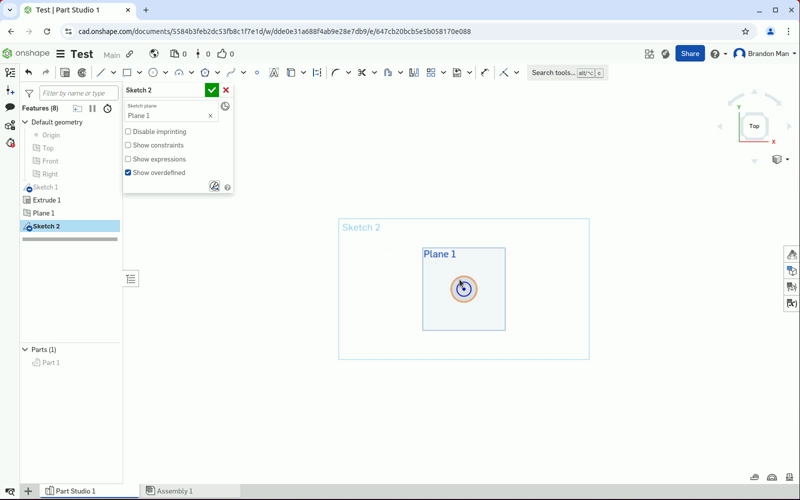
scroll(6)
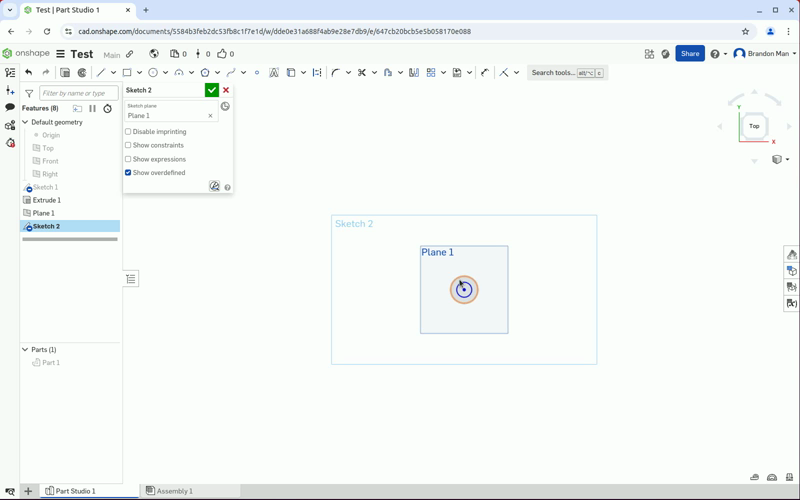
scroll(6)
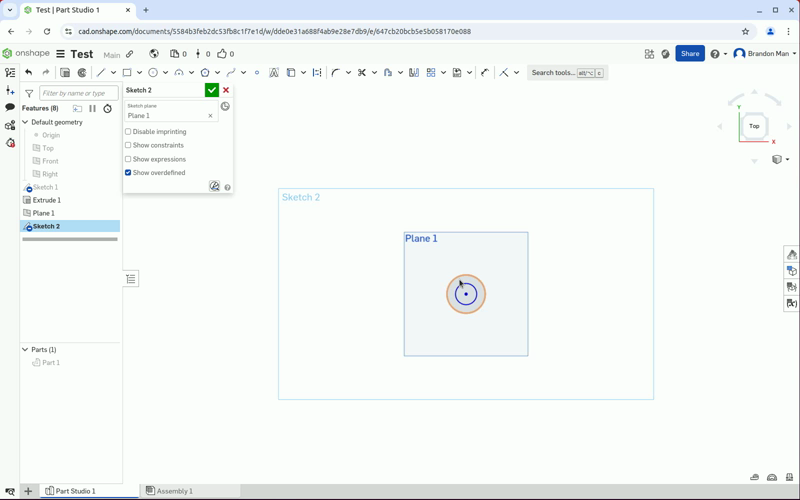
scroll(6)
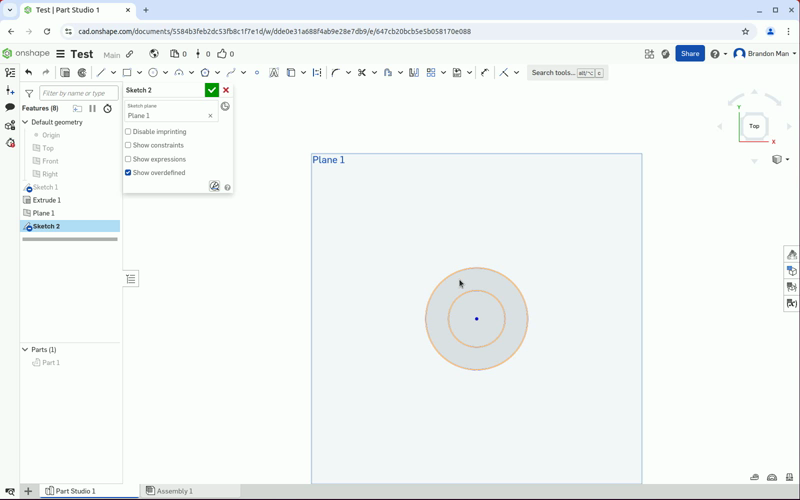
click(459, 279)
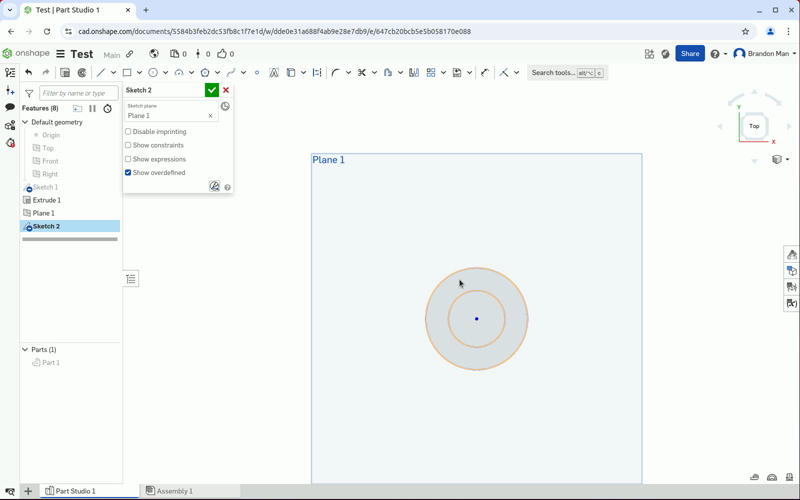
scroll(-6)
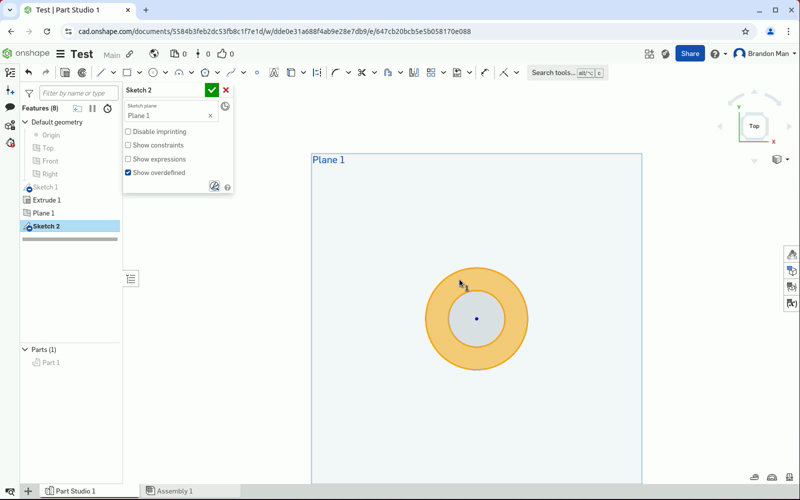
scroll(-6)
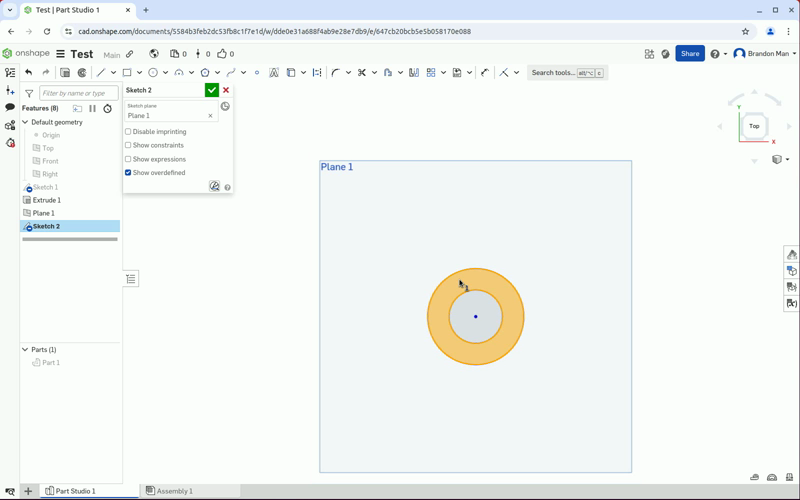
scroll(-6)
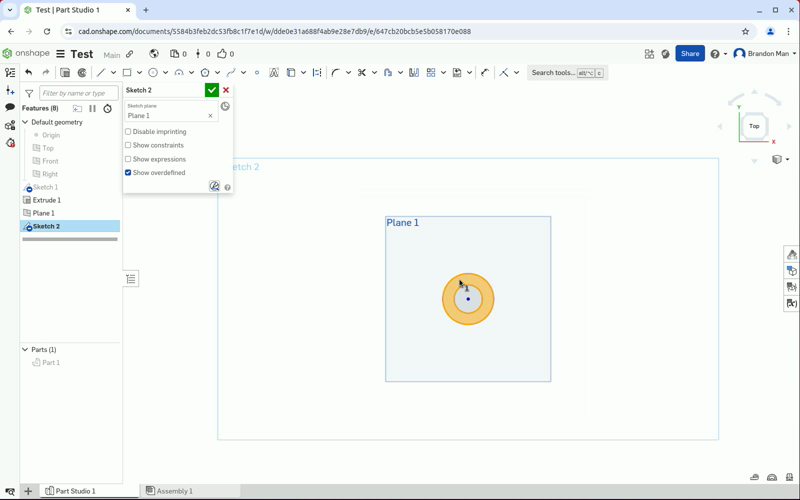
scroll(-6)
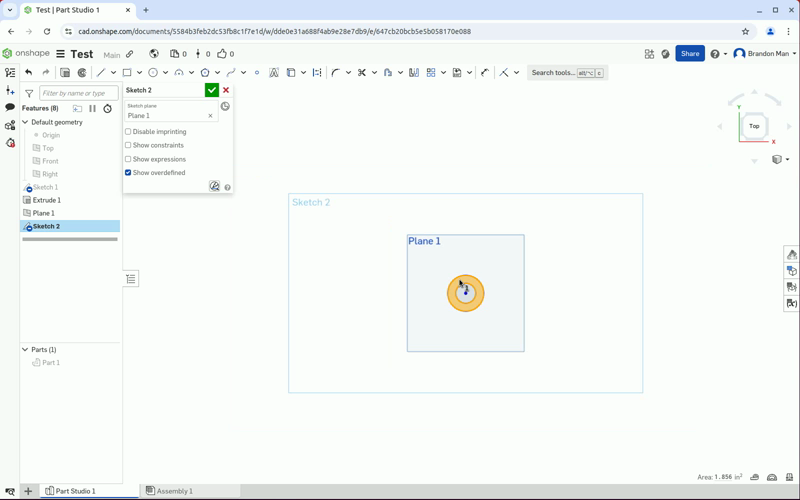
scroll(-6)
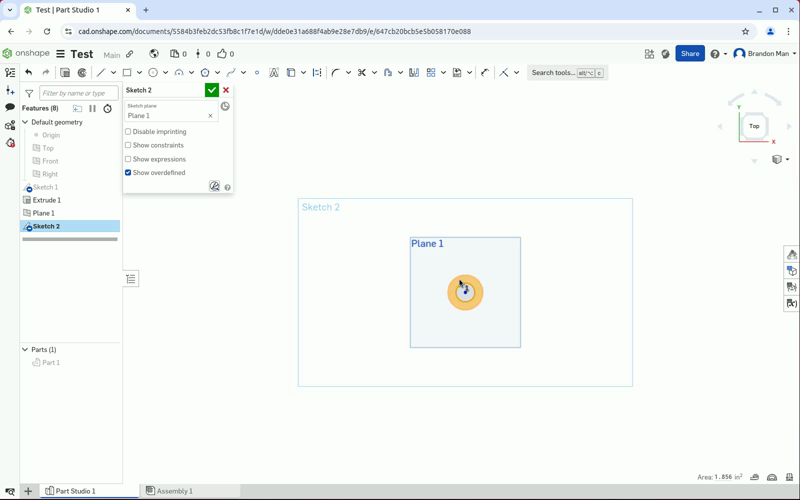
scroll(-6)
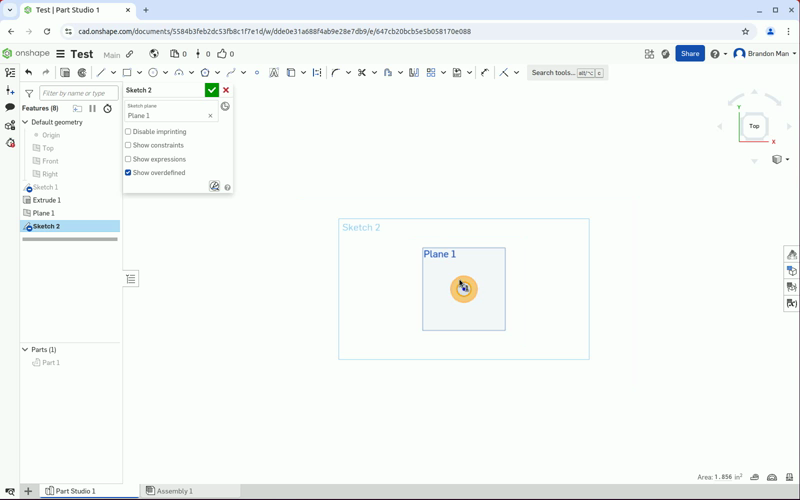
scroll(-6)
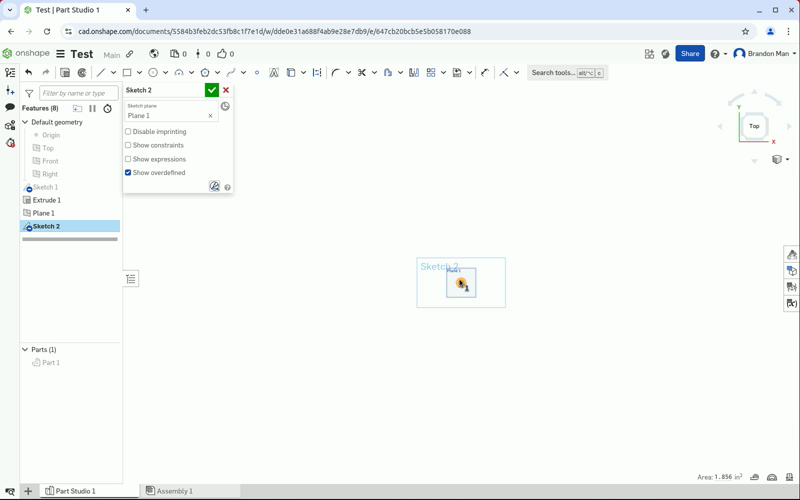
mouse_move(73, 352)
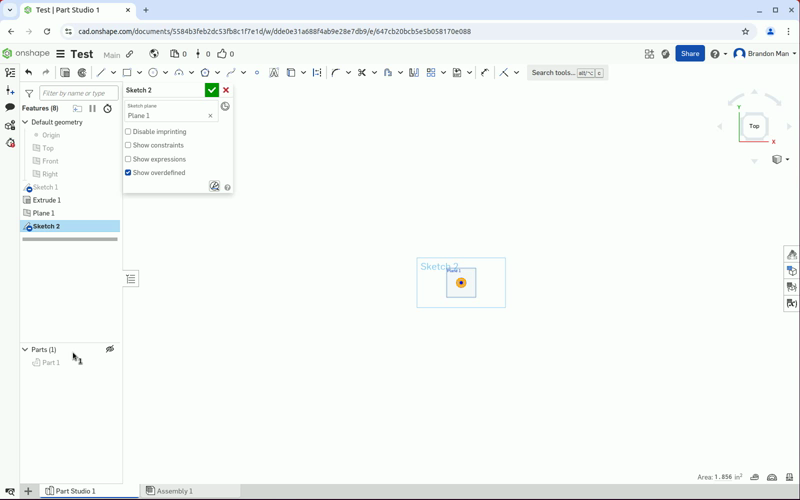
key(shift+y)
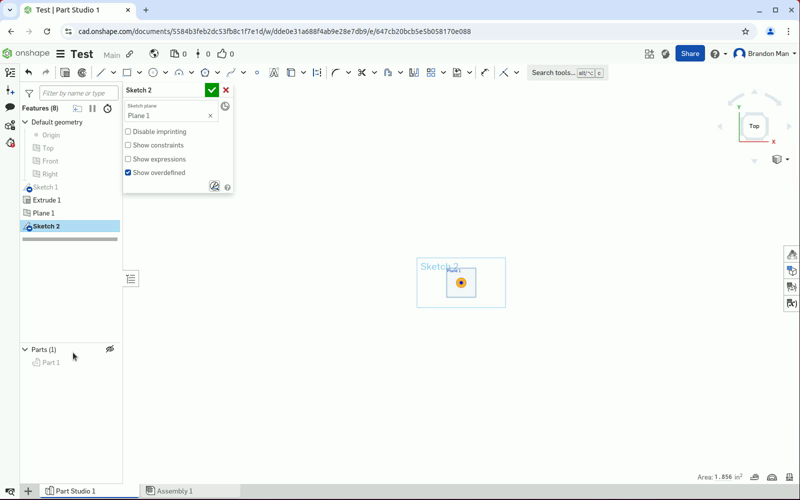
key(shift+e)
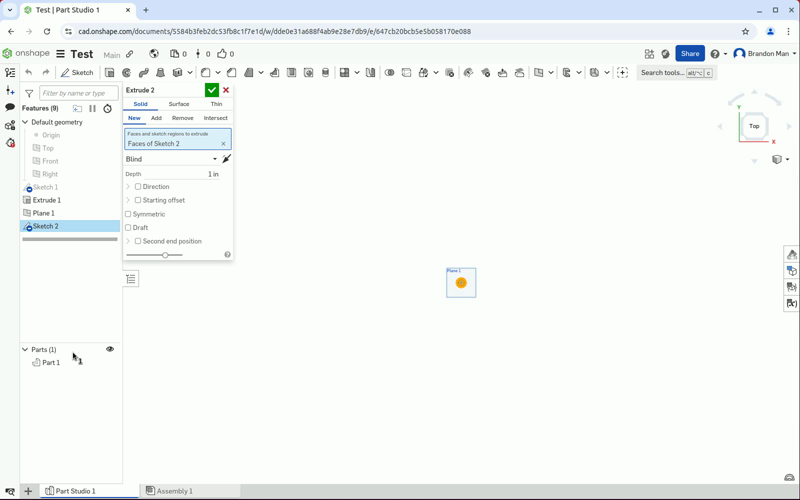
mouse_move(143, 106)
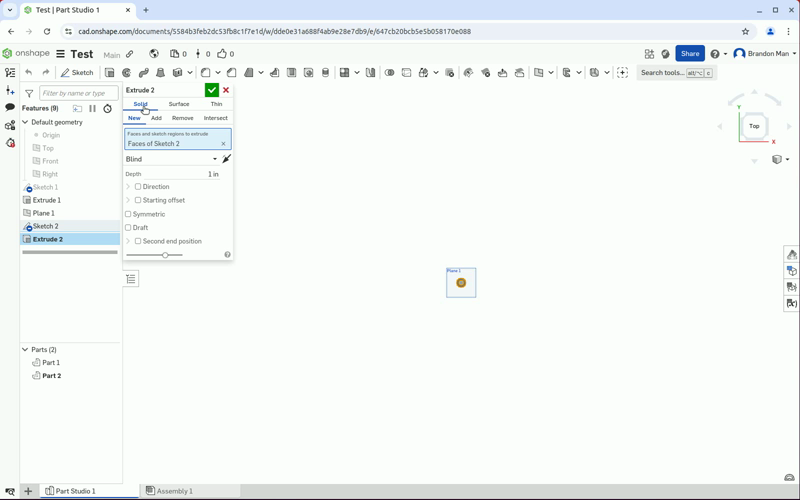
click(143, 106)
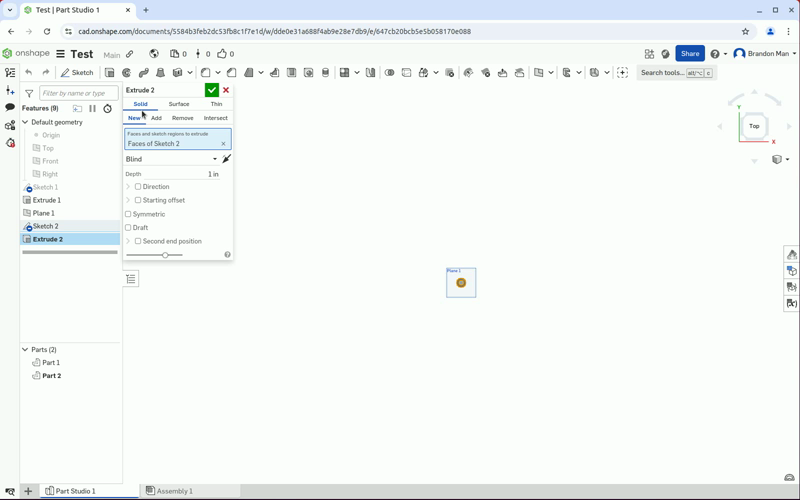
mouse_move(137, 120)
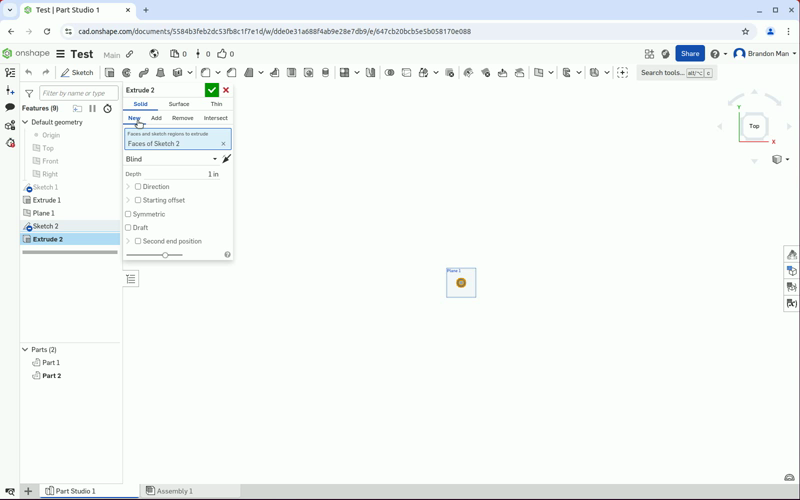
click(137, 120)
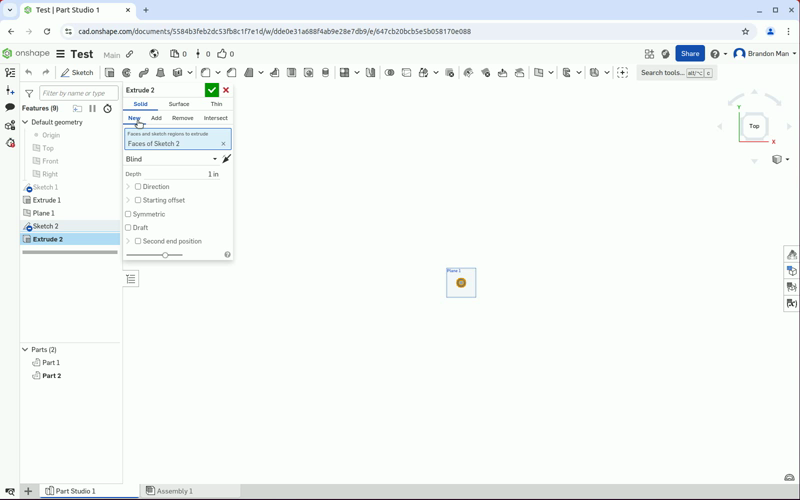
key(tab, 4)
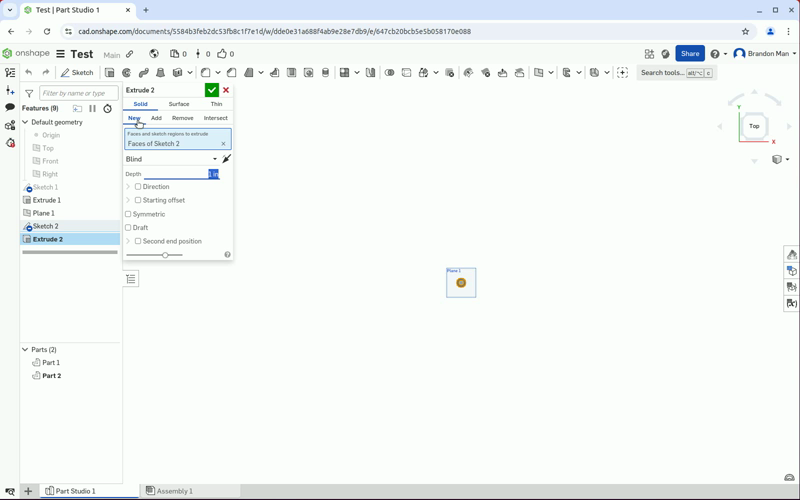
text(-1.204)
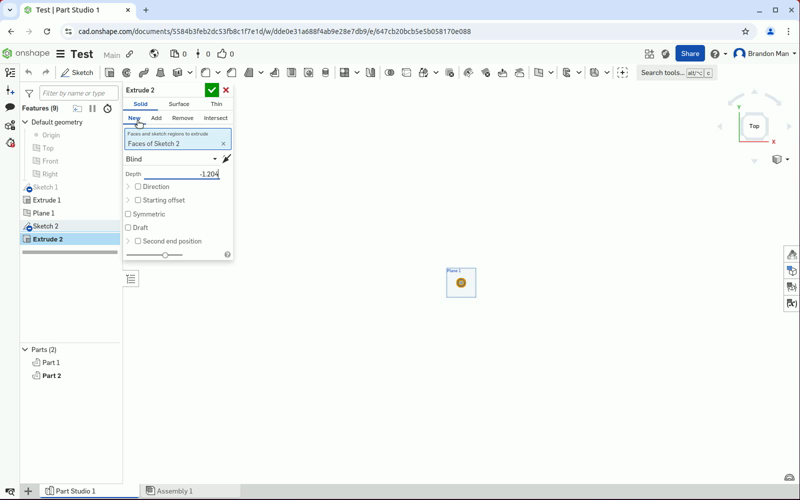
key(enter)
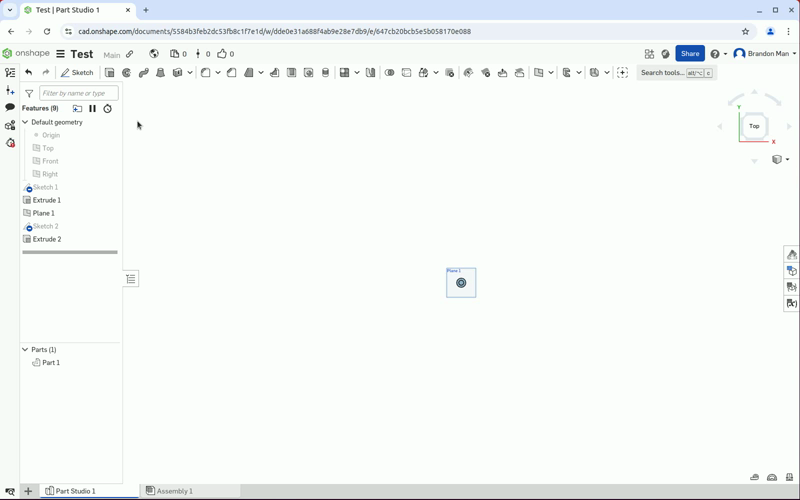
key(shift+h)
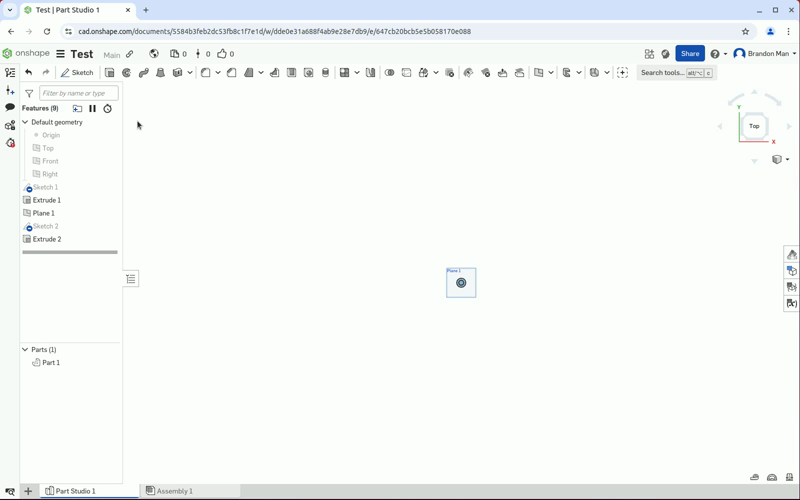
key(shift+h)
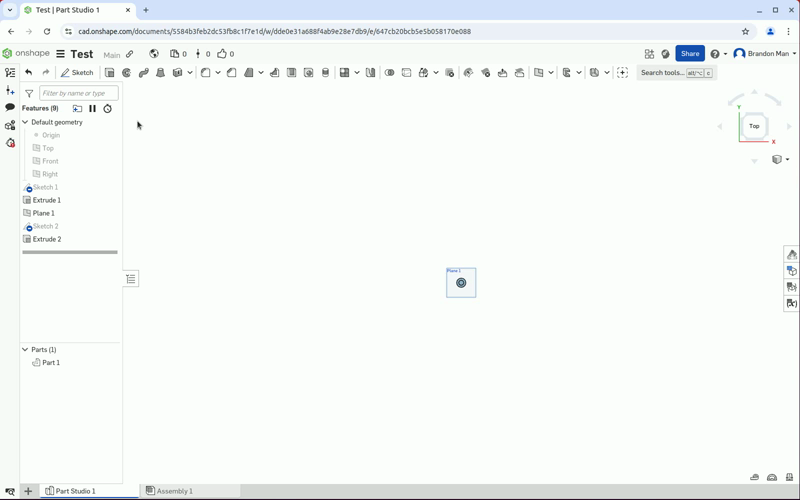
mouse_move(73, 189)
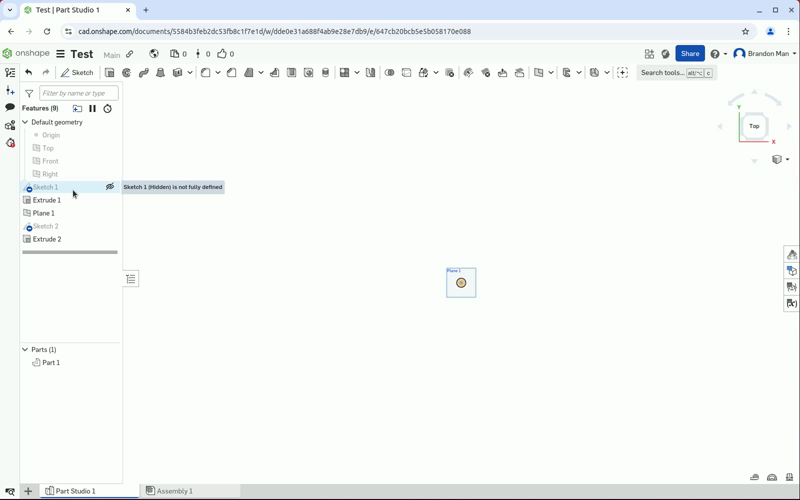
click(73, 189)
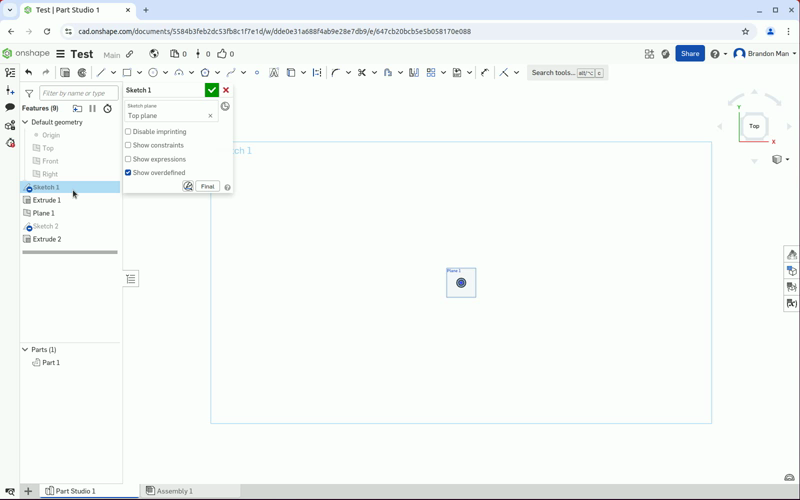
mouse_move(229, 92)
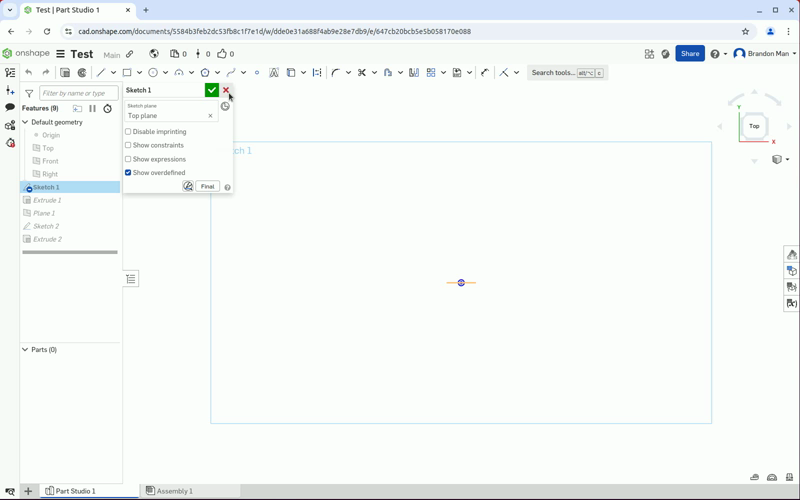
click(229, 92)
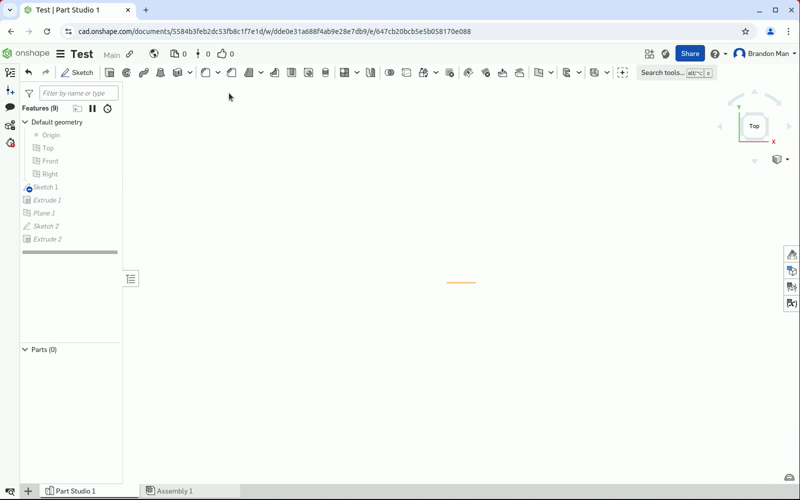
key(shift+s)
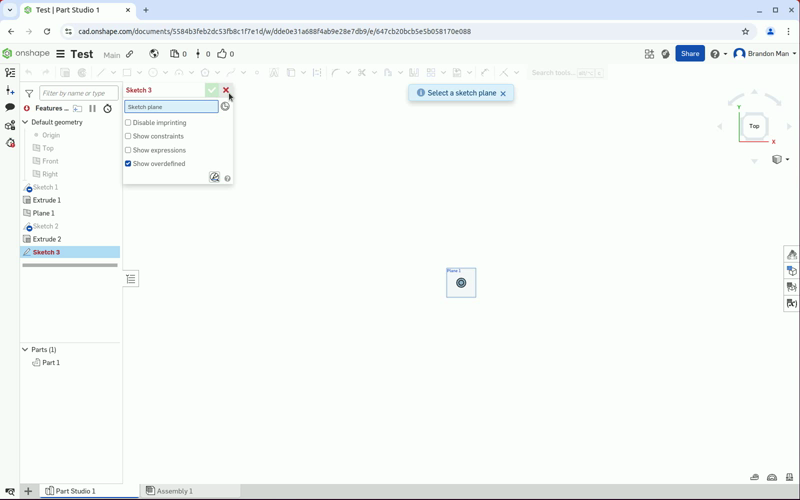
mouse_move(73, 215)
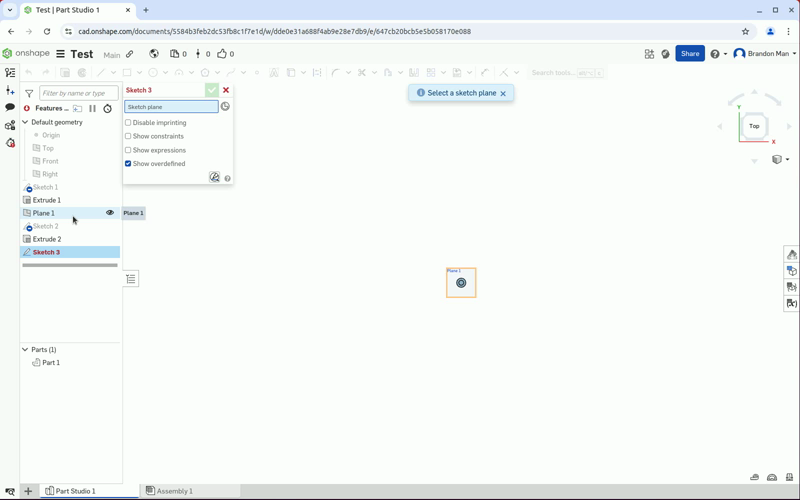
click(73, 215)
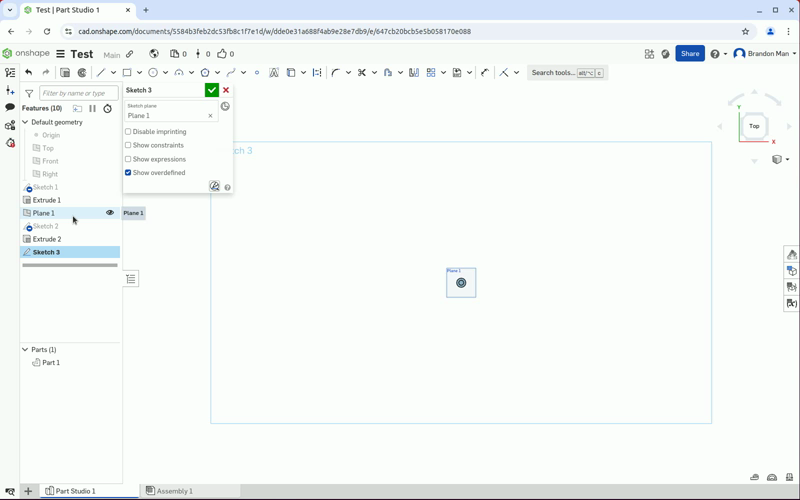
mouse_move(73, 352)
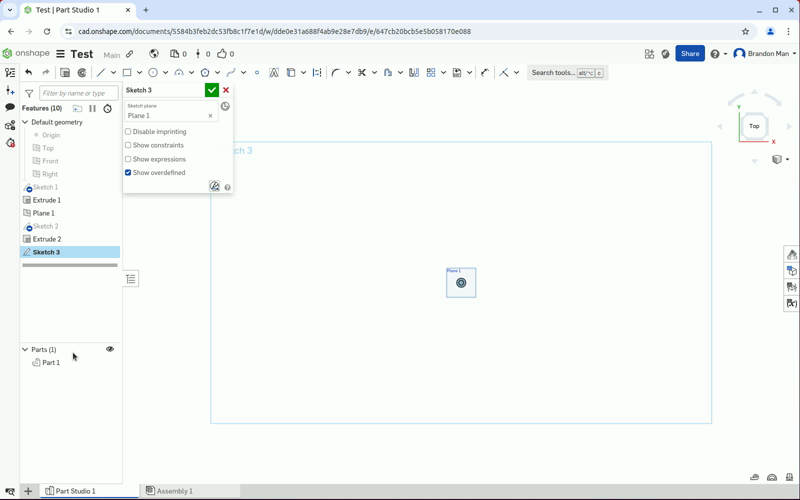
key(y)
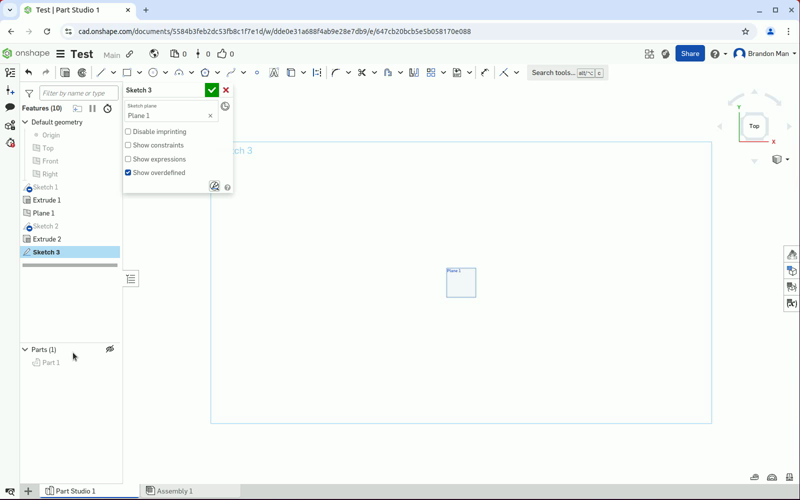
key(c)
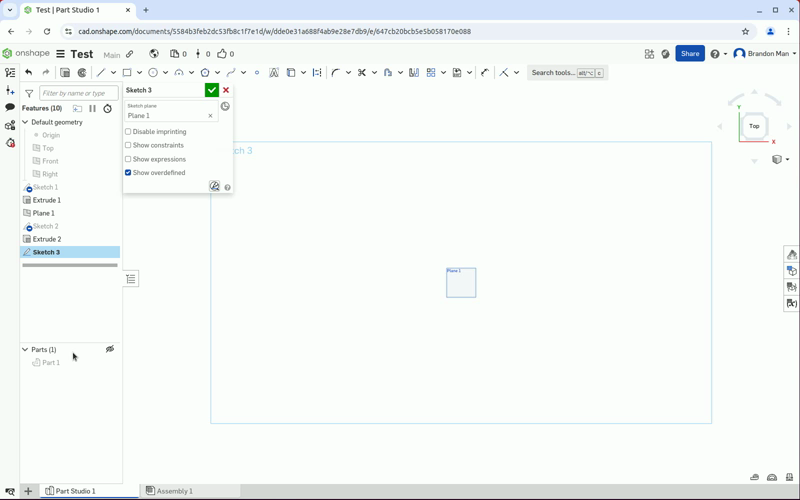
key_down(shift)
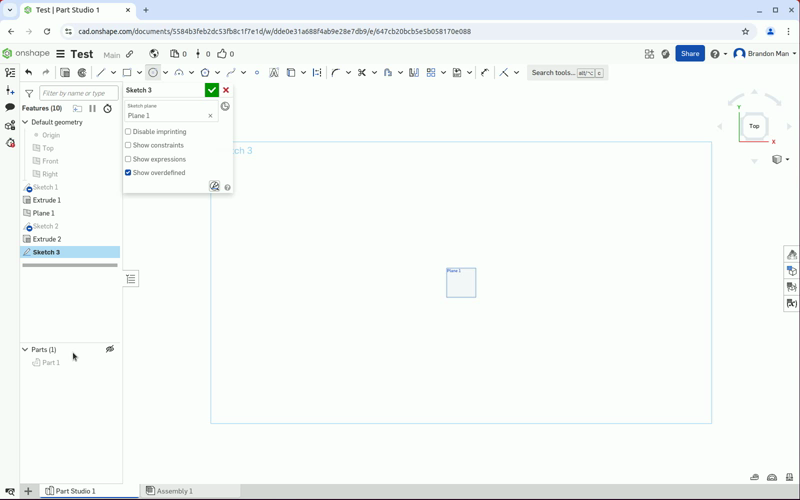
mouse_move(461, 282)
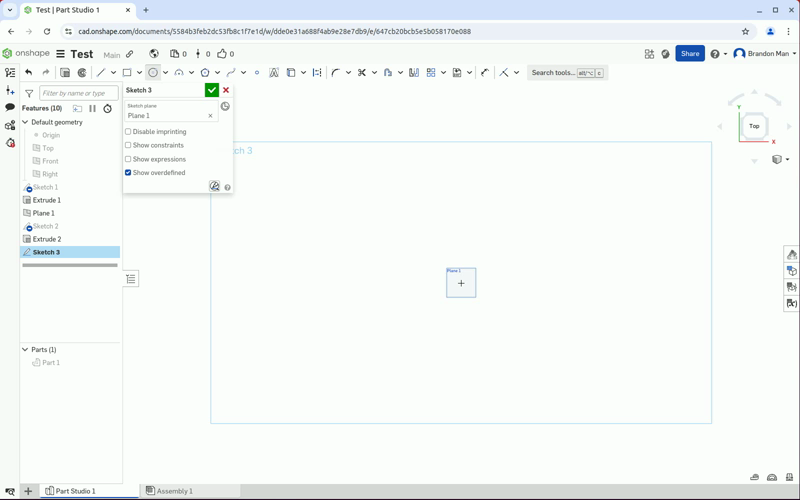
click(461, 282)
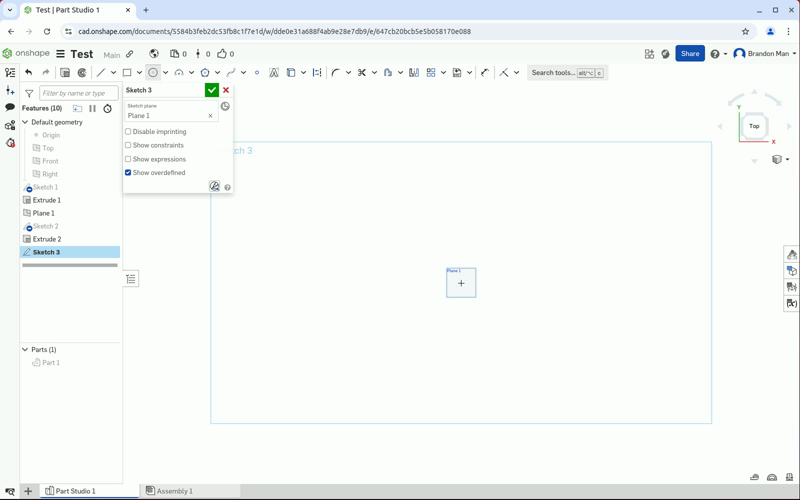
key_up(shift)
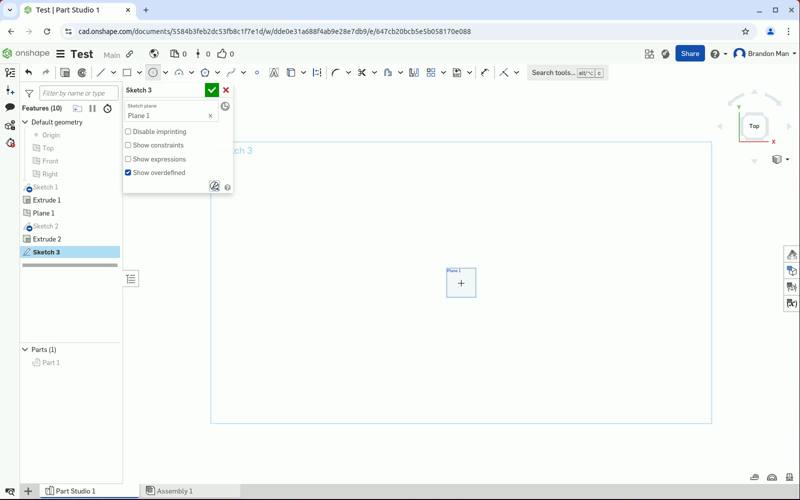
mouse_move(465, 282)
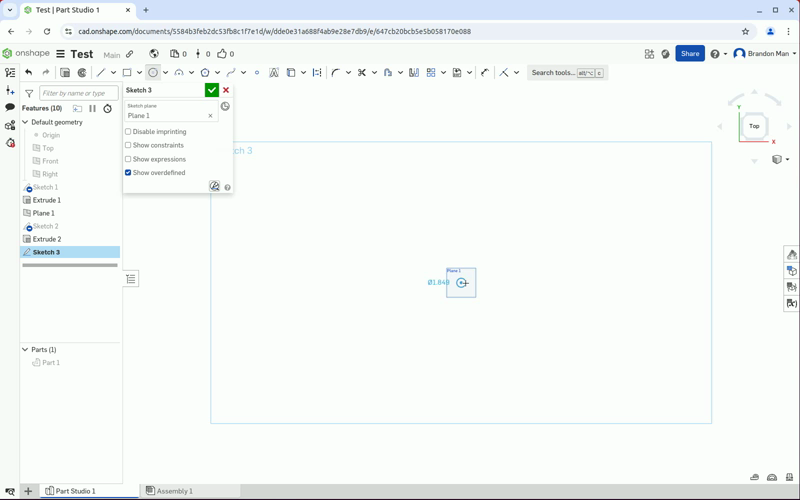
click(465, 282)
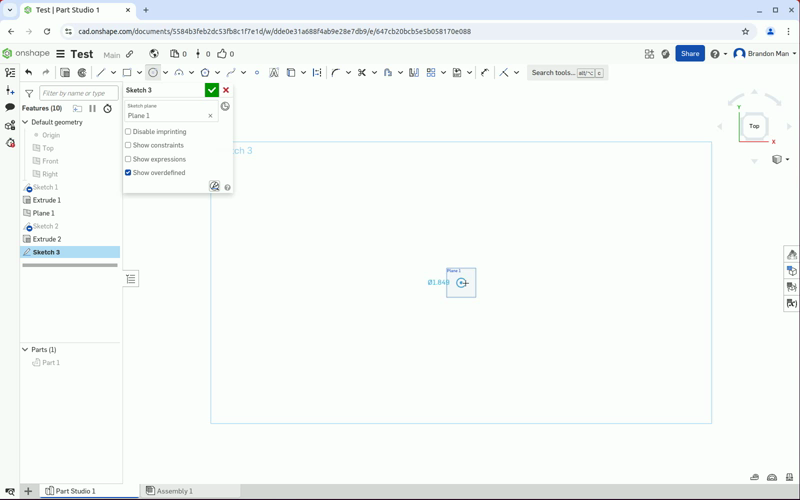
key(esc)
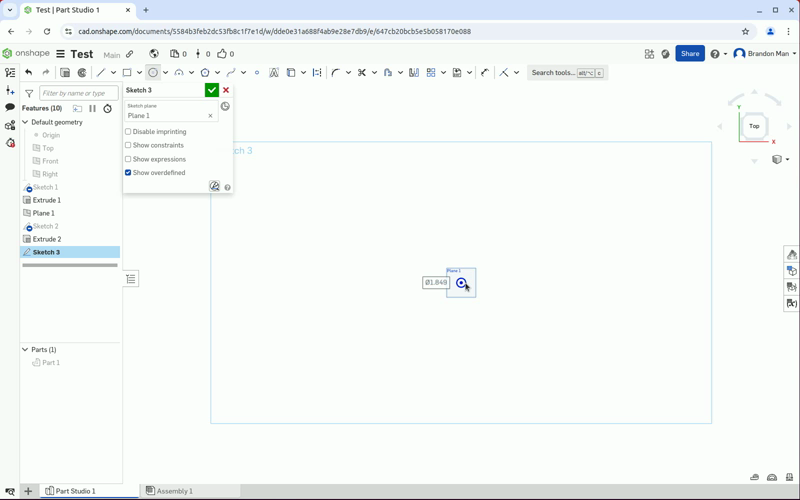
key(c)
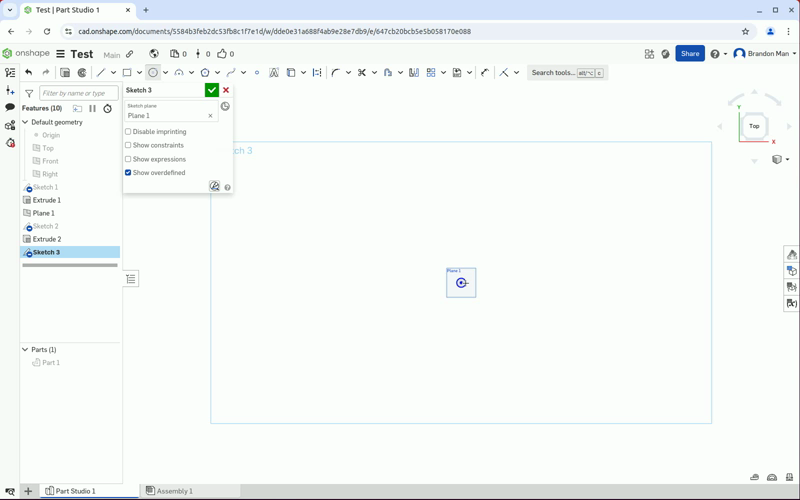
key_down(shift)
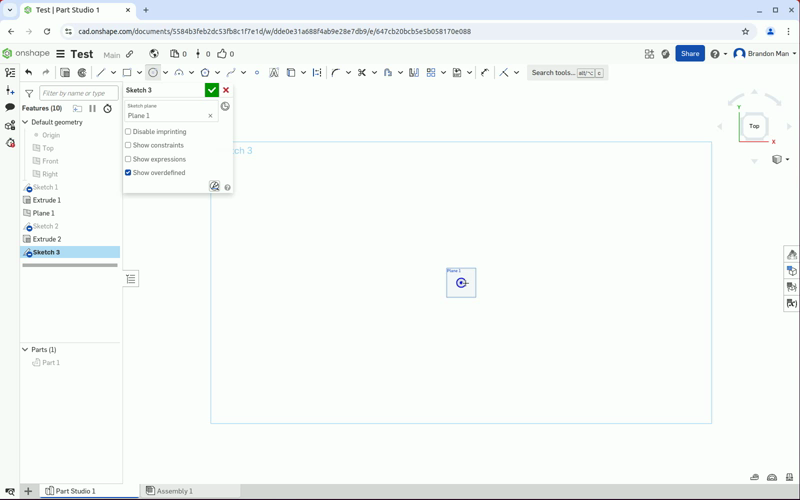
mouse_move(461, 282)
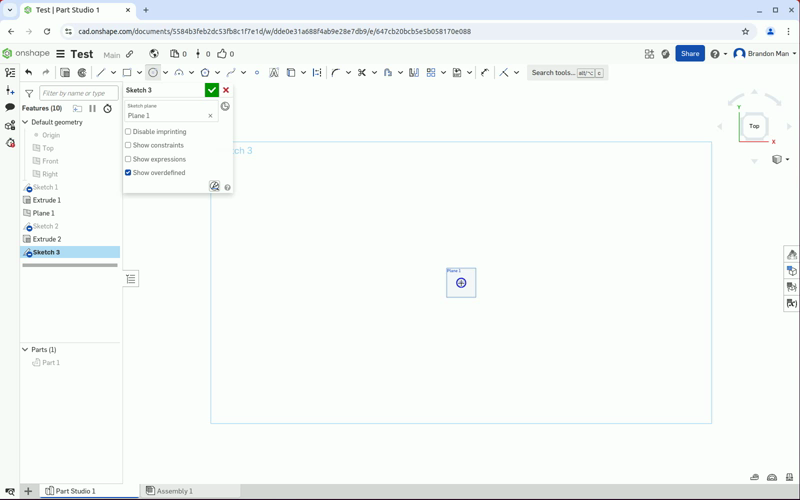
scroll(6)
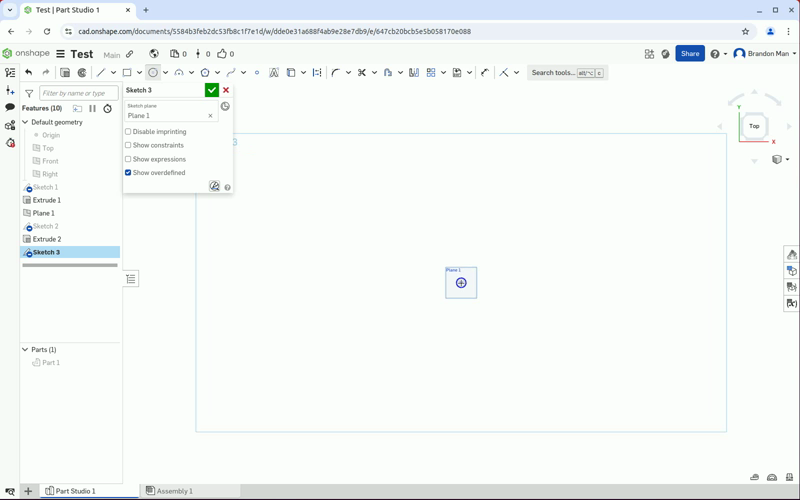
scroll(6)
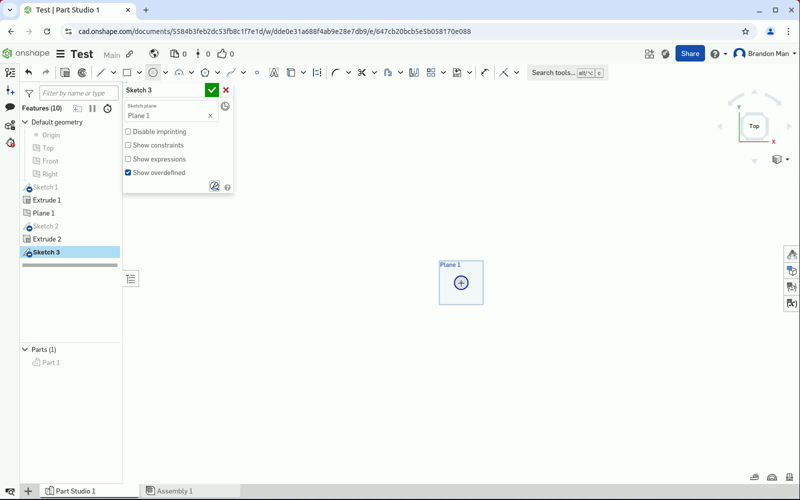
scroll(6)
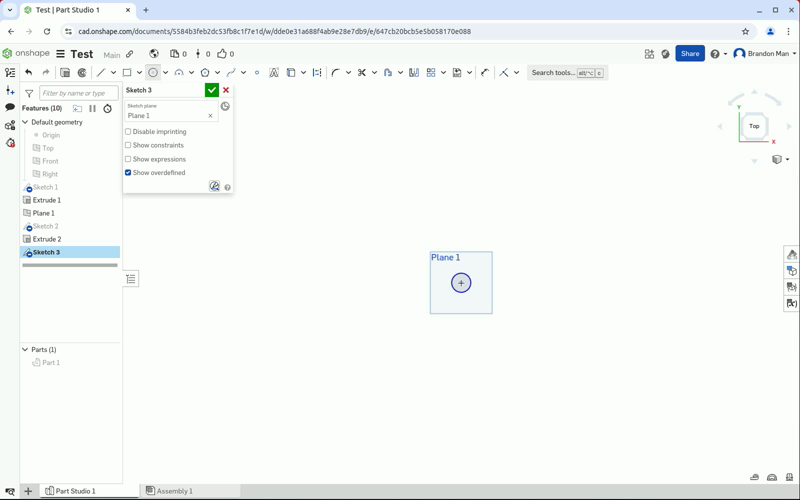
scroll(6)
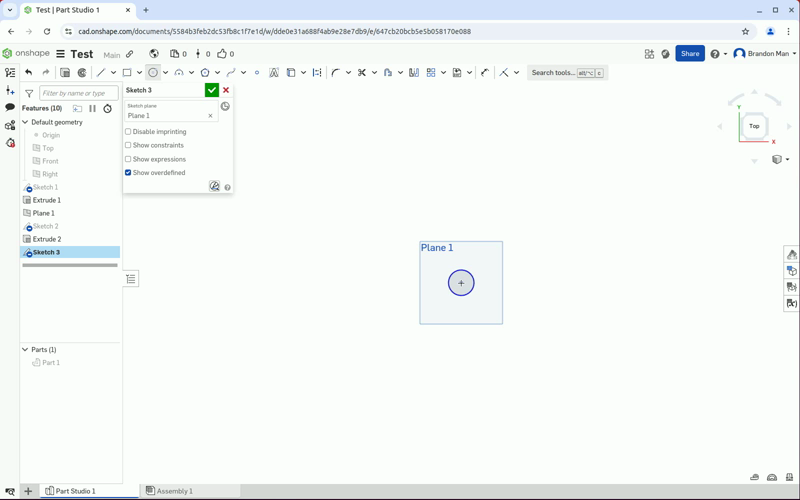
scroll(6)
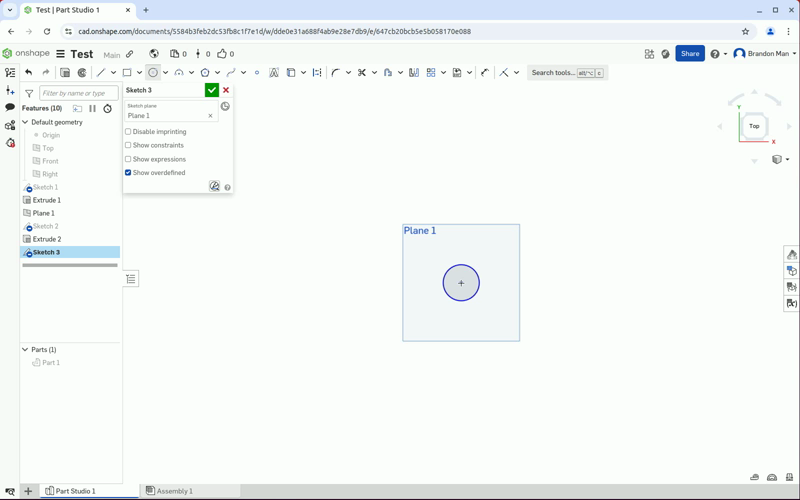
scroll(6)
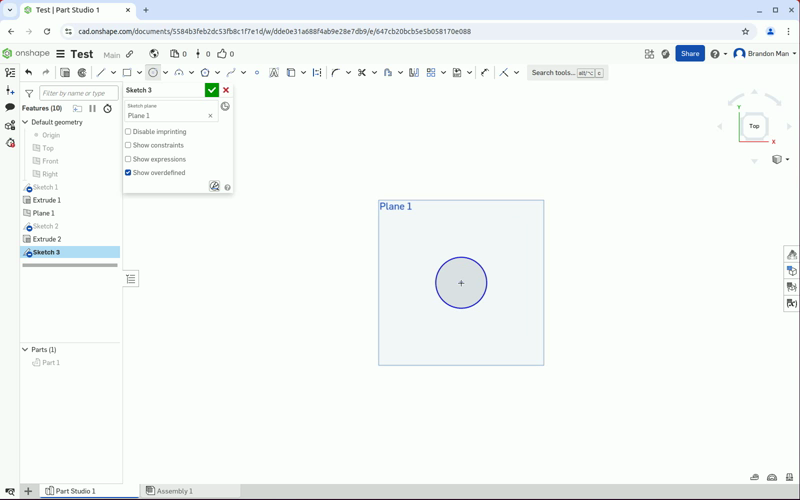
scroll(6)
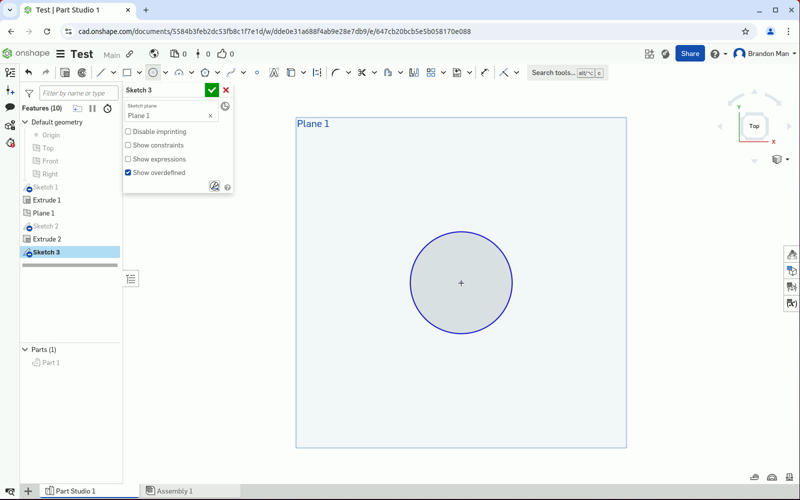
click(461, 282)
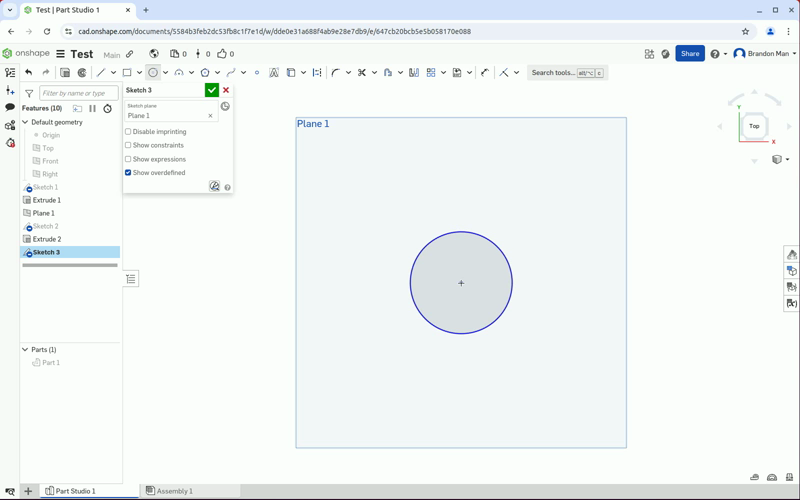
scroll(-6)
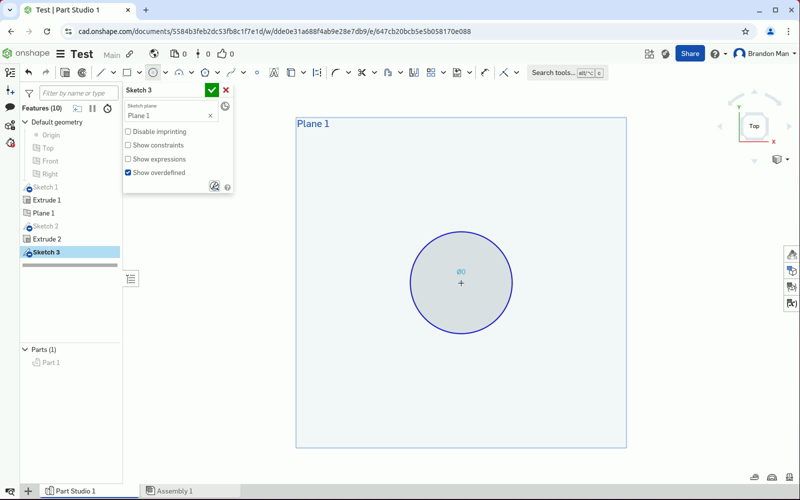
scroll(-6)
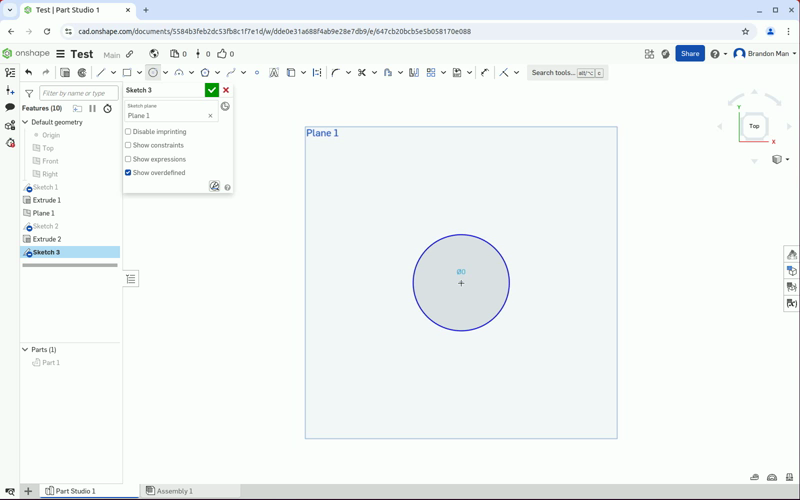
scroll(-6)
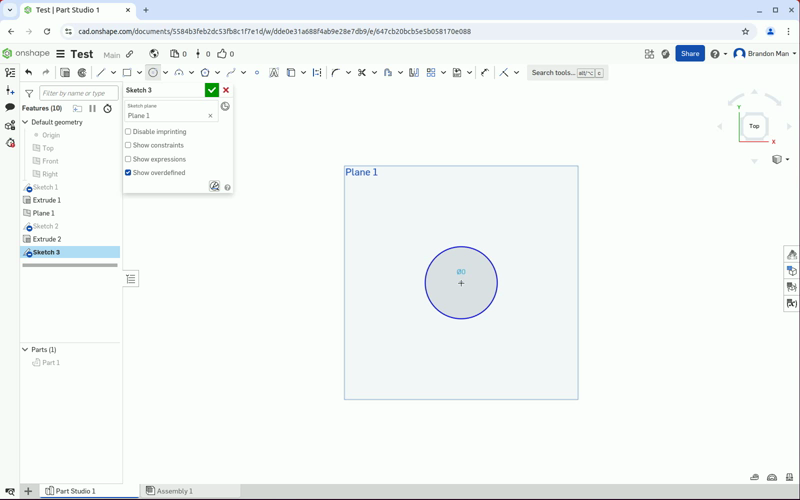
scroll(-6)
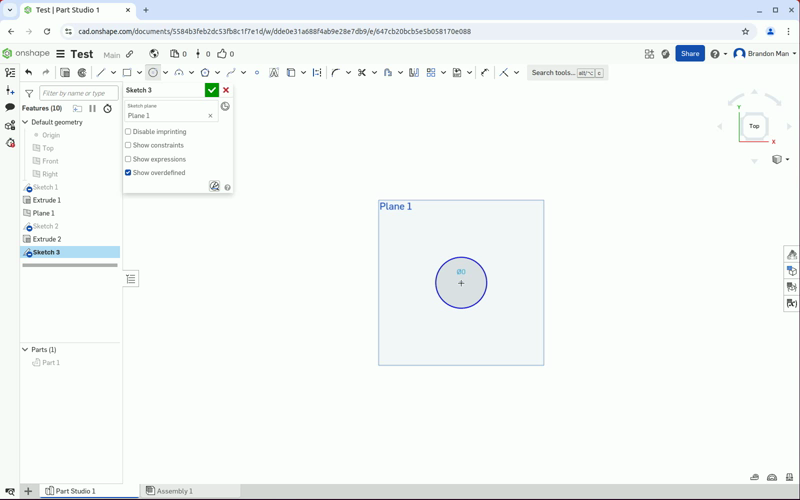
scroll(-6)
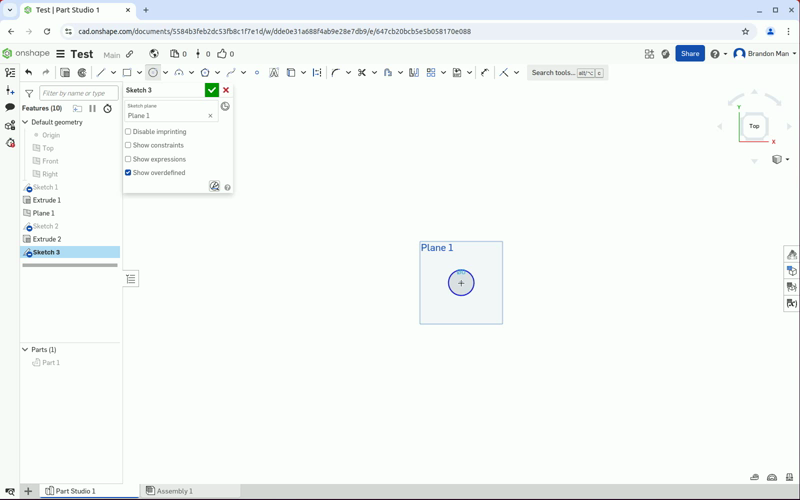
scroll(-6)
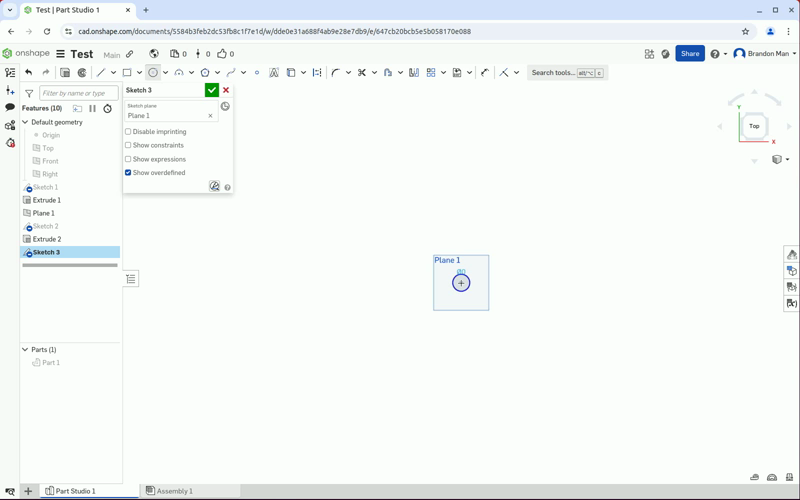
scroll(-6)
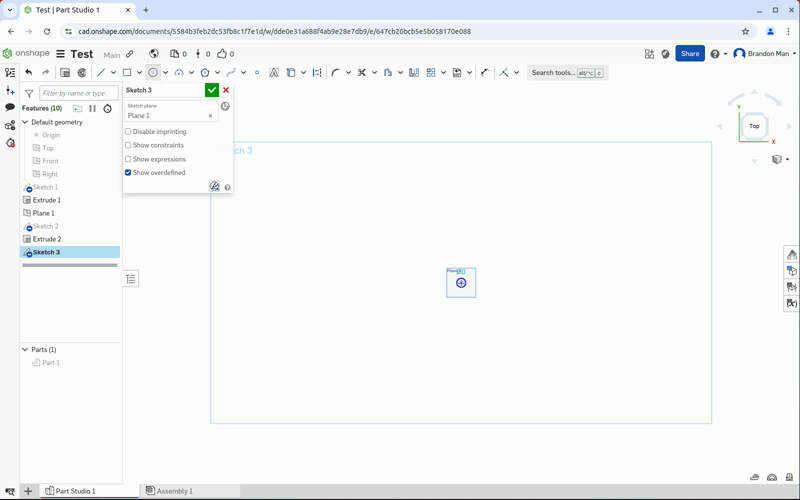
key_up(shift)
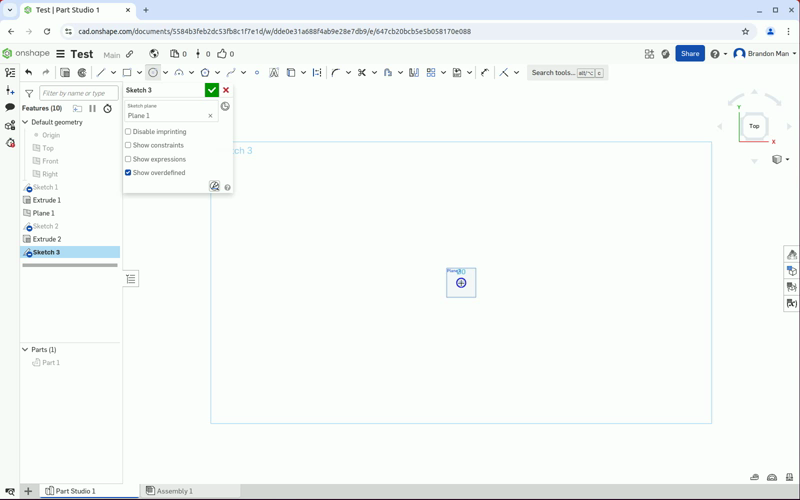
mouse_move(463, 282)
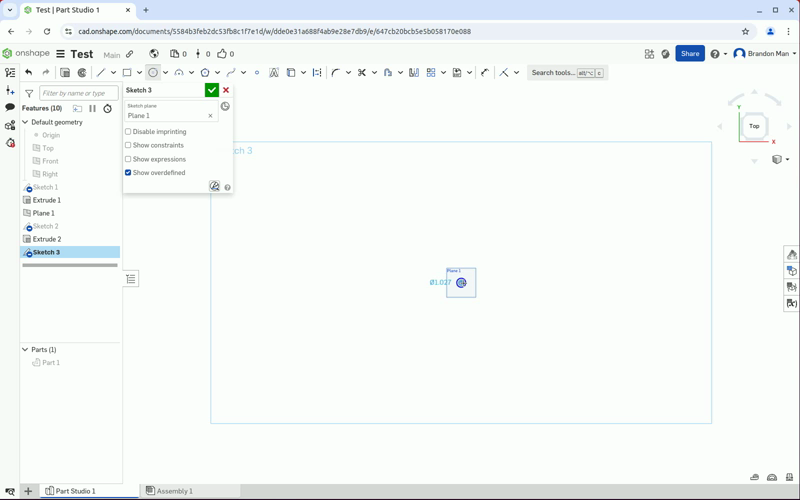
scroll(6)
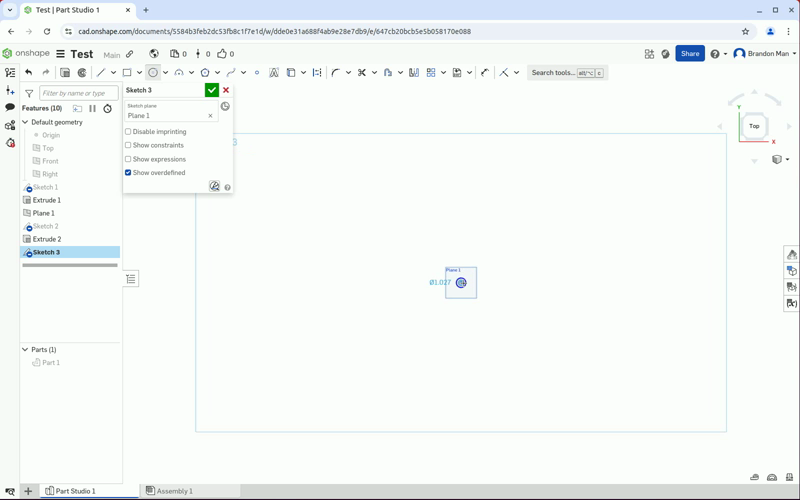
scroll(6)
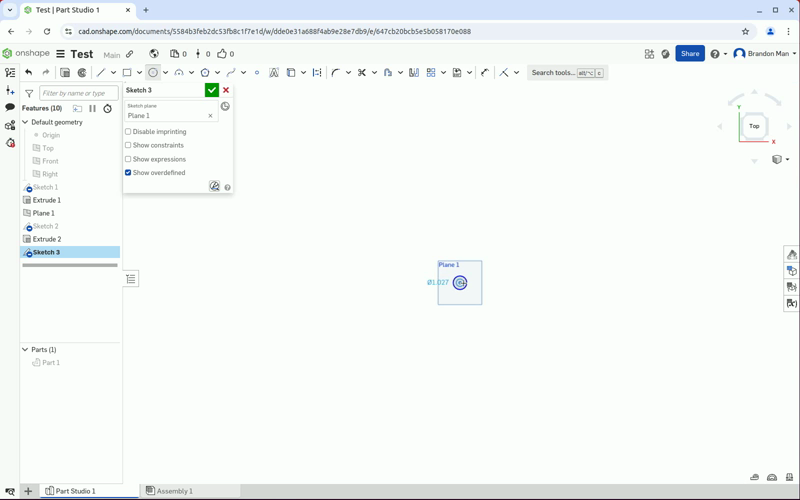
scroll(6)
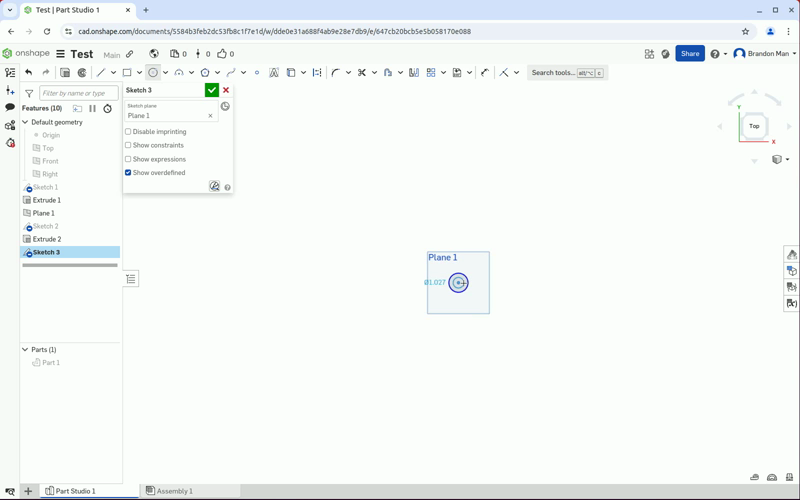
scroll(6)
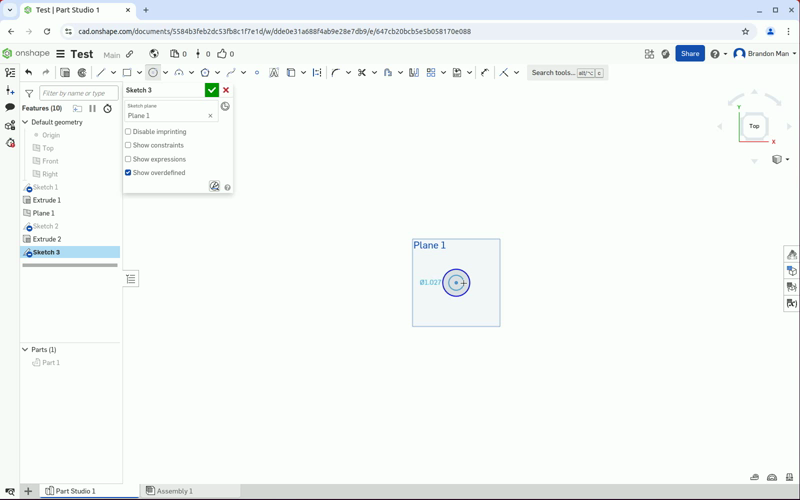
scroll(6)
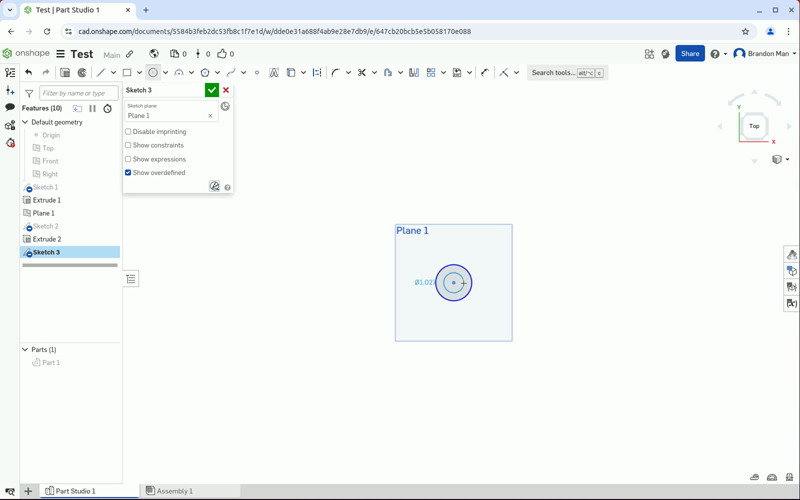
scroll(6)
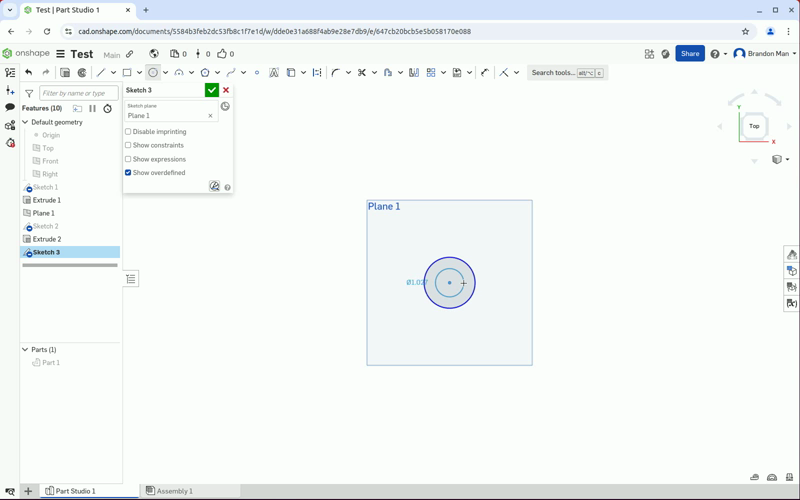
scroll(6)
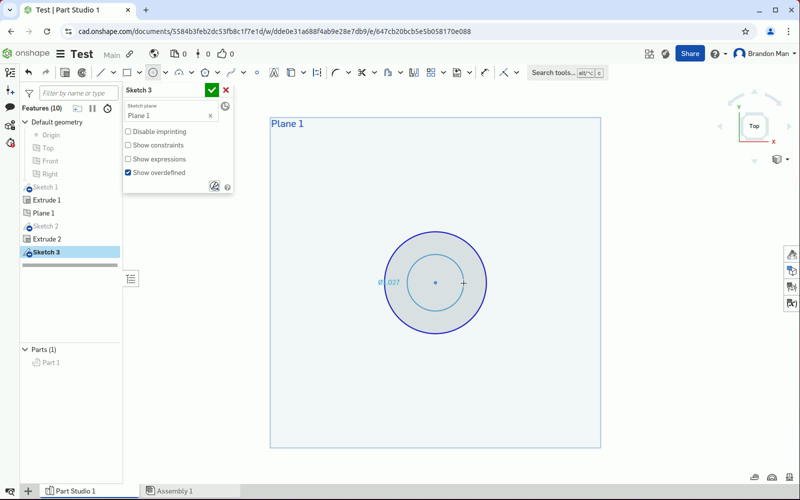
click(463, 282)
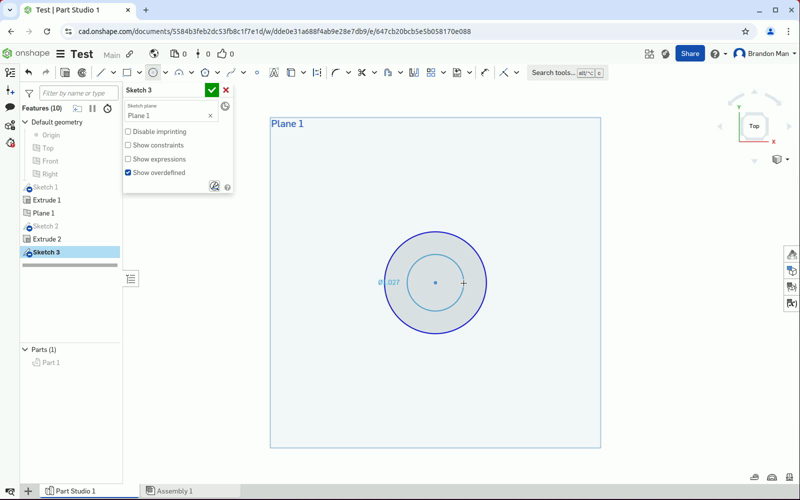
scroll(-6)
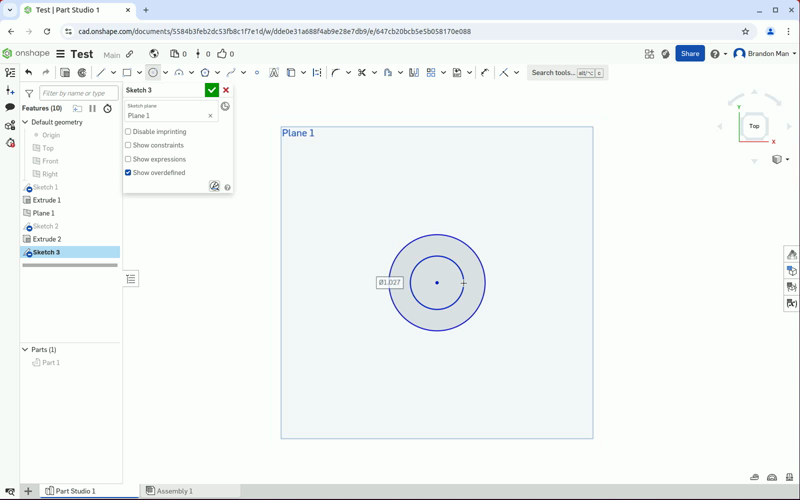
scroll(-6)
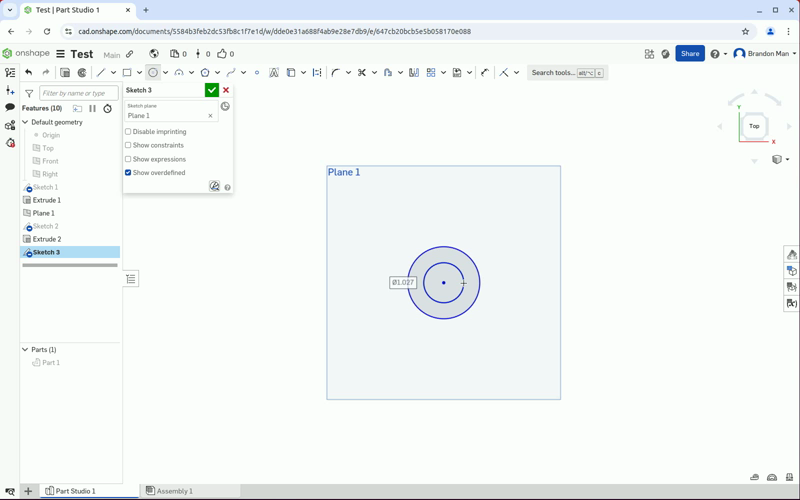
scroll(-6)
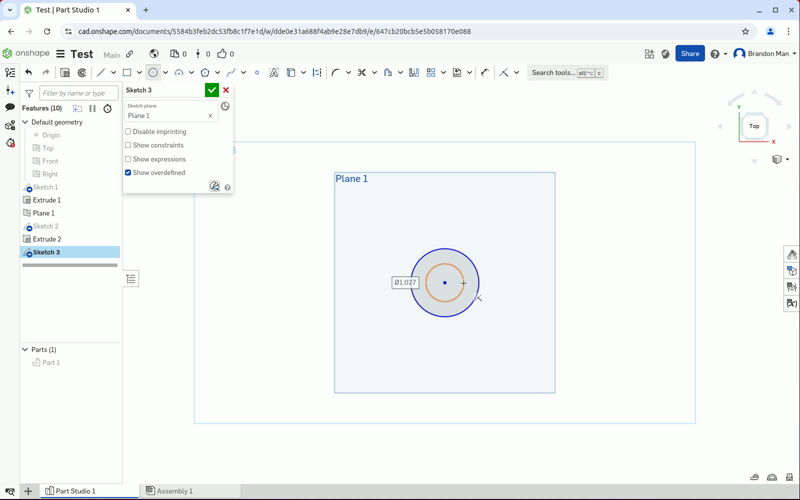
scroll(-6)
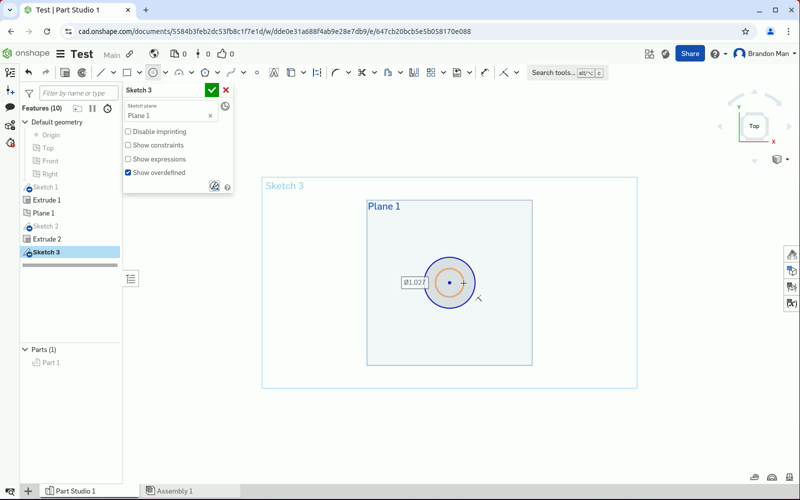
scroll(-6)
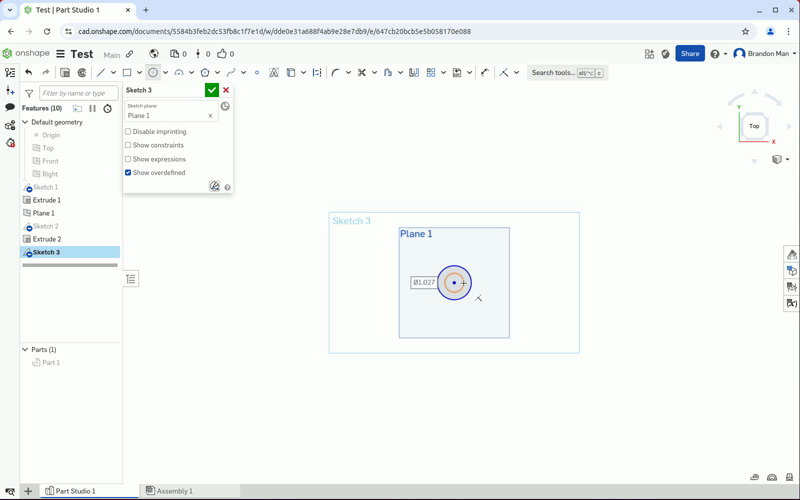
scroll(-6)
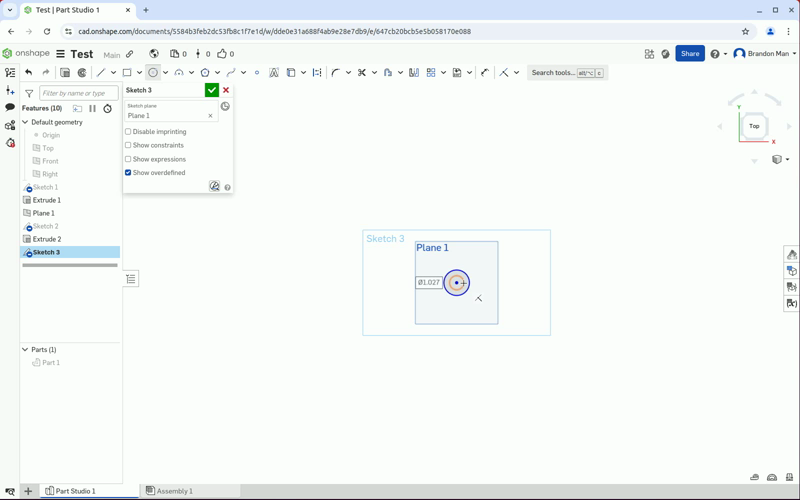
scroll(-6)
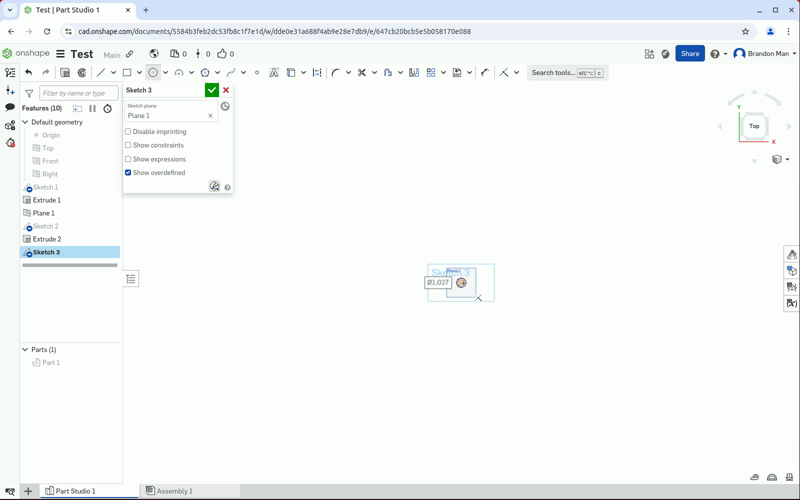
key(esc)
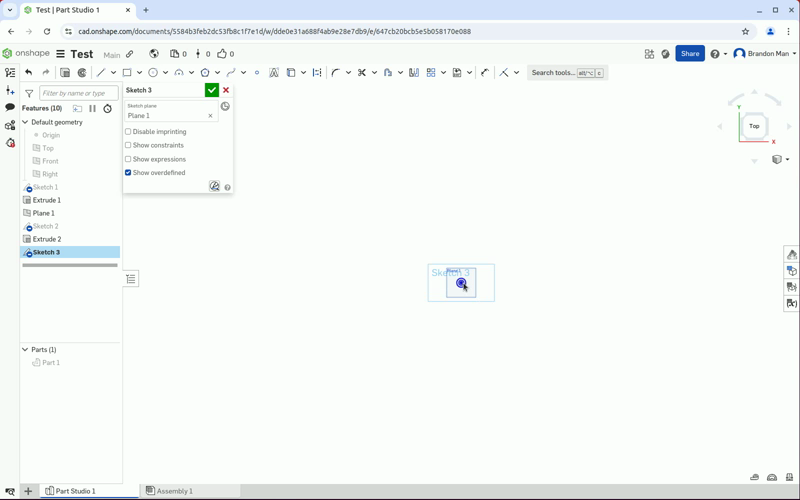
mouse_move(463, 280)
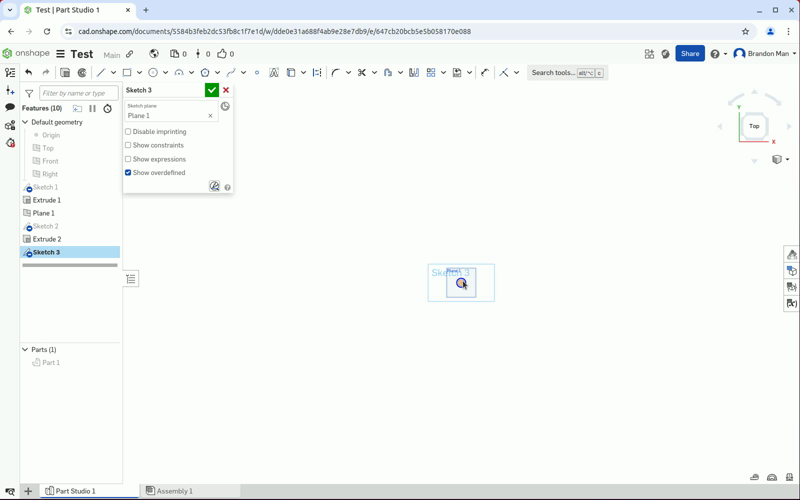
scroll(6)
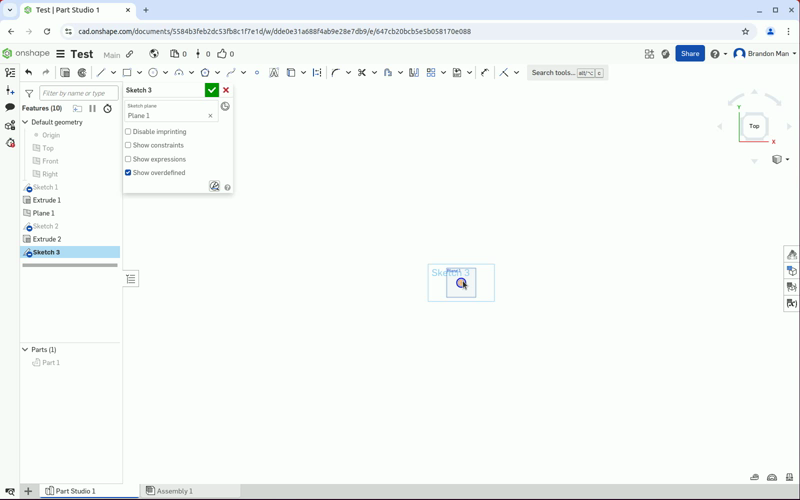
scroll(6)
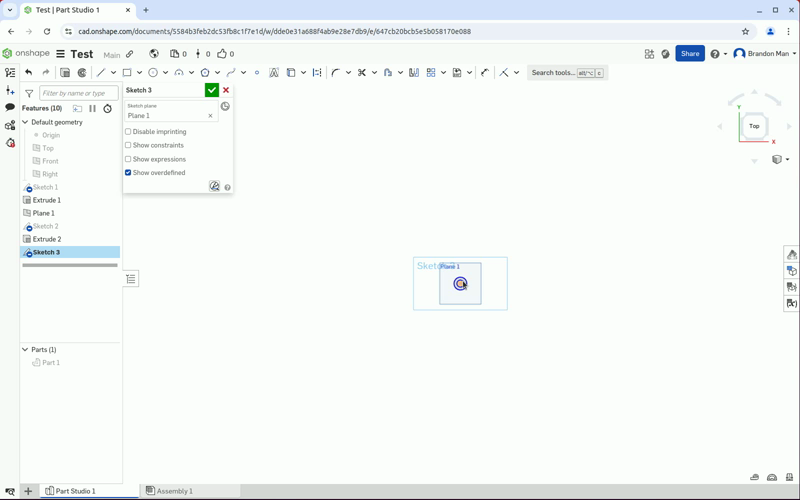
scroll(6)
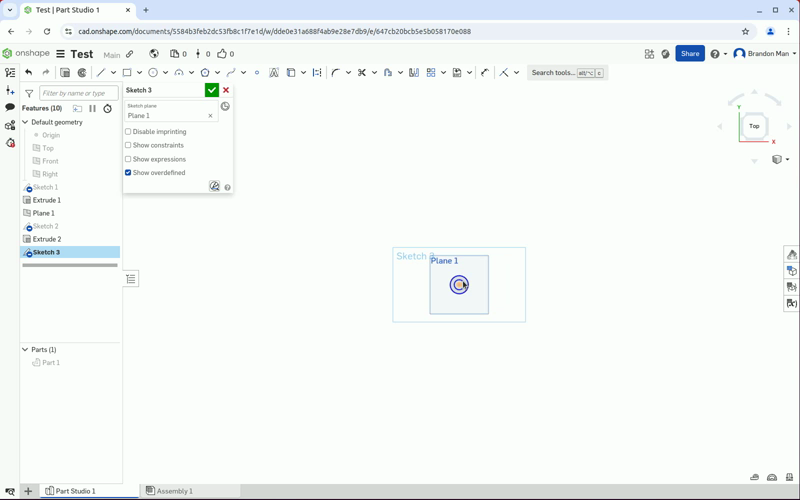
scroll(6)
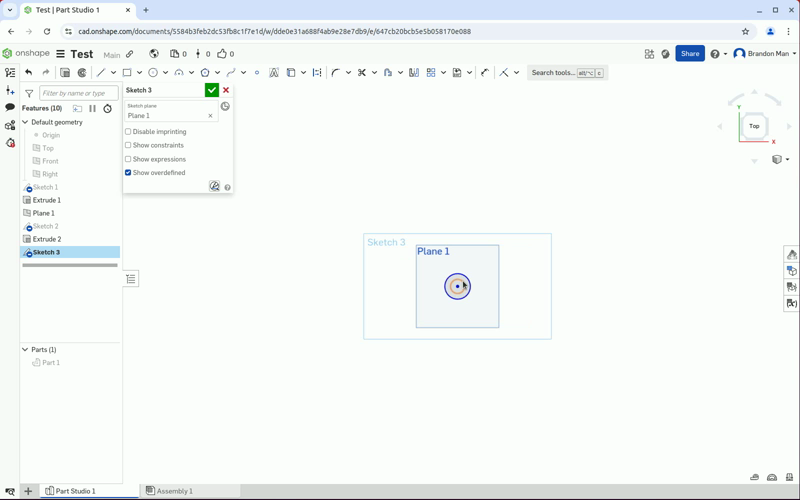
scroll(6)
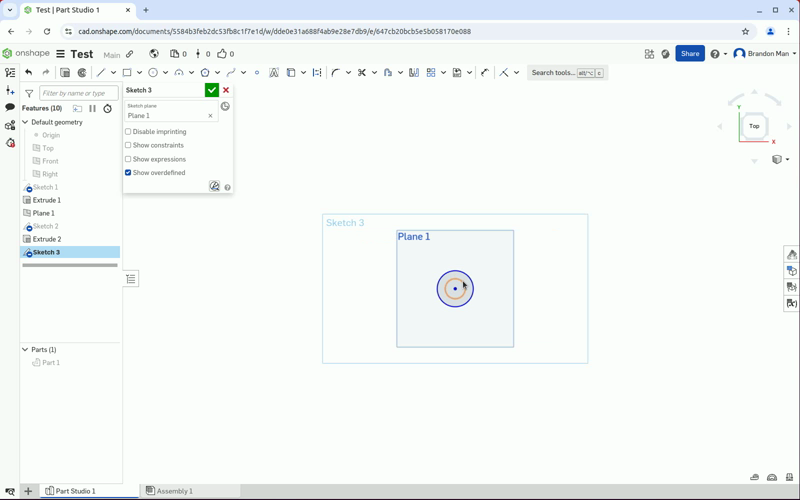
scroll(6)
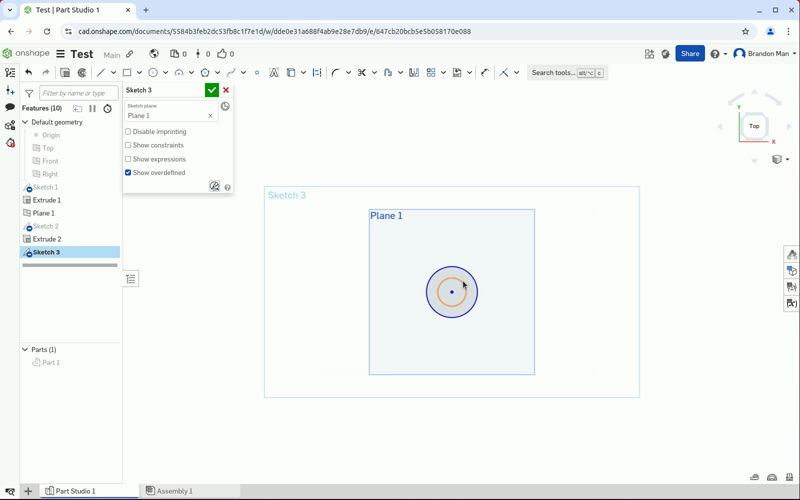
scroll(6)
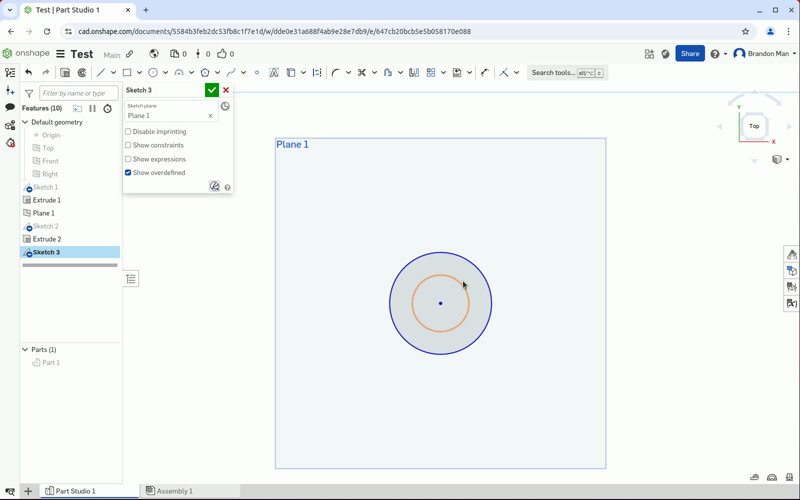
click(463, 280)
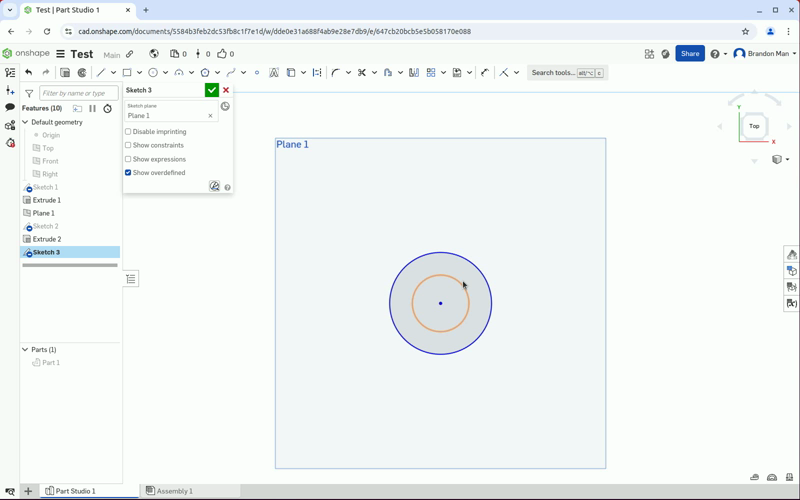
scroll(-6)
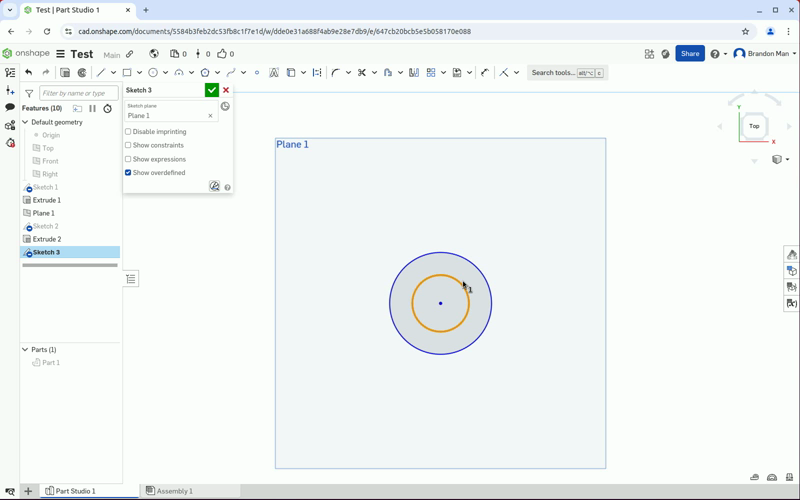
scroll(-6)
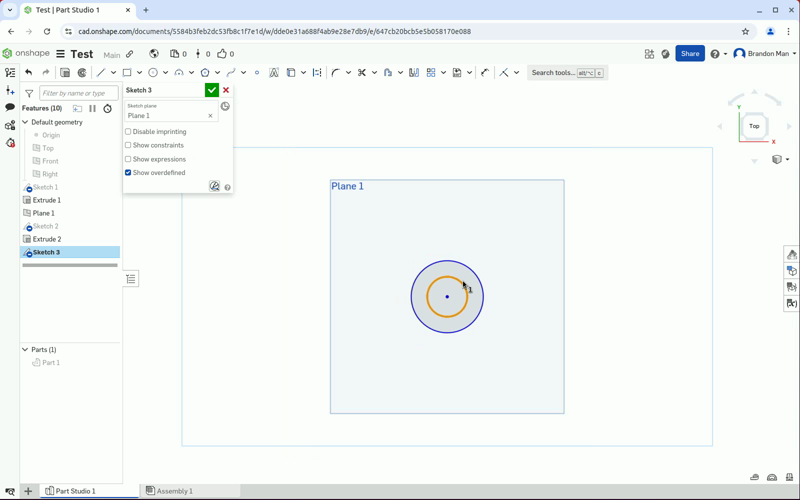
scroll(-6)
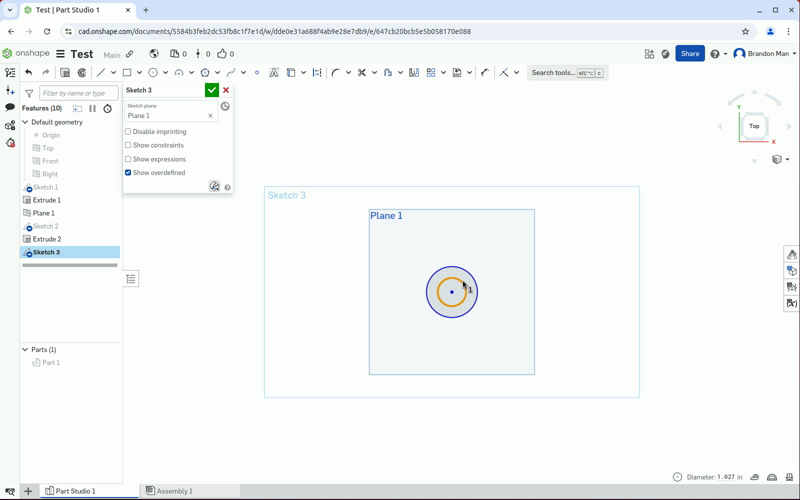
scroll(-6)
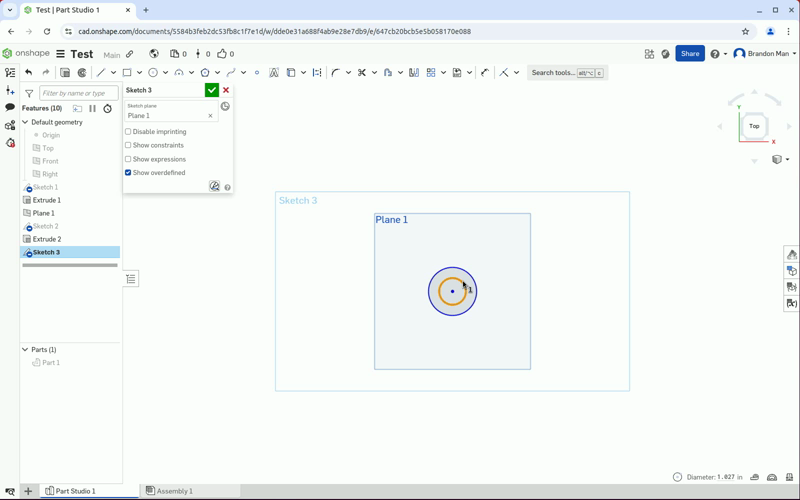
scroll(-6)
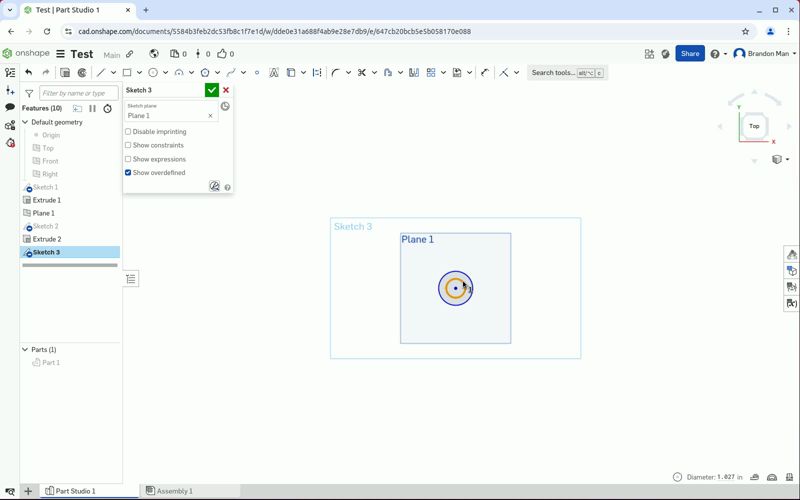
scroll(-6)
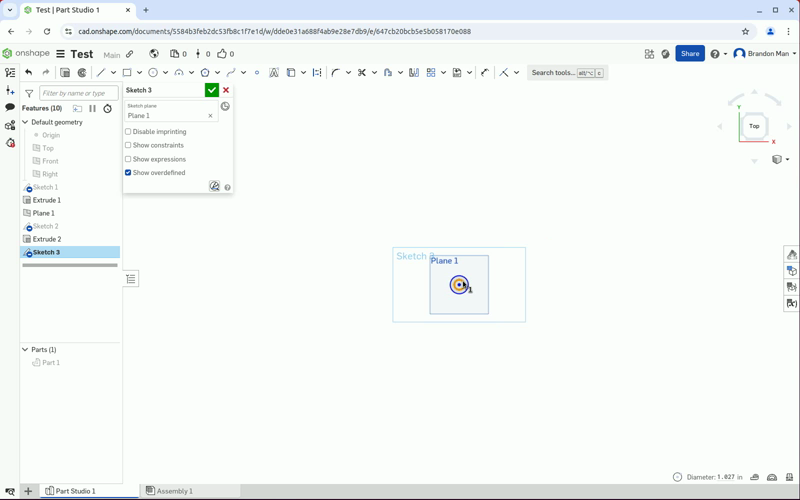
scroll(-6)
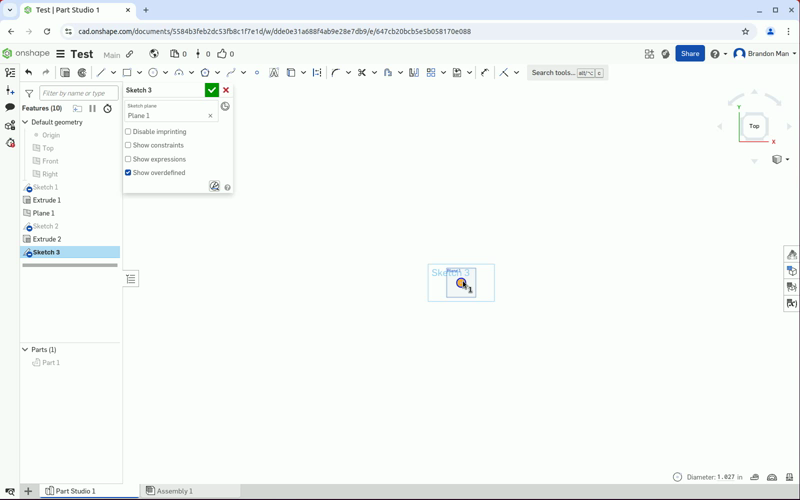
mouse_move(73, 352)
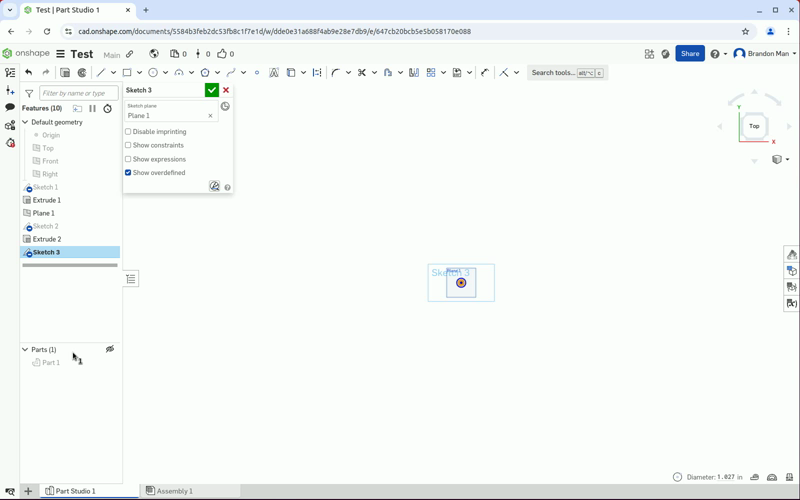
key(shift+y)
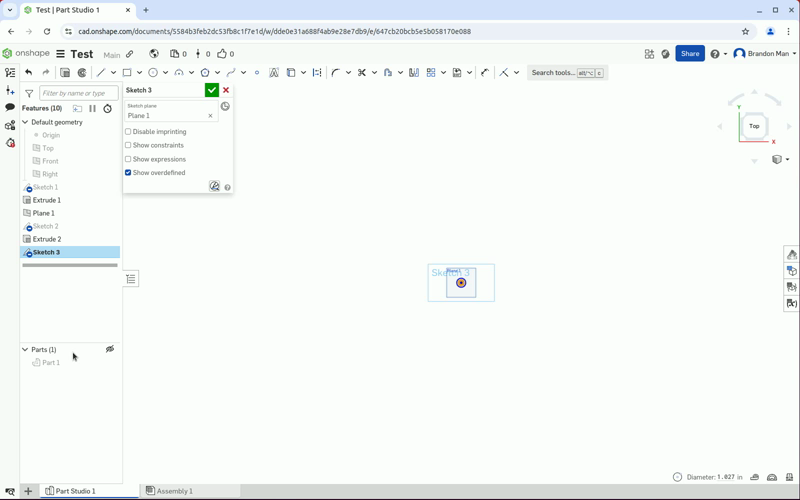
key(shift+e)
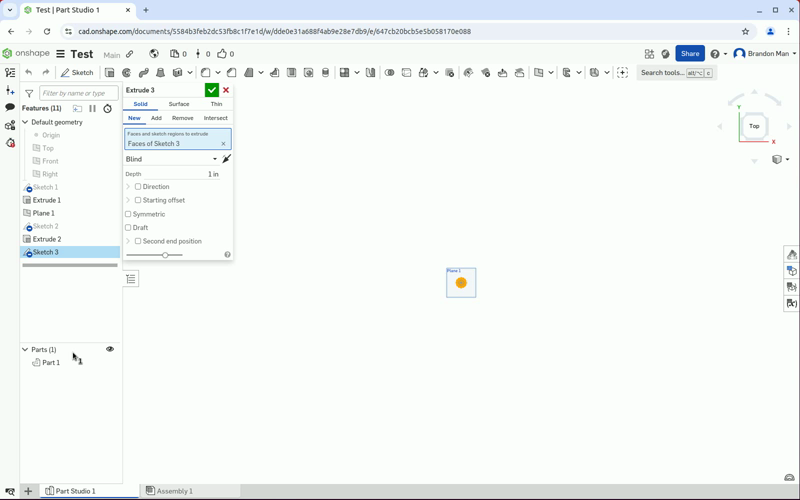
mouse_move(143, 106)
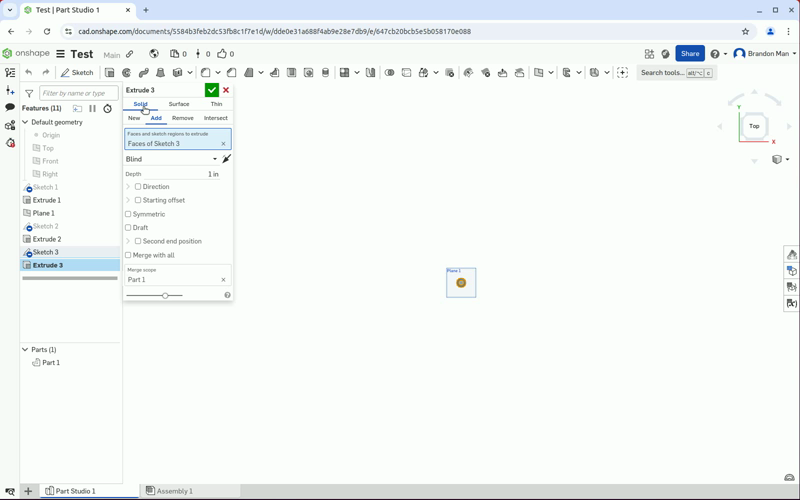
click(143, 106)
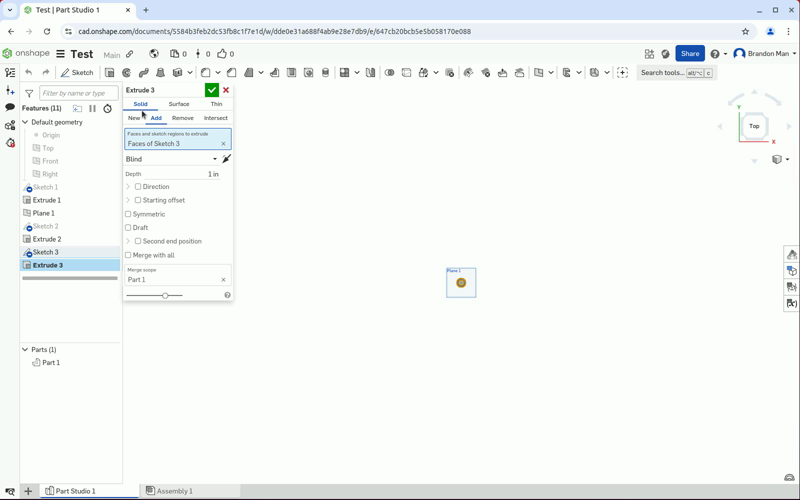
mouse_move(137, 120)
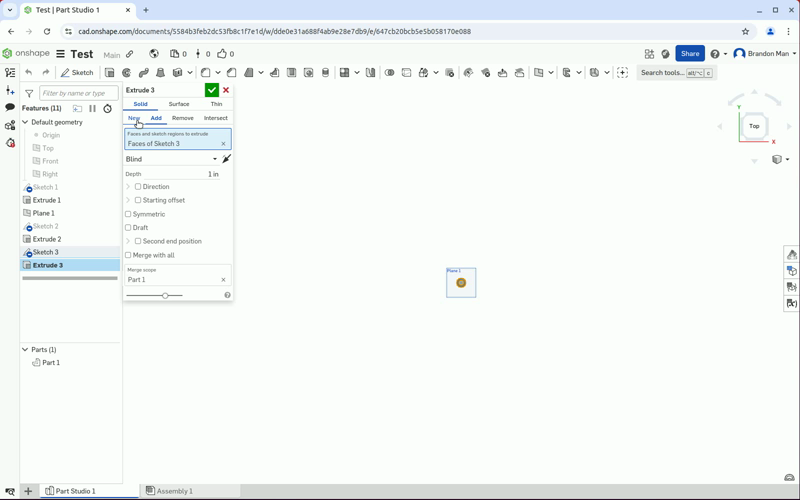
click(137, 120)
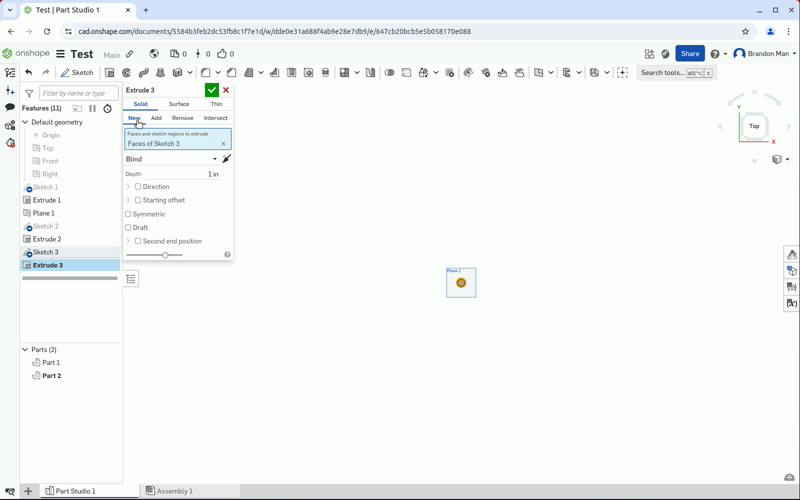
key(tab, 4)
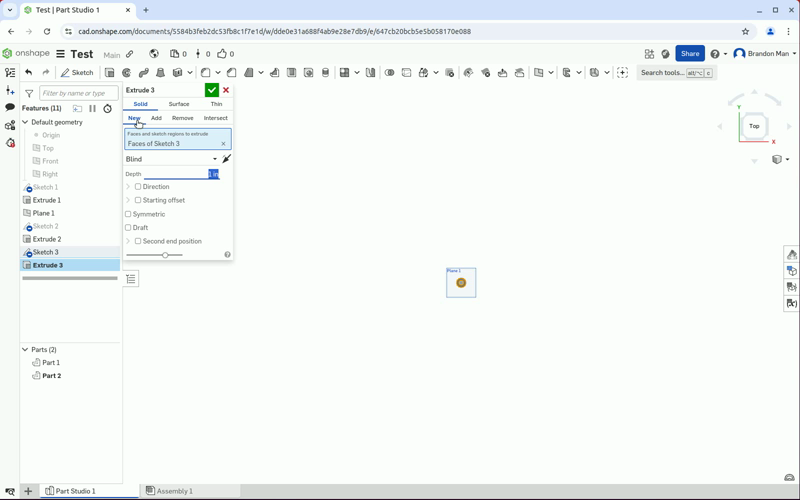
text(-1.204)
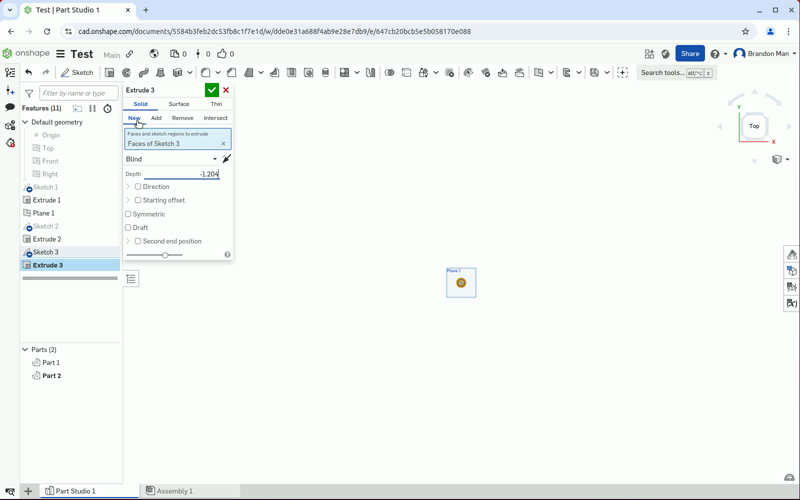
key(enter)
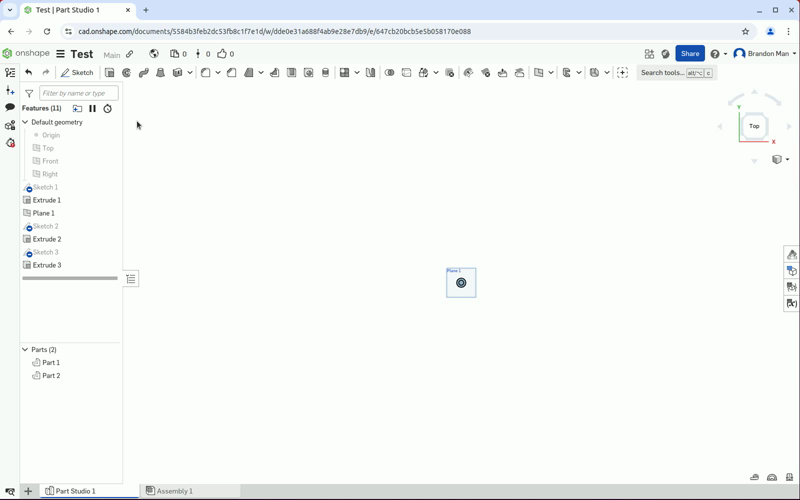
key(shift+h)
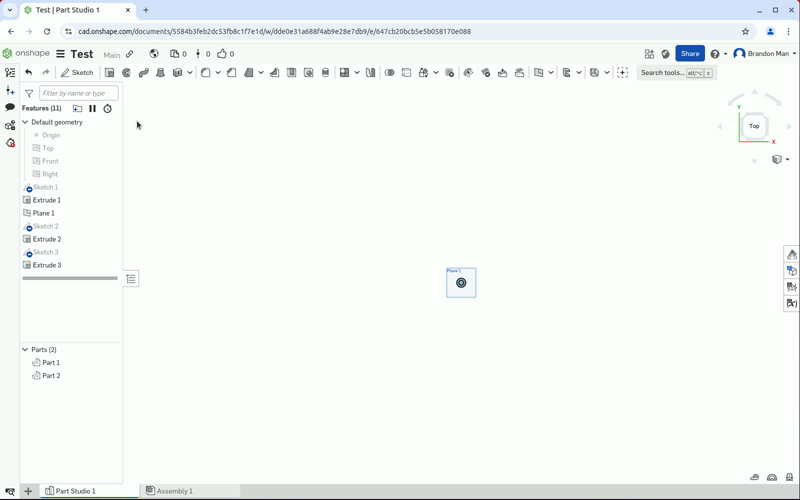
key(shift+h)
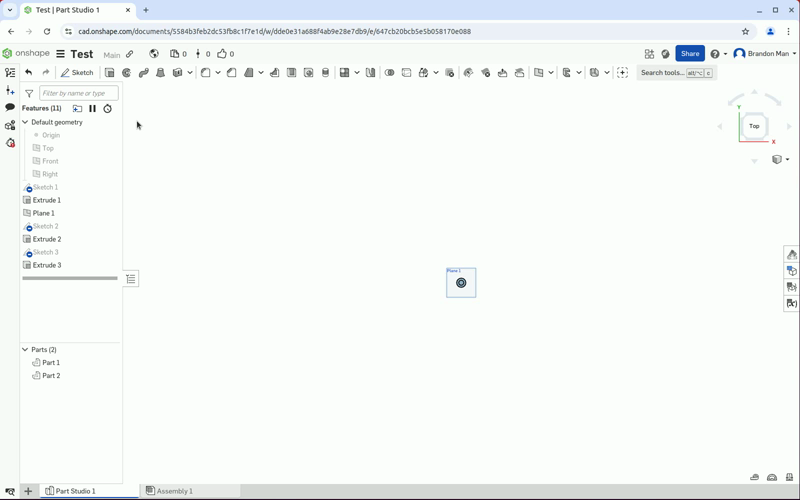
mouse_move(73, 189)
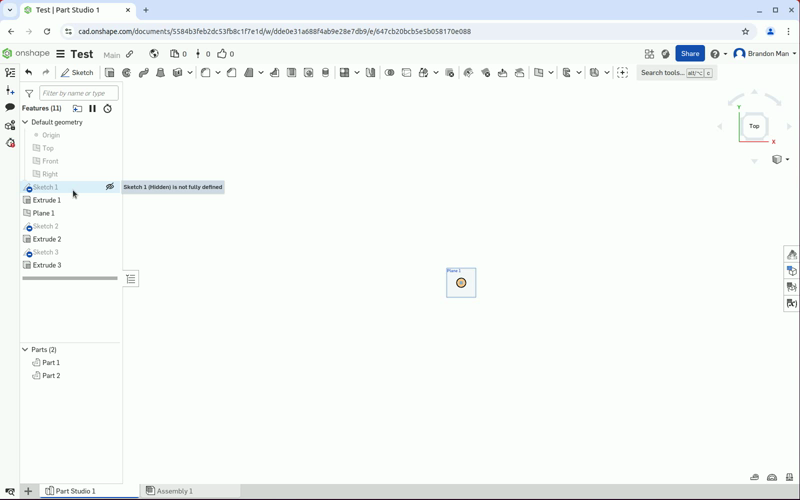
click(73, 189)
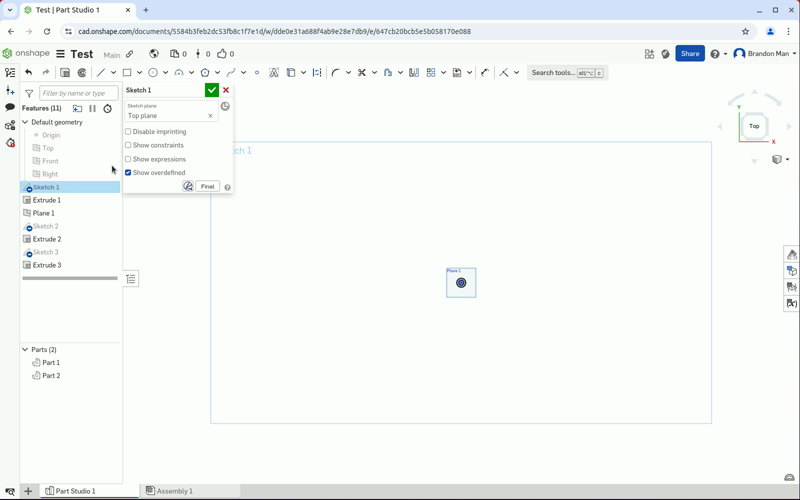
mouse_move(229, 92)
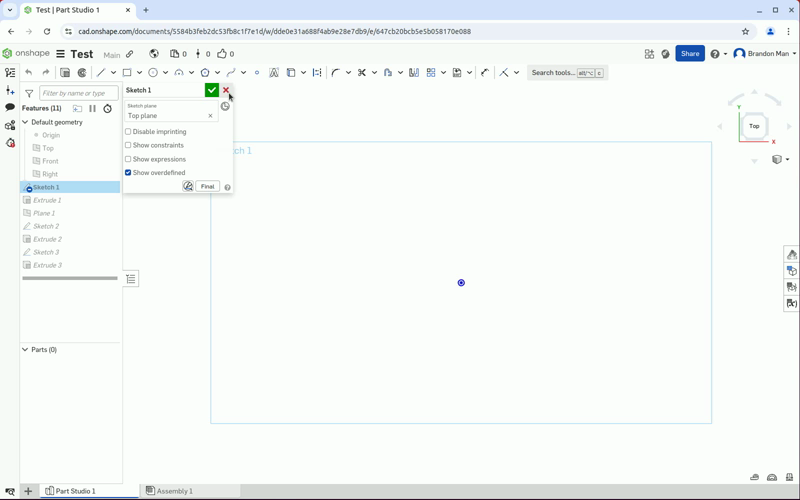
click(229, 92)
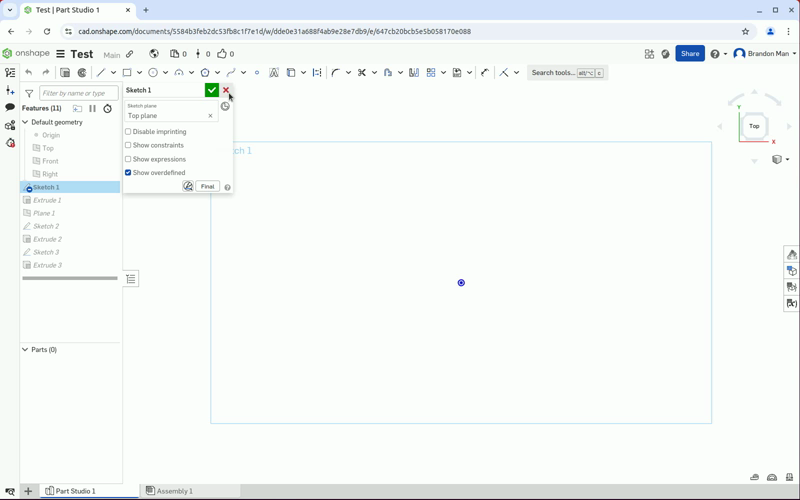
key(shift+s)
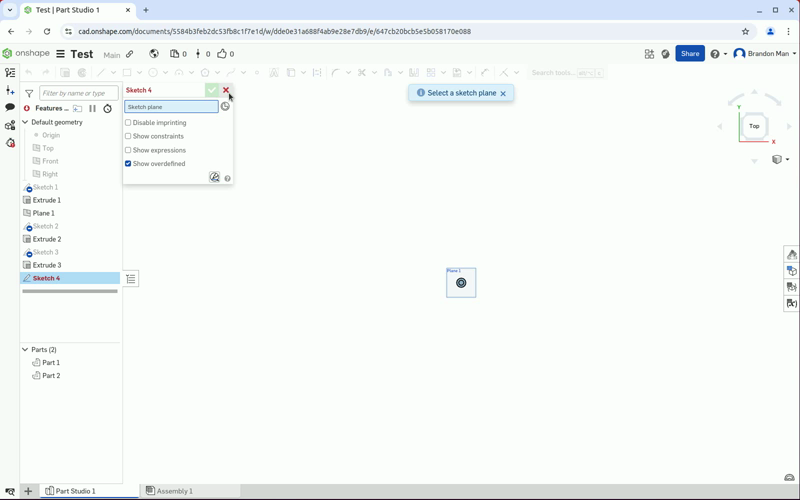
mouse_move(73, 215)
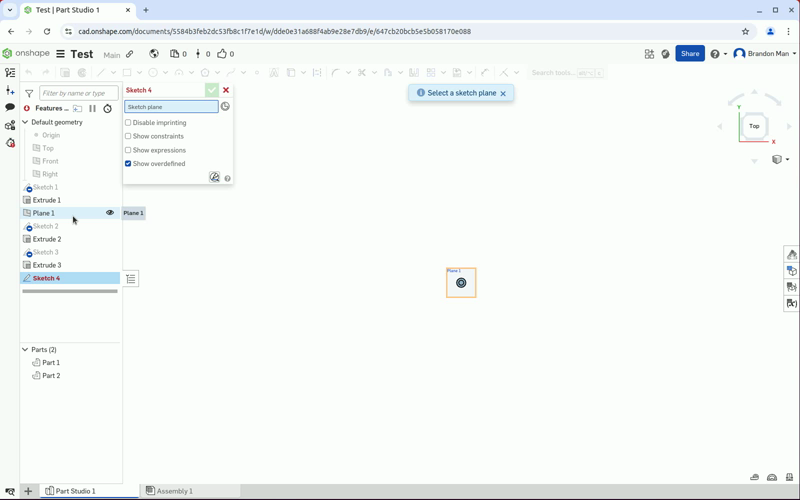
click(73, 215)
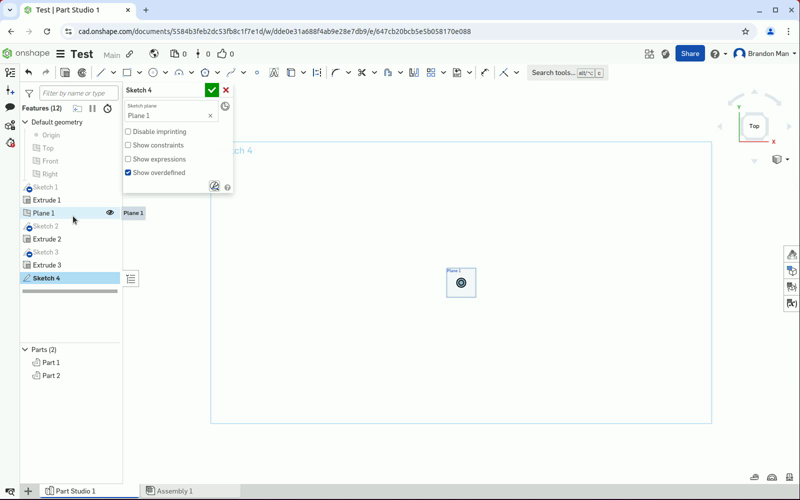
mouse_move(73, 352)
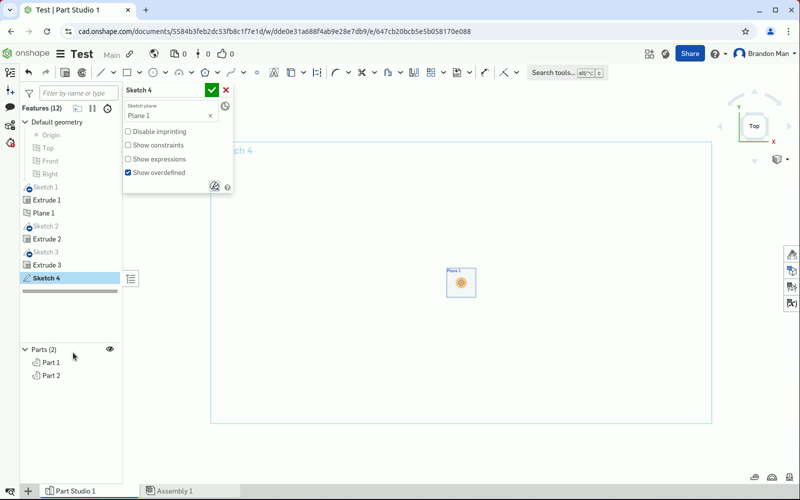
key(y)
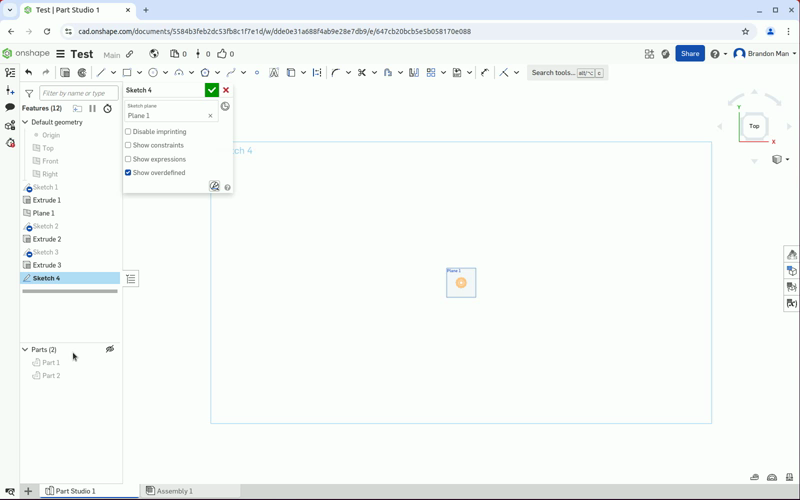
key(c)
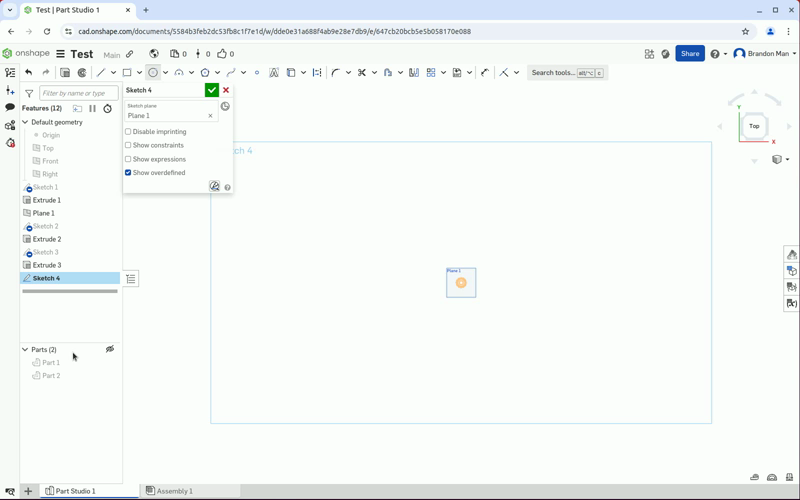
key_down(shift)
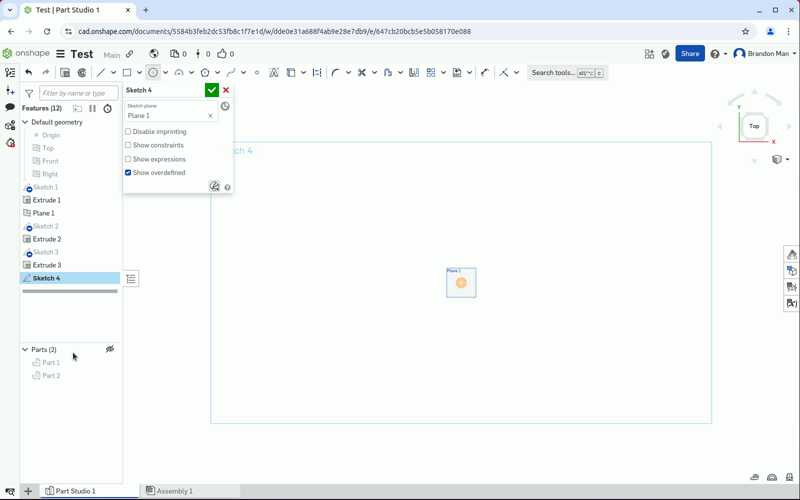
mouse_move(461, 282)
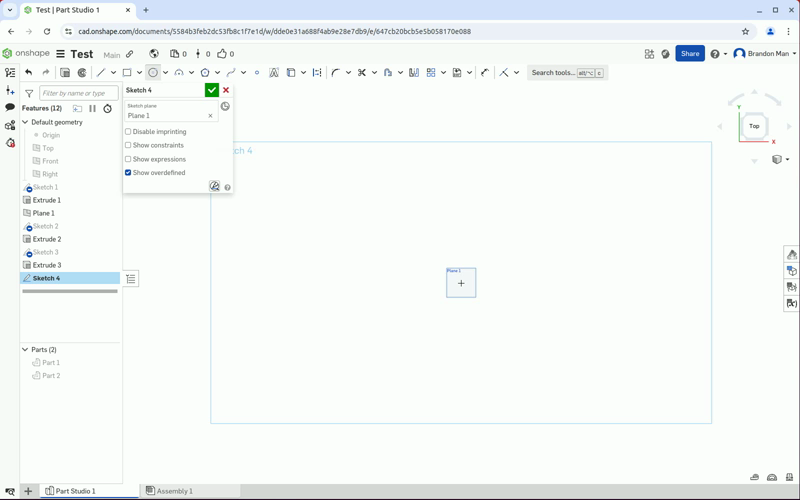
click(461, 282)
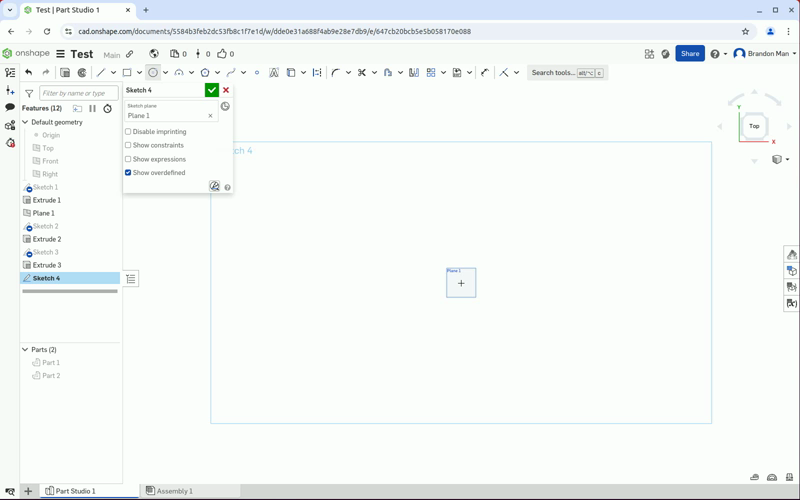
key_up(shift)
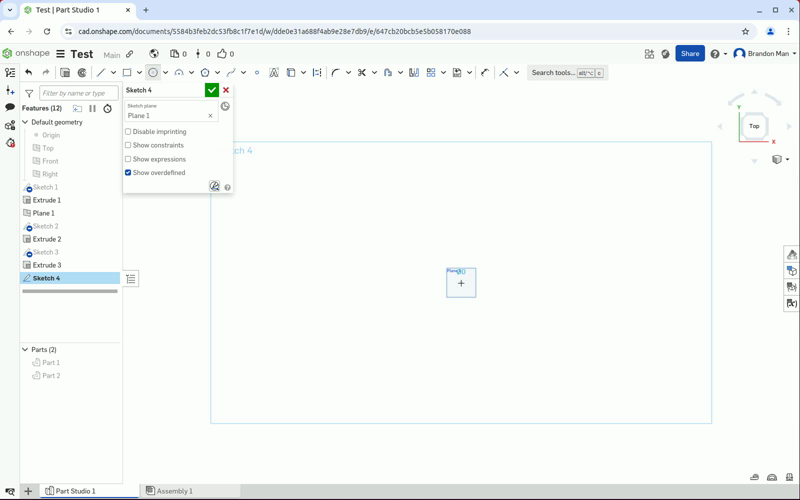
mouse_move(464, 282)
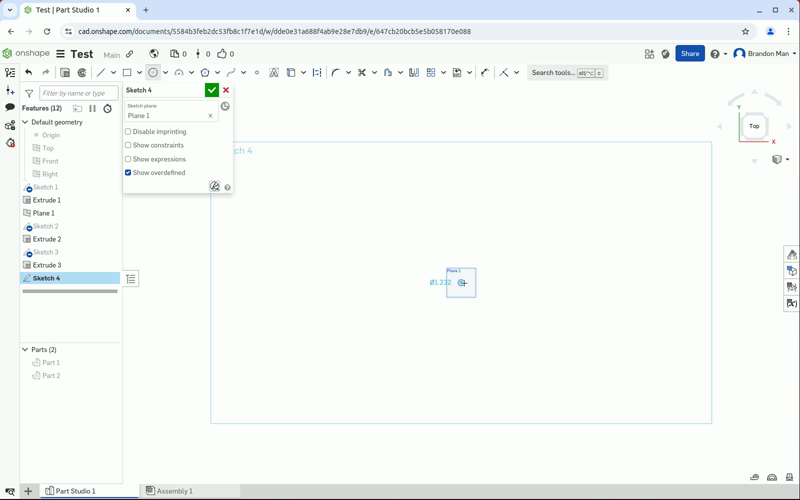
click(464, 282)
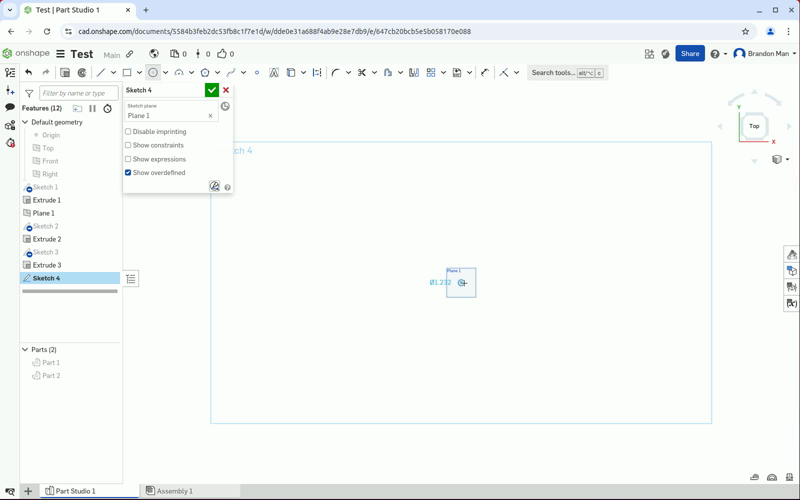
key(esc)
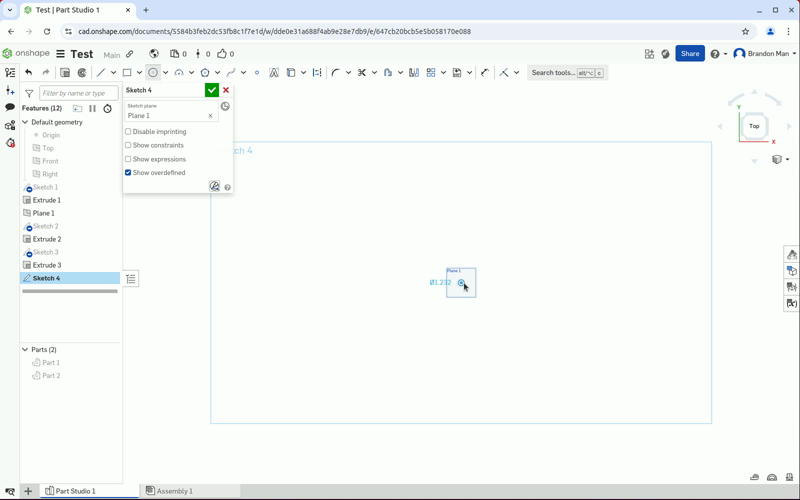
mouse_move(461, 283)
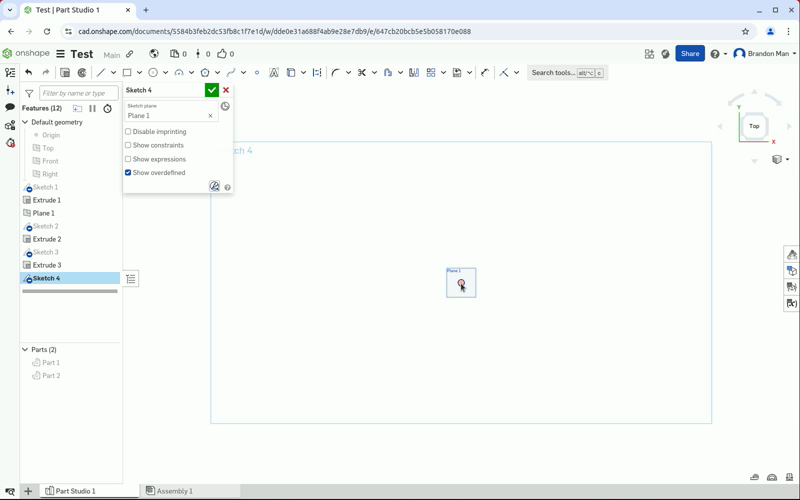
scroll(6)
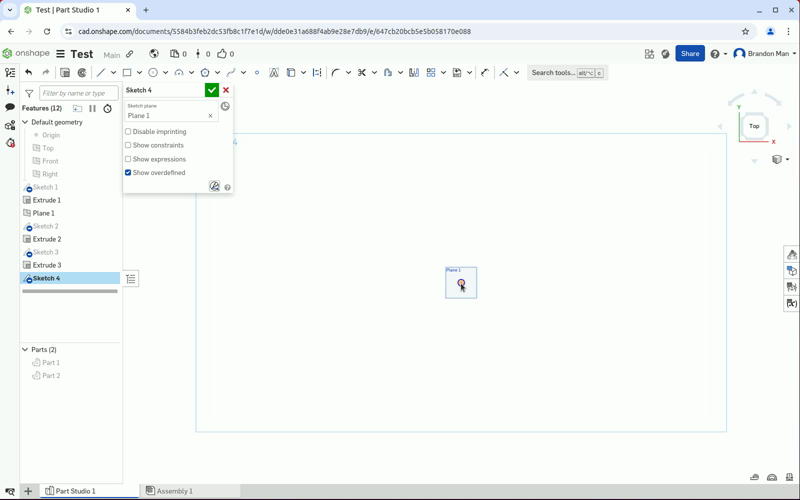
scroll(6)
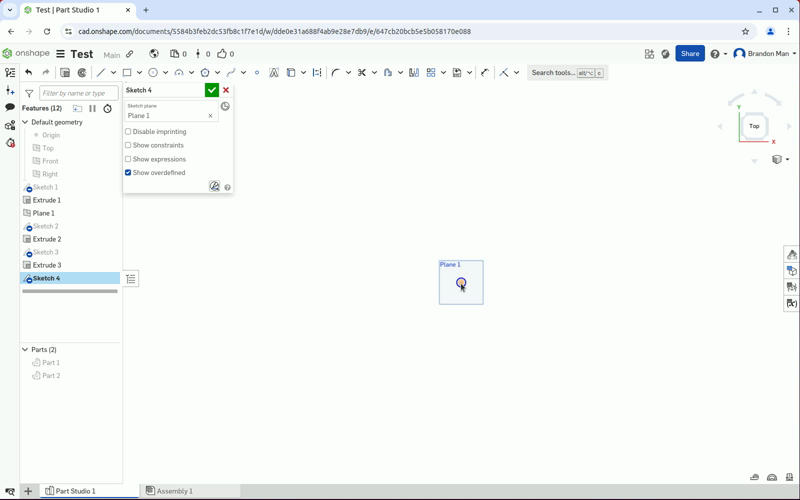
scroll(6)
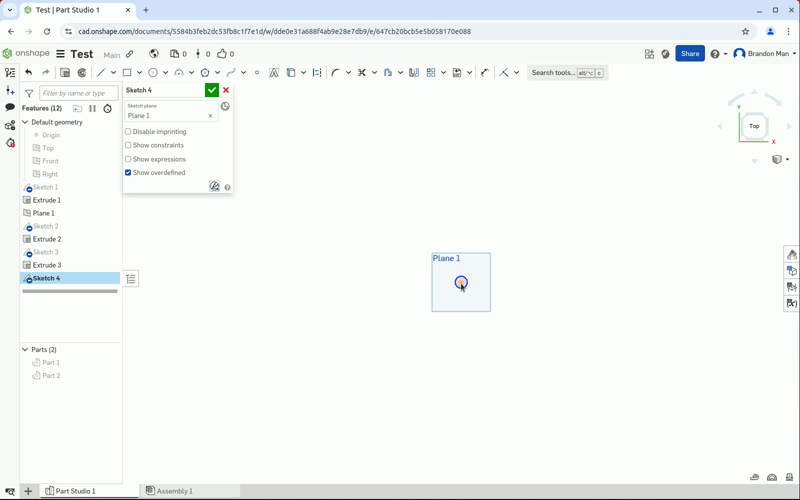
scroll(6)
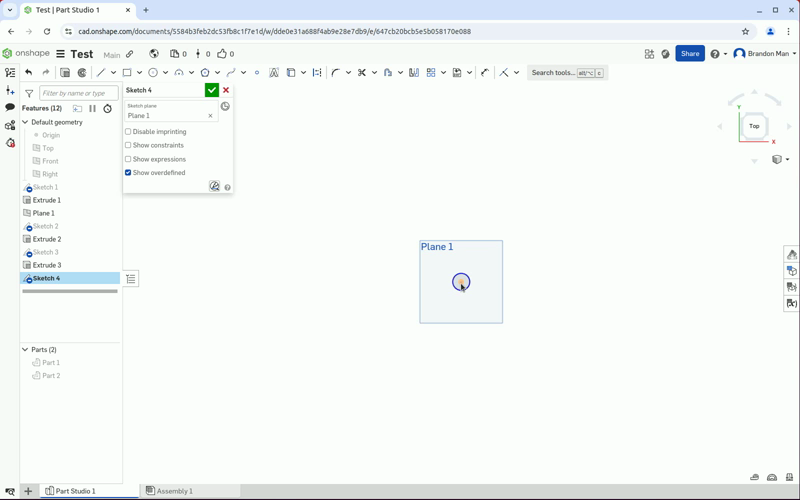
scroll(6)
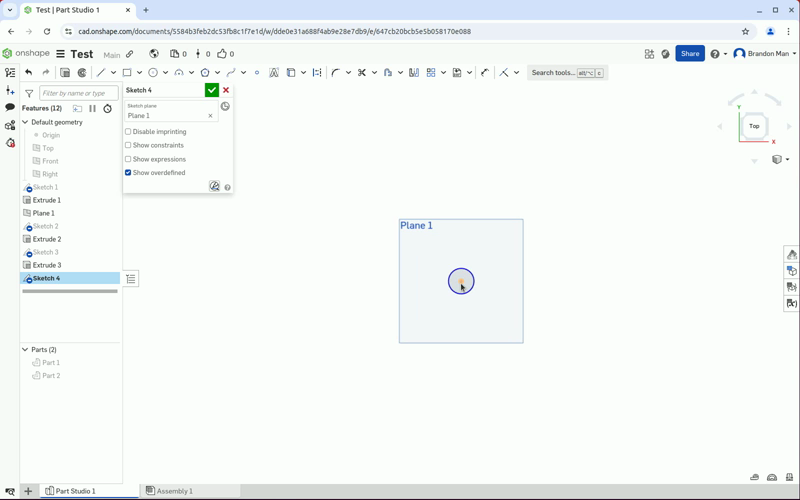
scroll(6)
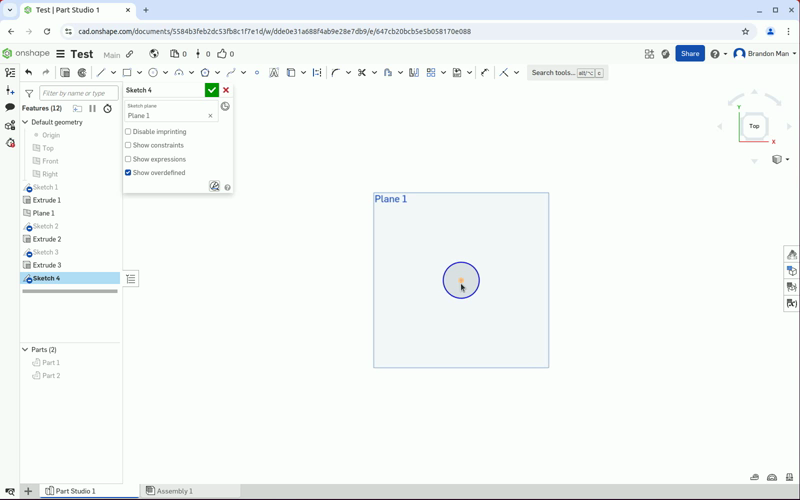
scroll(6)
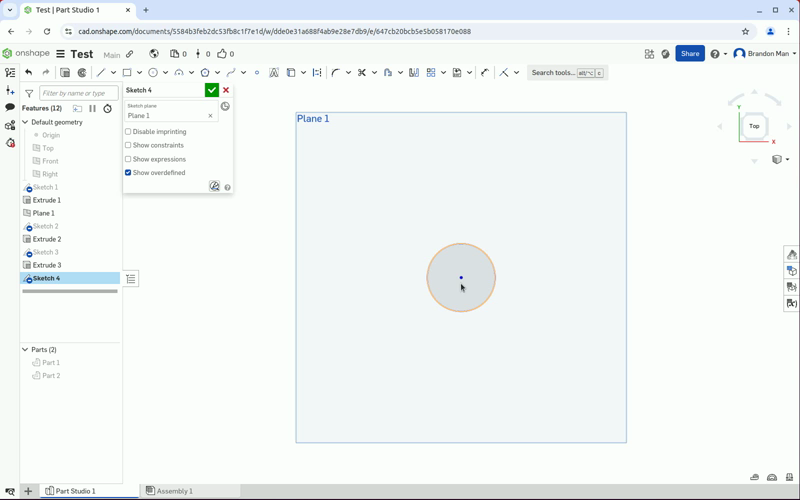
click(461, 283)
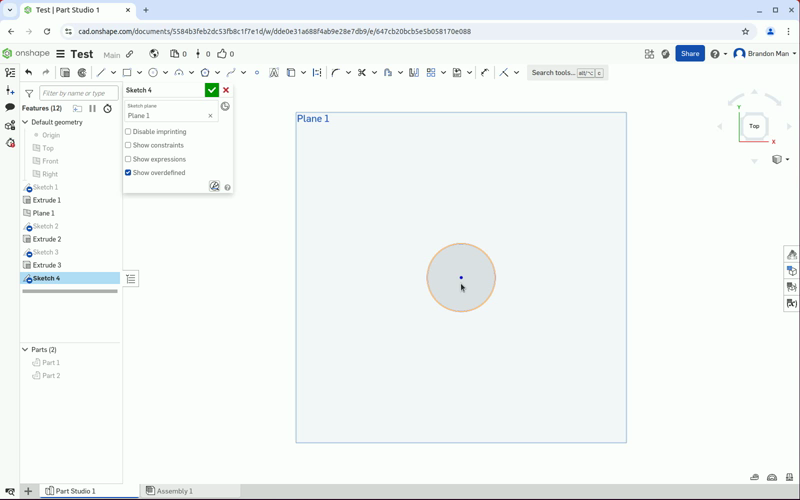
scroll(-6)
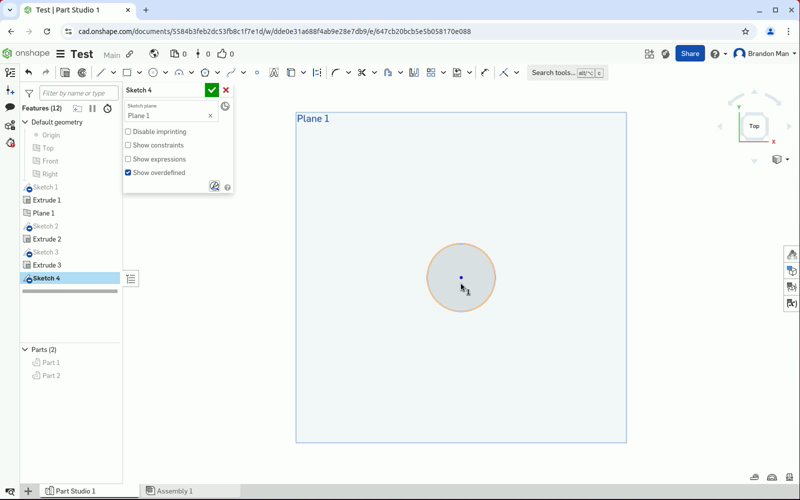
scroll(-6)
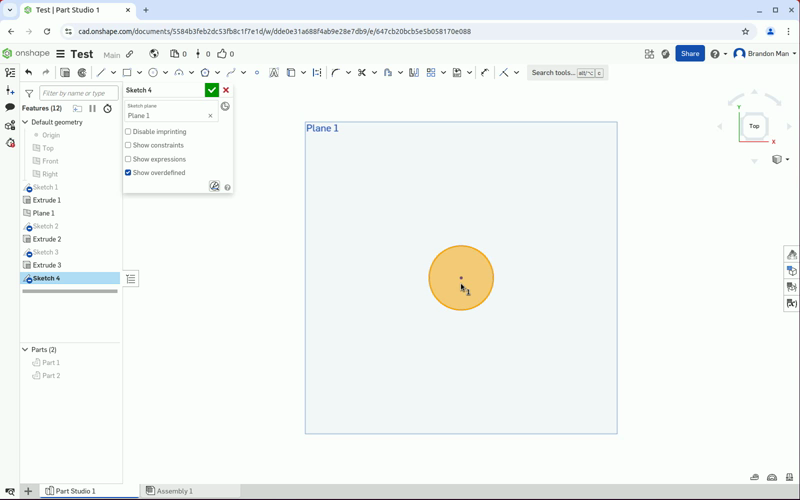
scroll(-6)
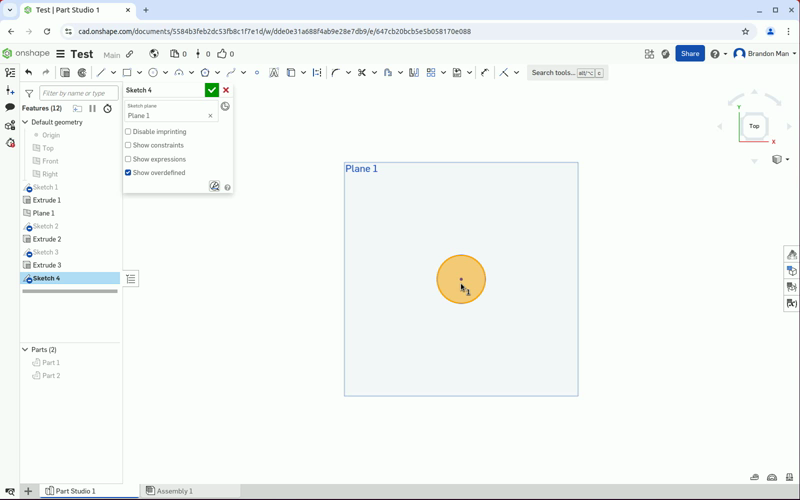
scroll(-6)
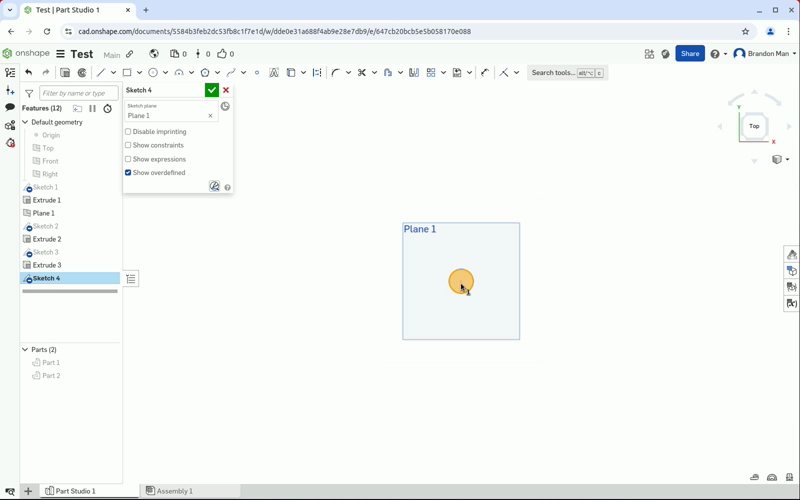
scroll(-6)
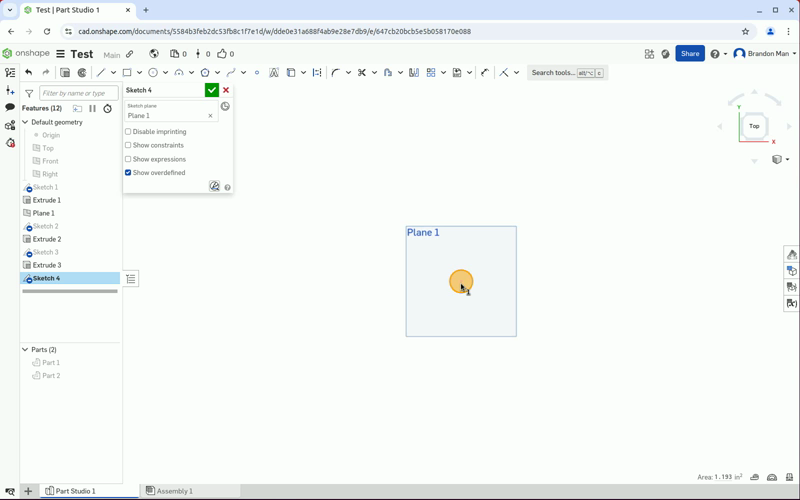
scroll(-6)
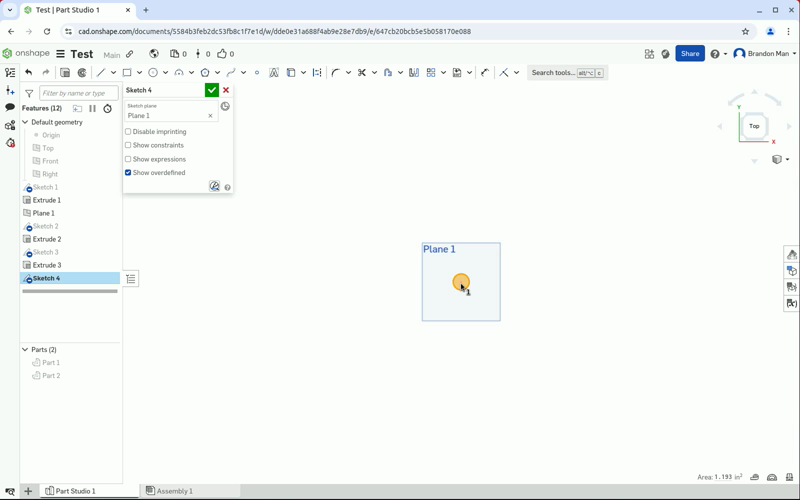
scroll(-6)
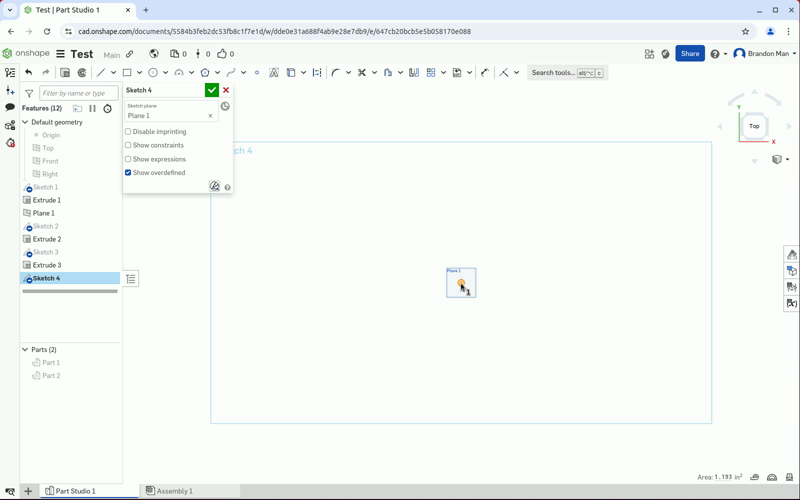
mouse_move(73, 352)
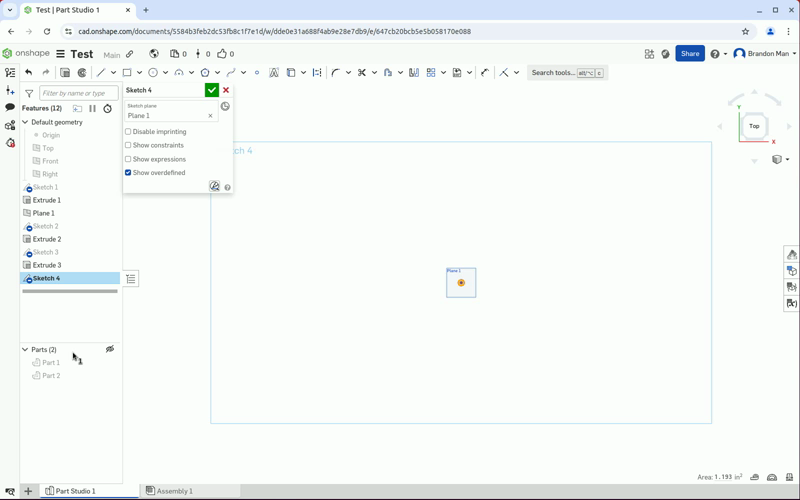
key(shift+y)
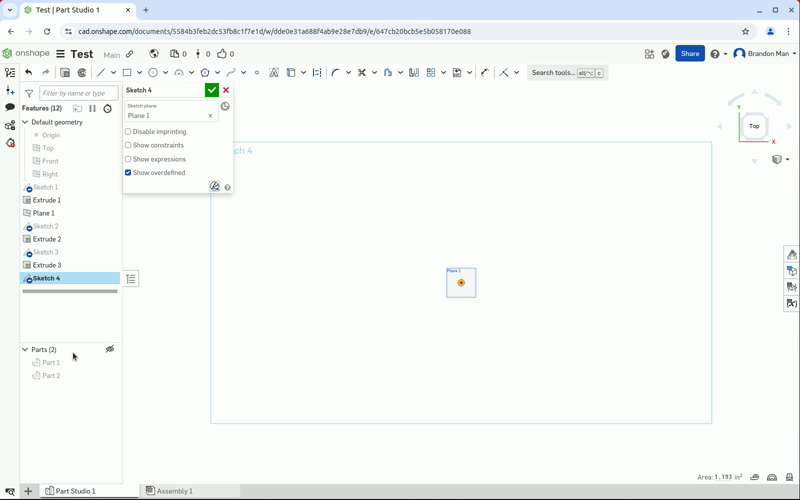
key(shift+e)
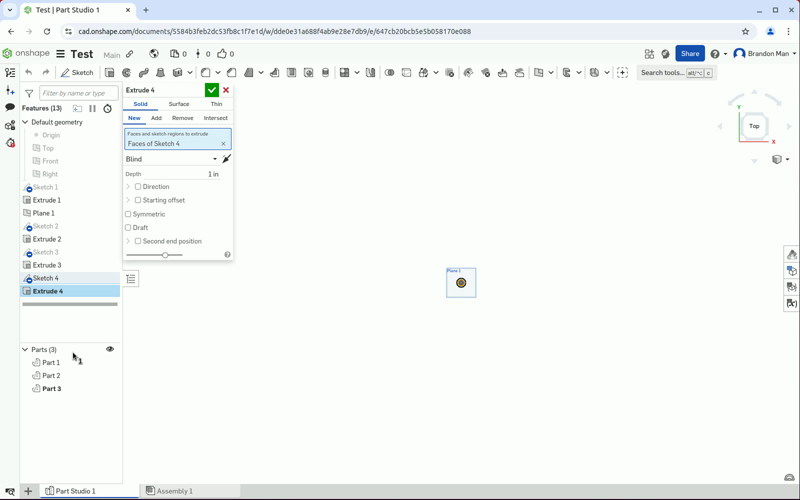
mouse_move(143, 106)
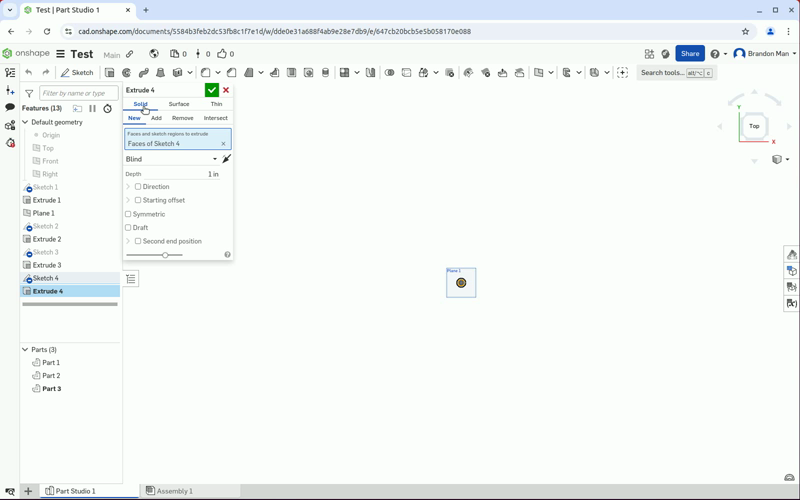
click(143, 106)
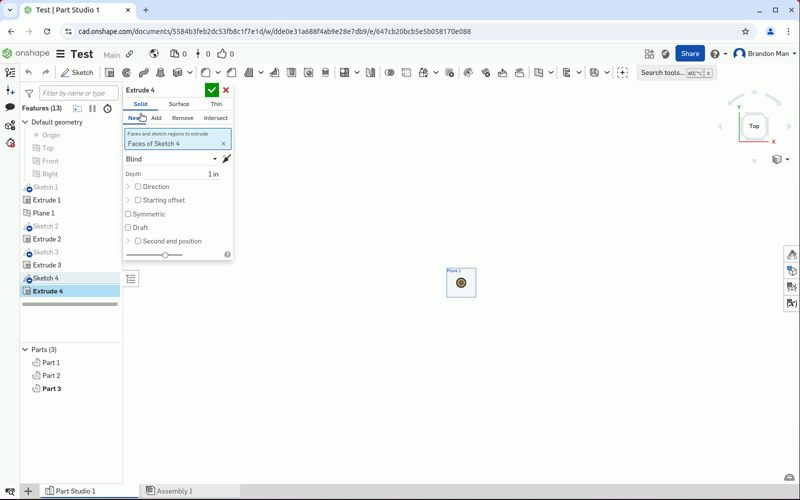
mouse_move(137, 120)
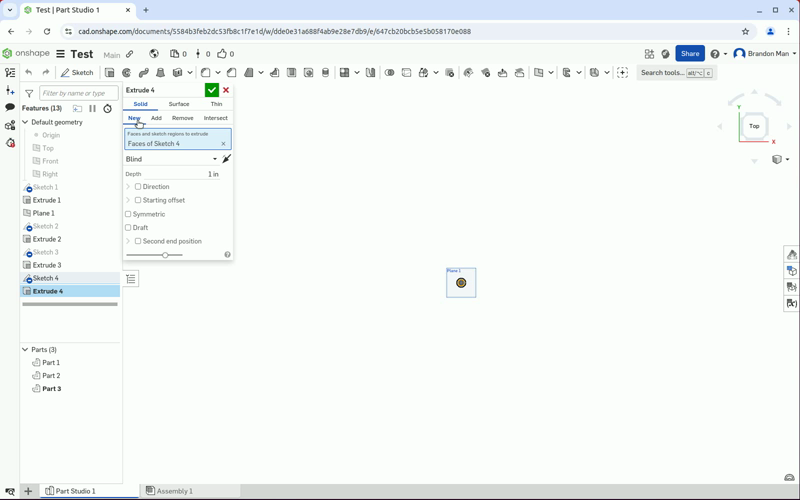
click(137, 120)
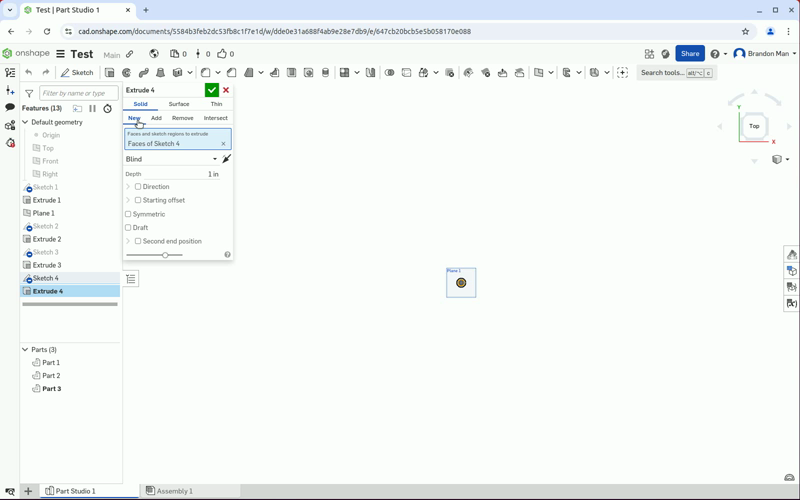
key(tab, 4)
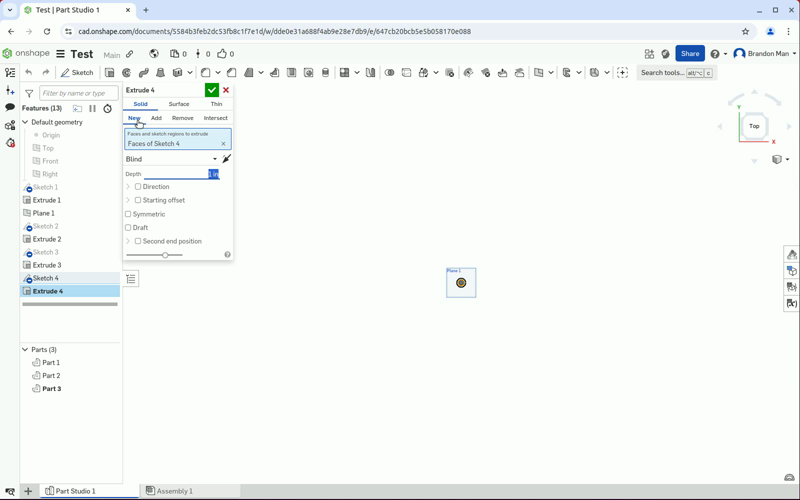
text(0.241)
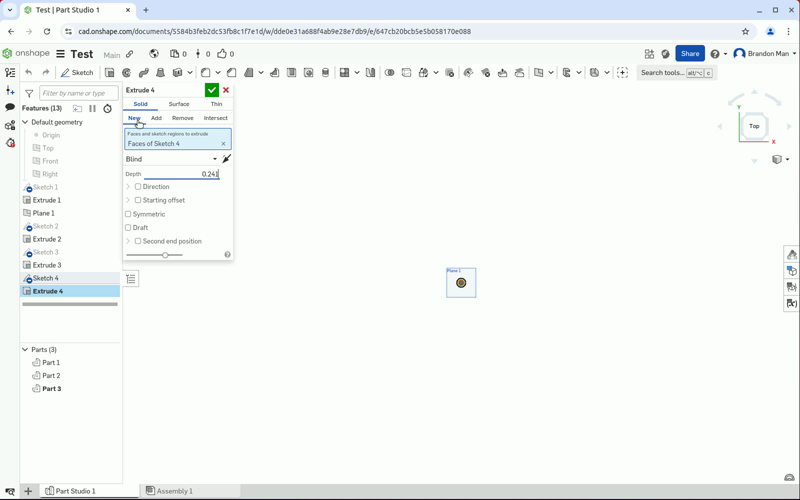
key(enter)
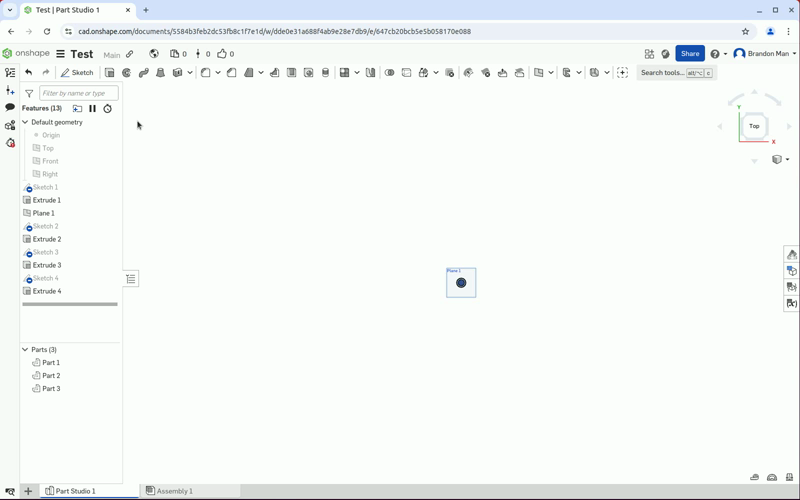
key(shift+h)
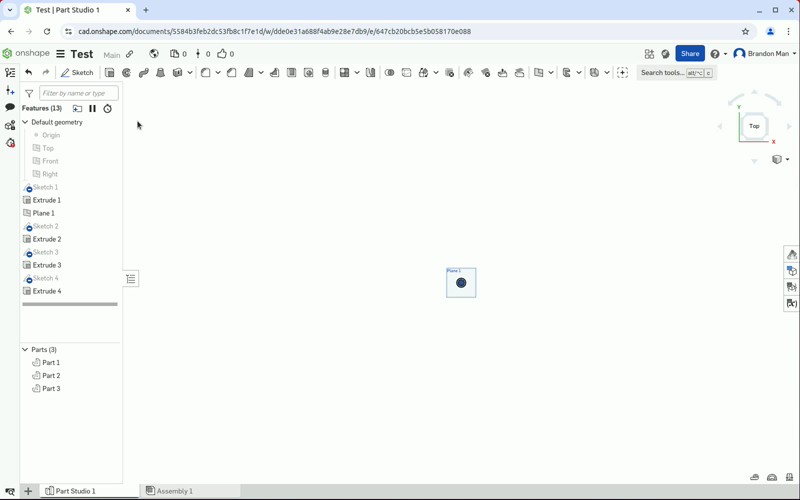
key(shift+h)
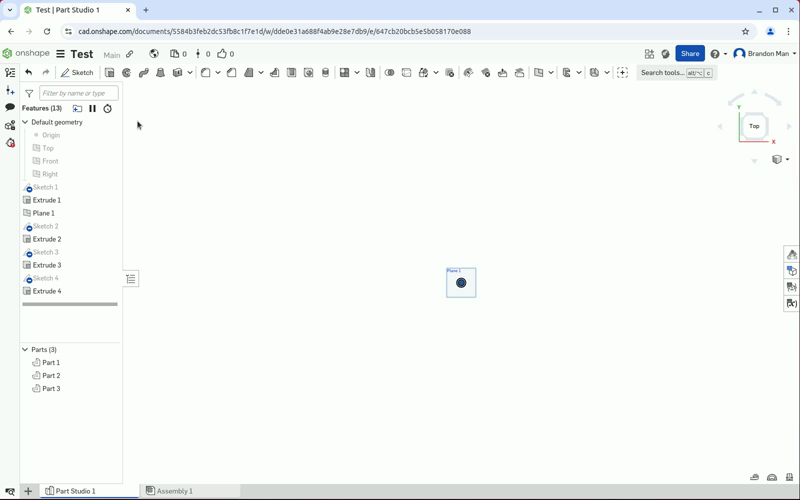
mouse_move(73, 189)
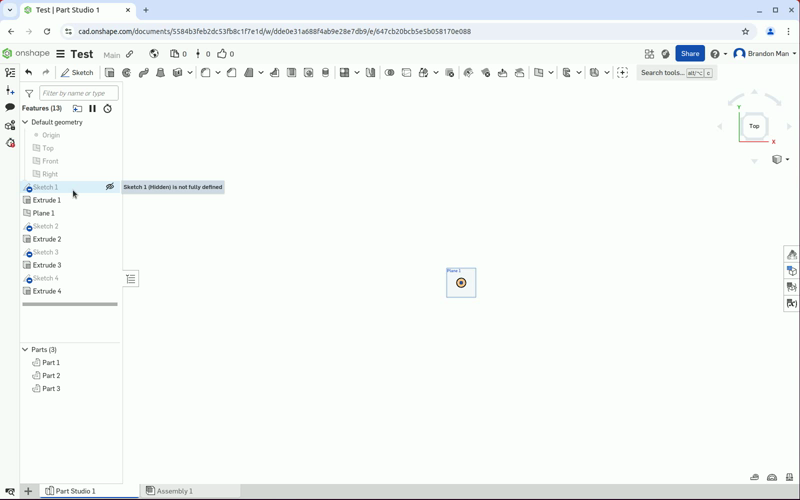
click(73, 189)
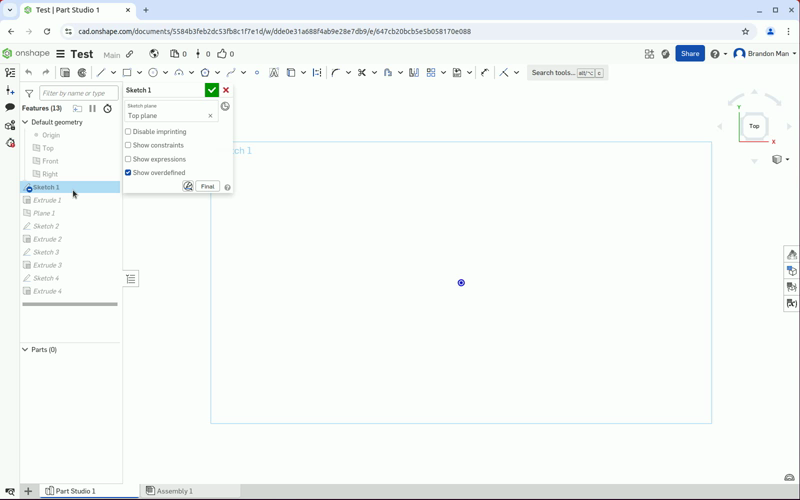
mouse_move(229, 92)
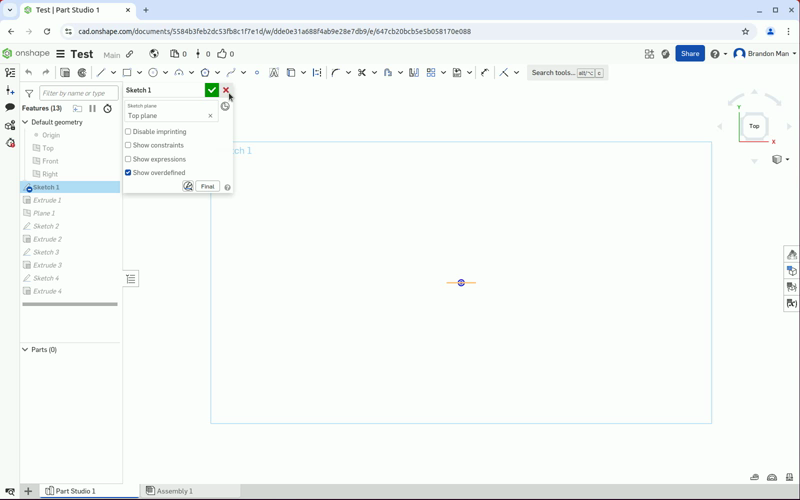
click(229, 92)
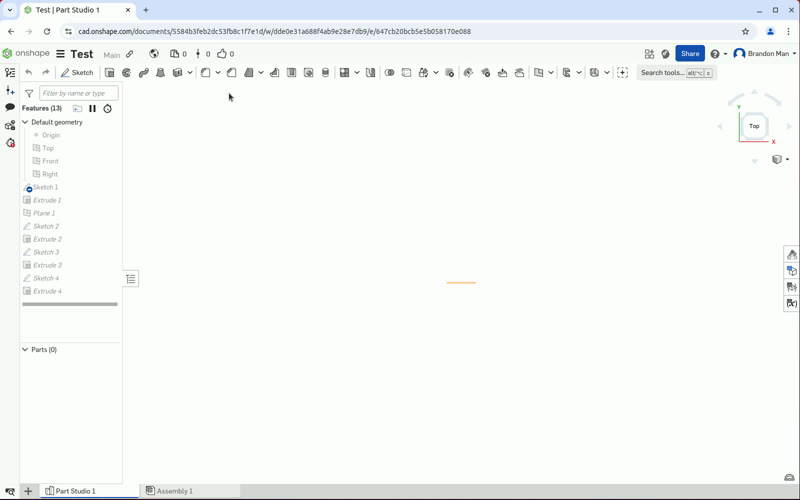
key(shift+s)
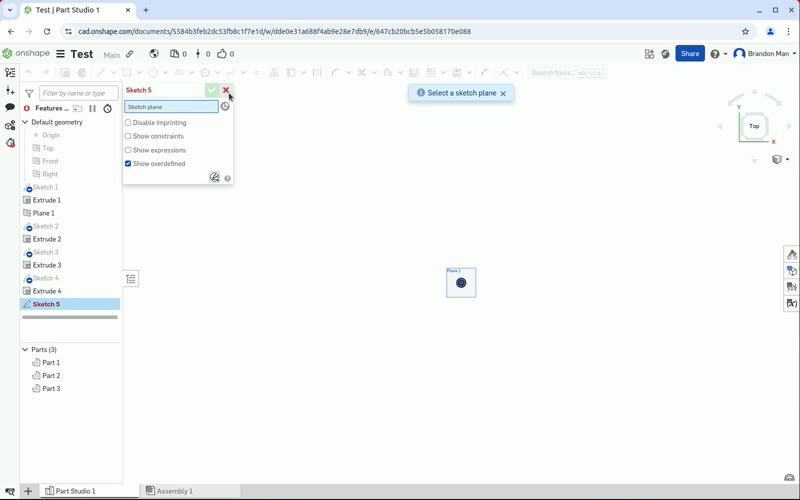
mouse_move(73, 215)
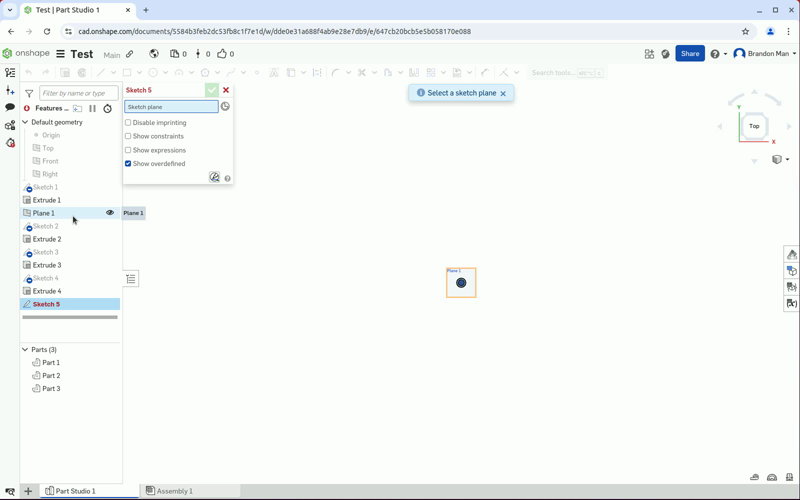
click(73, 215)
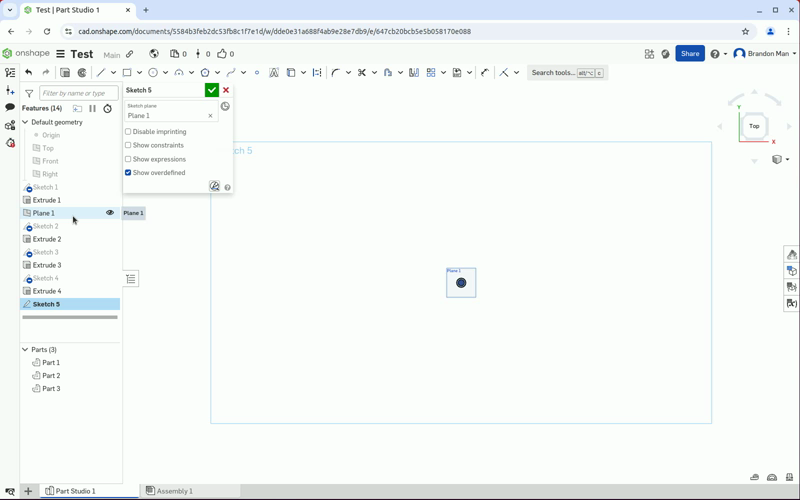
mouse_move(73, 352)
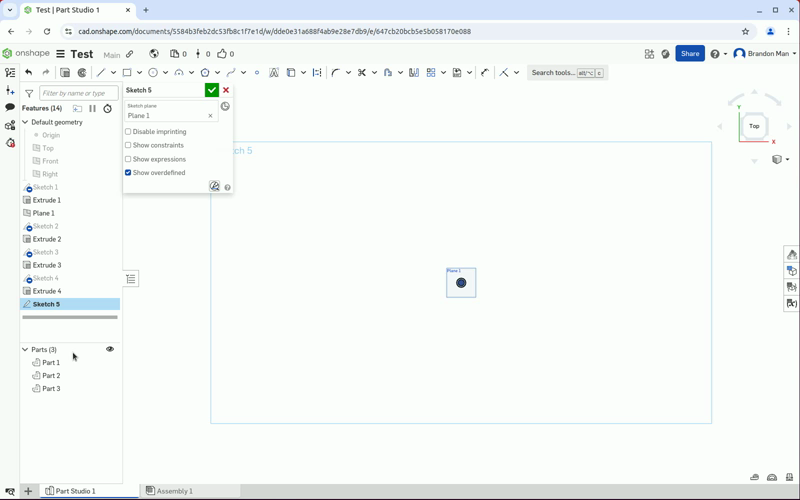
key(y)
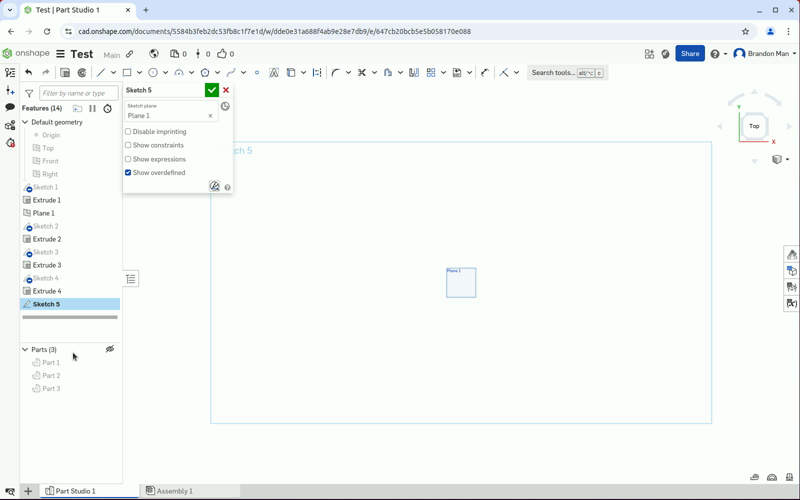
key(c)
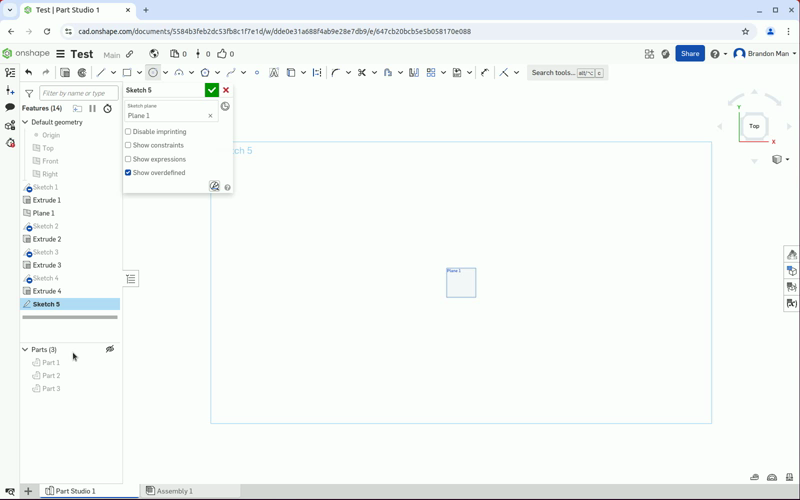
key_down(shift)
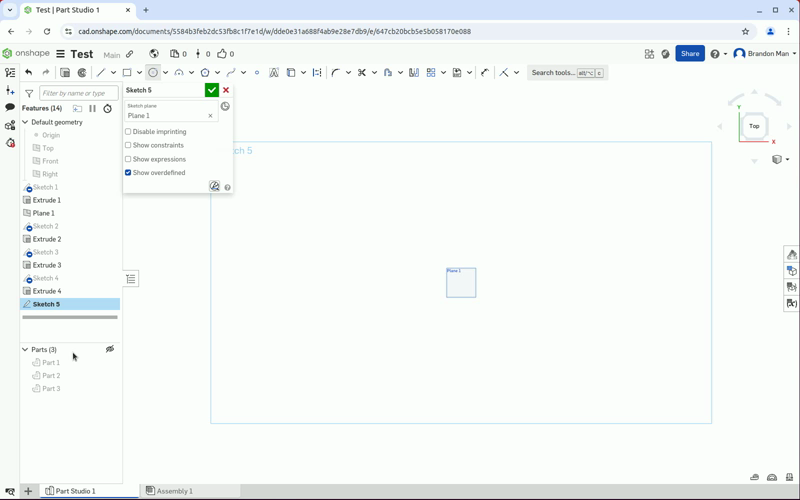
mouse_move(461, 282)
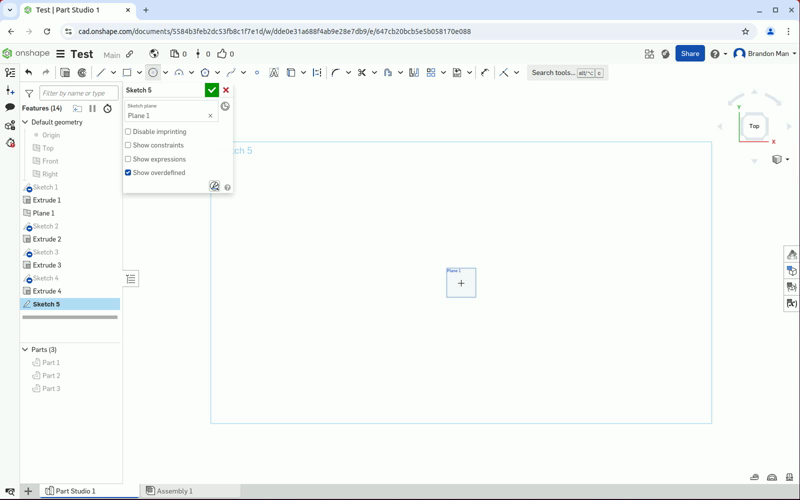
click(461, 282)
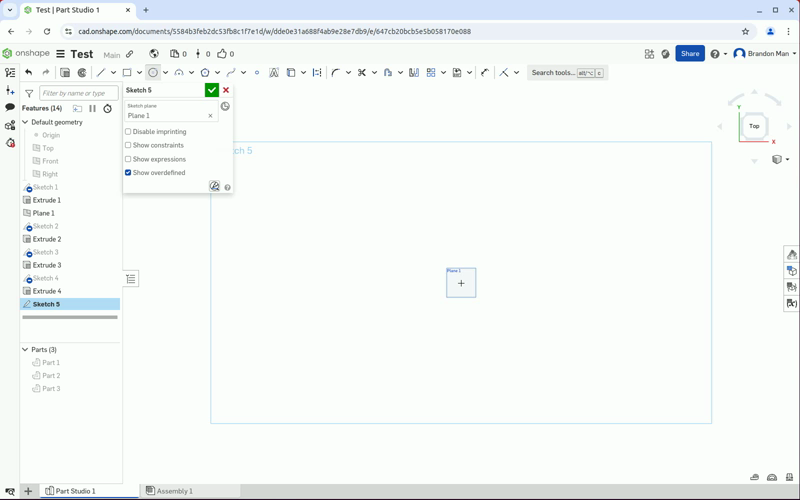
key_up(shift)
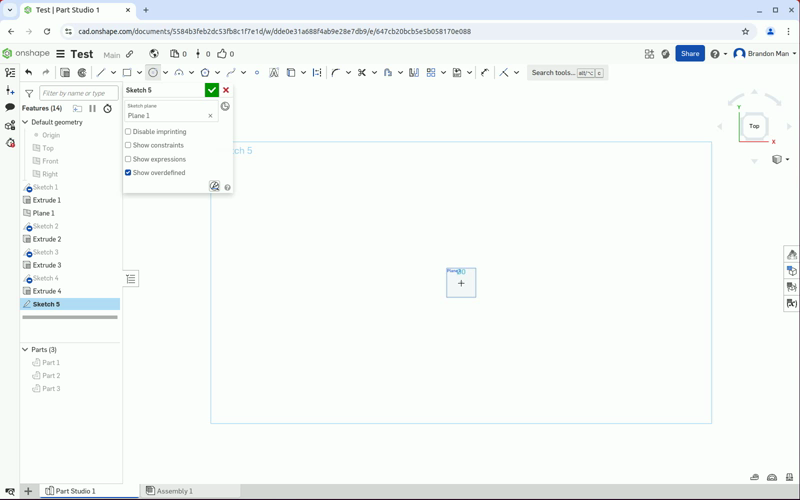
mouse_move(465, 282)
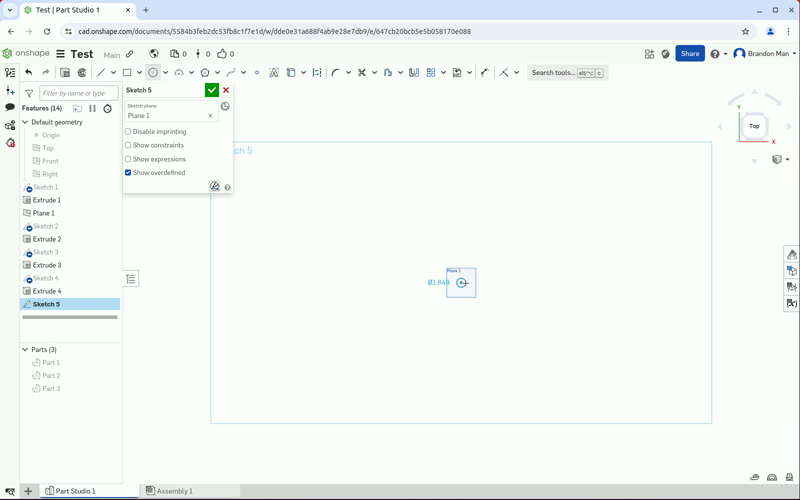
click(465, 282)
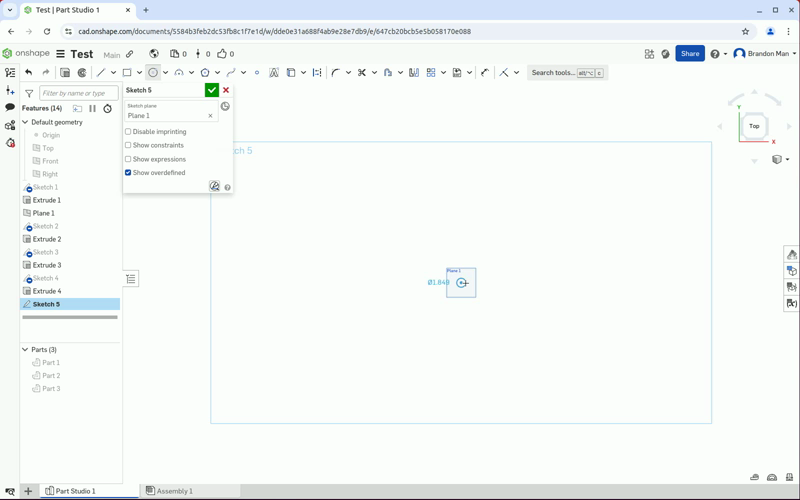
key(esc)
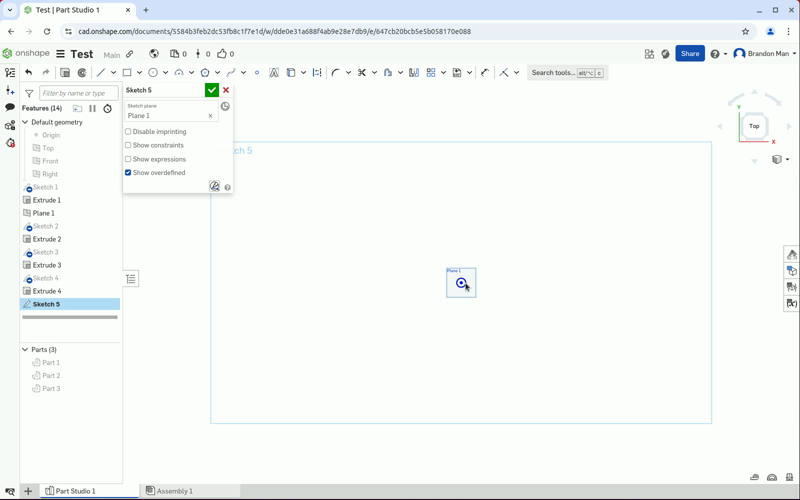
key(c)
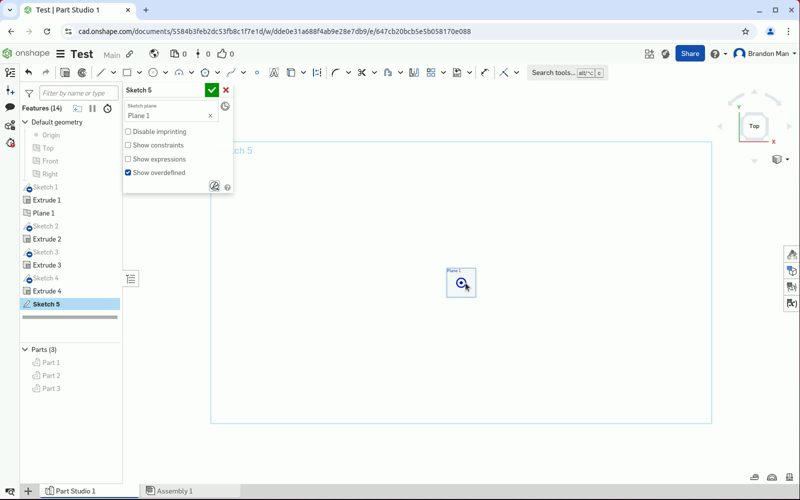
key_down(shift)
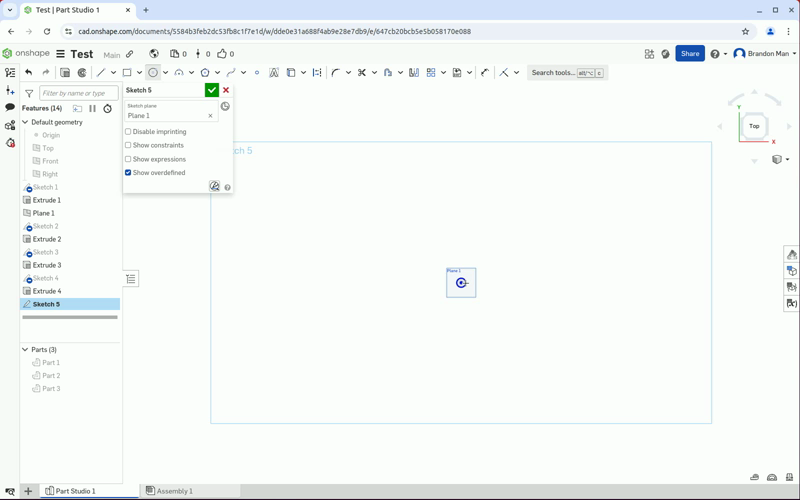
mouse_move(461, 282)
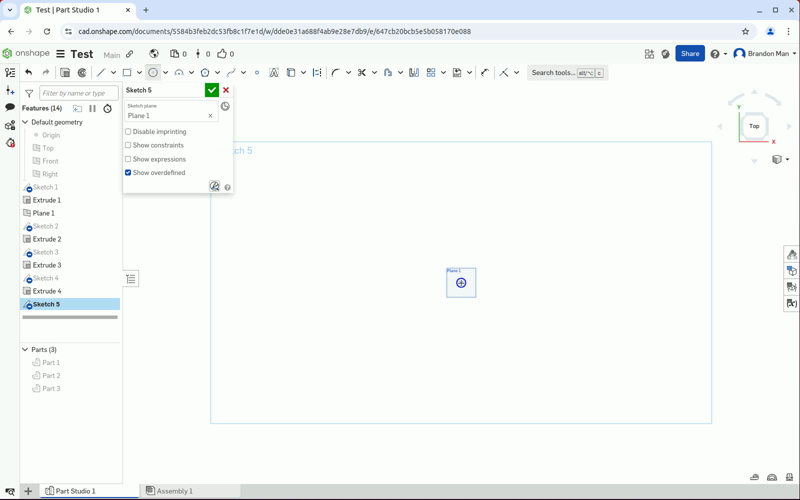
scroll(6)
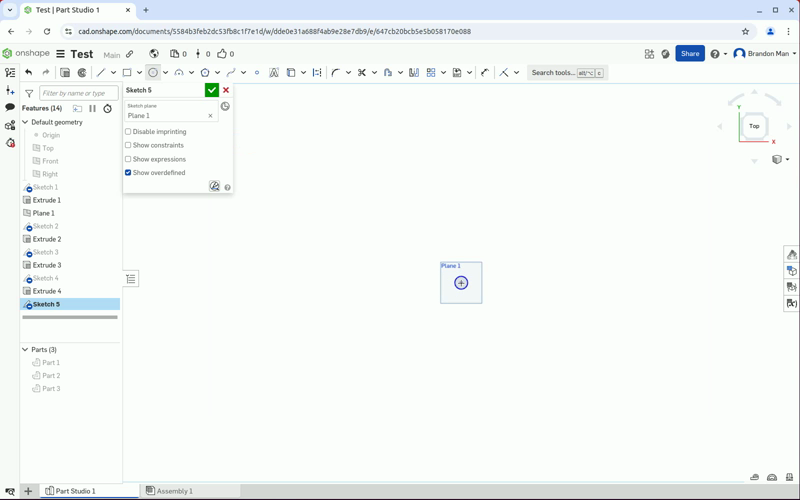
scroll(6)
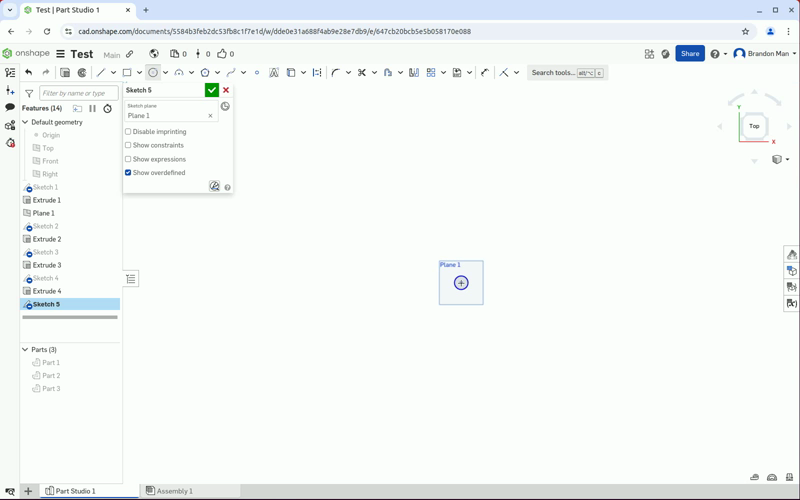
scroll(6)
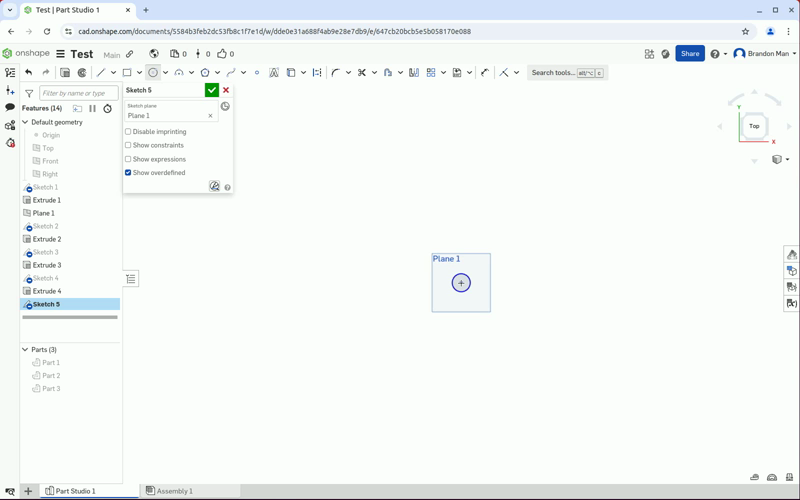
scroll(6)
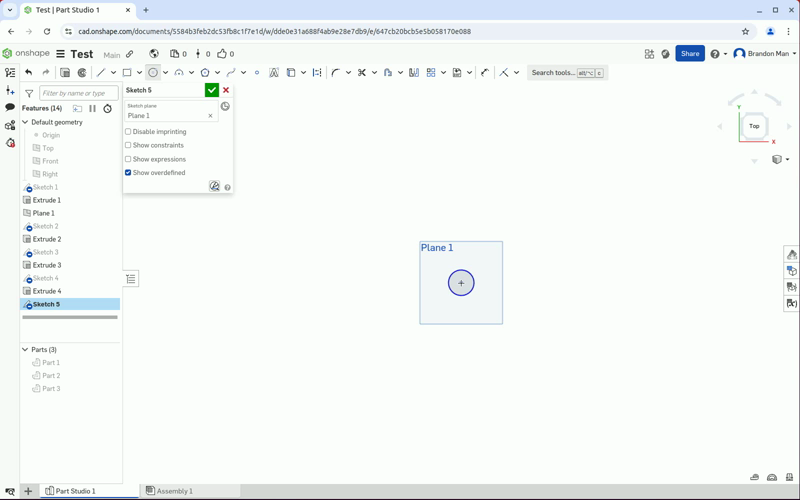
scroll(6)
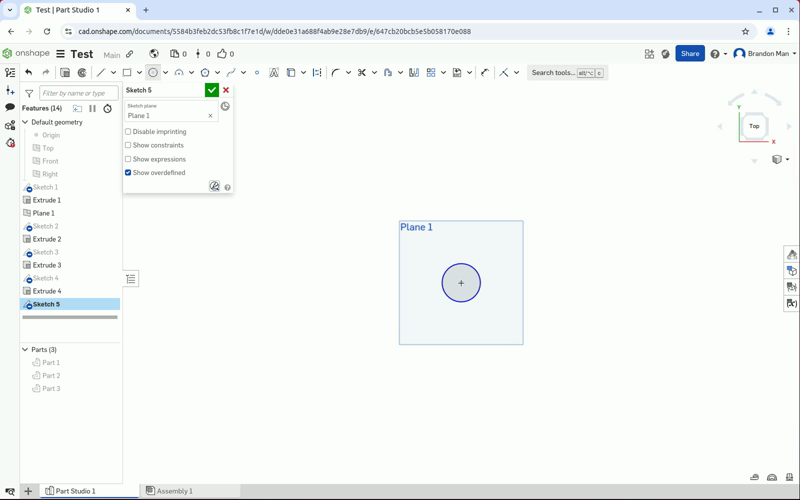
scroll(6)
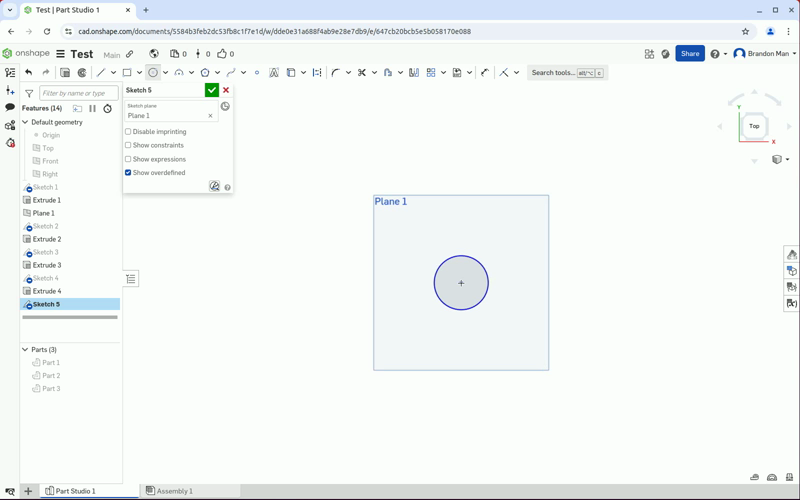
scroll(6)
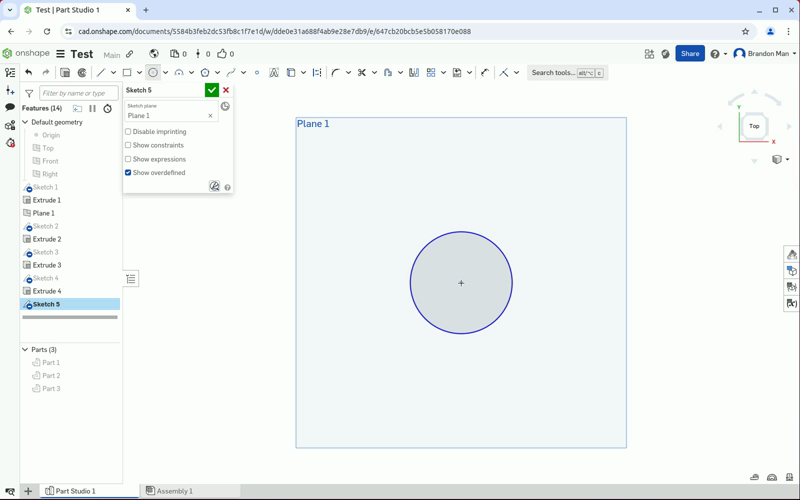
click(461, 282)
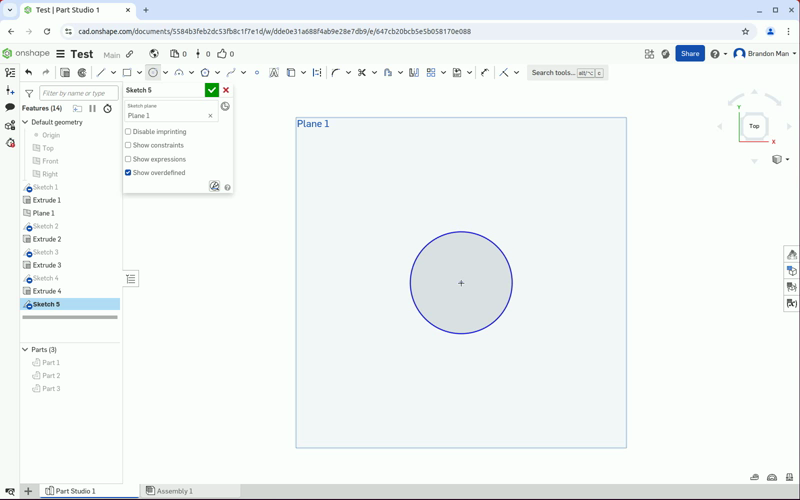
scroll(-6)
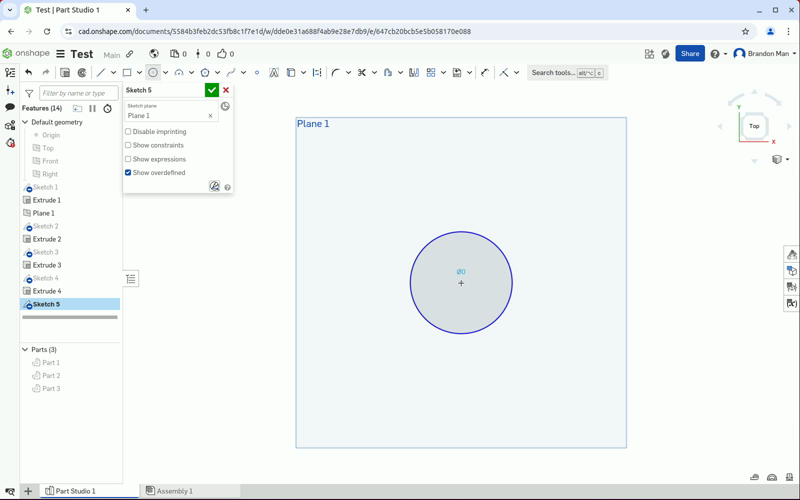
scroll(-6)
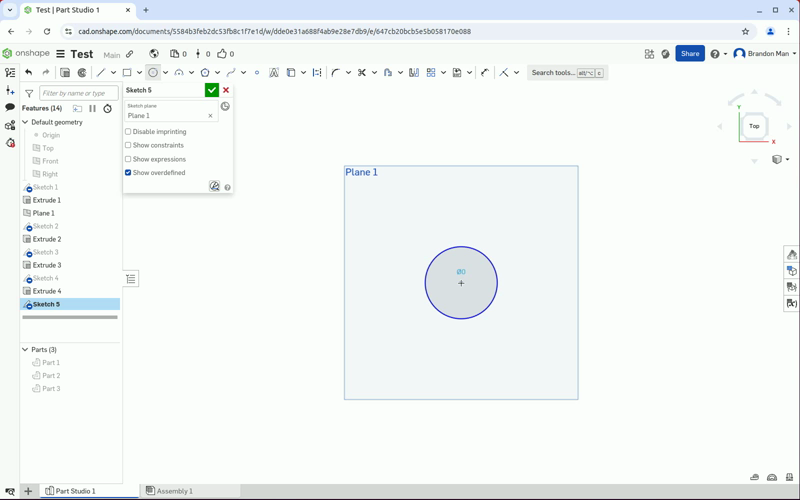
scroll(-6)
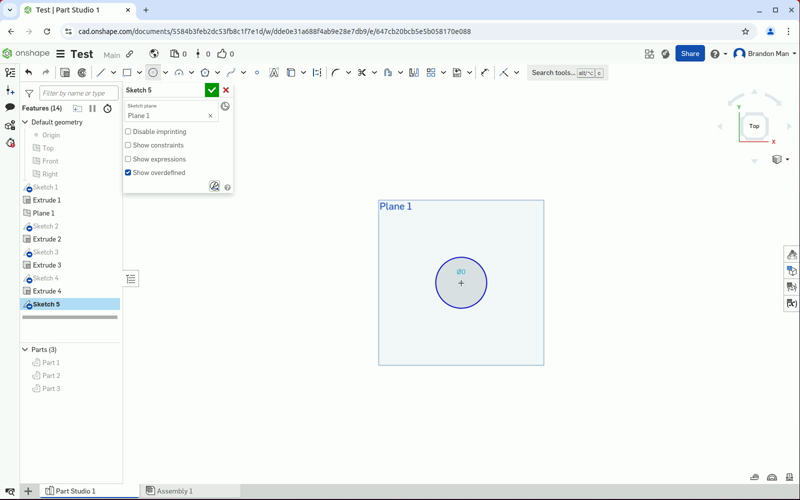
scroll(-6)
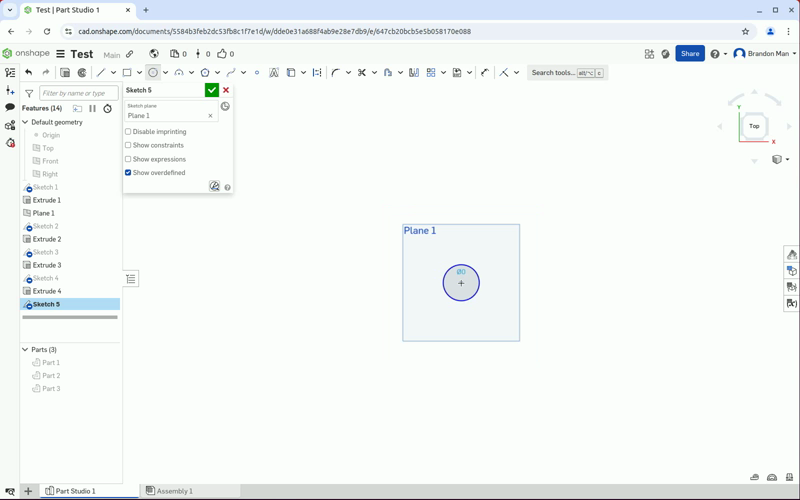
scroll(-6)
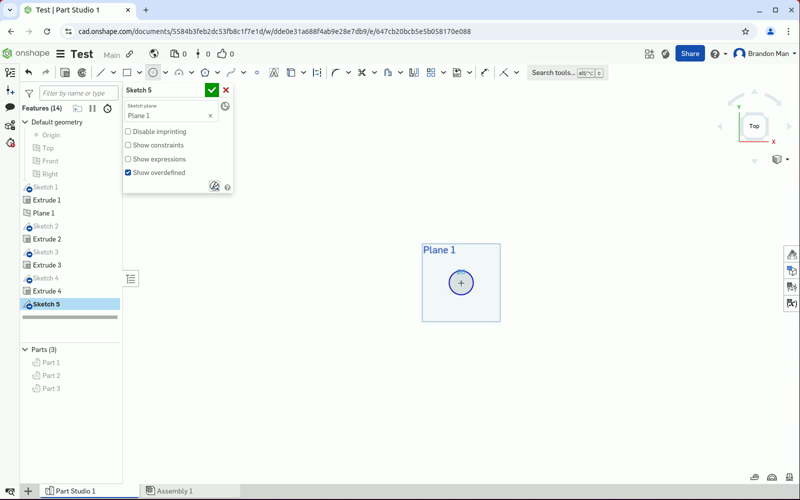
scroll(-6)
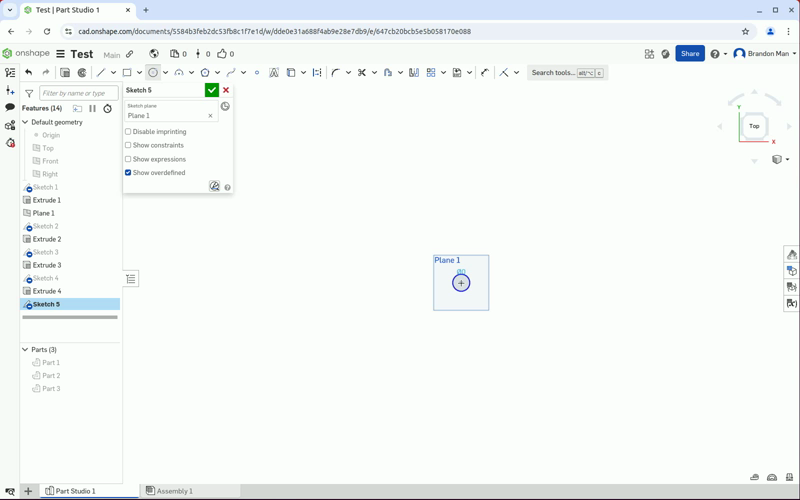
scroll(-6)
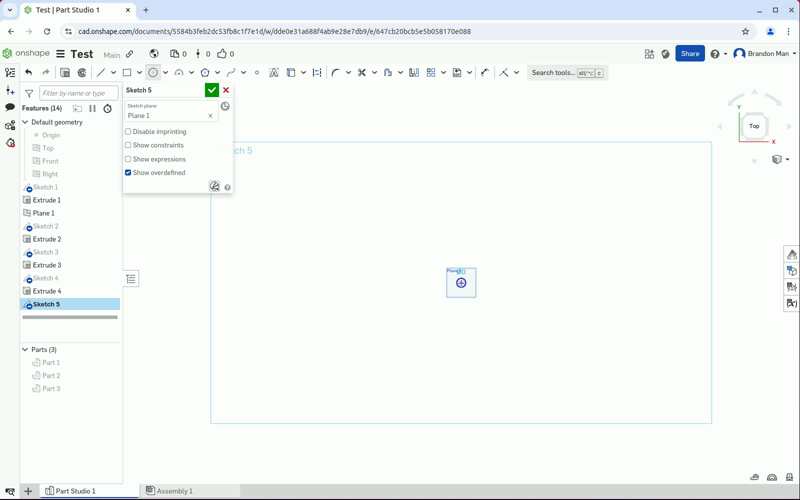
key_up(shift)
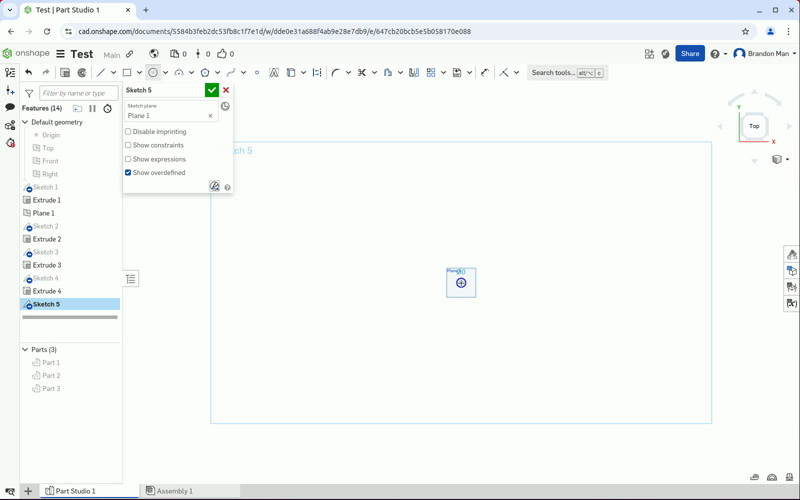
mouse_move(463, 282)
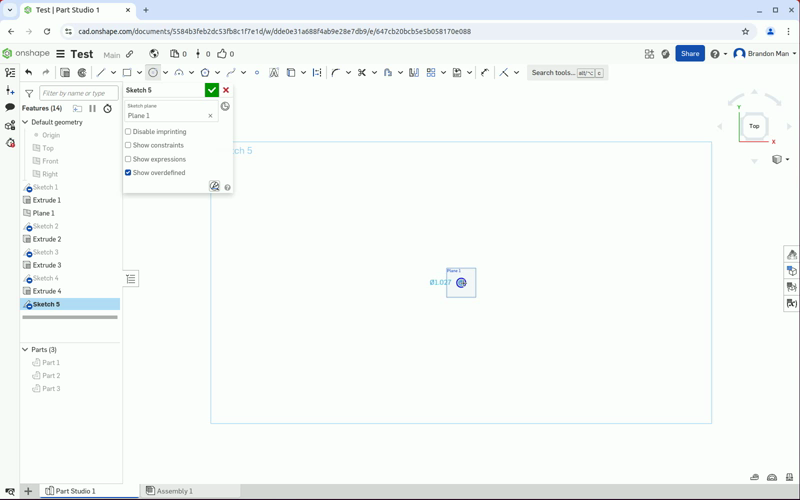
scroll(6)
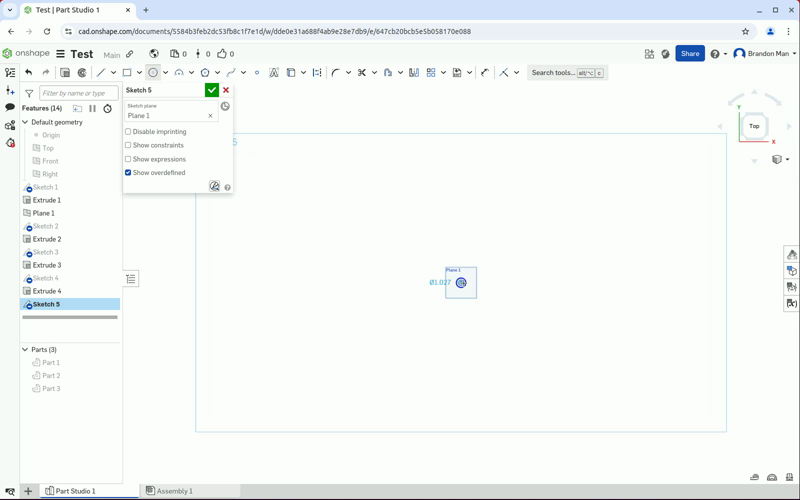
scroll(6)
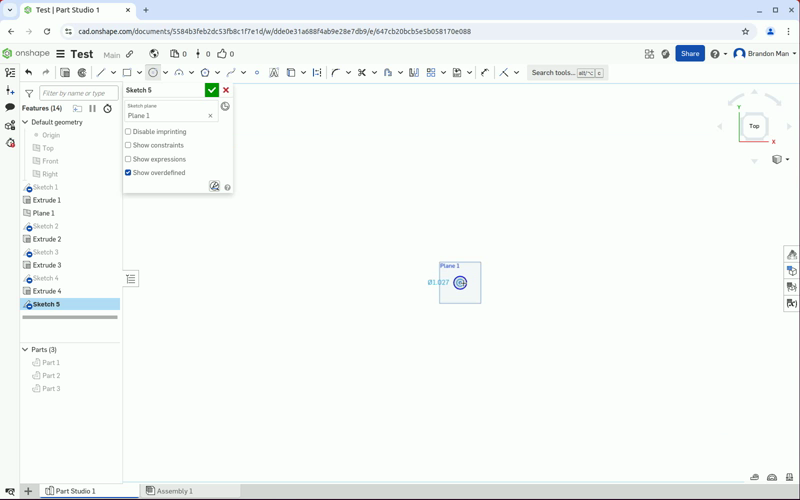
scroll(6)
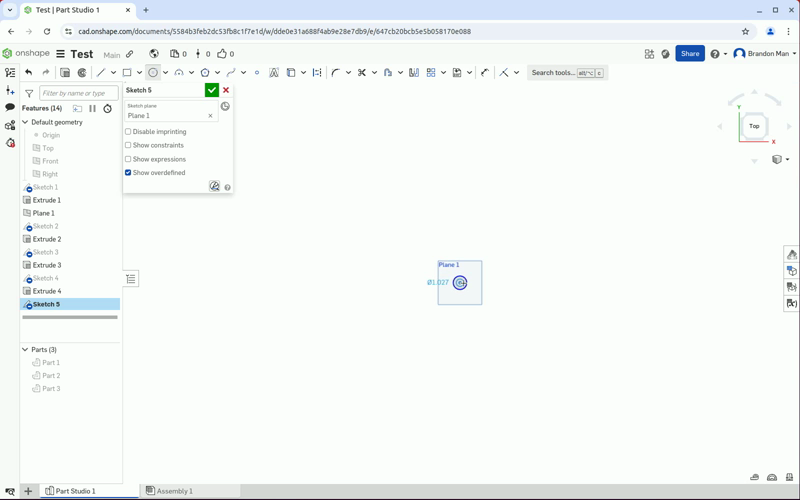
scroll(6)
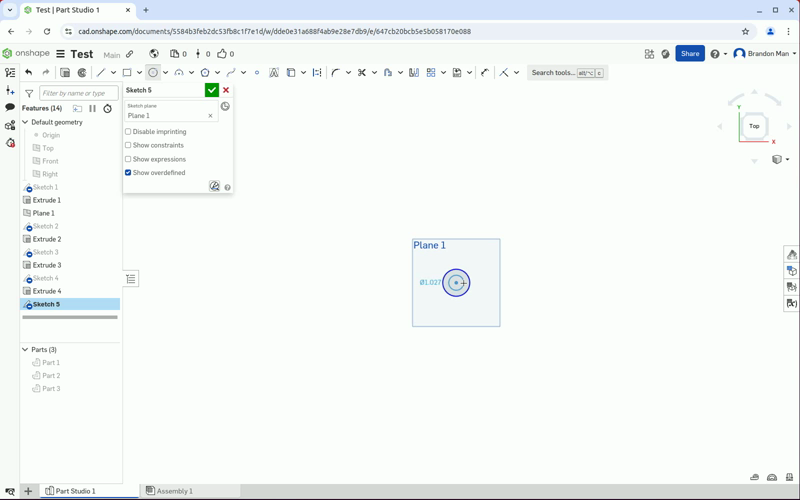
scroll(6)
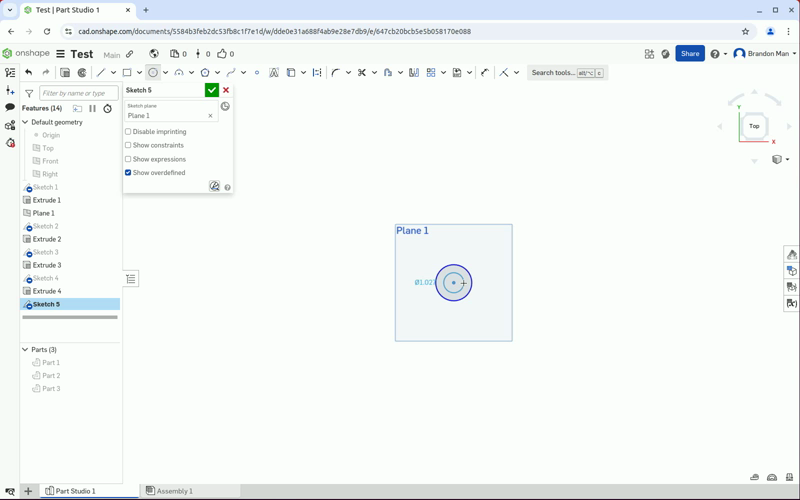
scroll(6)
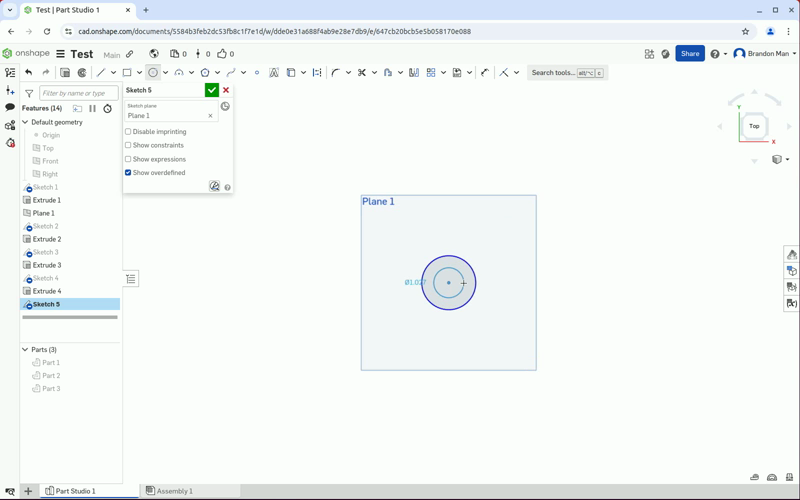
scroll(6)
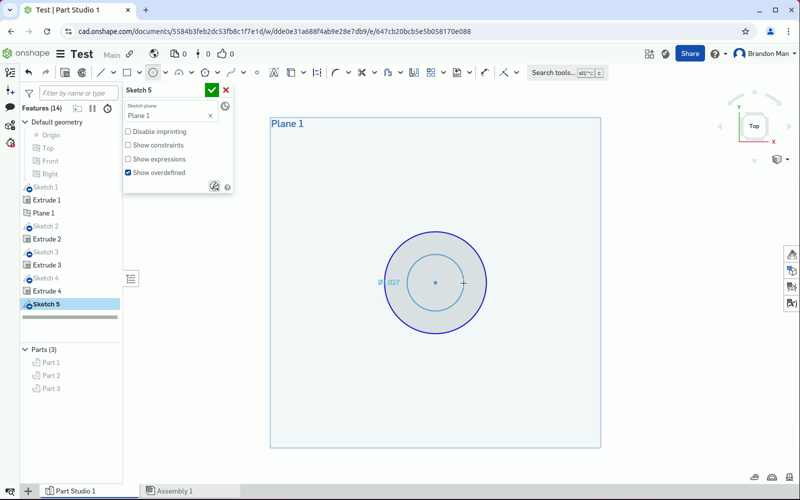
click(463, 282)
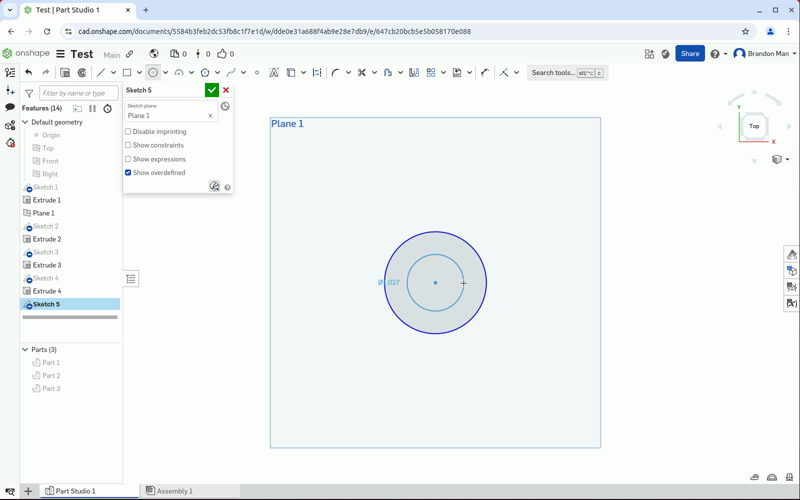
scroll(-6)
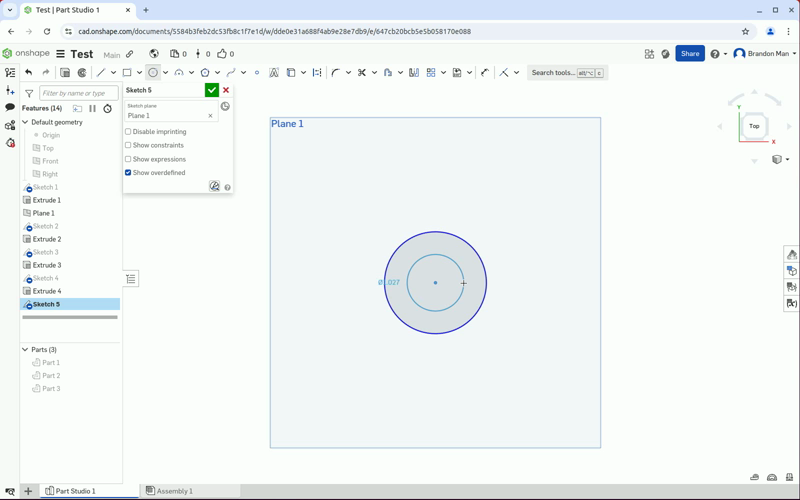
scroll(-6)
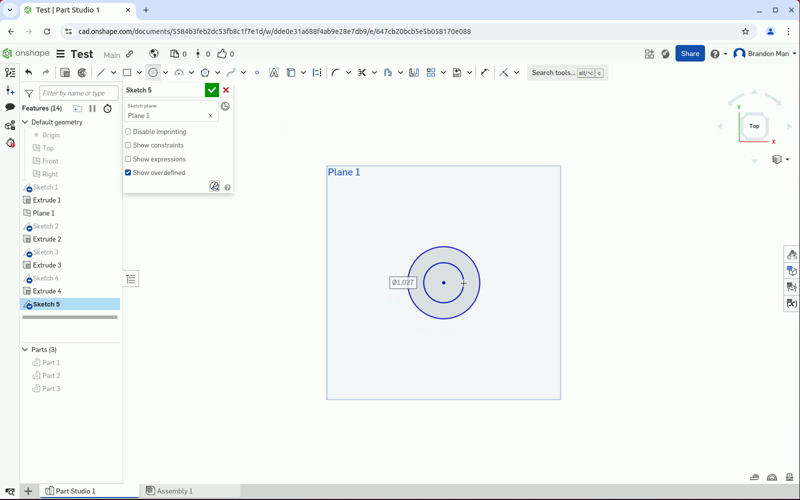
scroll(-6)
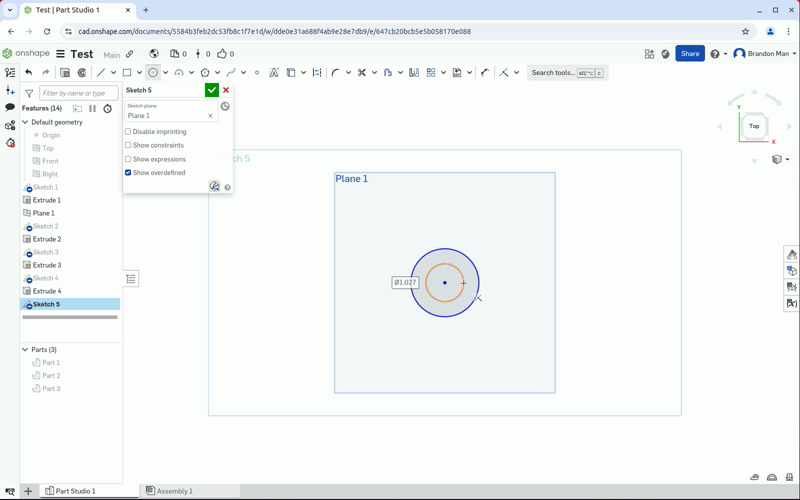
scroll(-6)
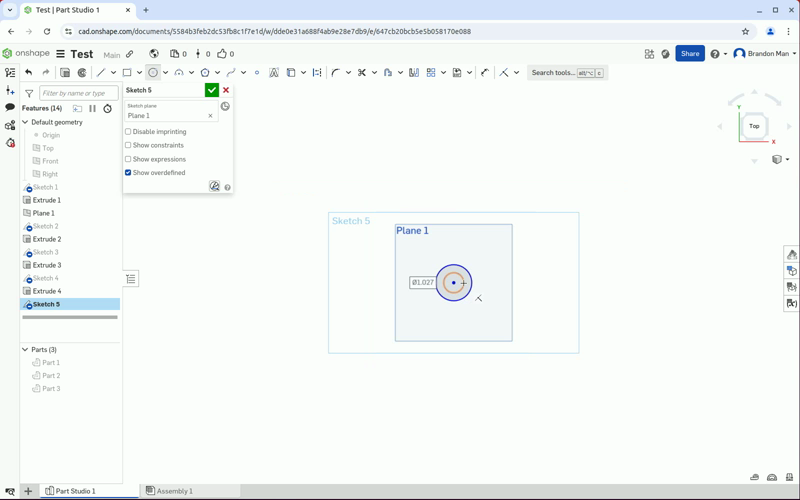
scroll(-6)
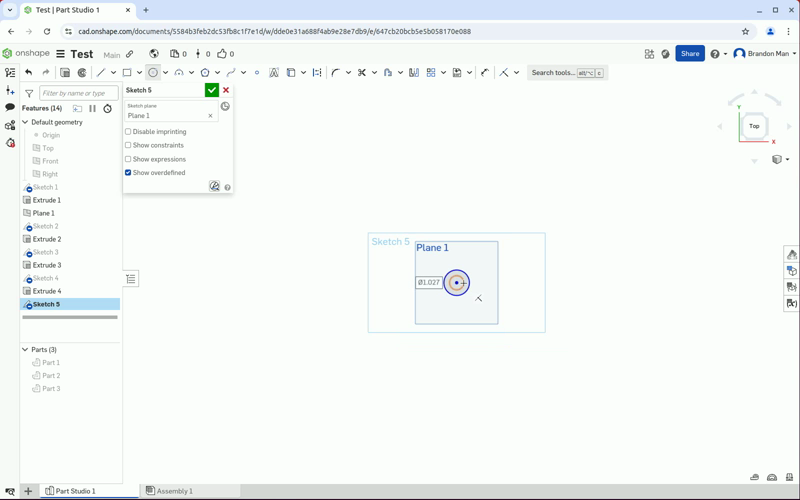
scroll(-6)
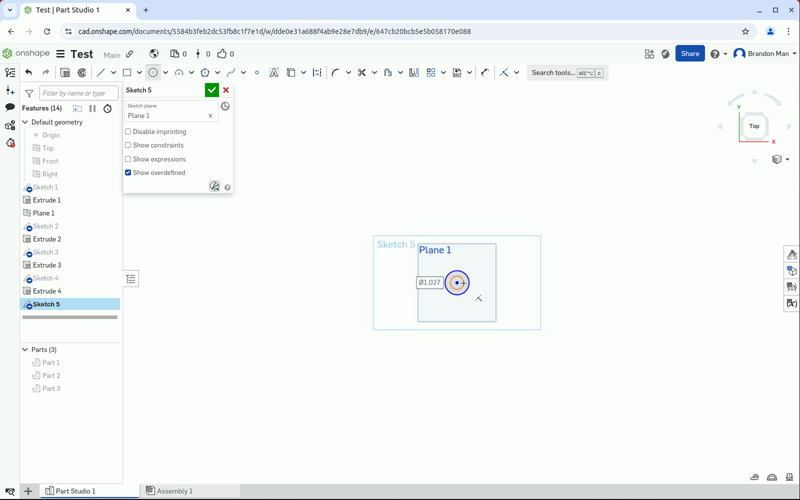
scroll(-6)
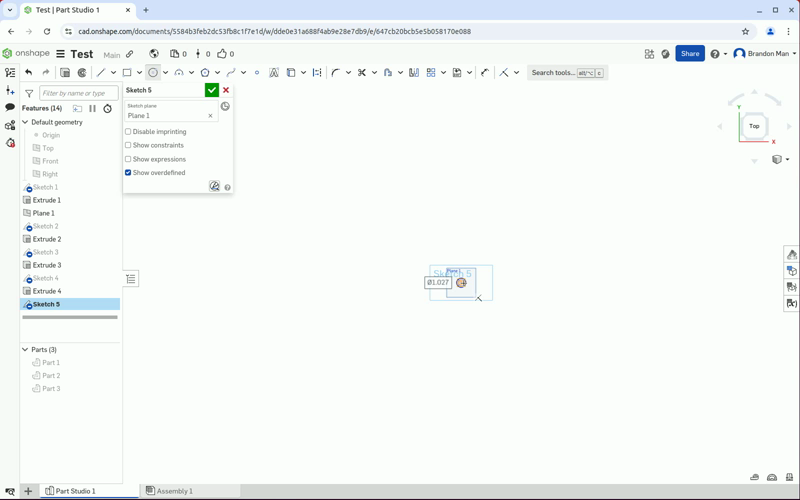
key(esc)
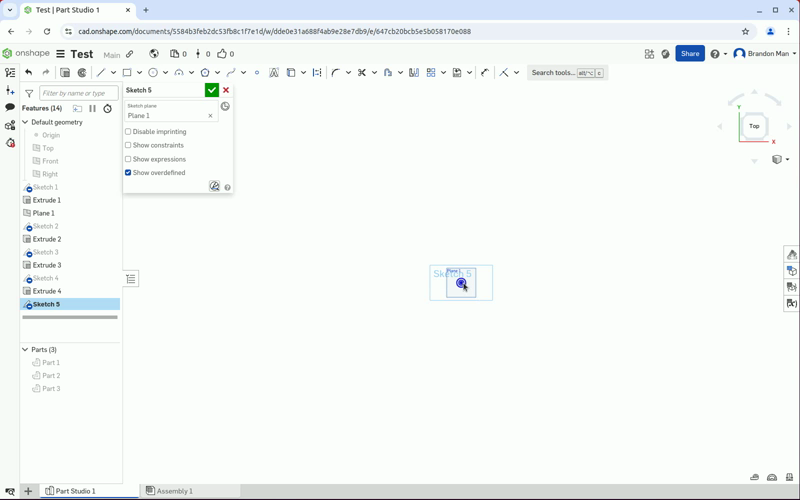
mouse_move(462, 285)
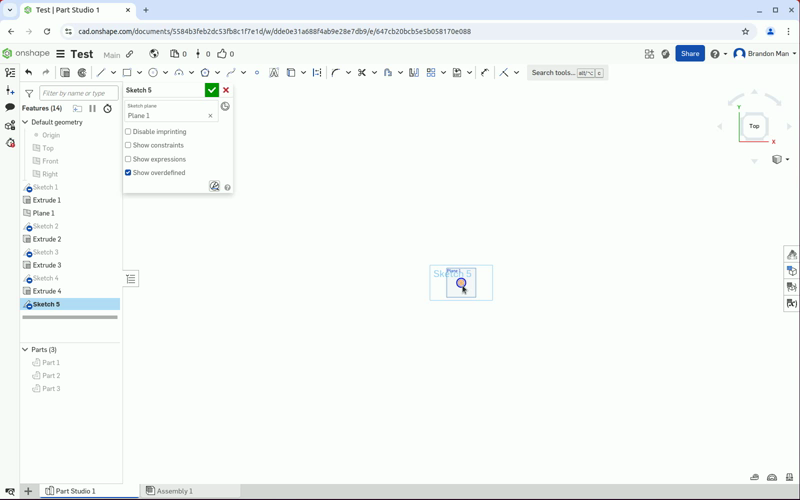
scroll(6)
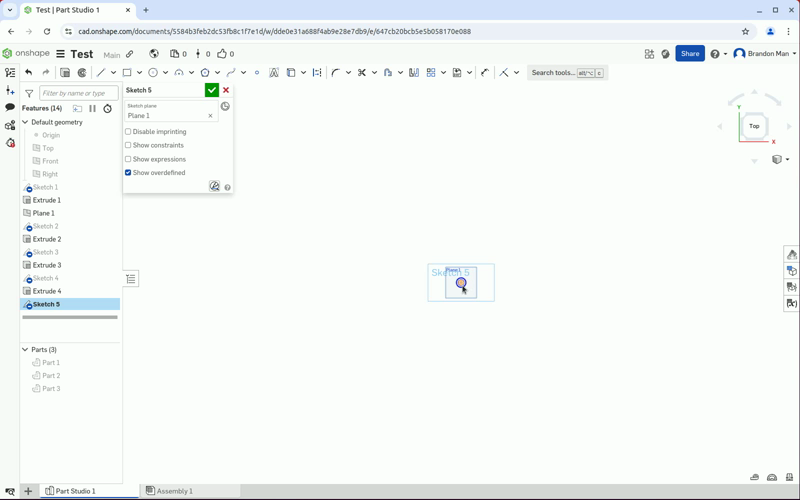
scroll(6)
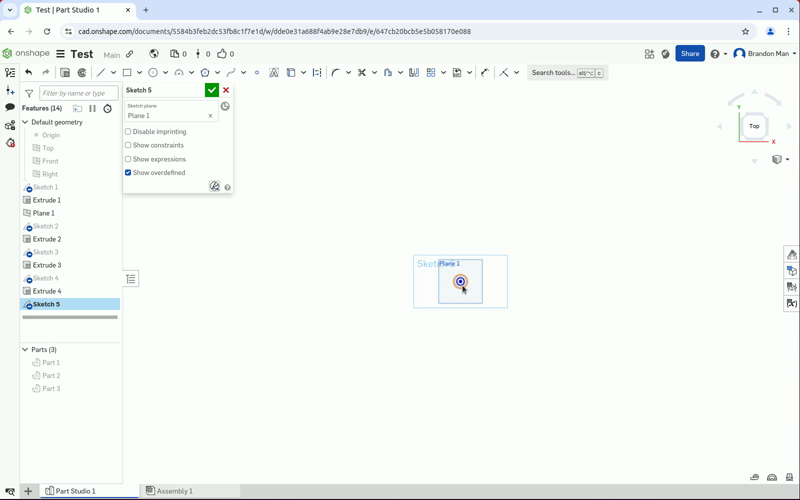
scroll(6)
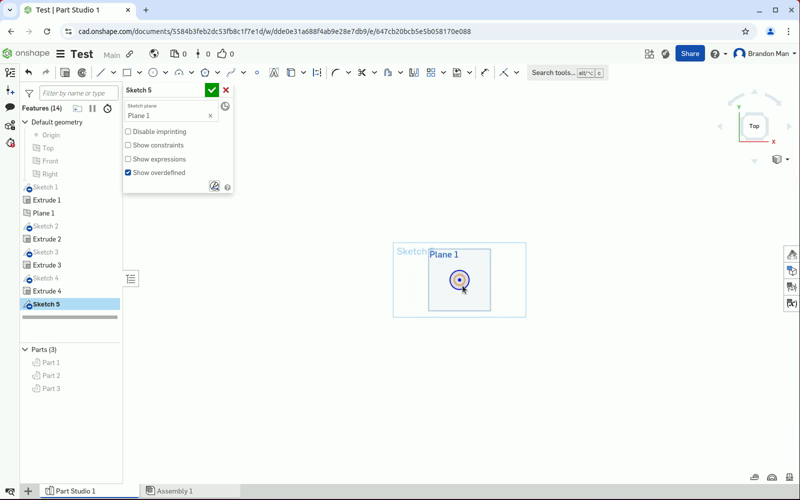
scroll(6)
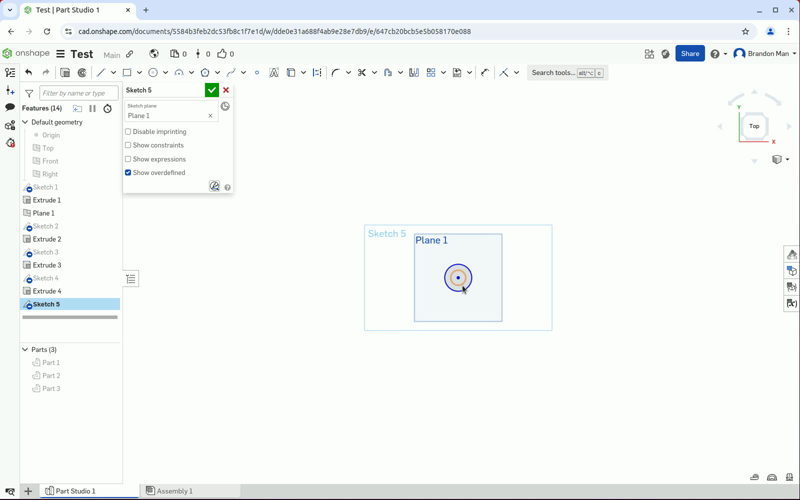
scroll(6)
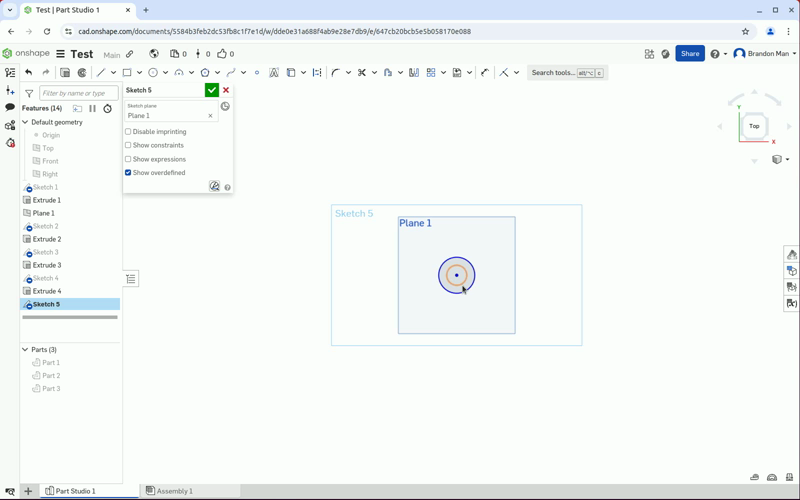
scroll(6)
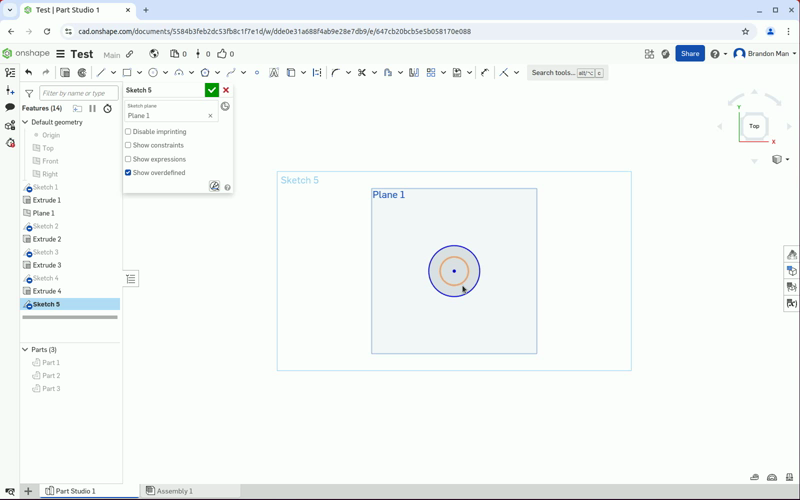
scroll(6)
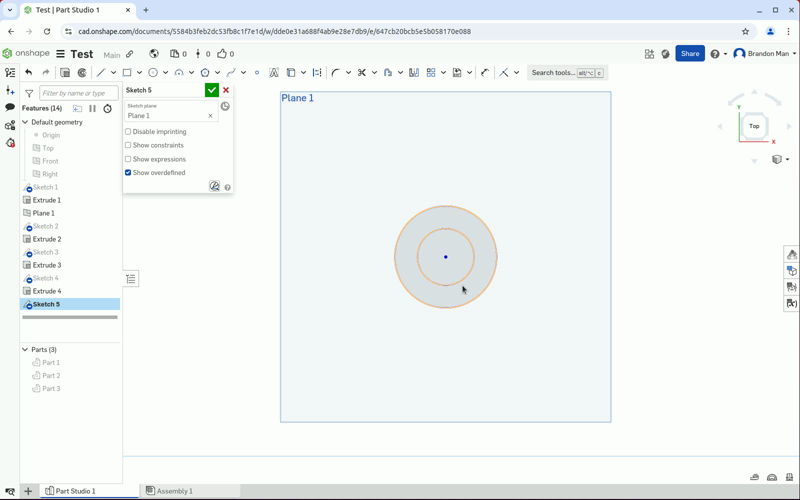
click(462, 285)
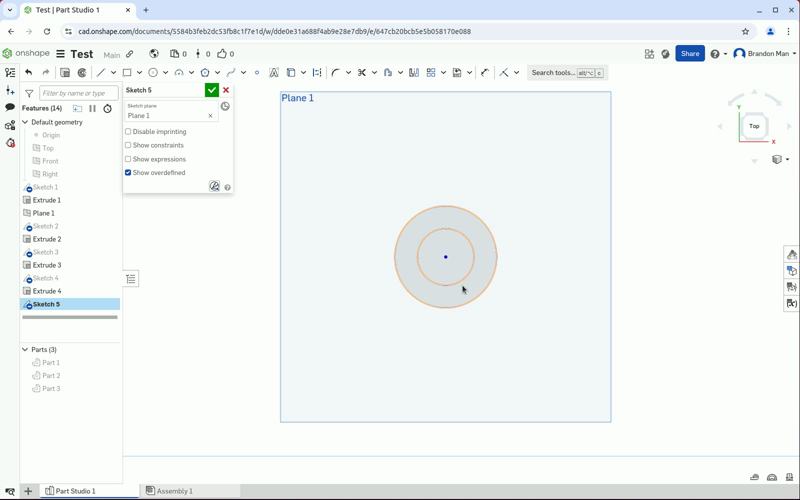
scroll(-6)
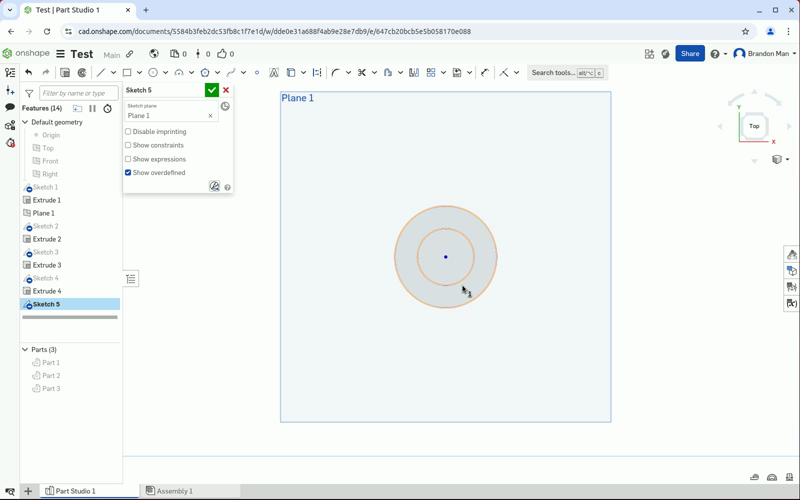
scroll(-6)
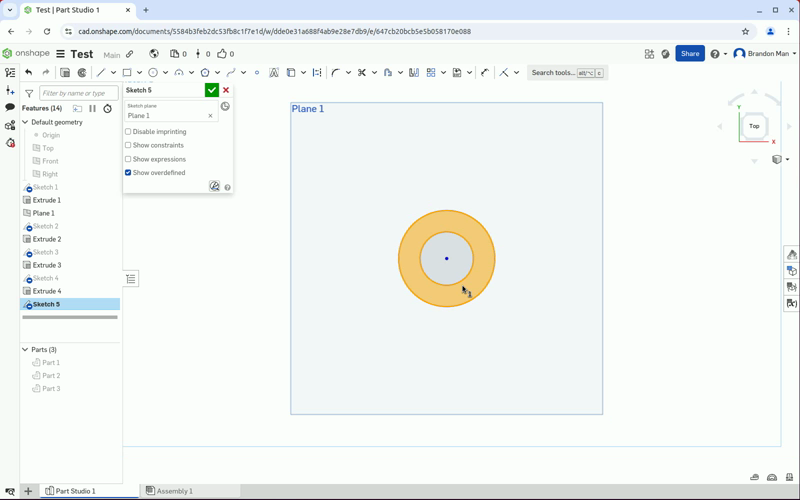
scroll(-6)
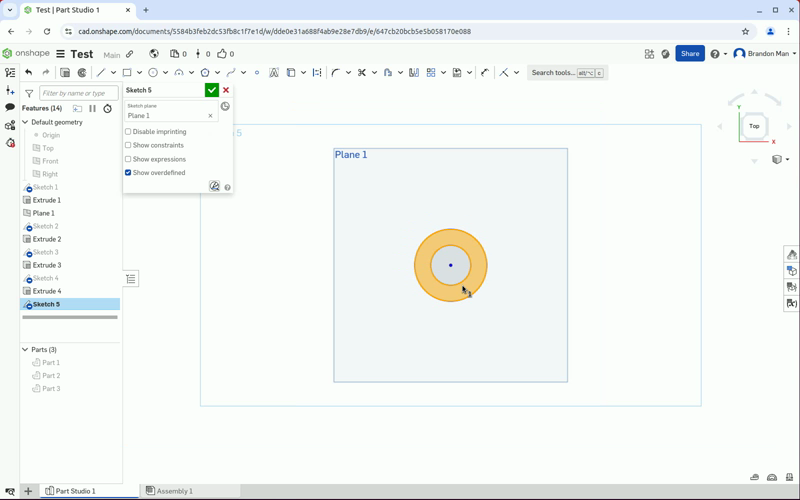
scroll(-6)
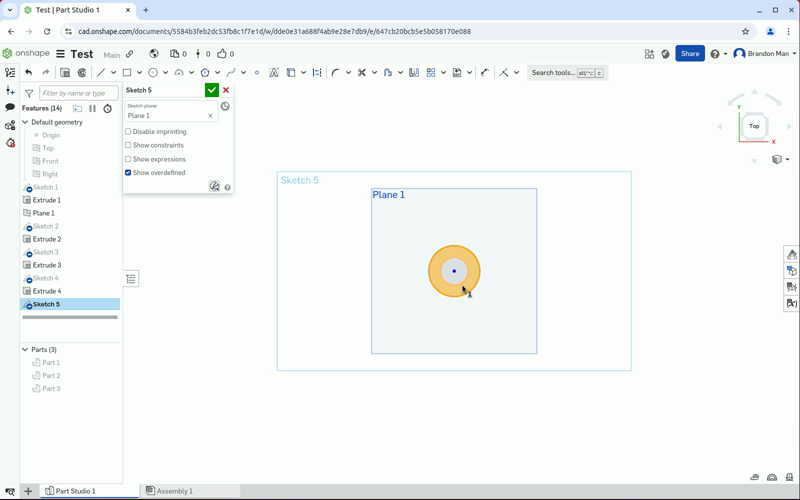
scroll(-6)
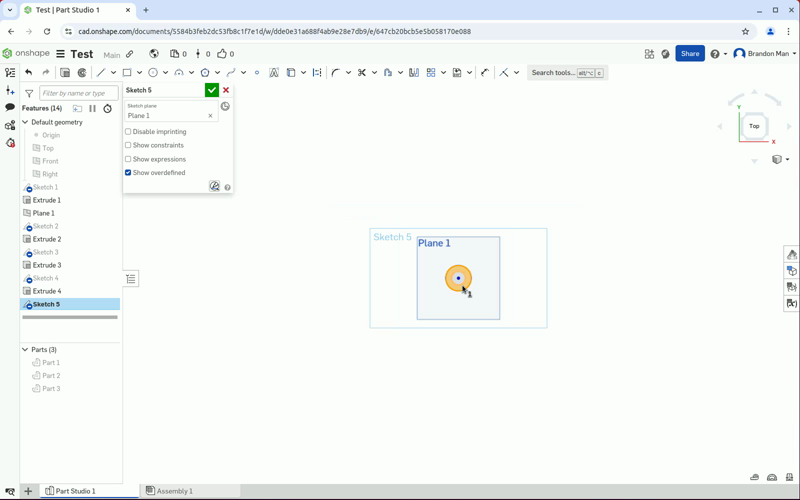
scroll(-6)
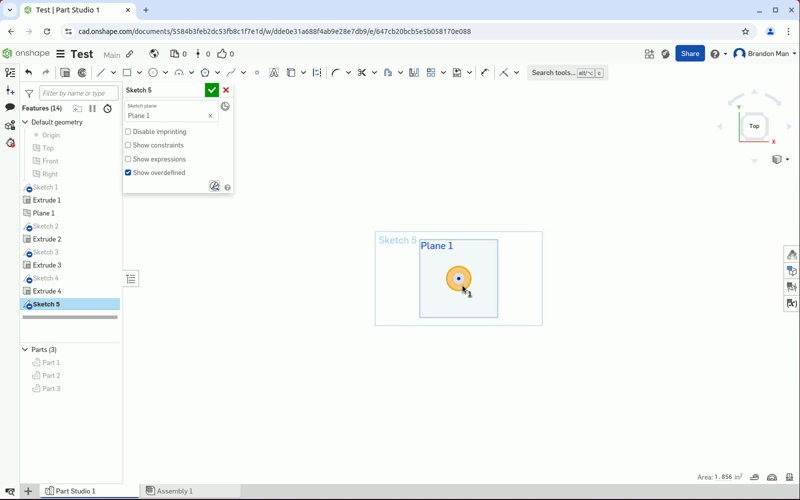
scroll(-6)
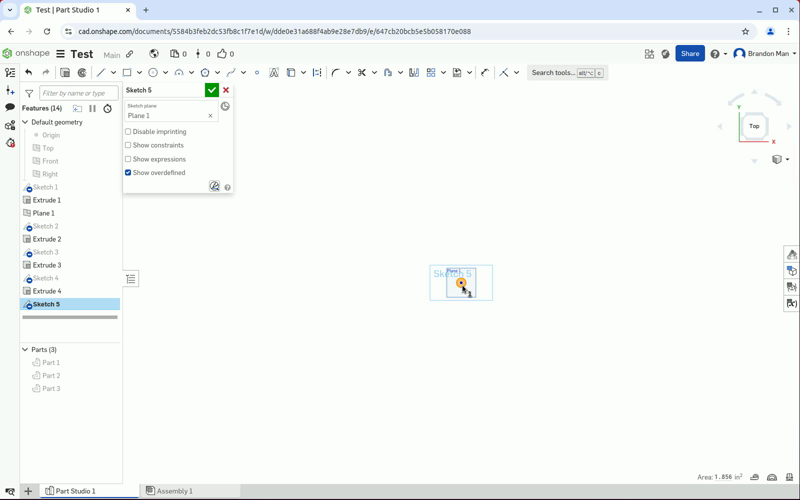
mouse_move(73, 352)
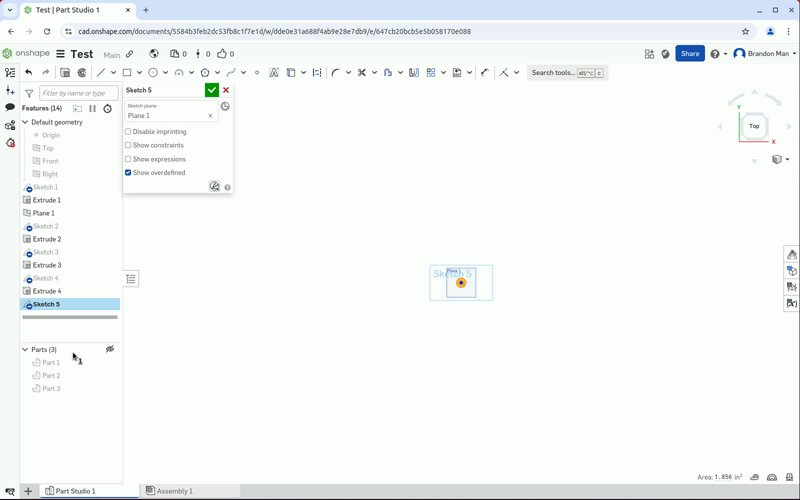
key(shift+y)
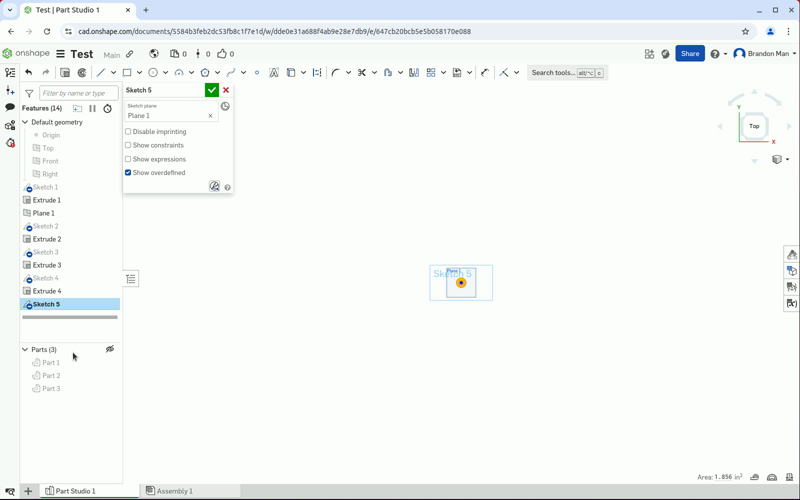
key(shift+e)
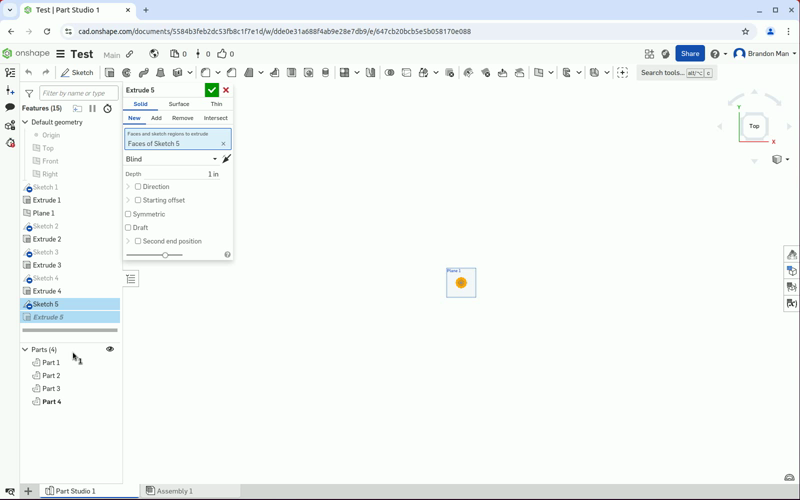
mouse_move(143, 106)
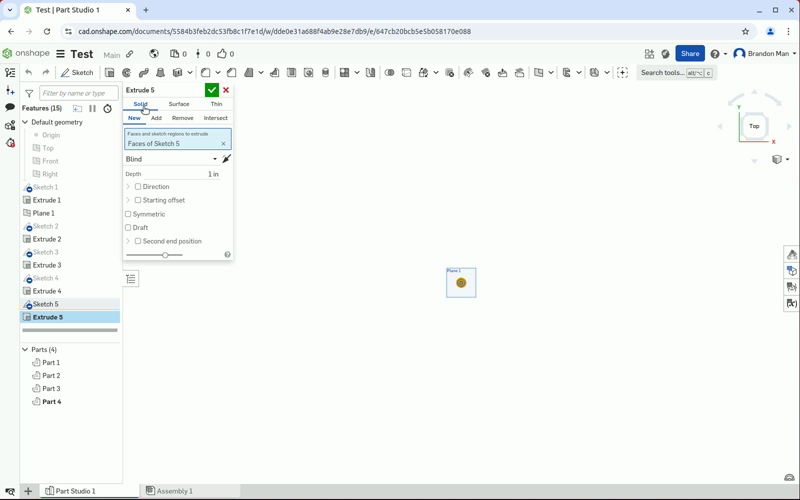
click(143, 106)
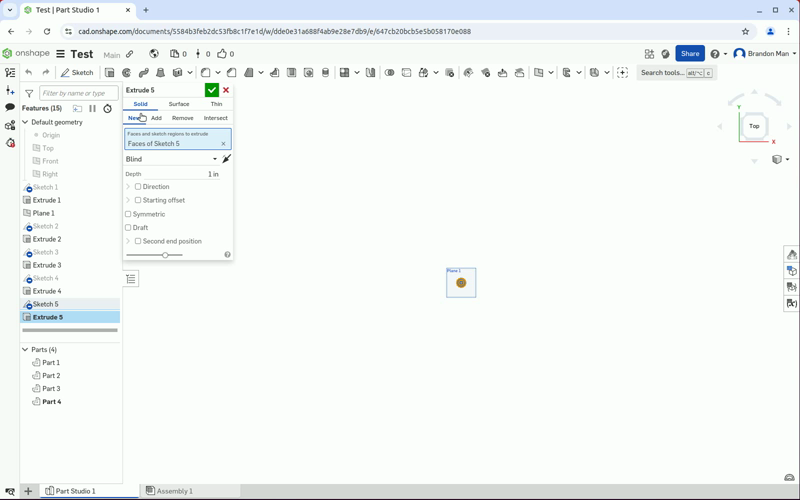
mouse_move(137, 120)
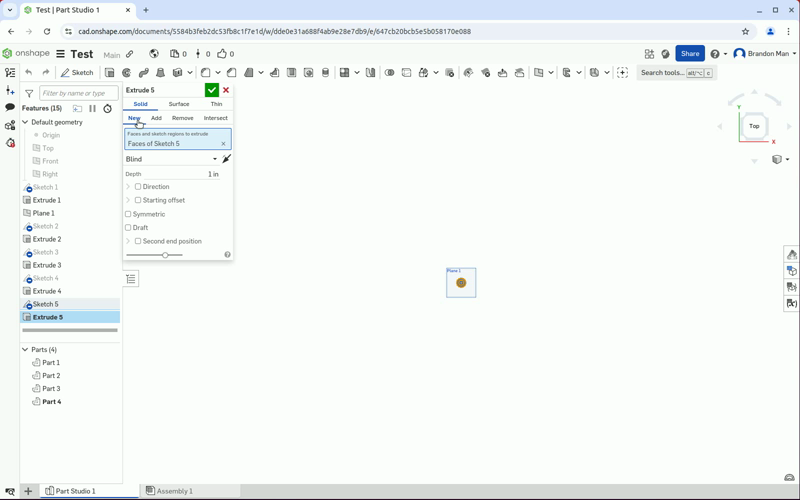
click(137, 120)
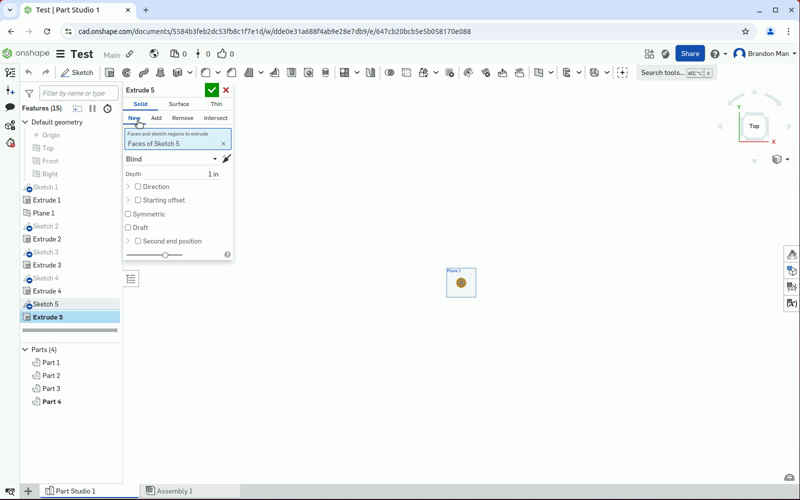
key(tab, 4)
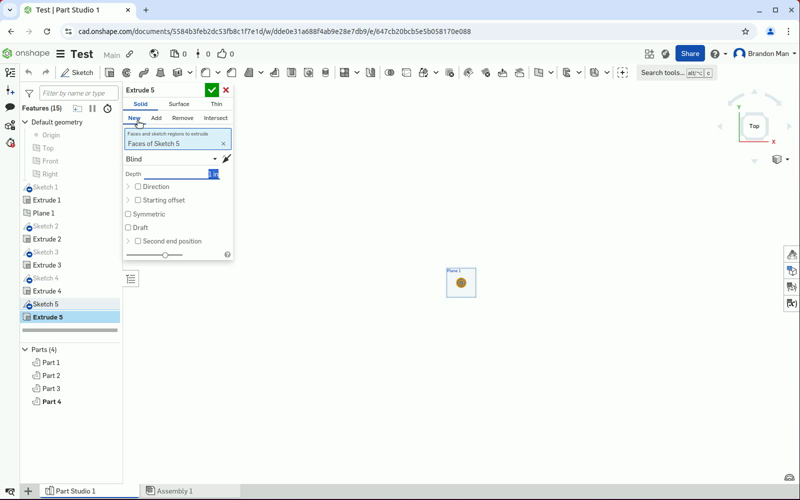
text(0.241)
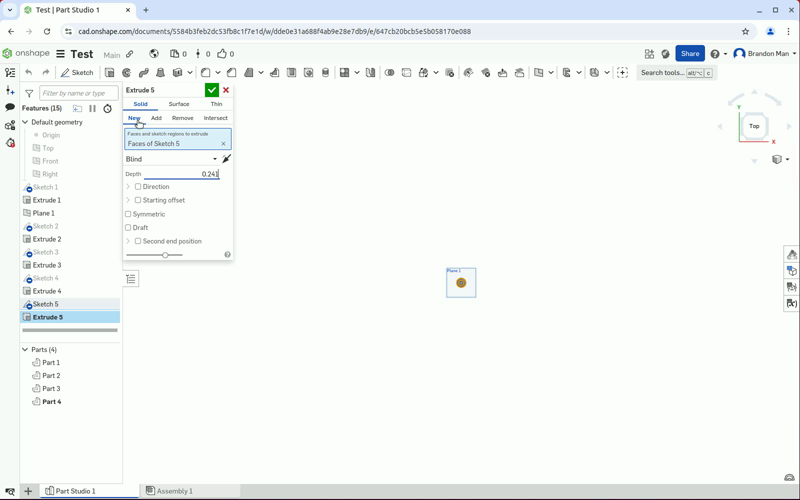
key(enter)
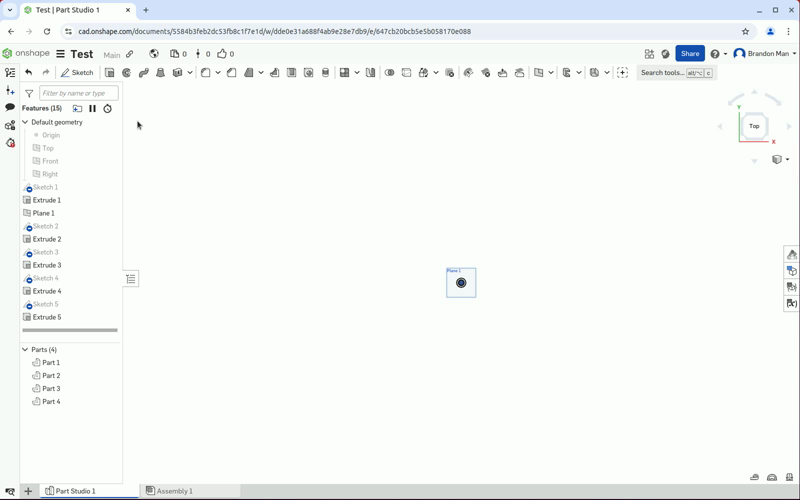
key(shift+h)
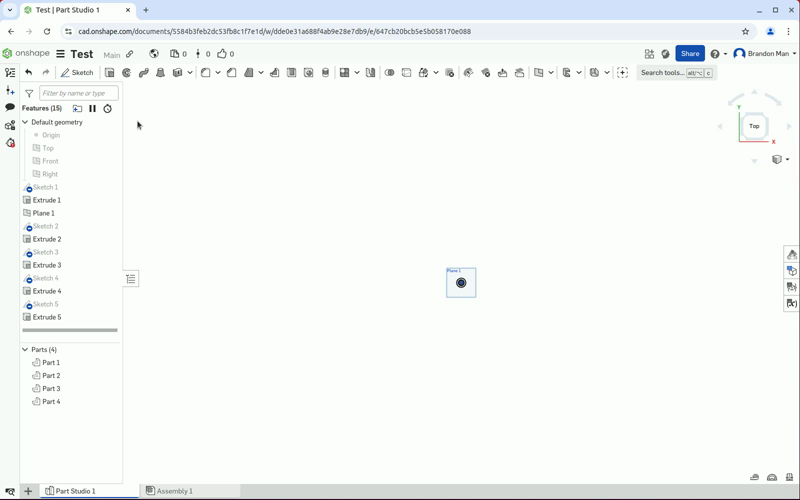
key(shift+h)
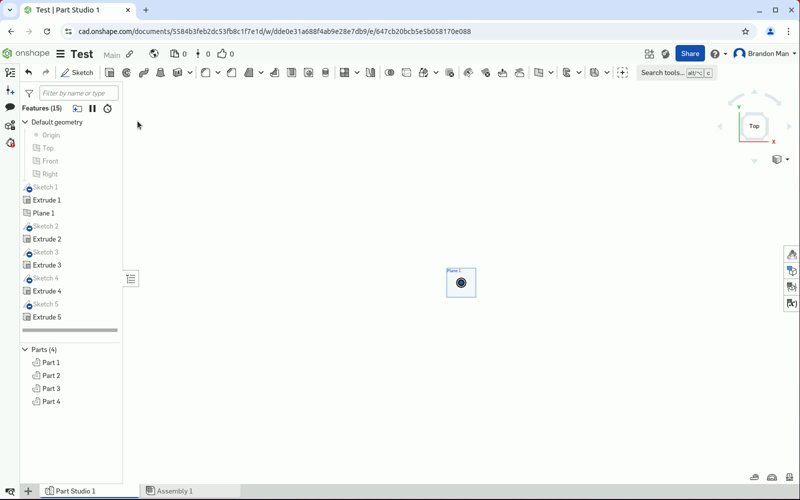
mouse_move(73, 189)
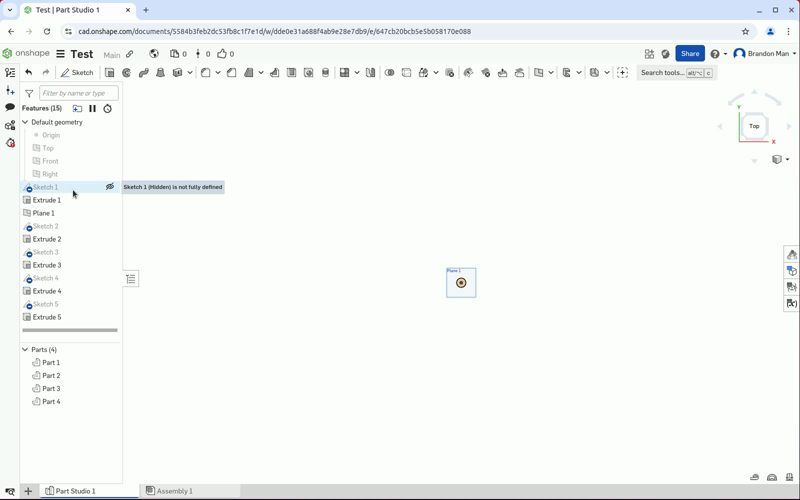
click(73, 189)
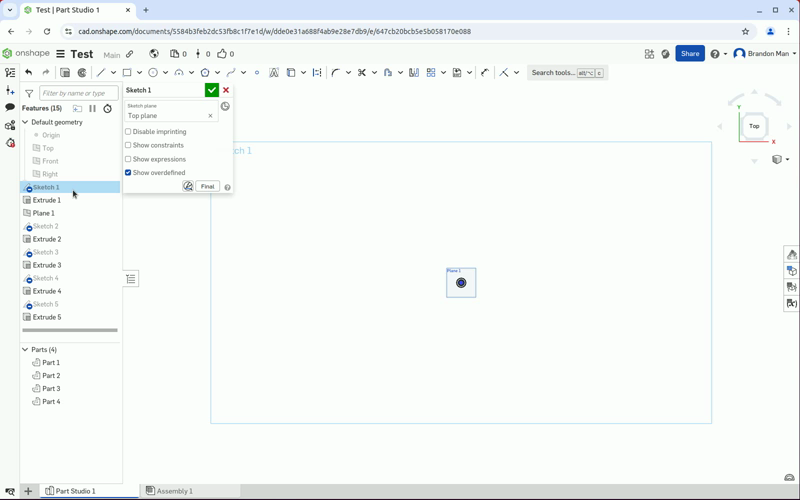
mouse_move(229, 92)
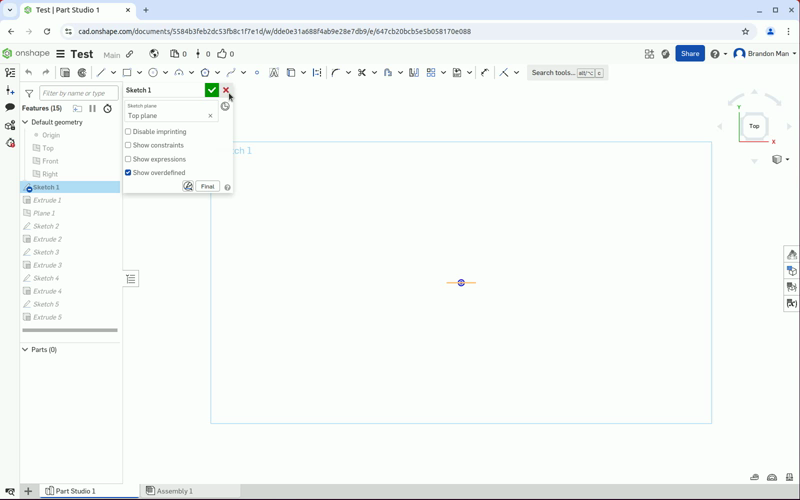
click(229, 92)
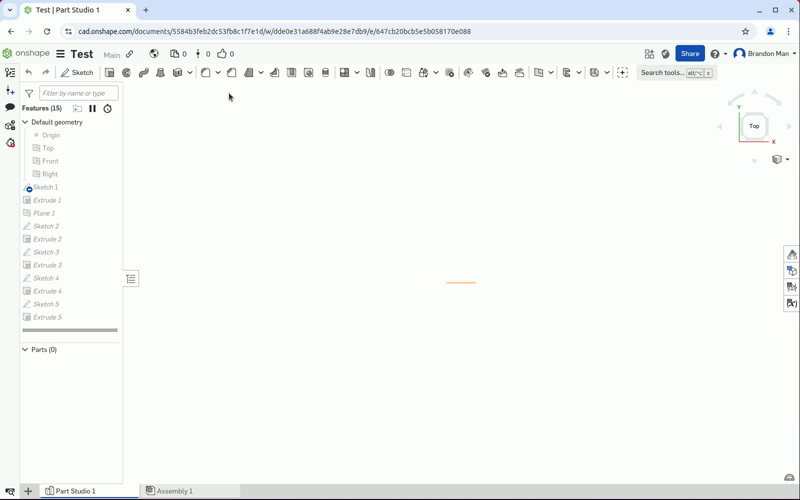
mouse_move(541, 75)
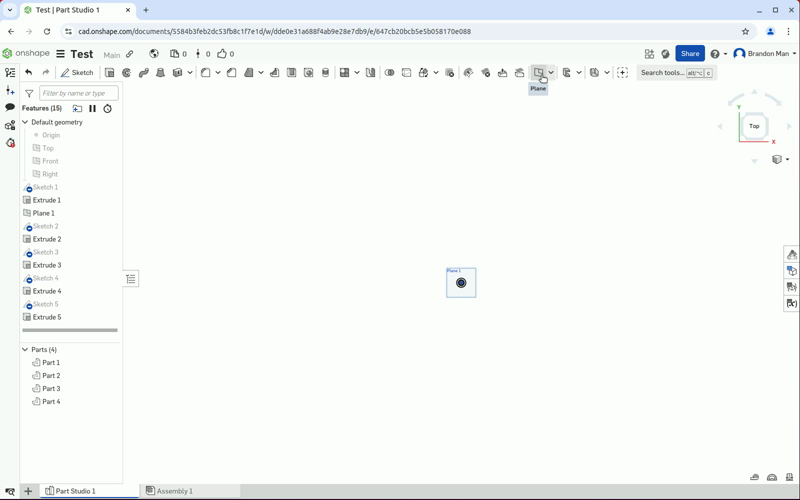
click(541, 75)
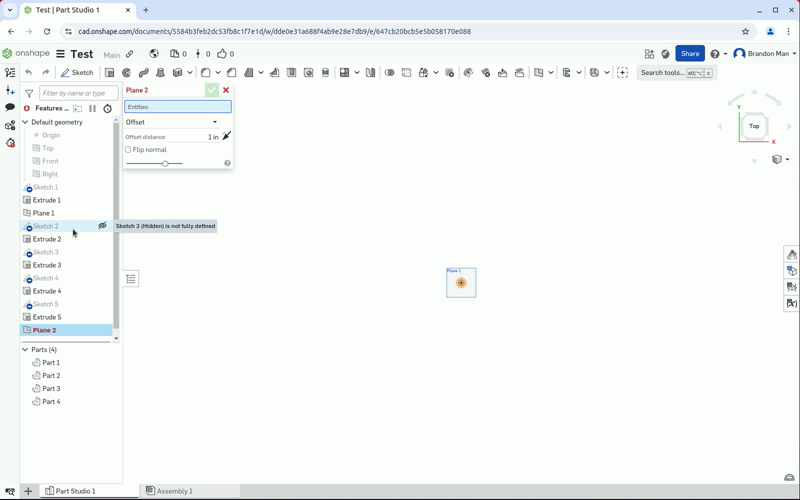
scroll(3)
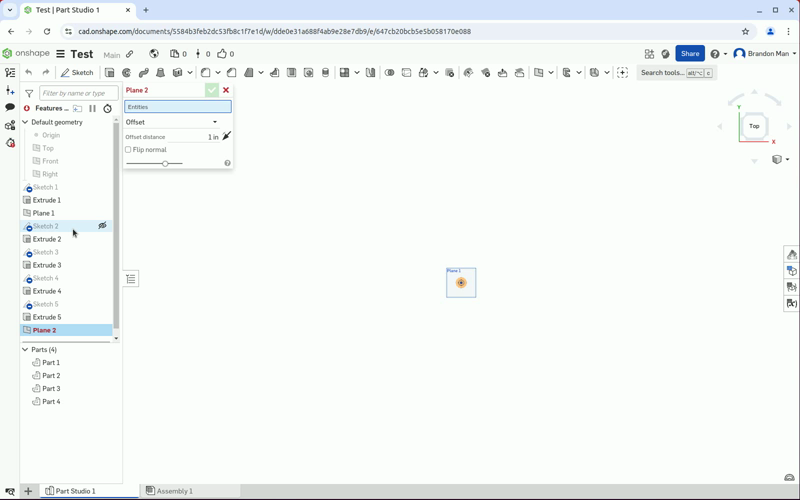
mouse_move(69, 150)
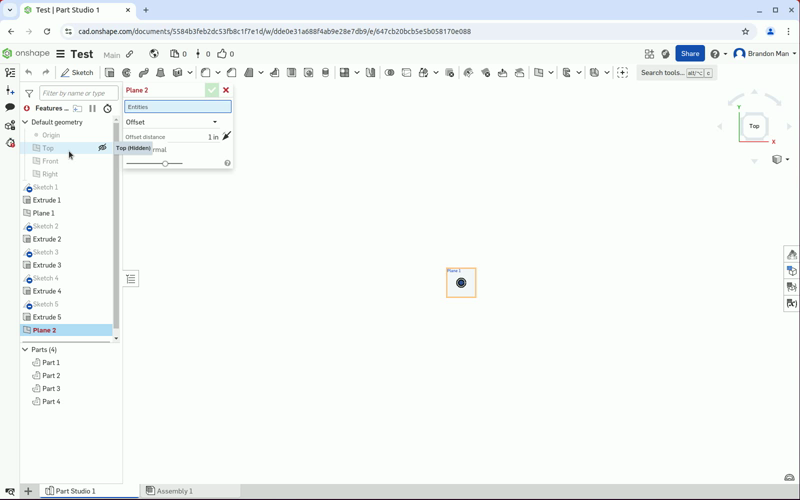
click(69, 150)
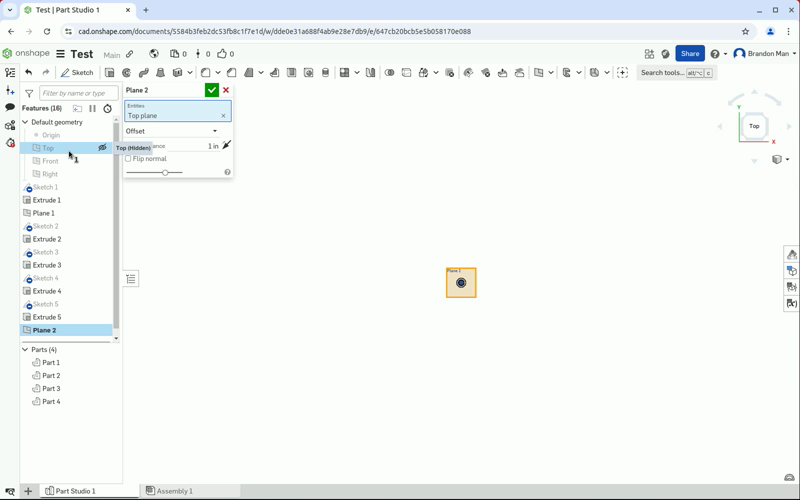
key(tab, 2)
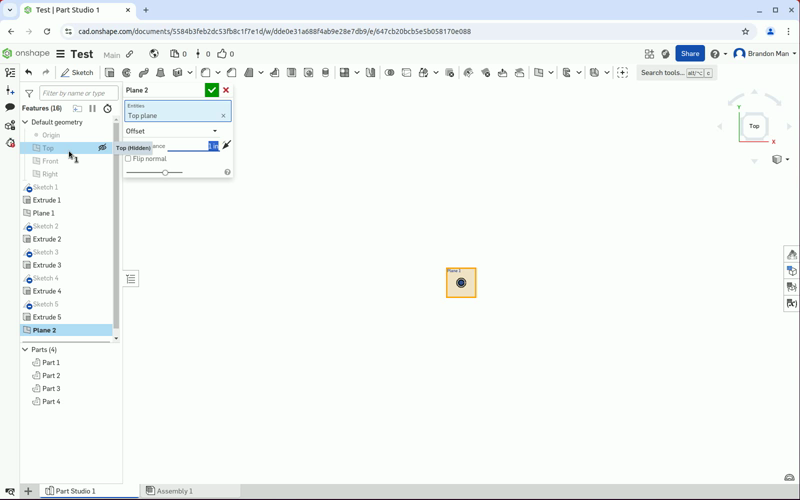
text(22.153)
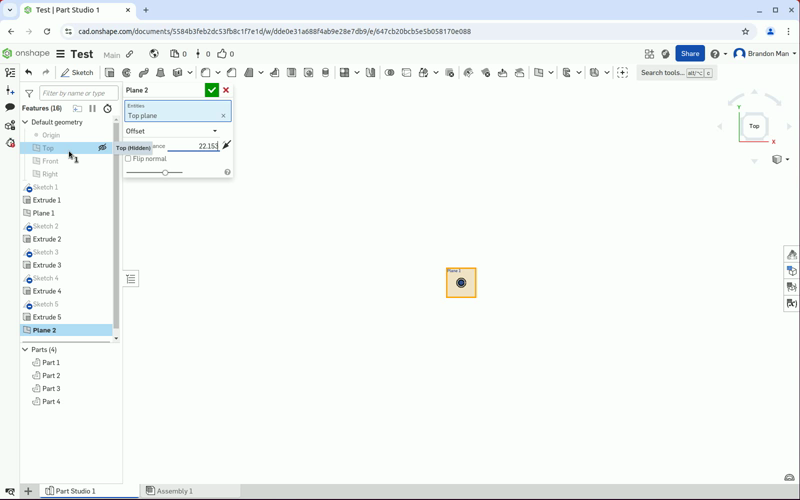
key(enter, 2)
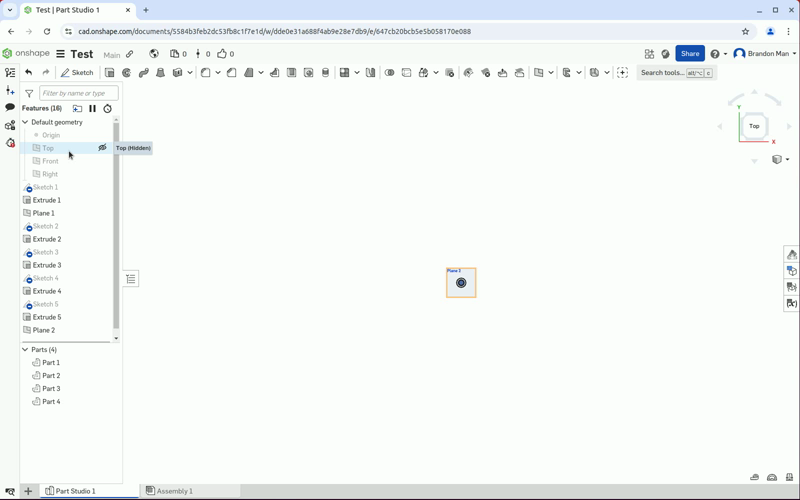
key(shift+s)
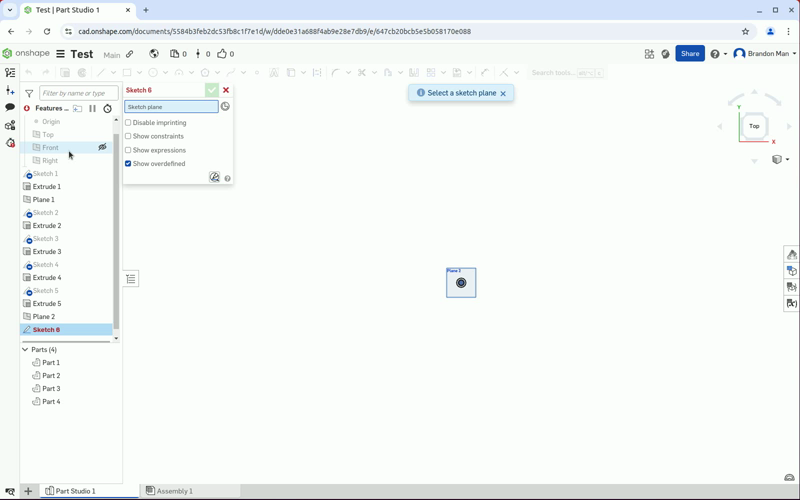
mouse_move(69, 319)
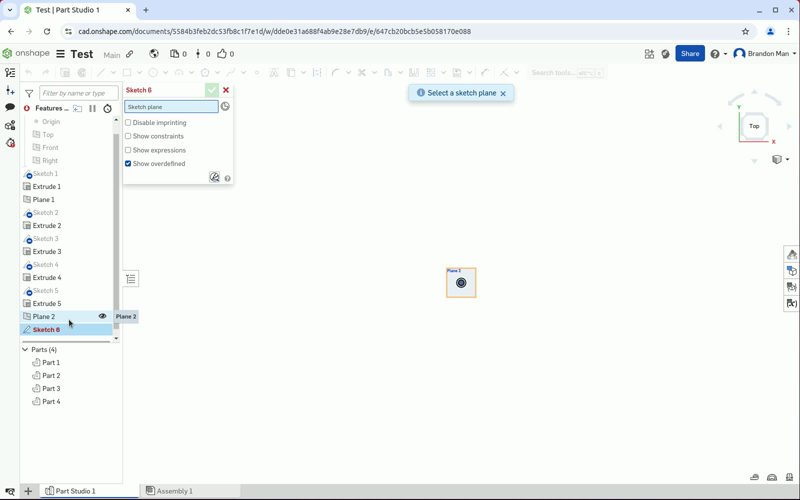
click(69, 319)
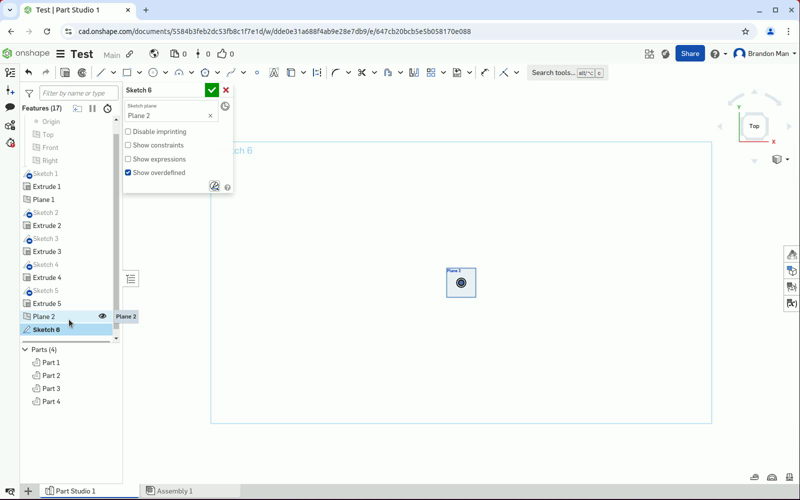
mouse_move(73, 352)
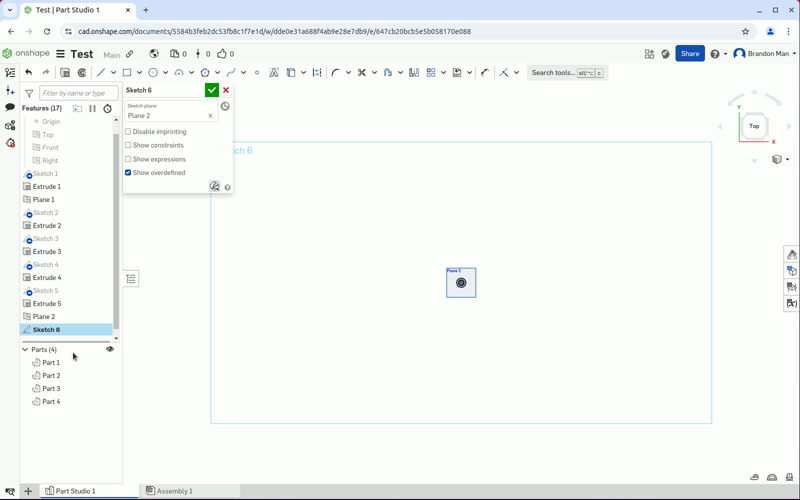
key(y)
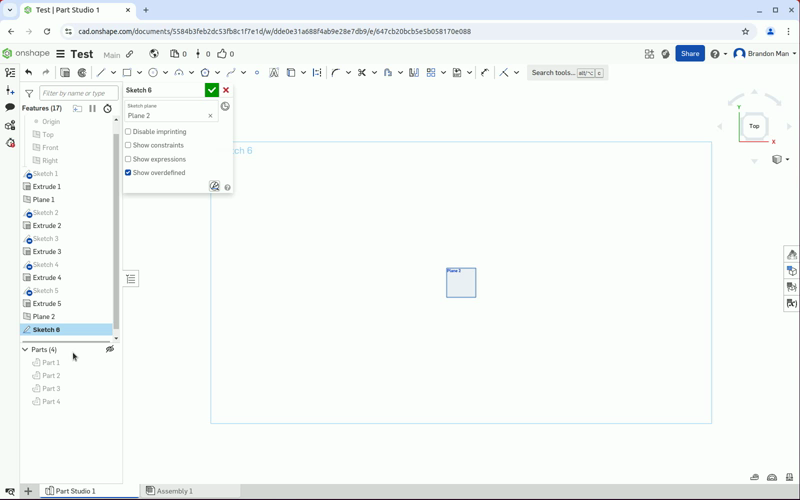
key(c)
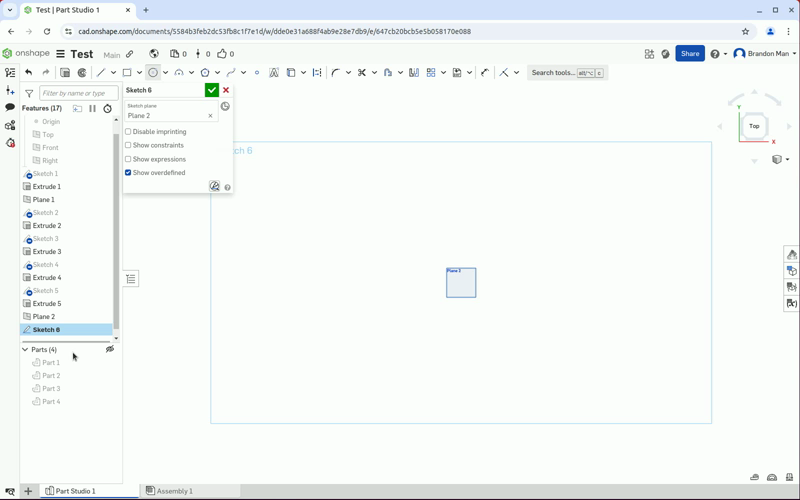
key_down(shift)
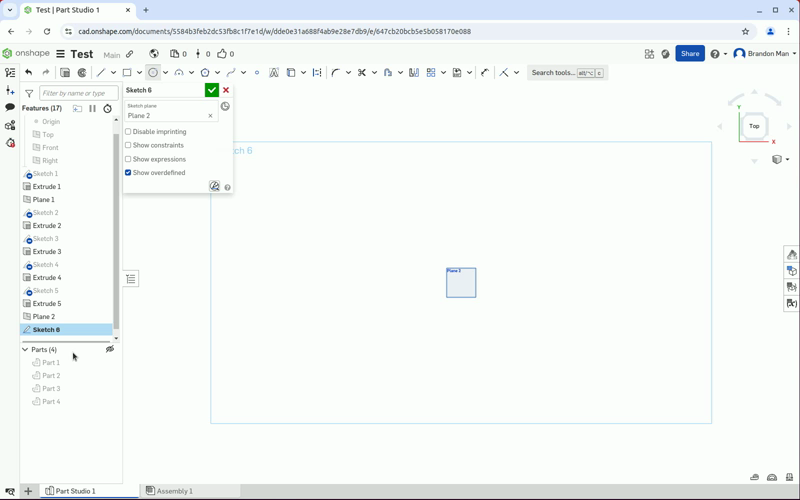
mouse_move(461, 282)
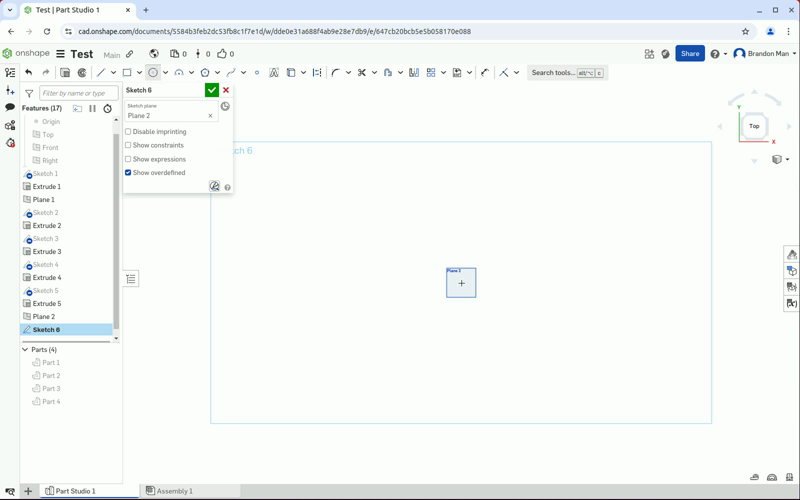
click(461, 282)
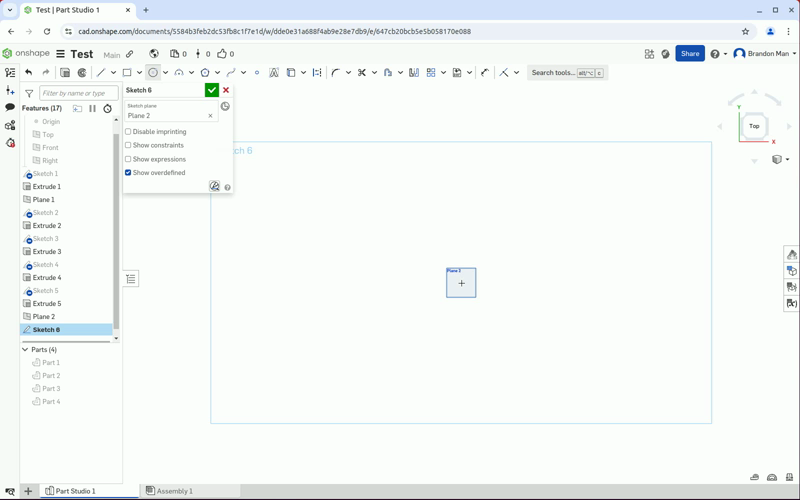
key_up(shift)
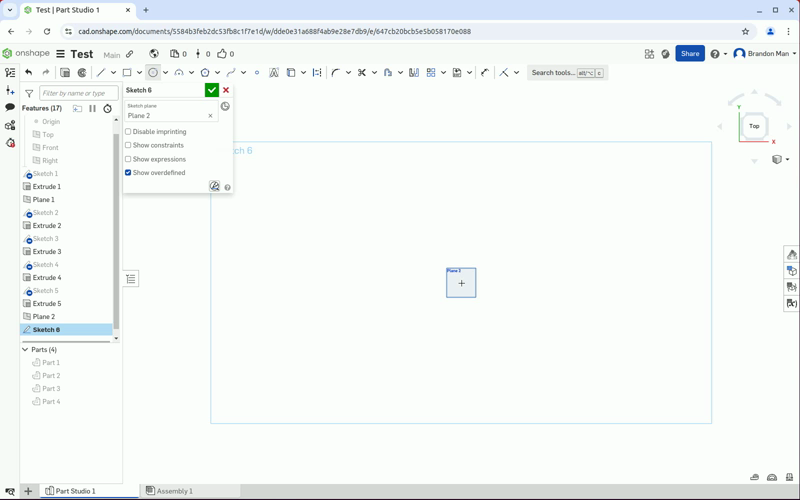
mouse_move(465, 282)
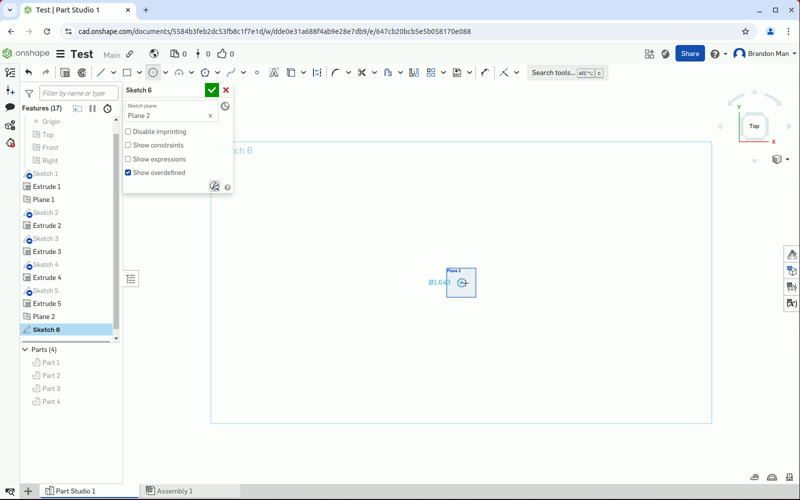
click(465, 282)
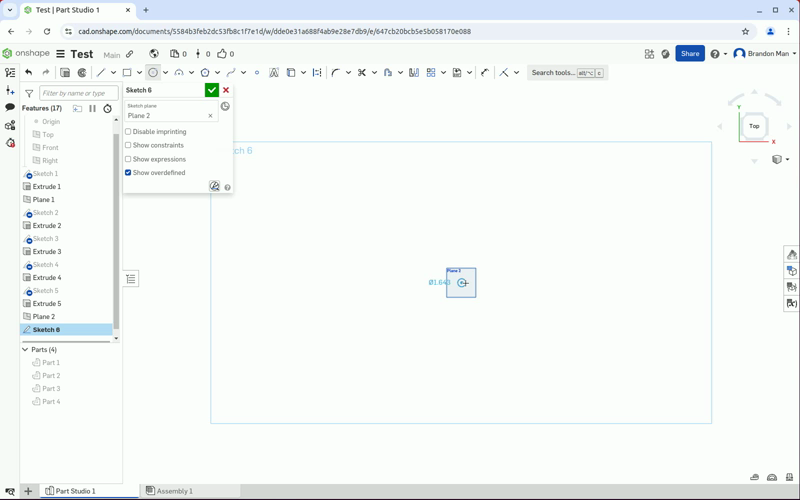
key(esc)
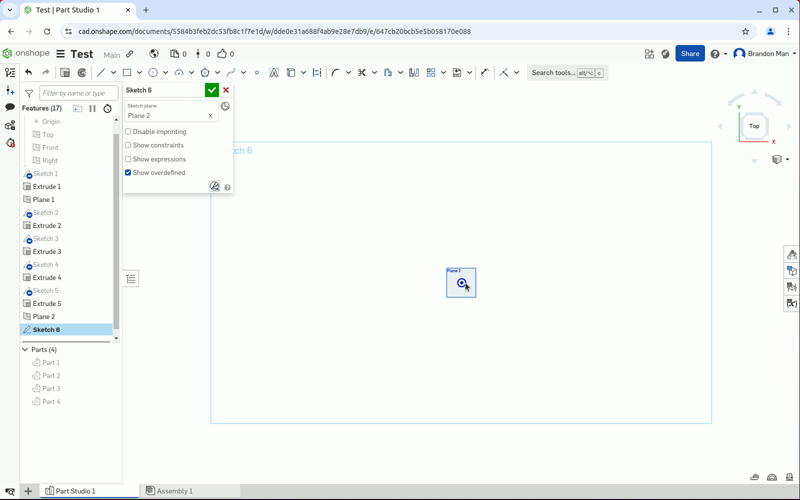
mouse_move(462, 280)
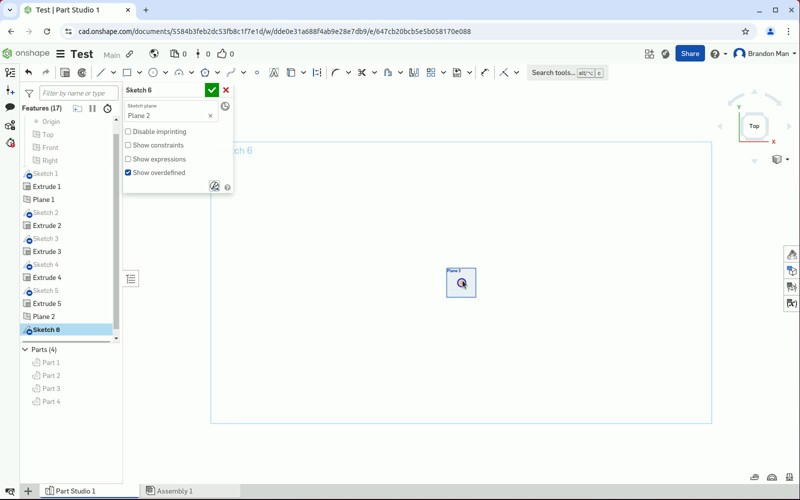
scroll(6)
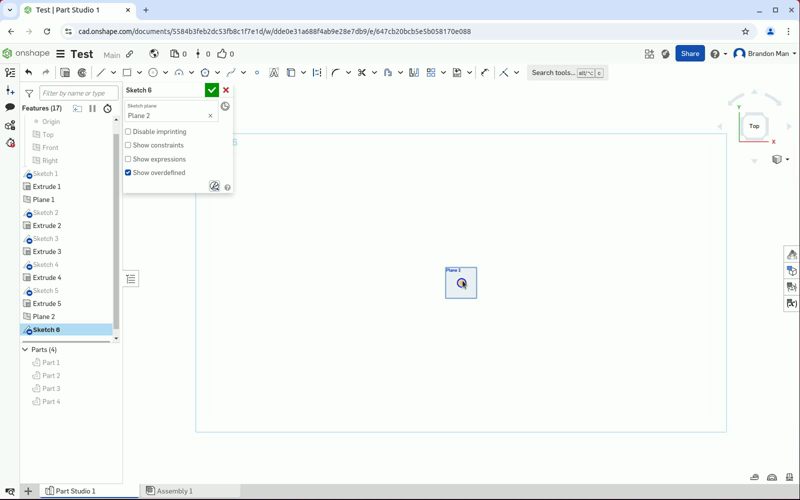
scroll(6)
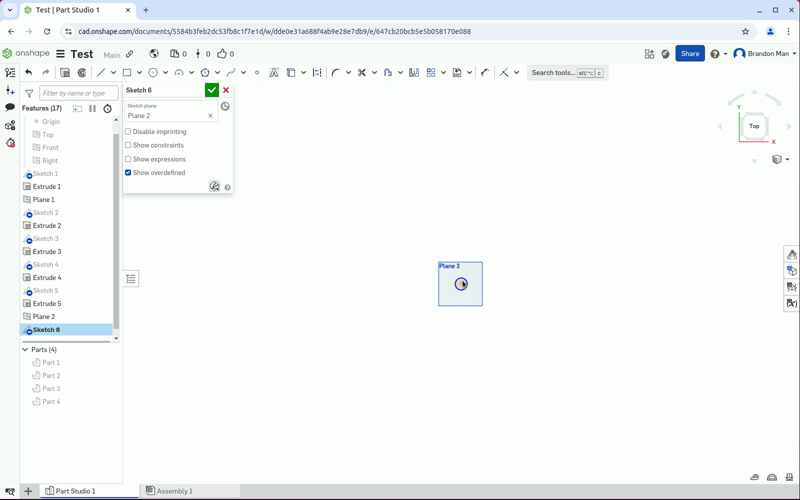
scroll(6)
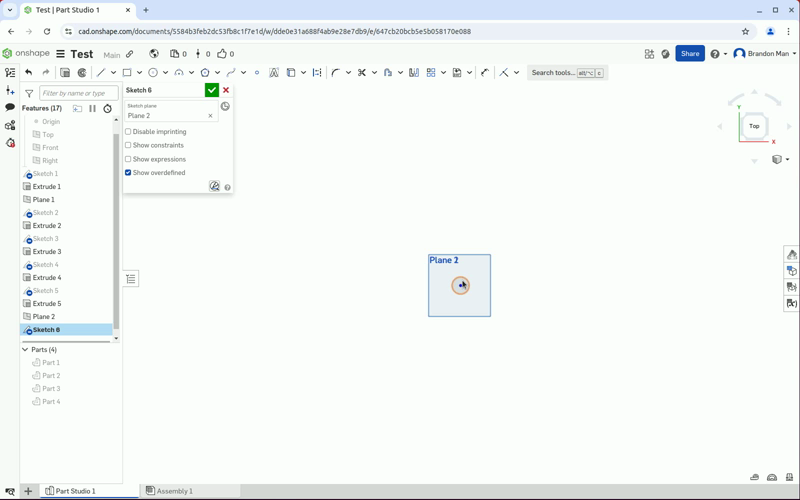
scroll(6)
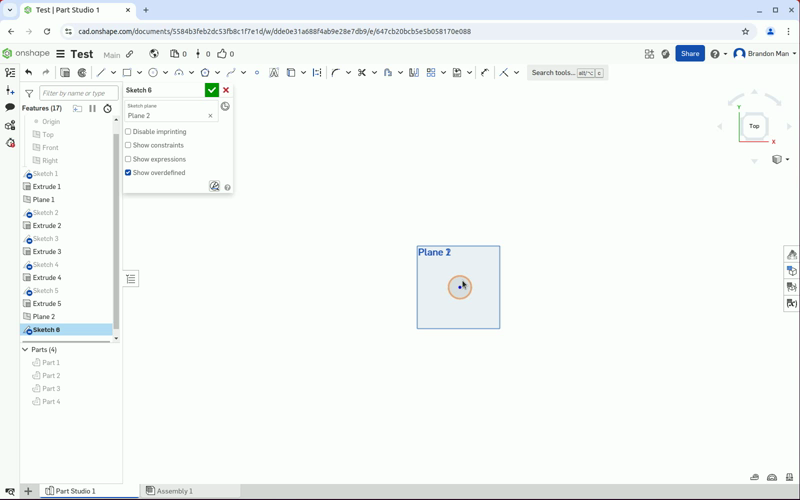
scroll(6)
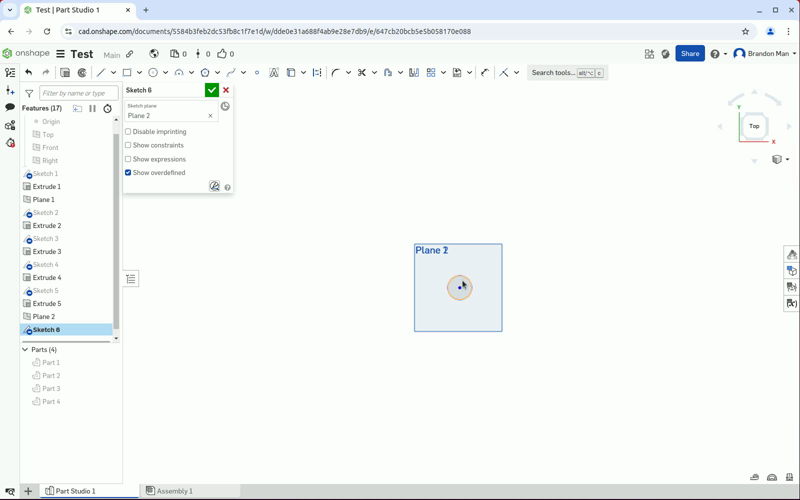
scroll(6)
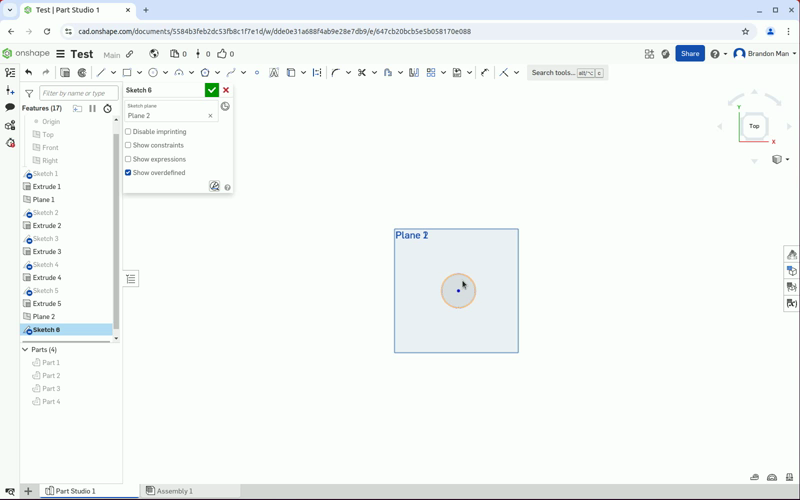
scroll(6)
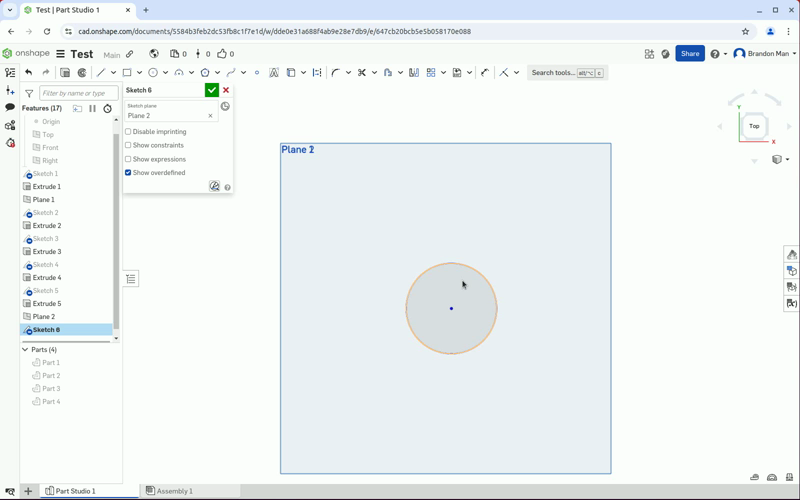
click(462, 280)
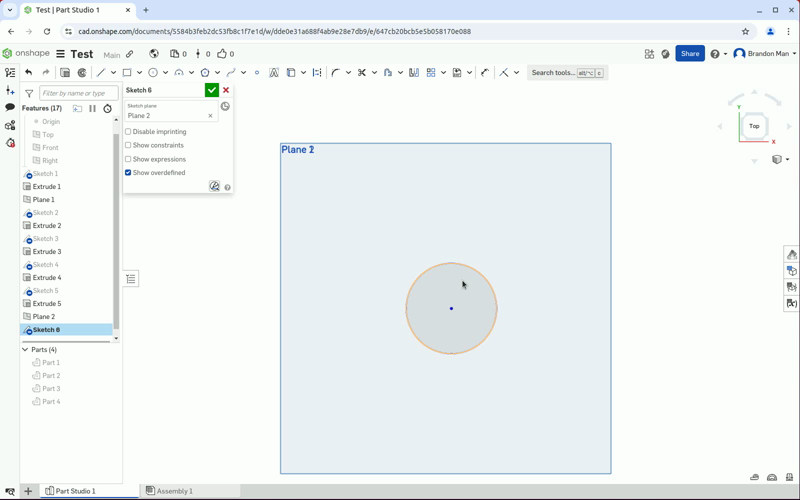
scroll(-6)
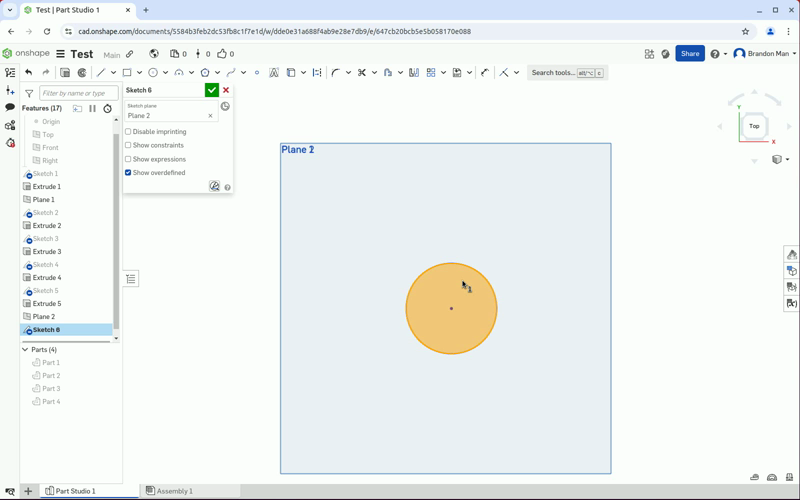
scroll(-6)
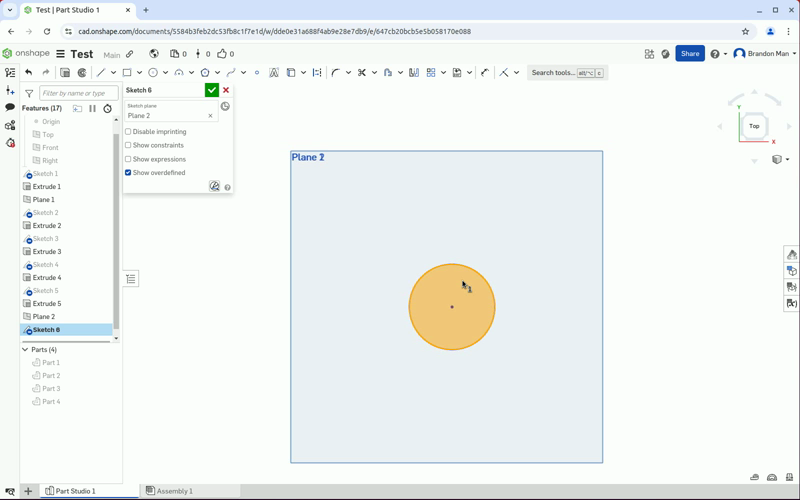
scroll(-6)
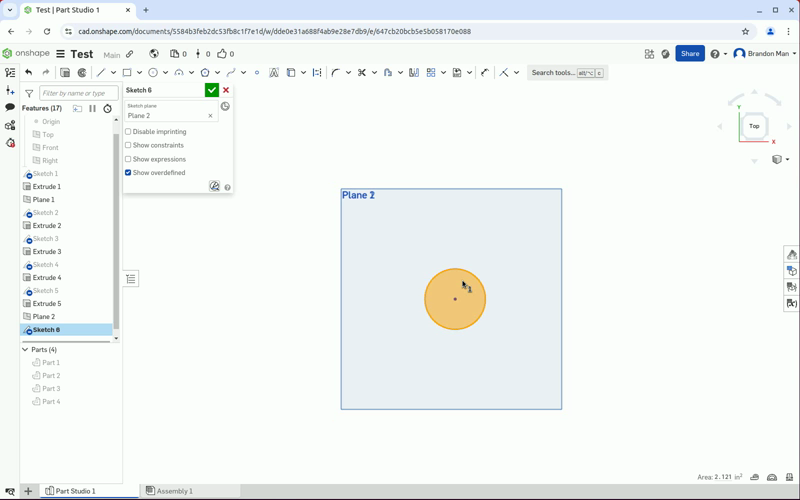
scroll(-6)
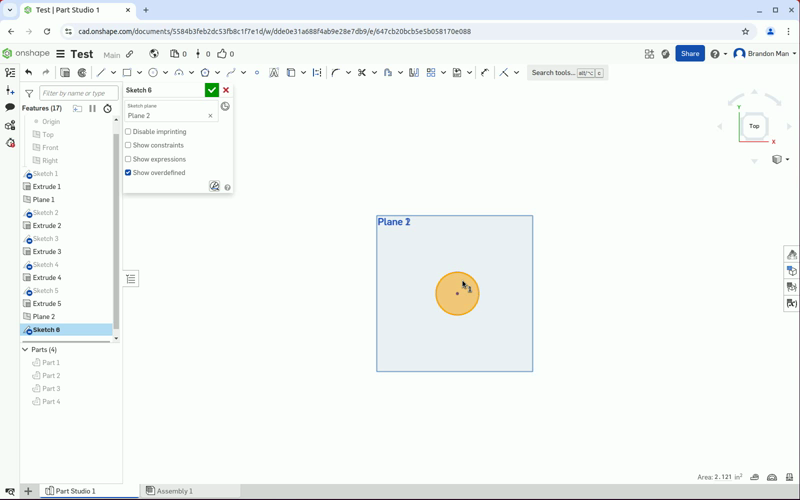
scroll(-6)
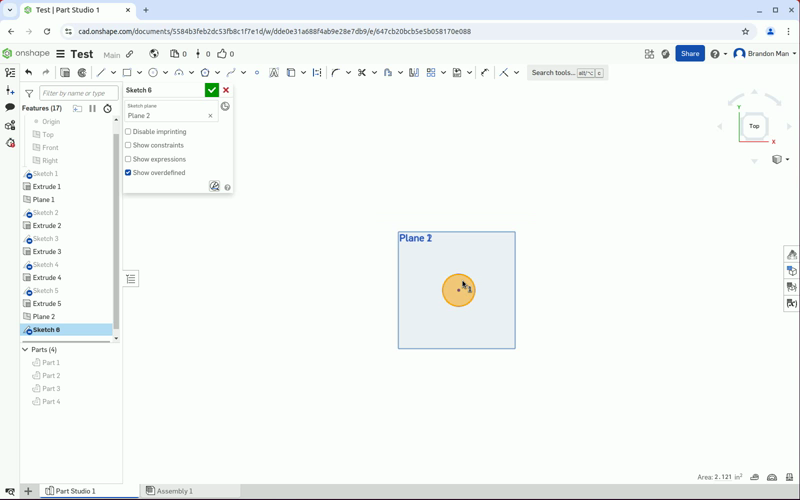
scroll(-6)
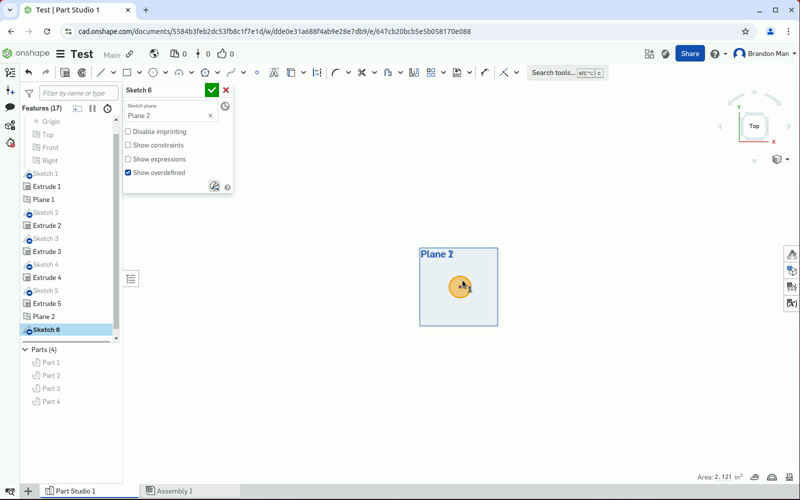
scroll(-6)
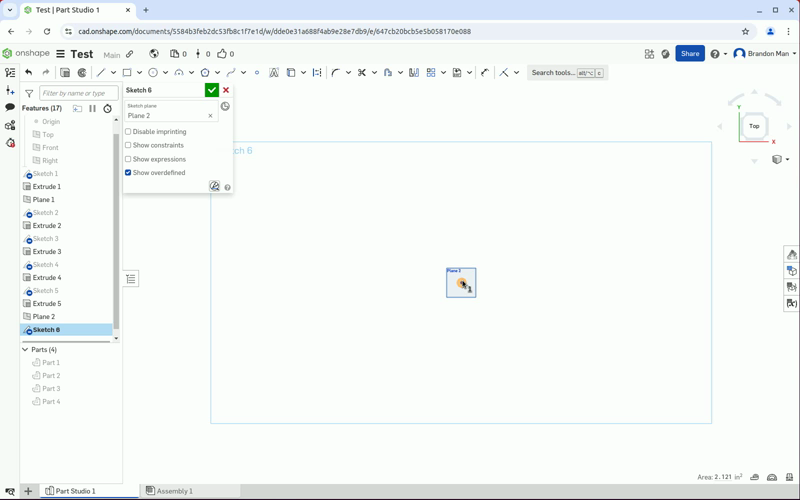
mouse_move(73, 352)
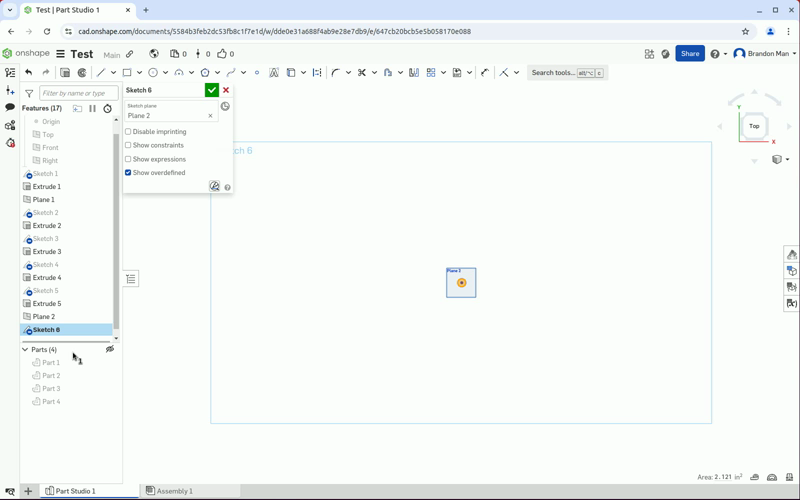
key(shift+y)
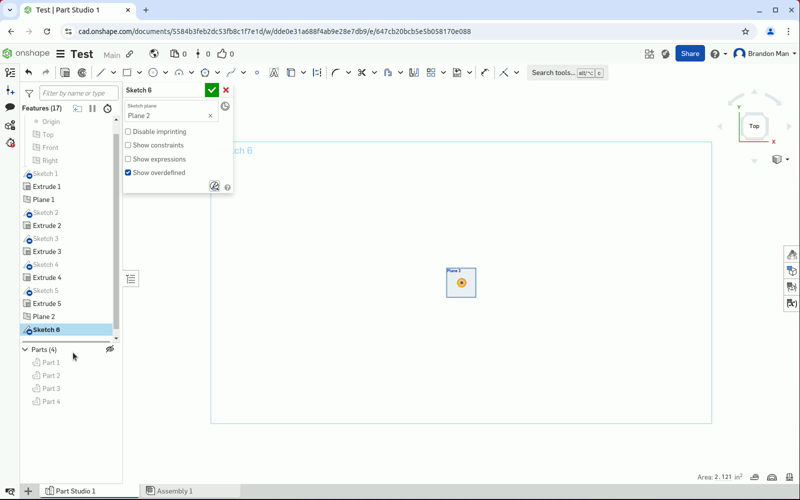
key(shift+e)
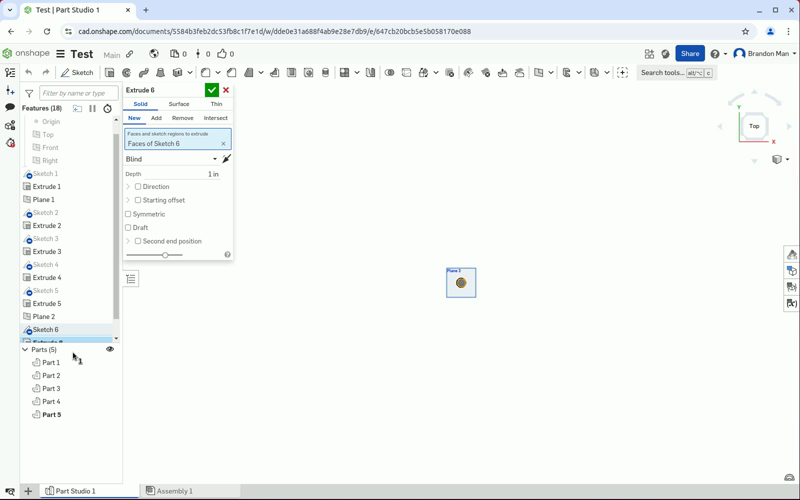
mouse_move(143, 106)
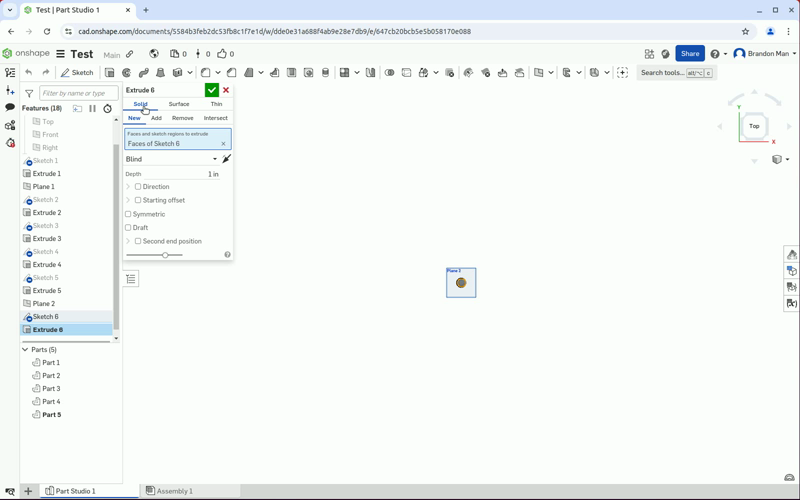
click(143, 106)
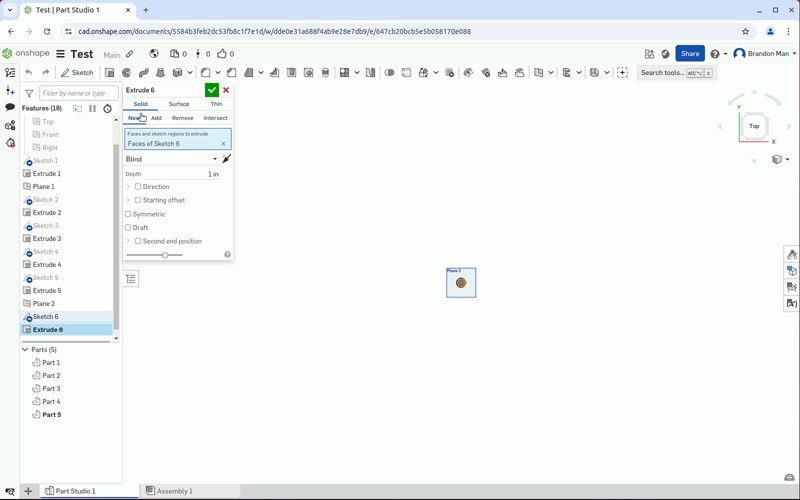
mouse_move(137, 120)
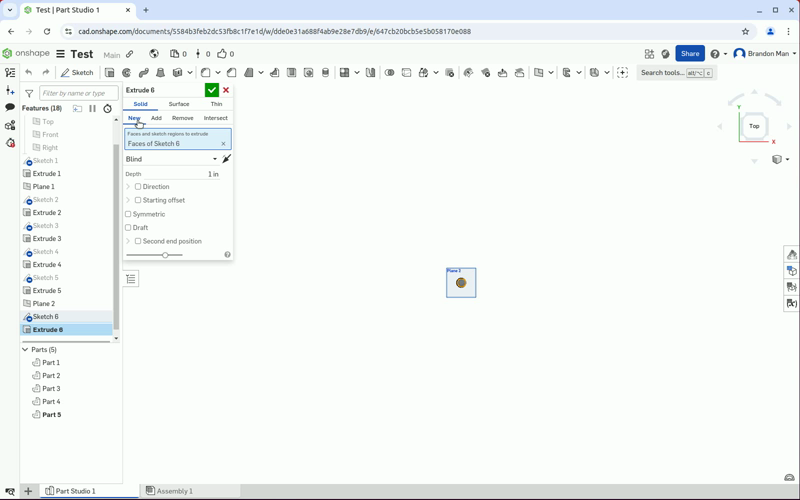
click(137, 120)
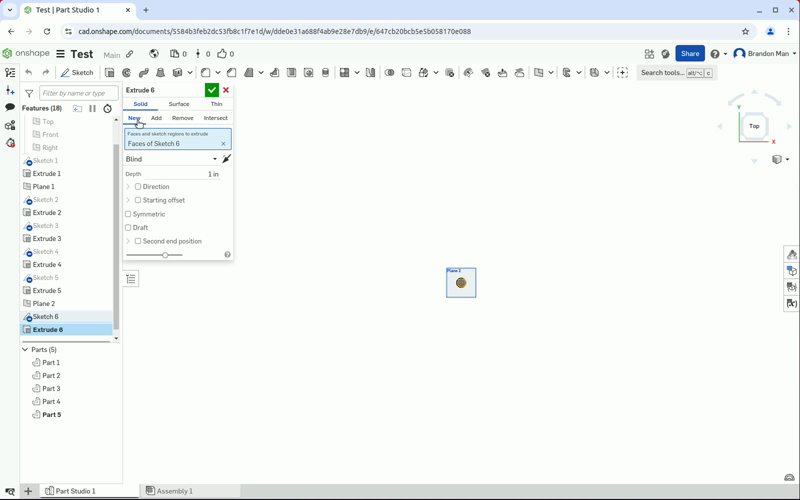
key(tab, 4)
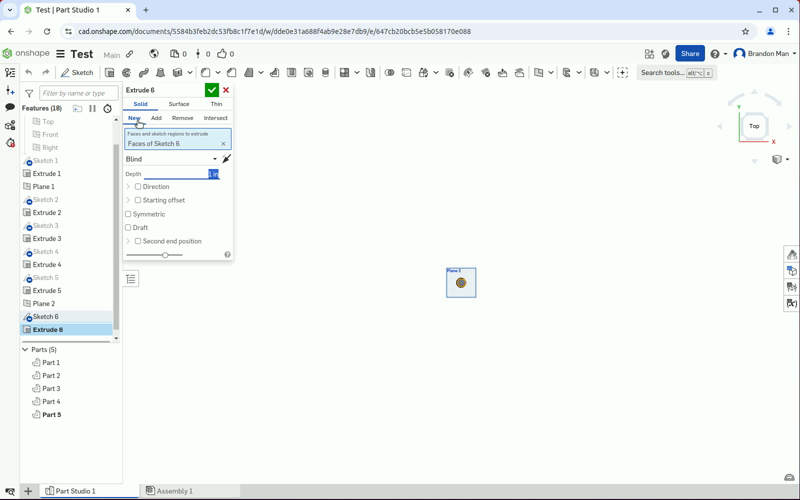
text(0.963)
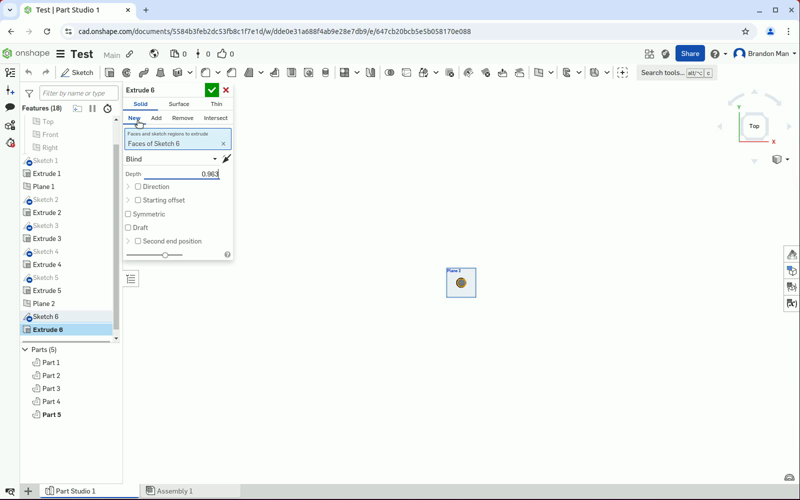
key(enter)
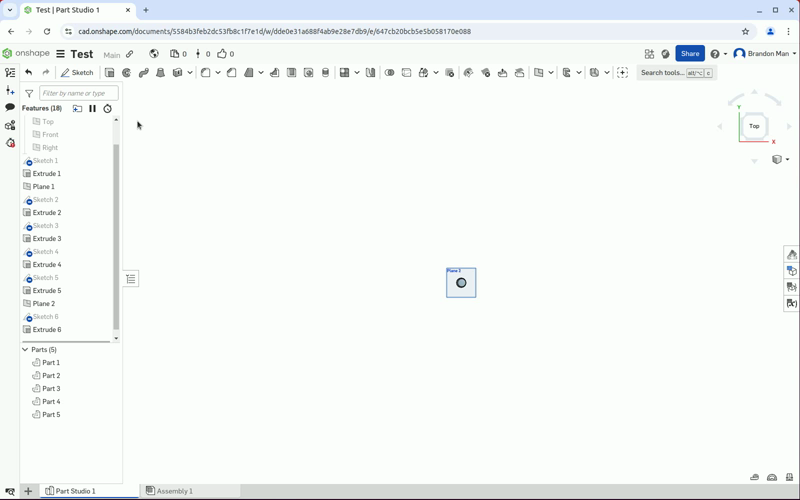
key(shift+h)
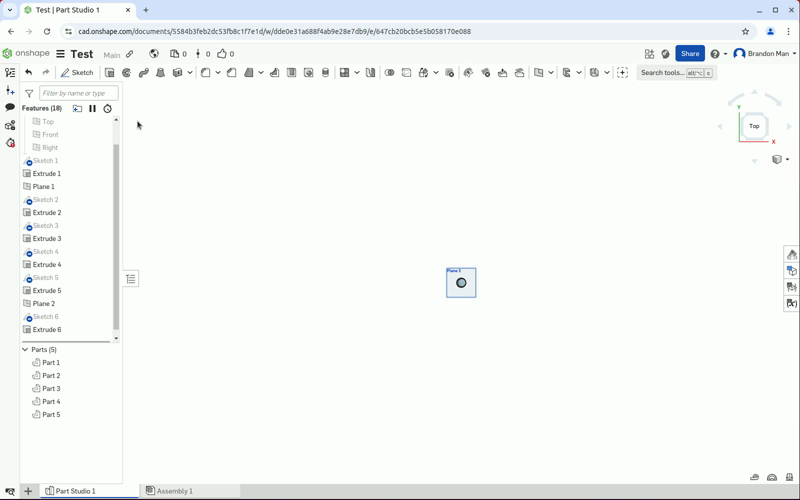
key(shift+h)
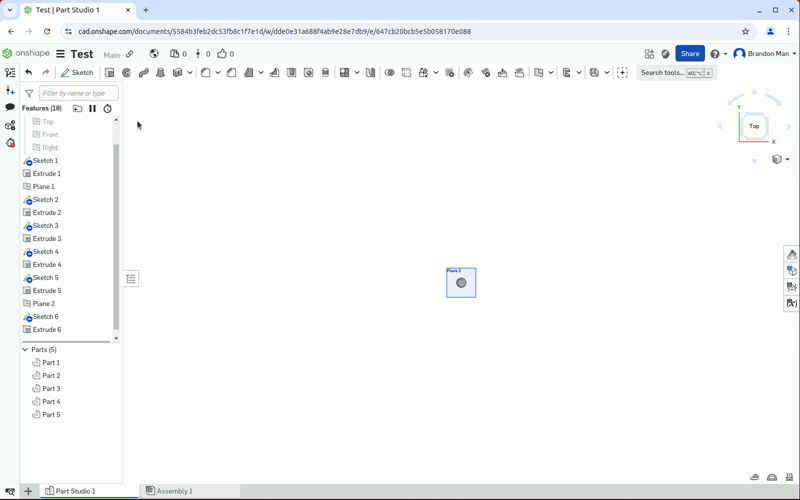
key(shift+7)
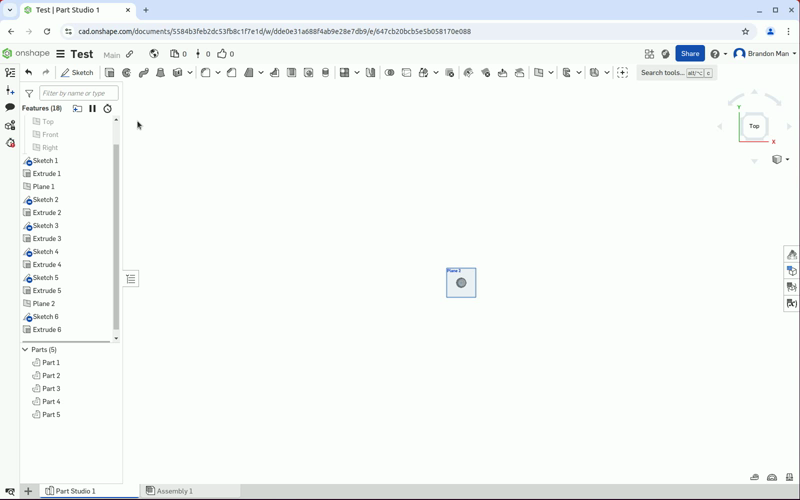
key(up, 3)
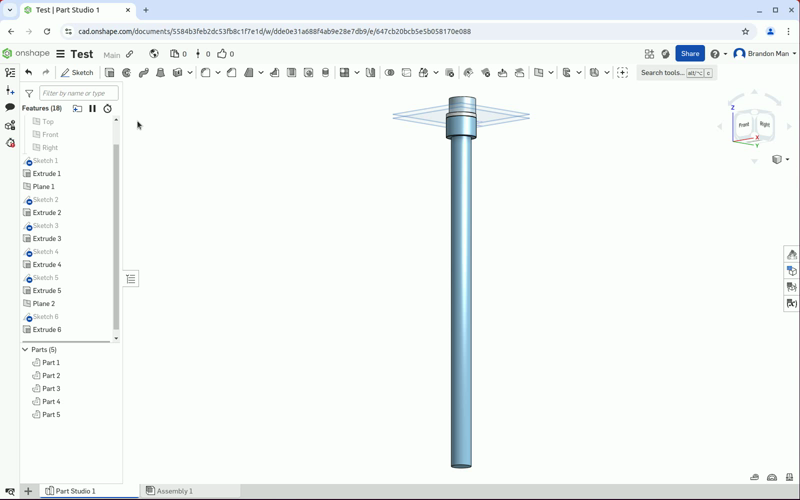
key(left, 3)
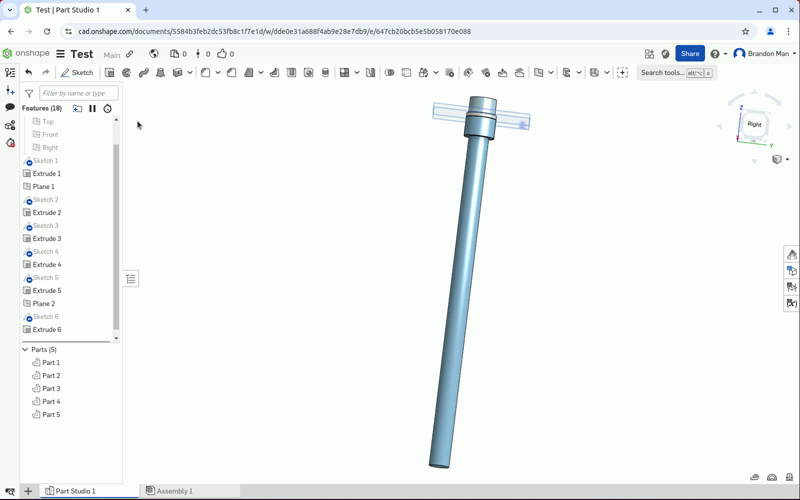
key(right, 3)
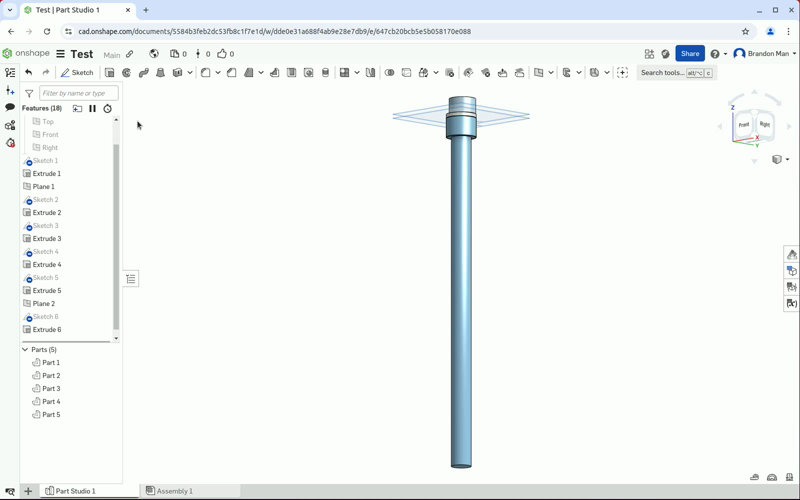
key(down, 3)
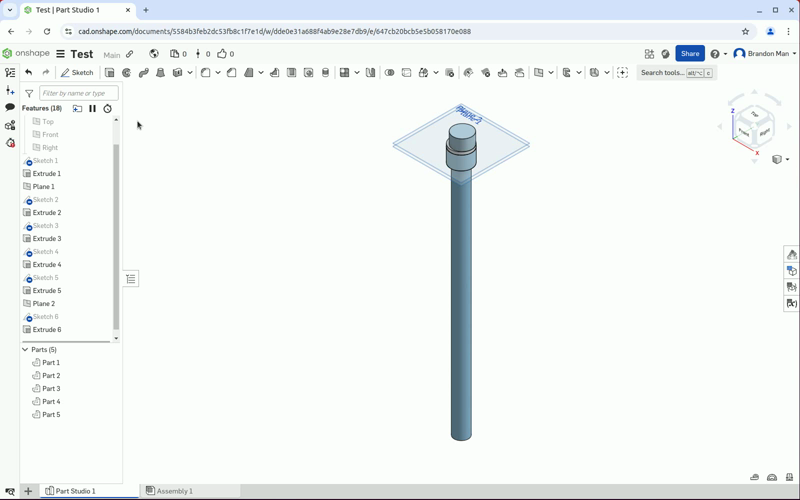
mouse_move(69, 163)
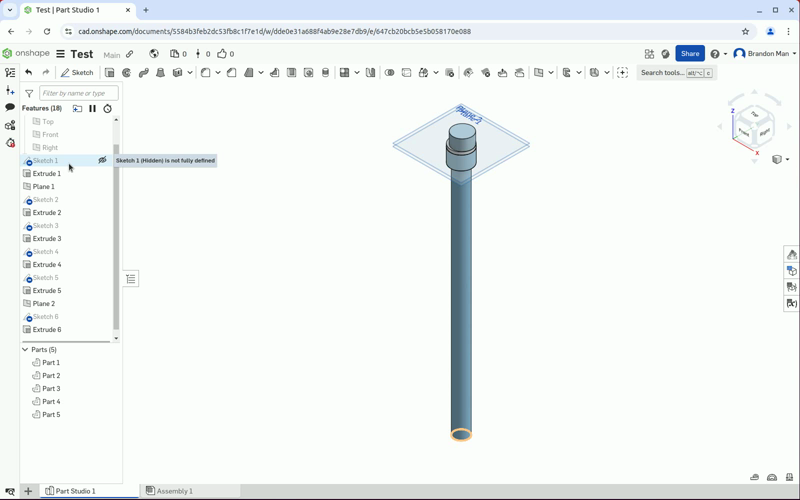
click(69, 163)